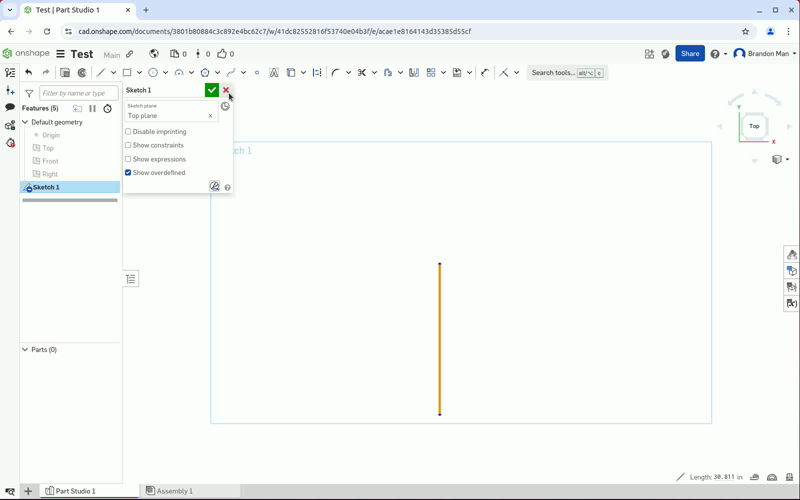
key(shift+h)
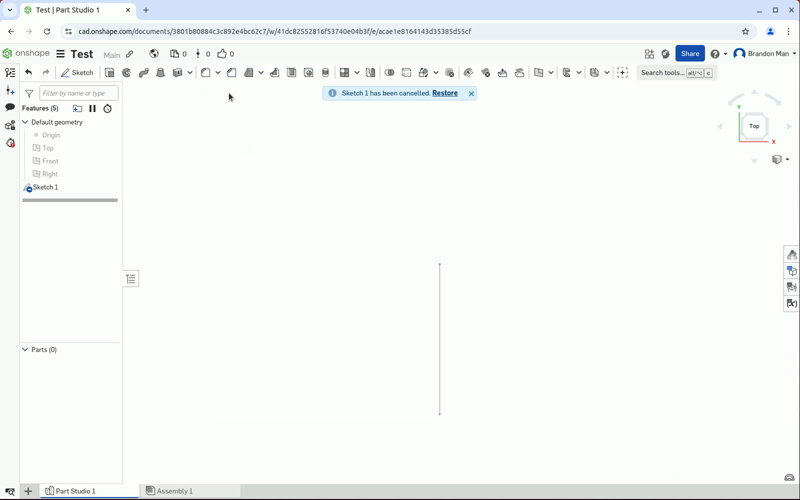
key(shift+s)
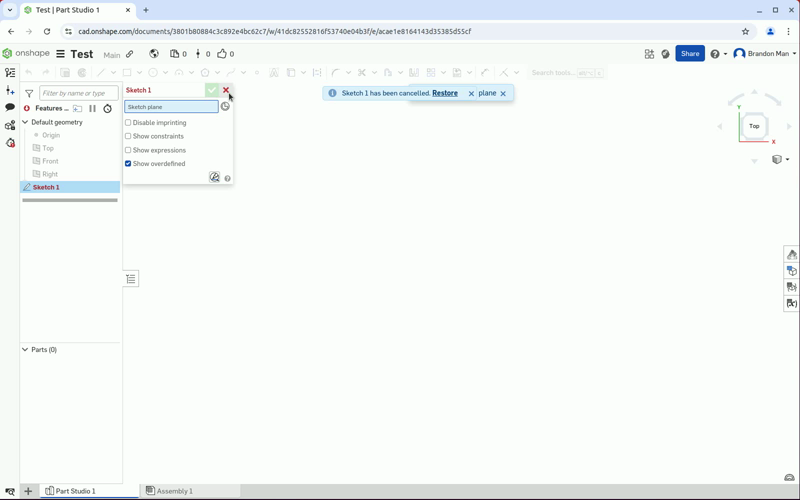
mouse_move(73, 150)
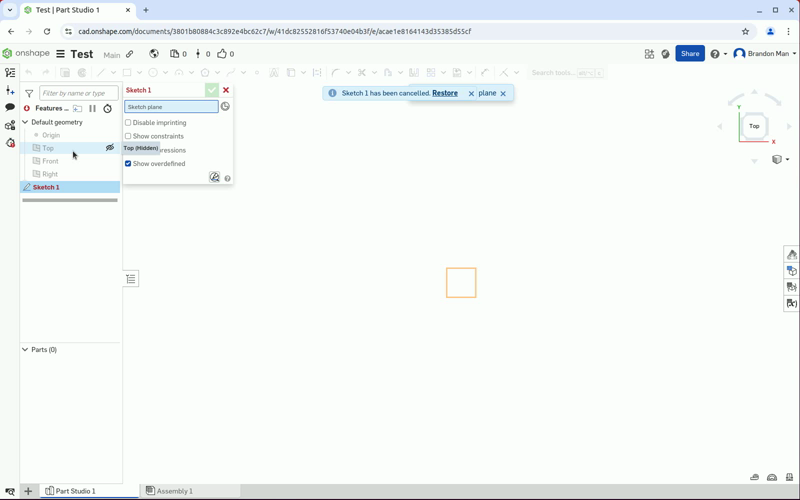
click(73, 150)
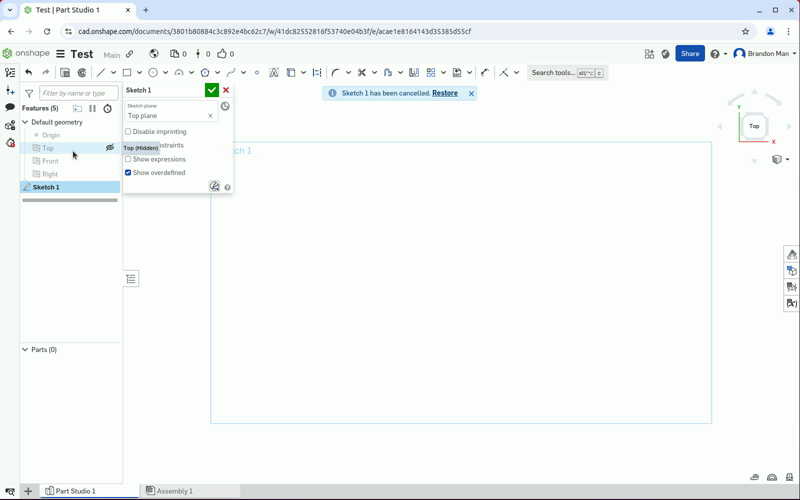
mouse_move(73, 352)
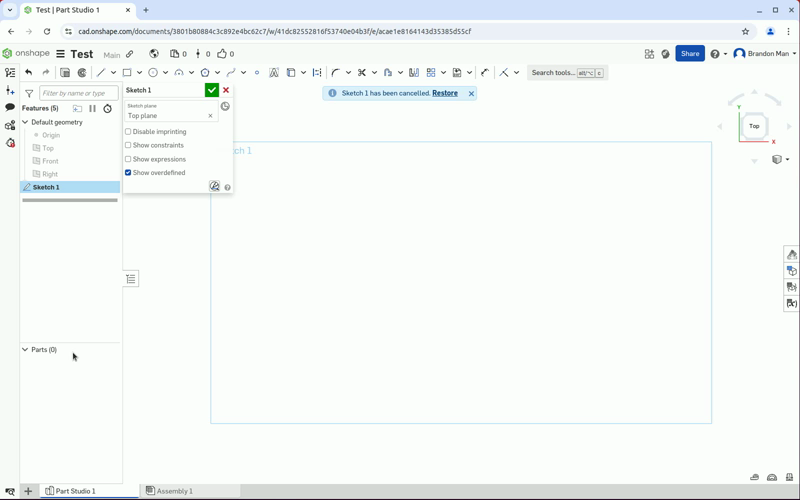
key(y)
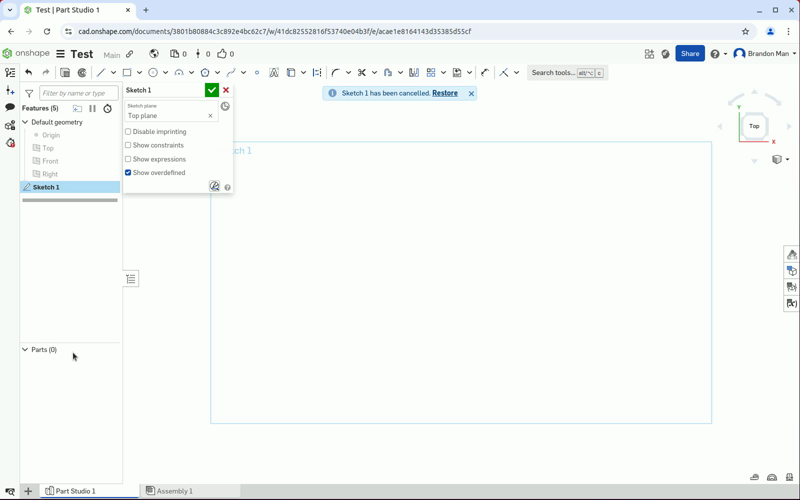
key(a)
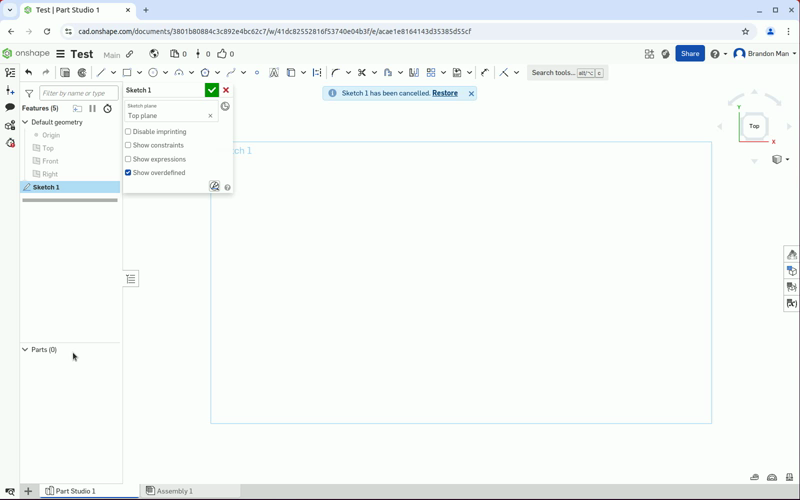
key_down(shift)
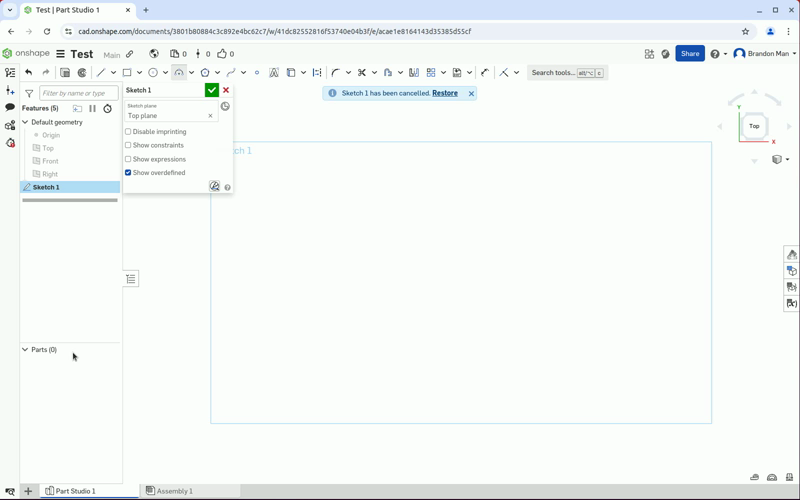
mouse_move(410, 368)
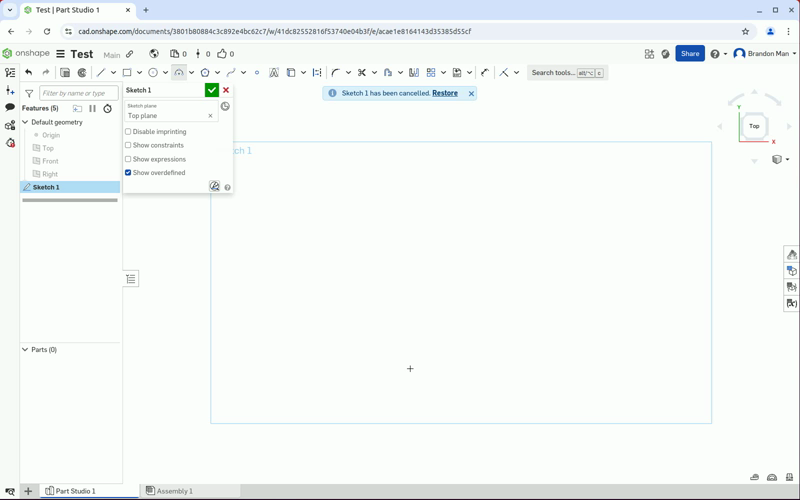
click(410, 368)
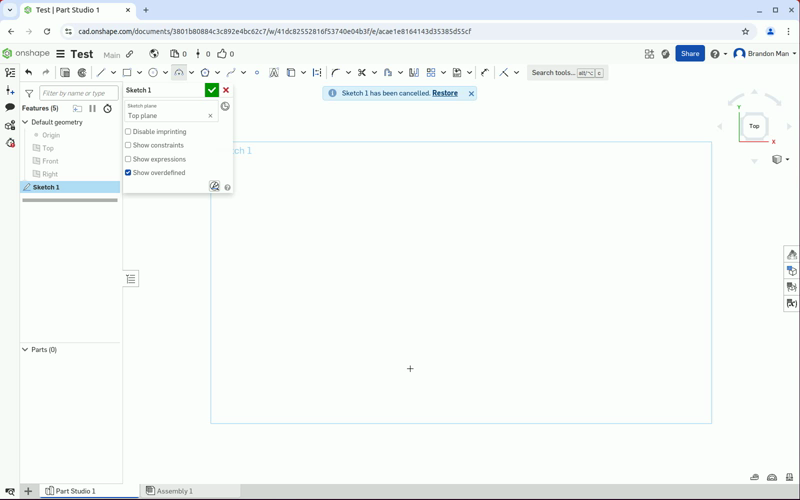
key_up(shift)
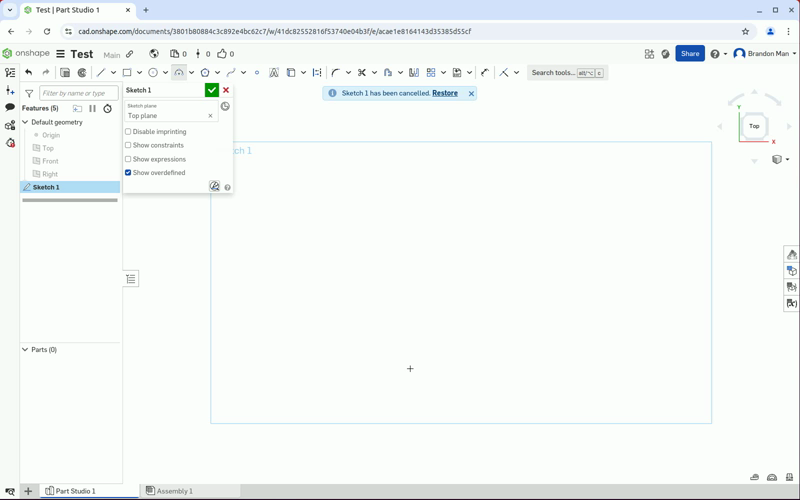
key_down(shift)
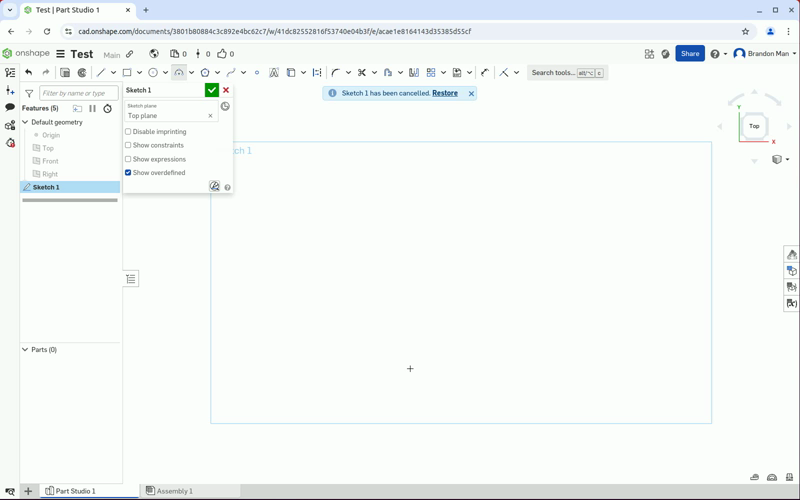
mouse_move(510, 368)
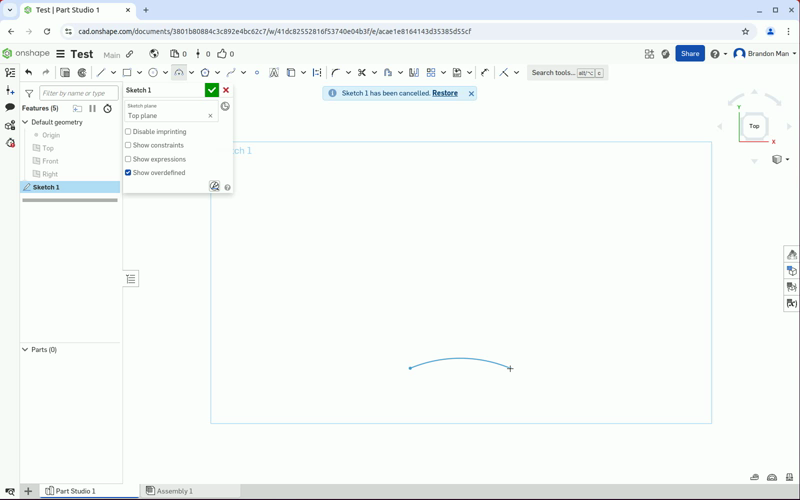
click(510, 368)
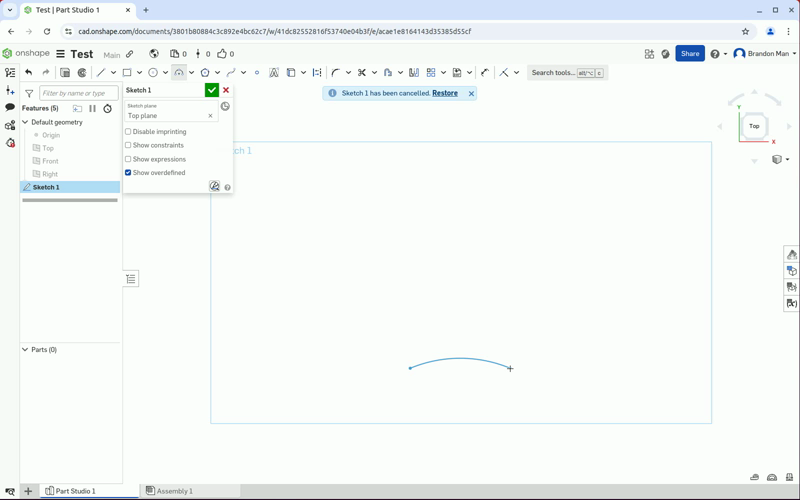
mouse_move(460, 393)
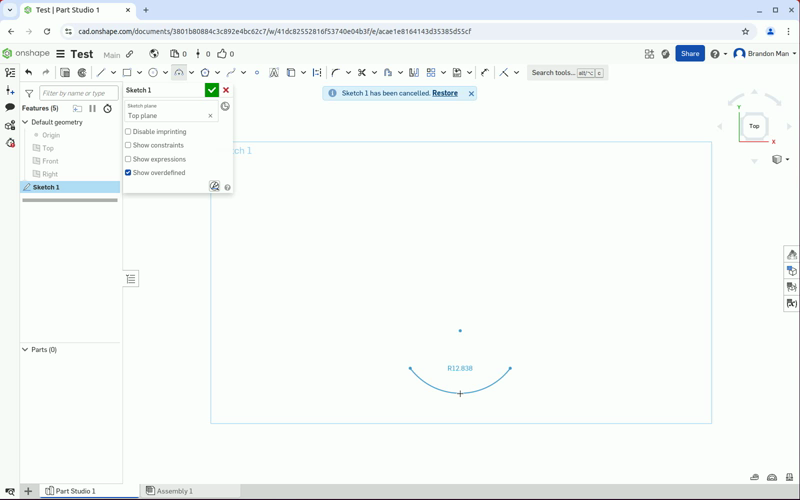
click(460, 393)
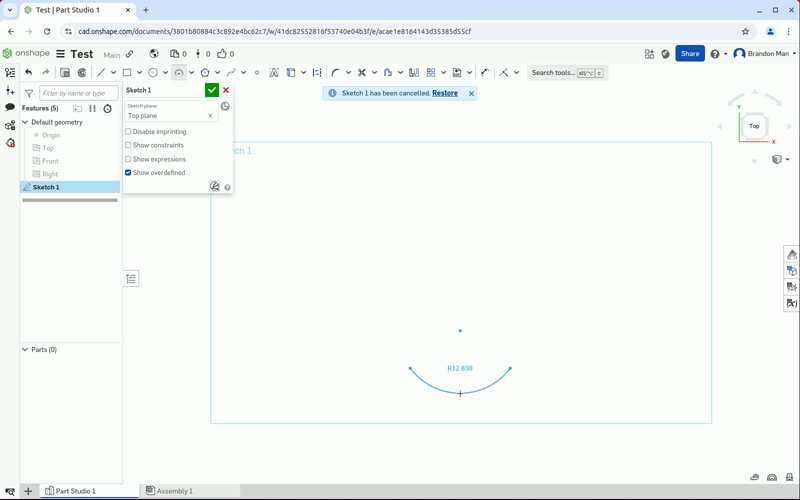
key_up(shift)
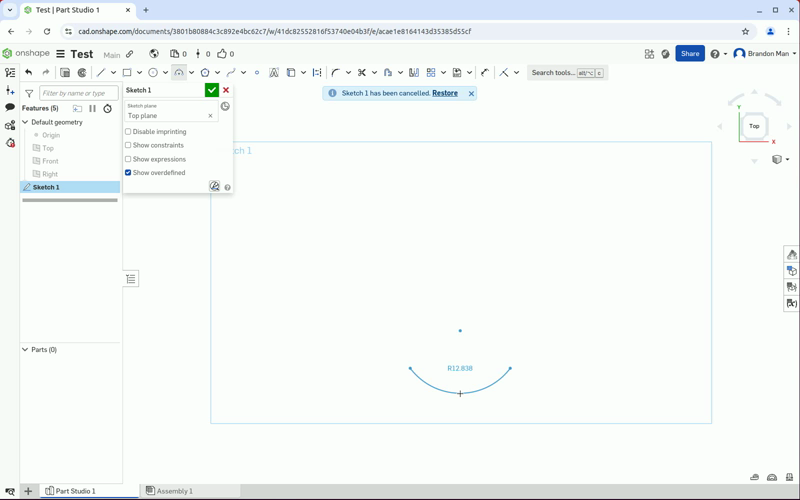
key(esc)
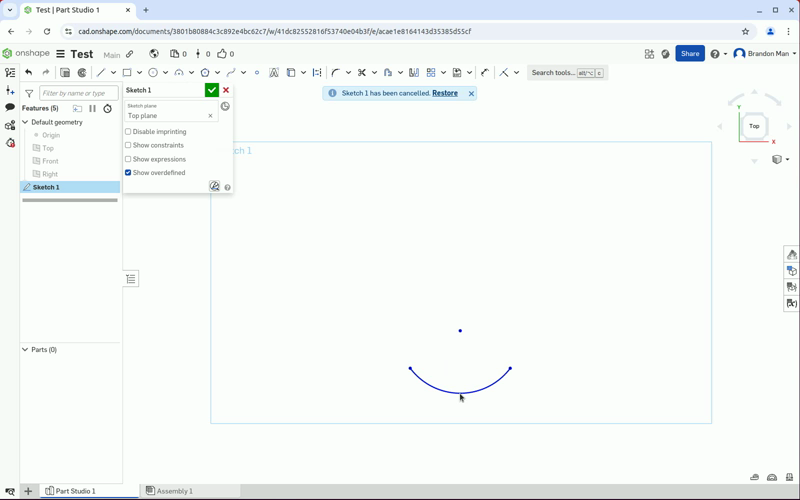
key(l)
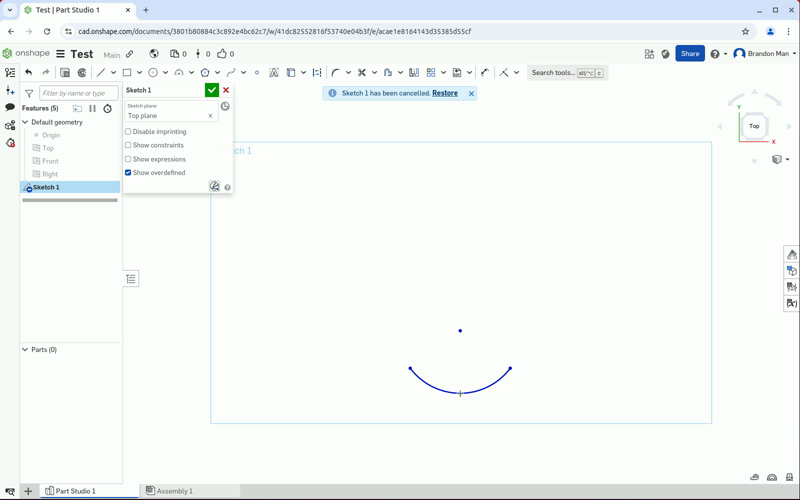
mouse_move(510, 368)
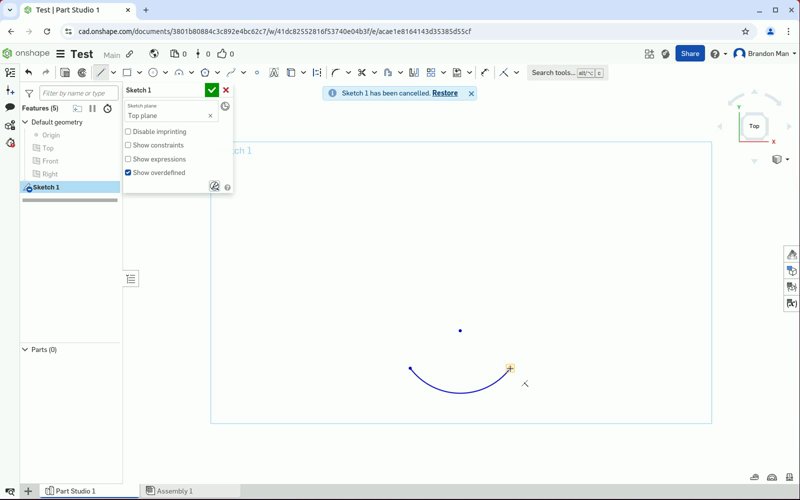
click(510, 368)
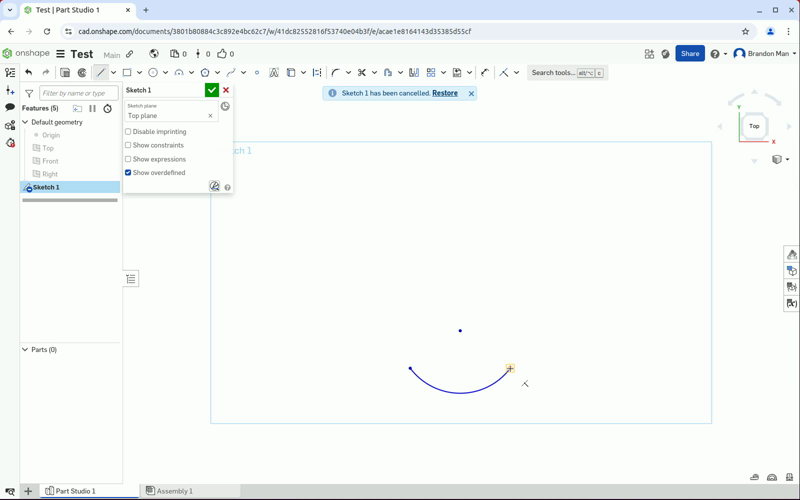
key_down(shift)
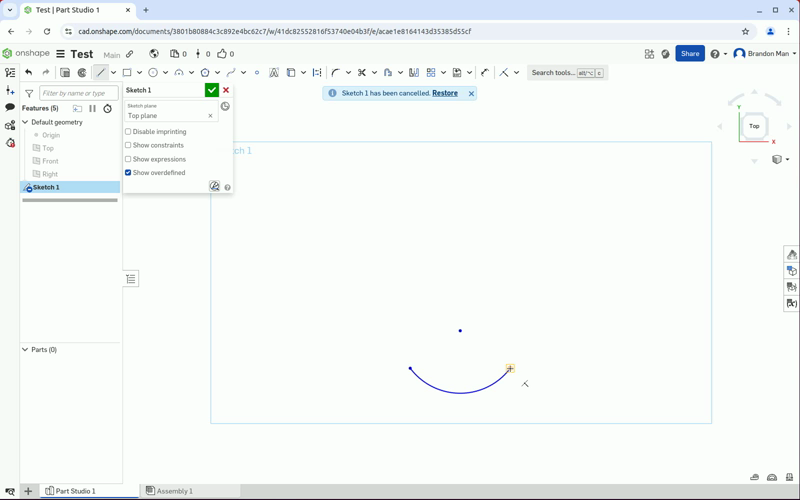
mouse_move(410, 368)
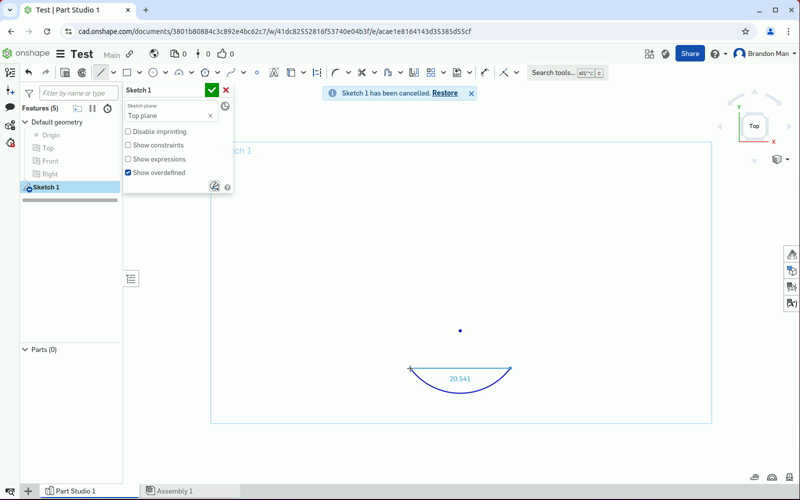
key_up(shift)
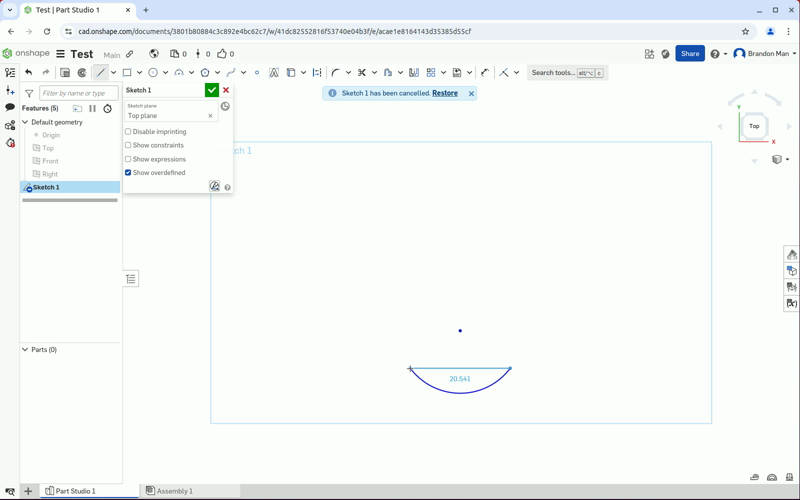
click(410, 368)
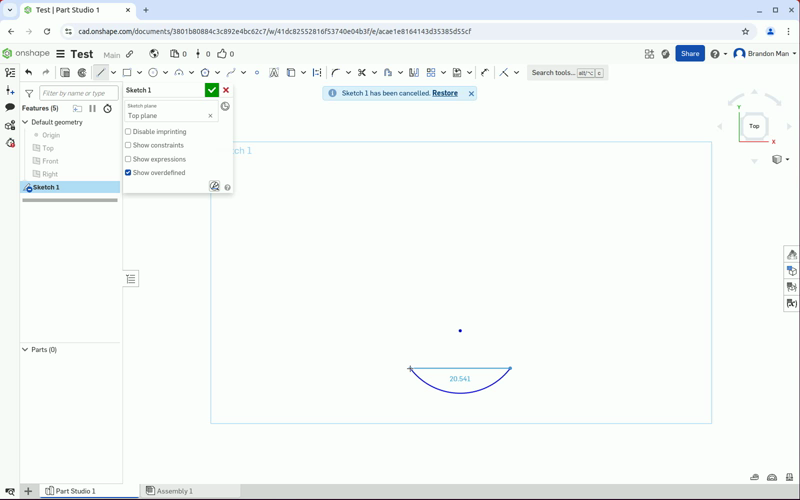
key(esc)
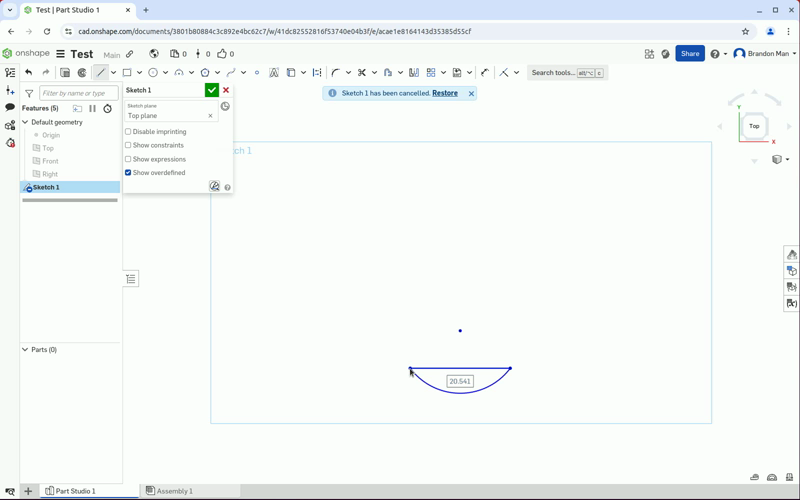
mouse_move(461, 388)
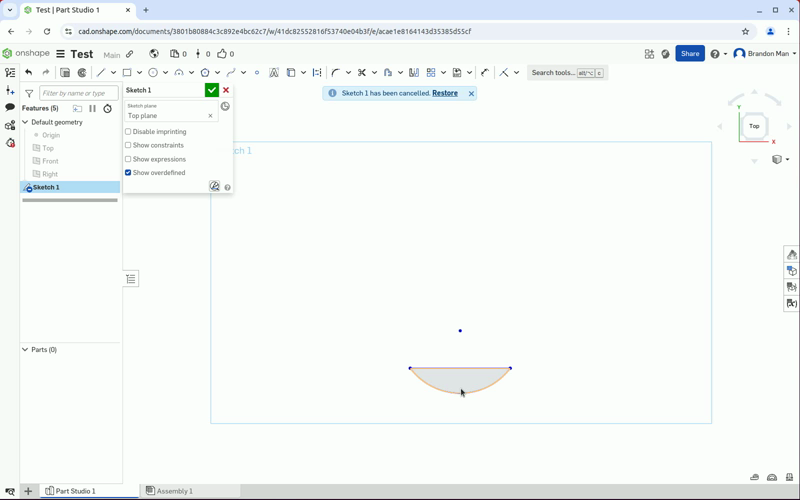
scroll(6)
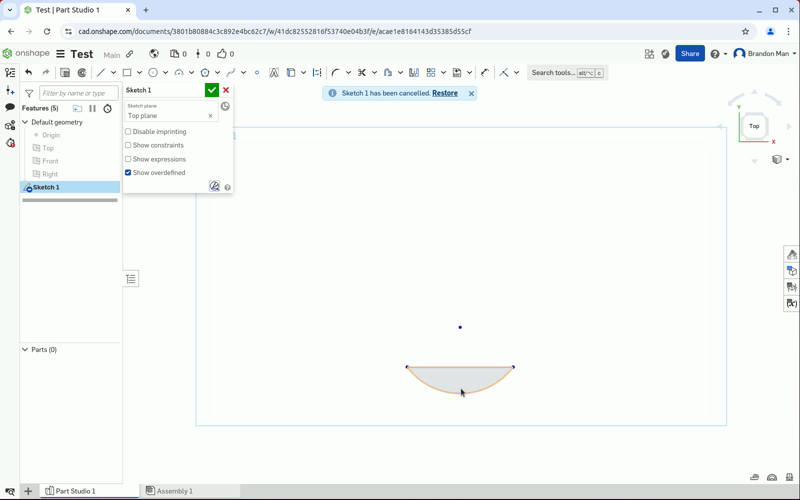
scroll(6)
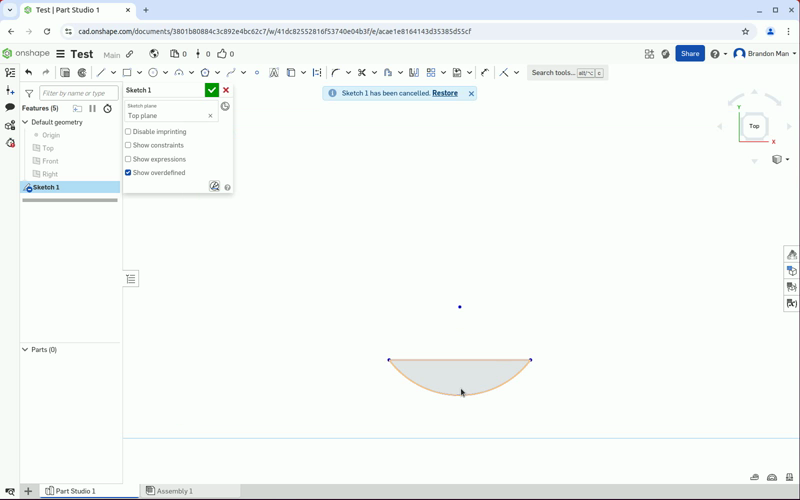
scroll(6)
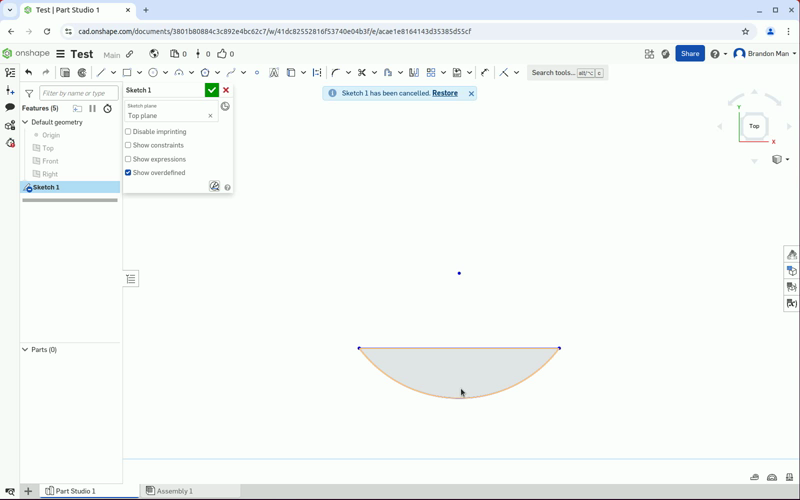
scroll(6)
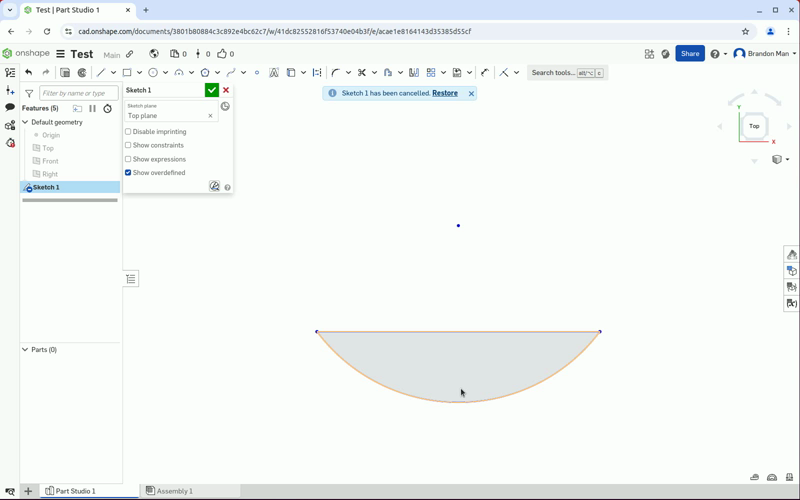
scroll(6)
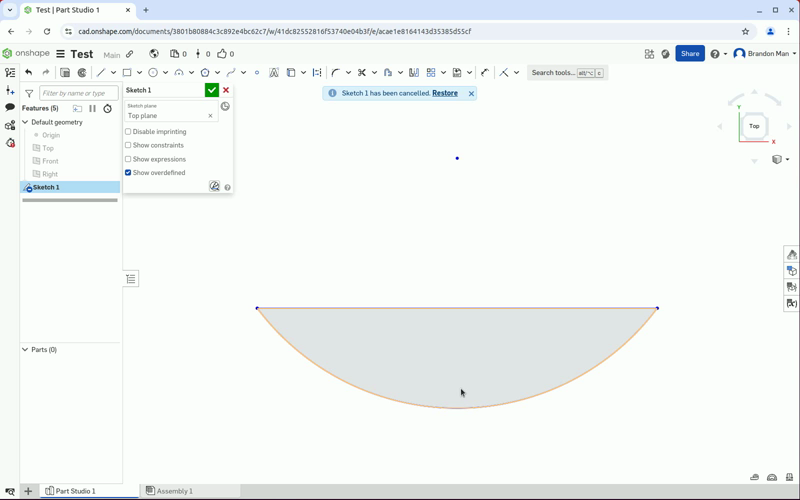
scroll(6)
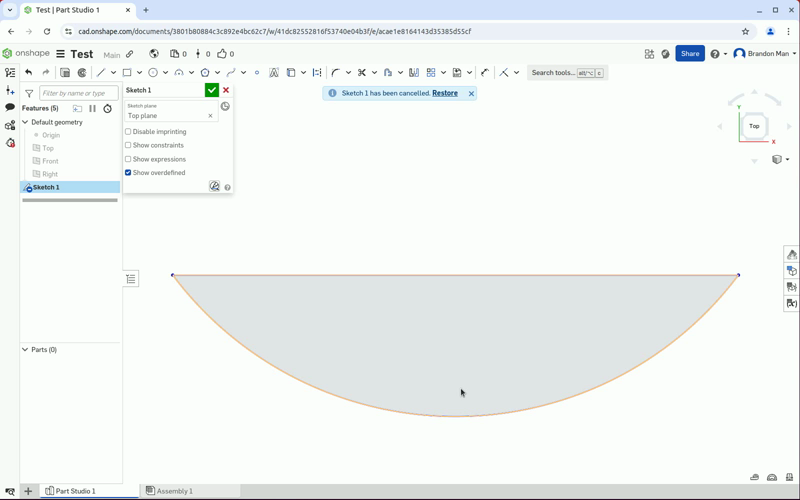
scroll(6)
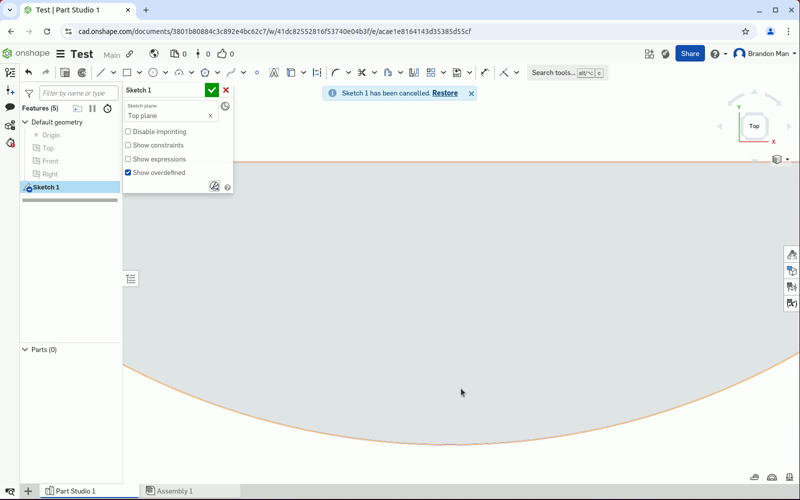
click(461, 388)
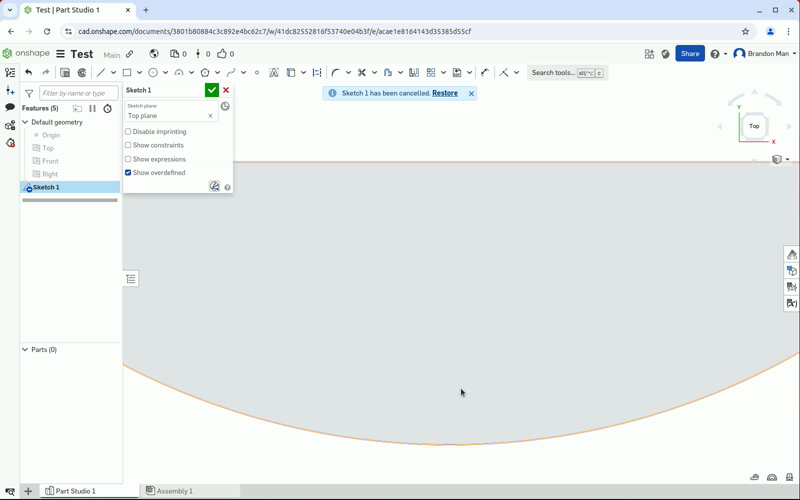
scroll(-6)
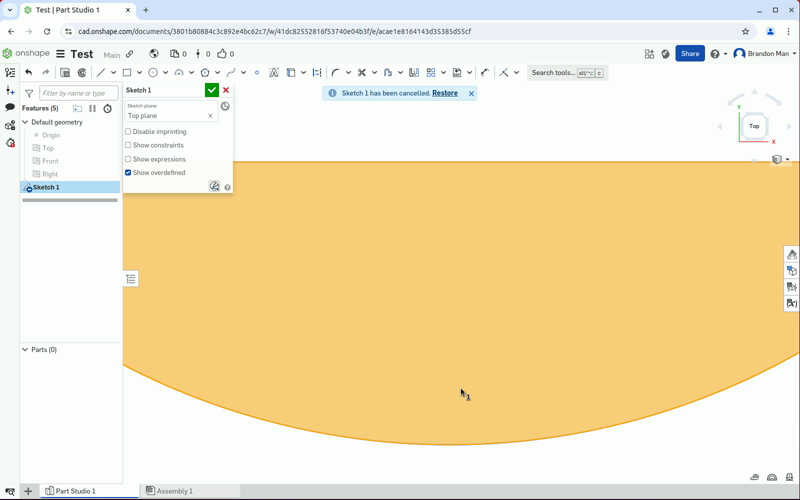
scroll(-6)
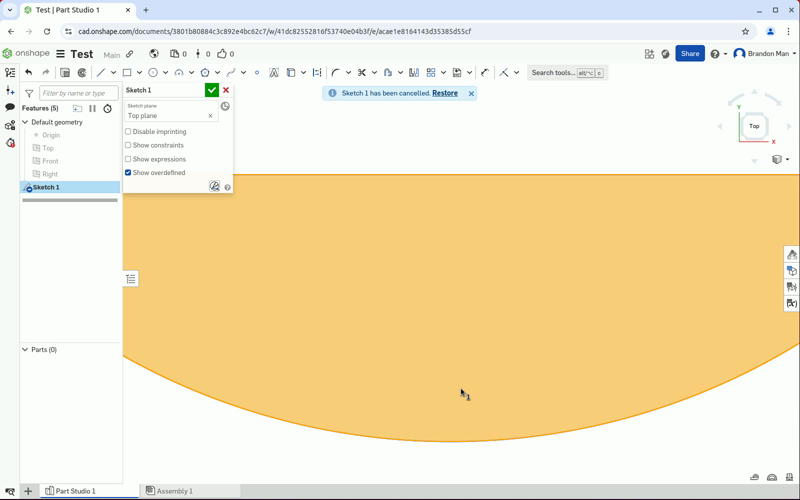
scroll(-6)
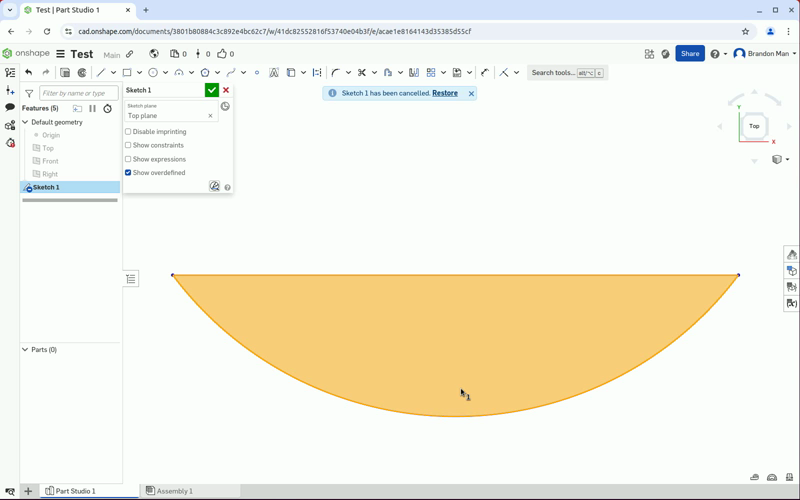
scroll(-6)
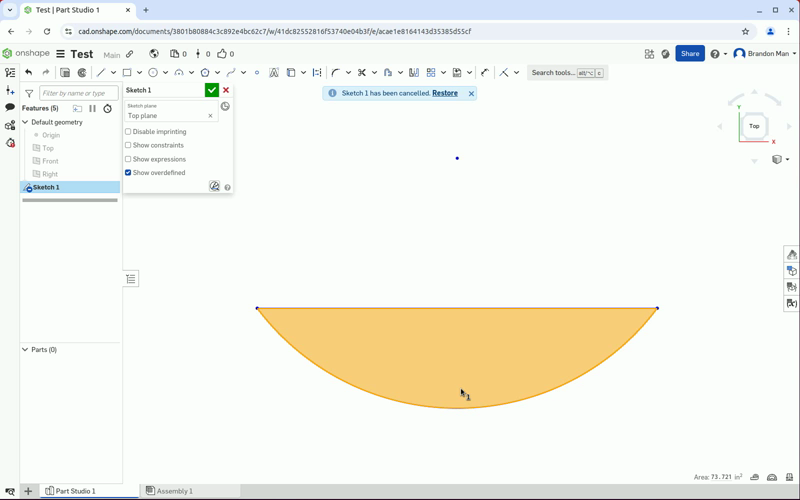
scroll(-6)
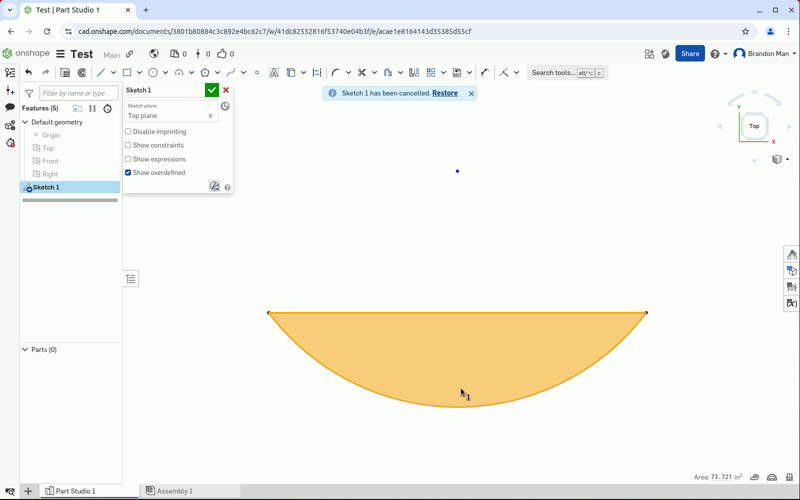
scroll(-6)
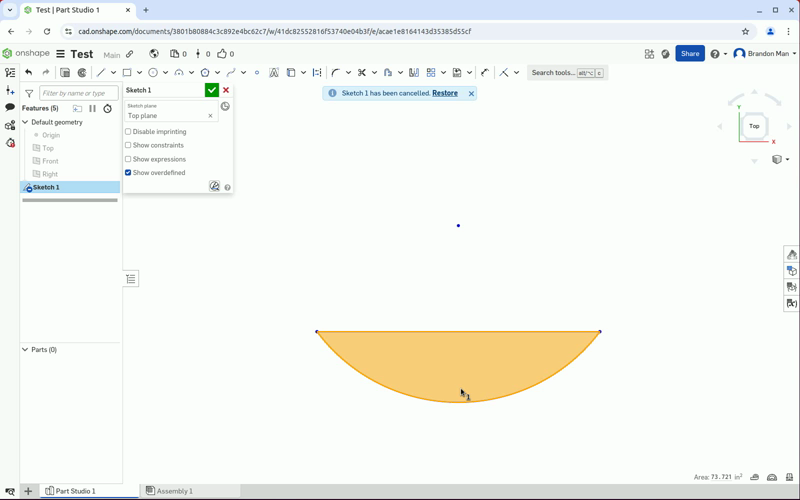
scroll(-6)
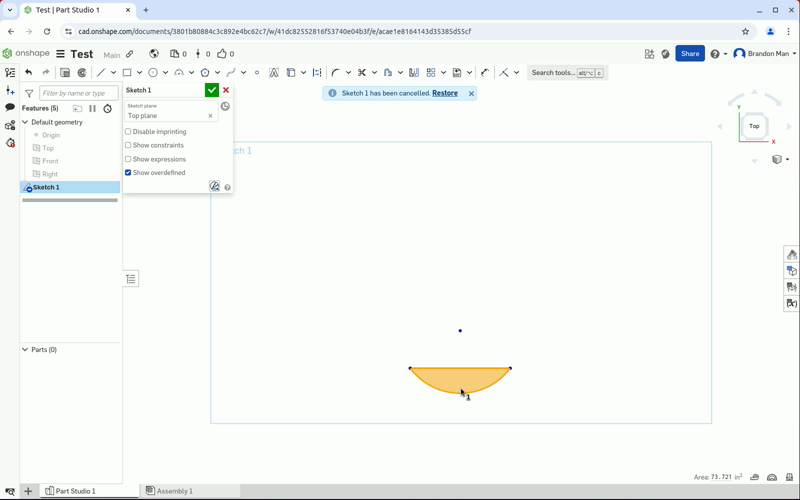
mouse_move(73, 352)
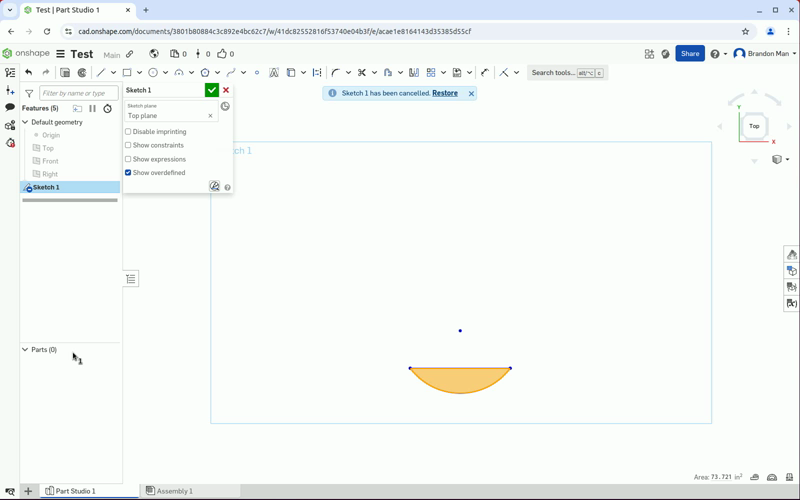
key(shift+y)
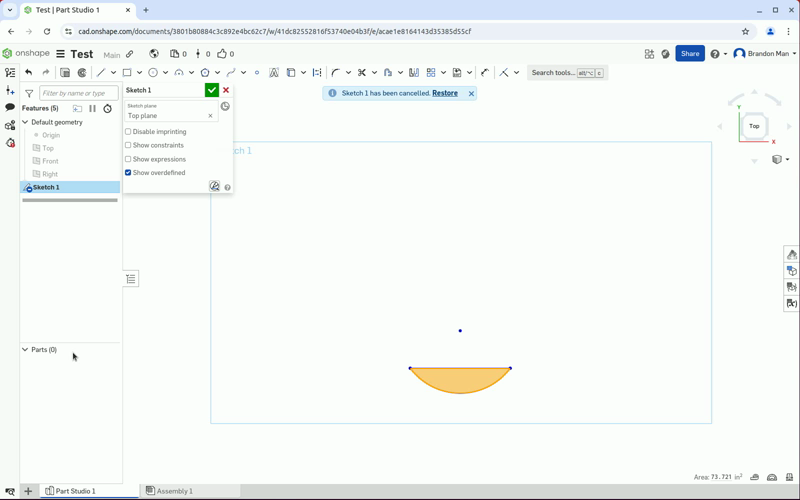
key(shift+e)
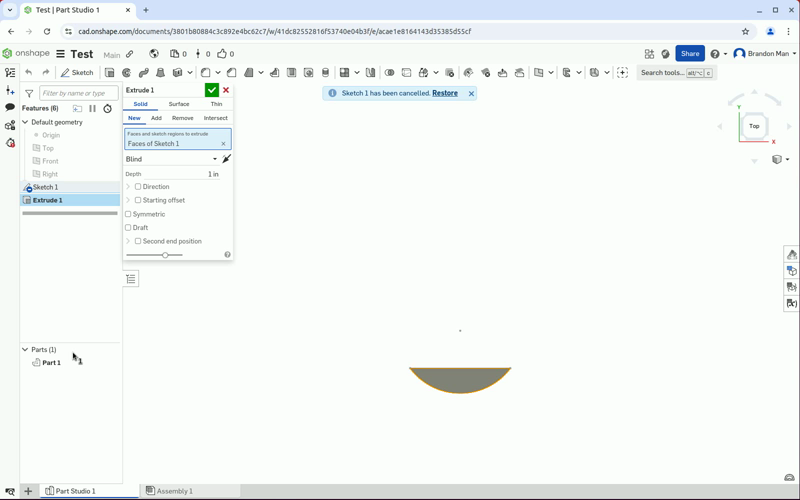
mouse_move(143, 106)
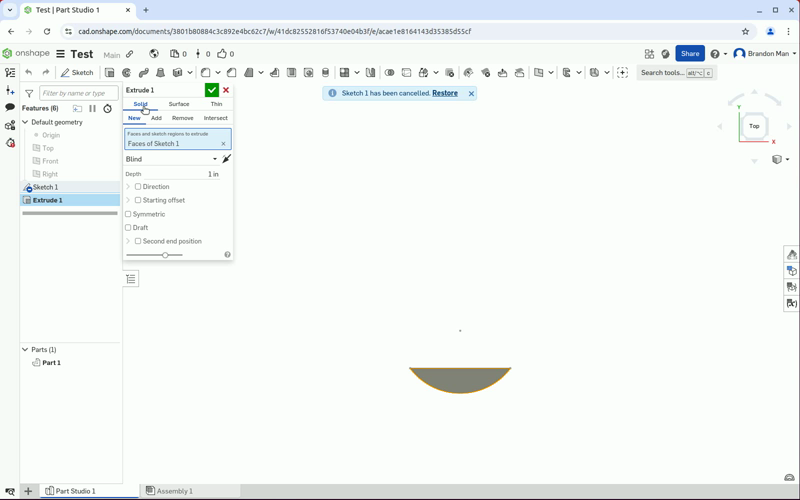
click(143, 106)
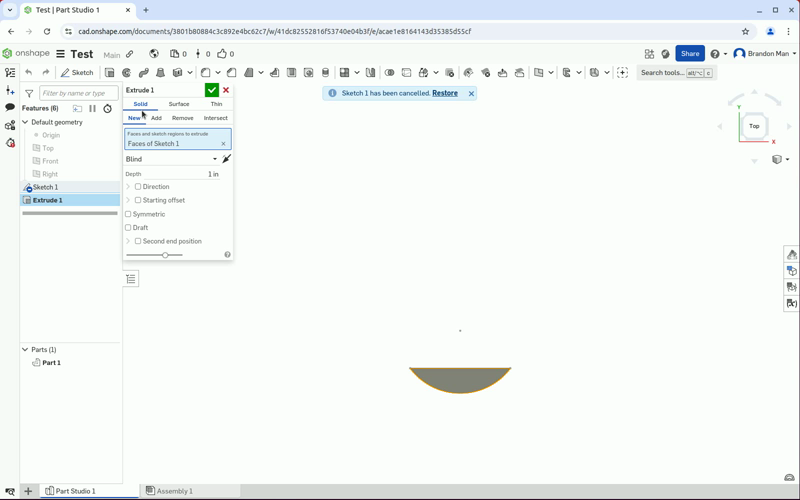
mouse_move(137, 120)
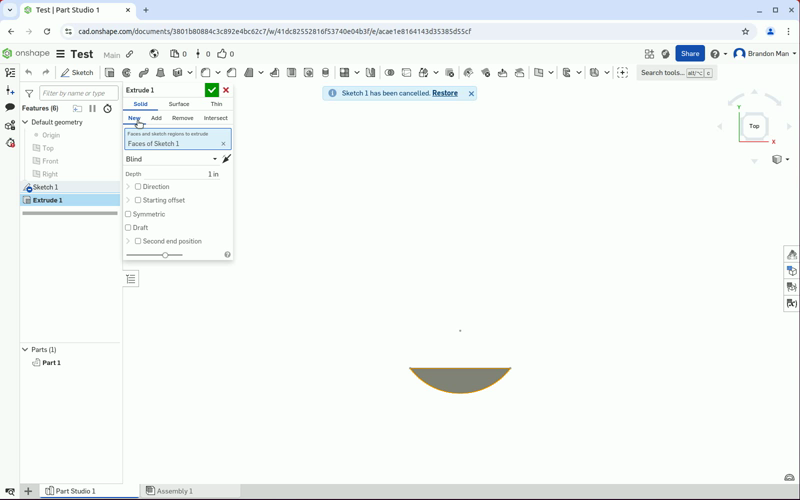
click(137, 120)
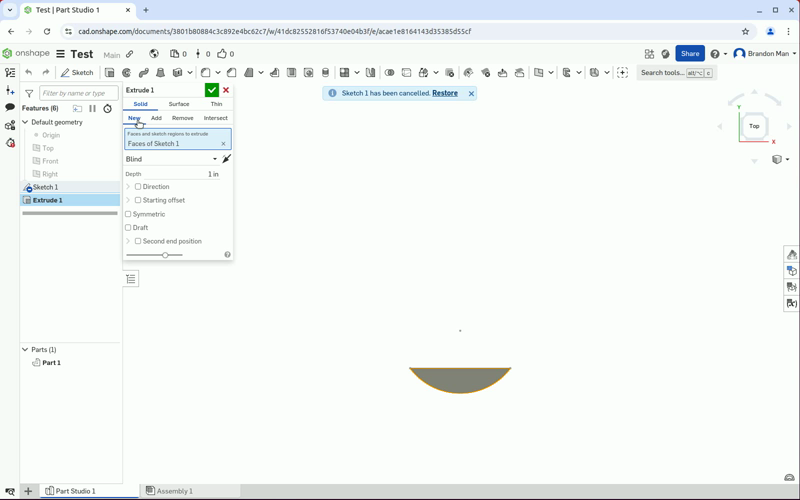
key(tab, 4)
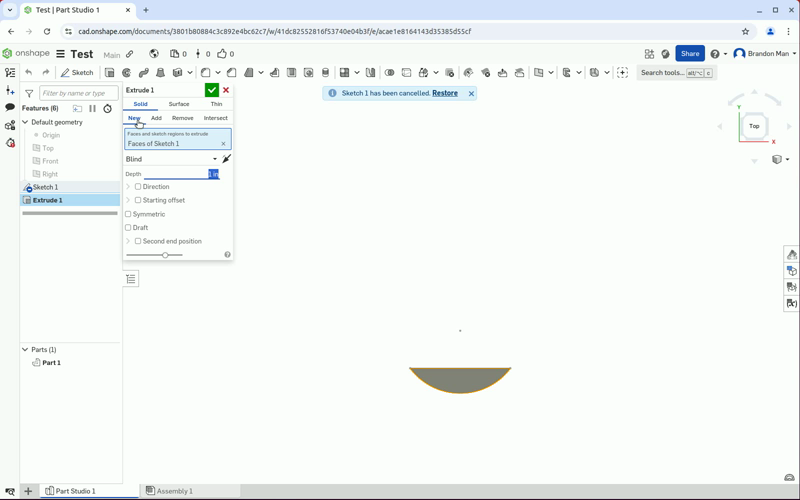
text(10.351)
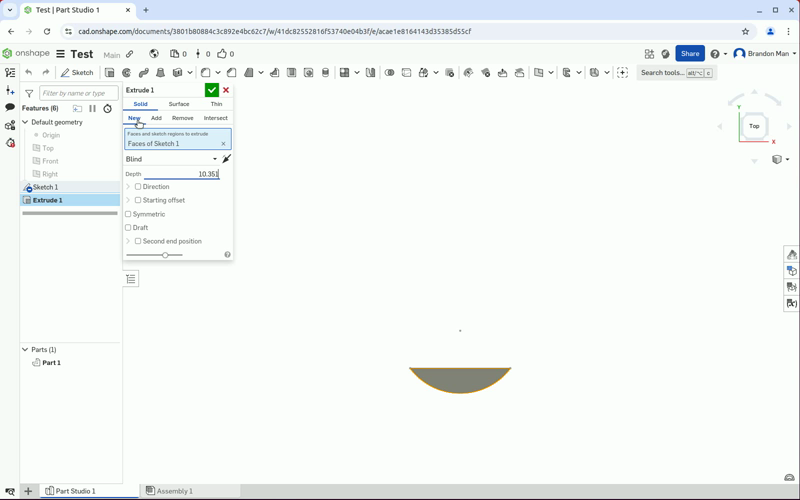
key(enter)
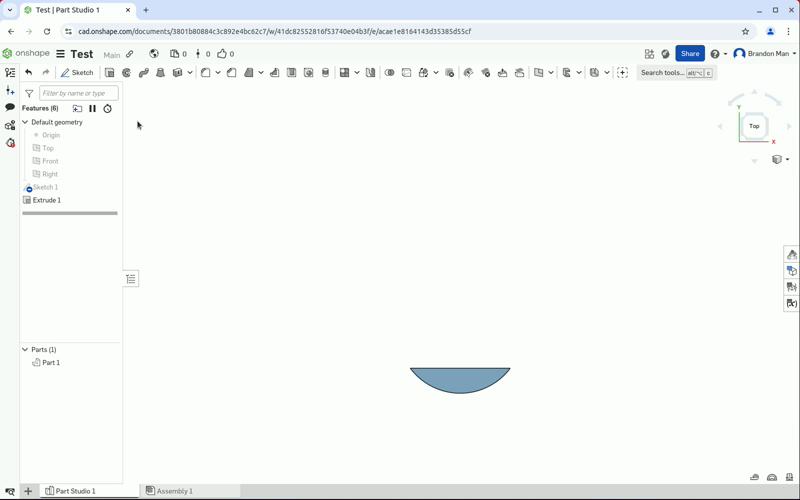
key(shift+h)
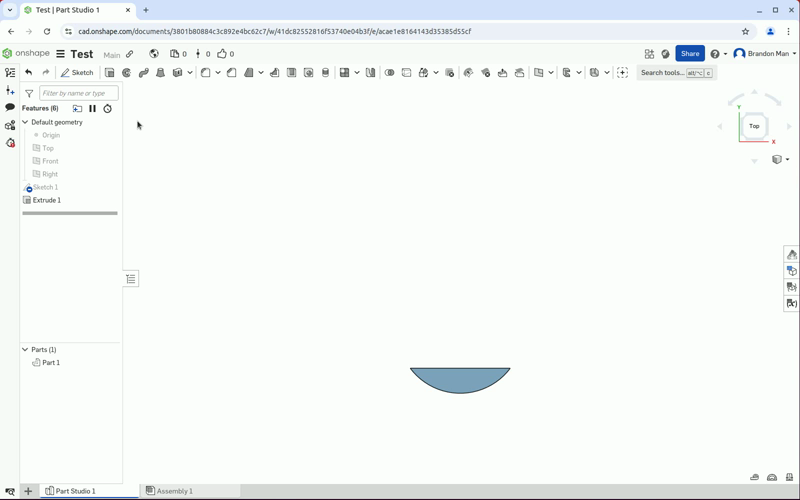
key(shift+h)
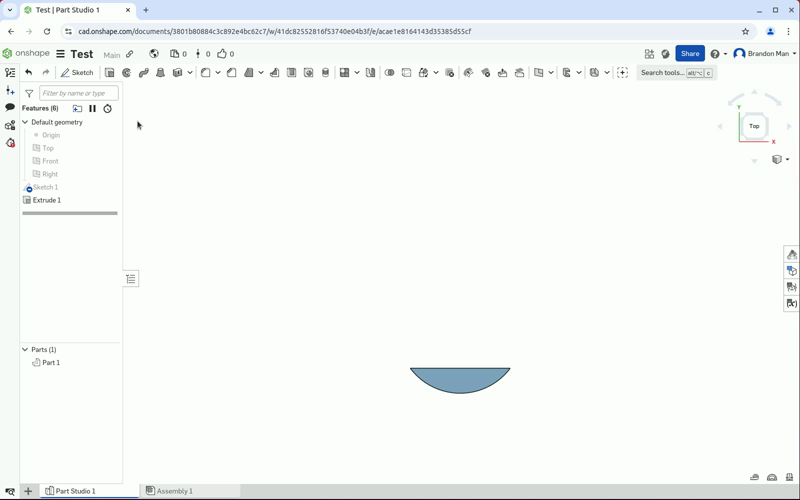
mouse_move(73, 189)
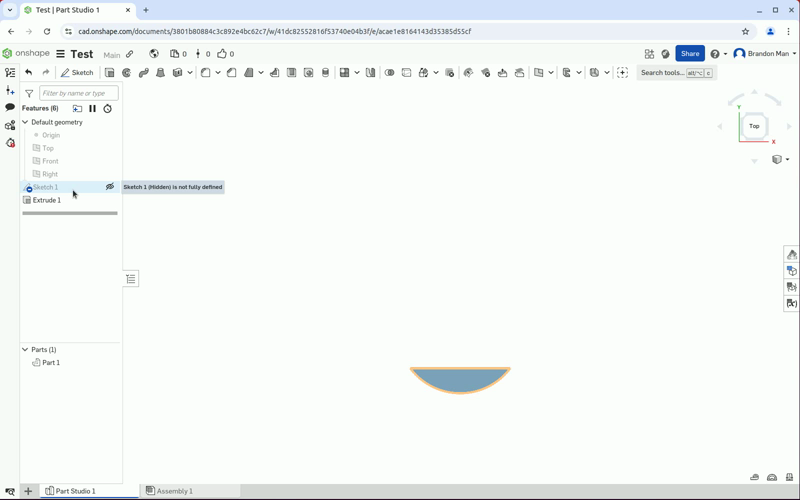
click(73, 189)
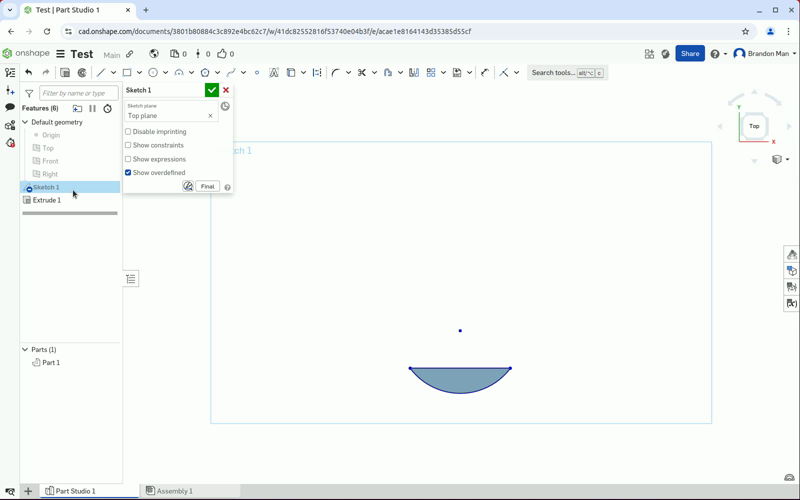
mouse_move(229, 92)
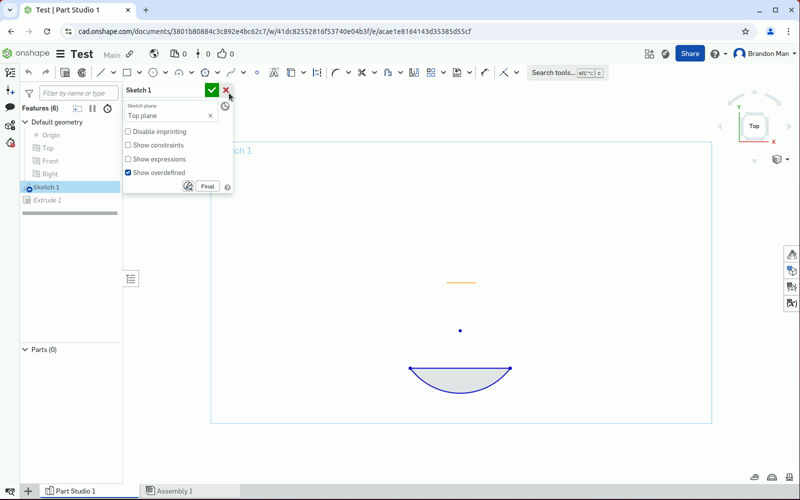
click(229, 92)
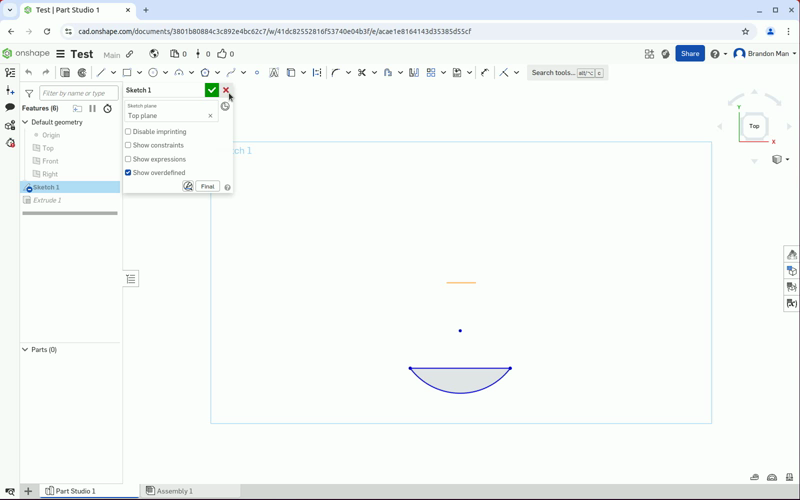
key(shift+s)
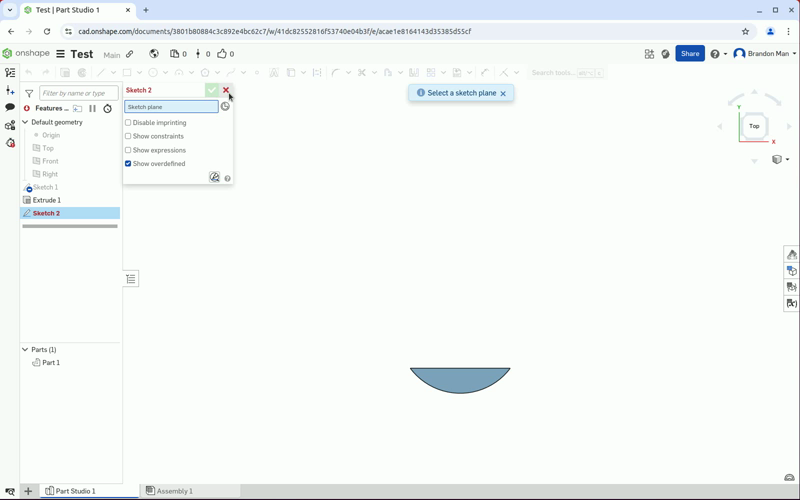
mouse_move(73, 150)
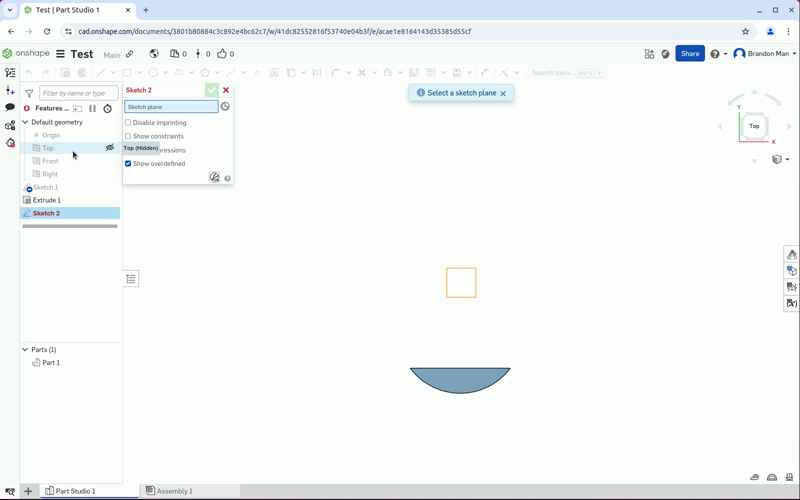
click(73, 150)
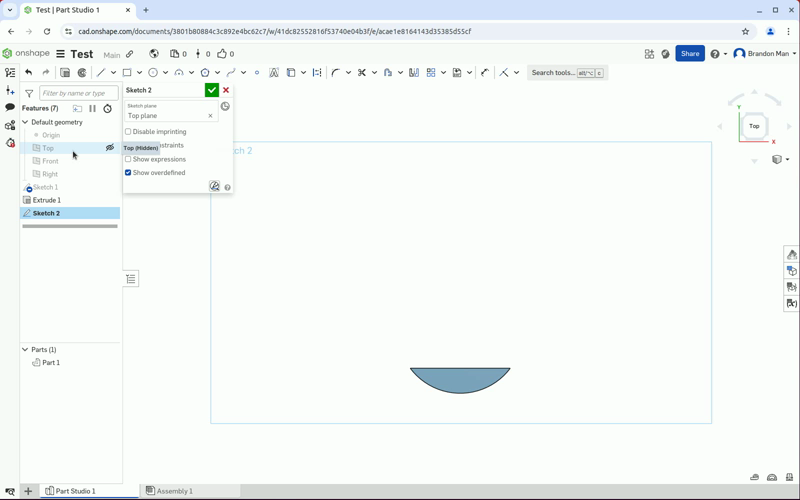
mouse_move(73, 352)
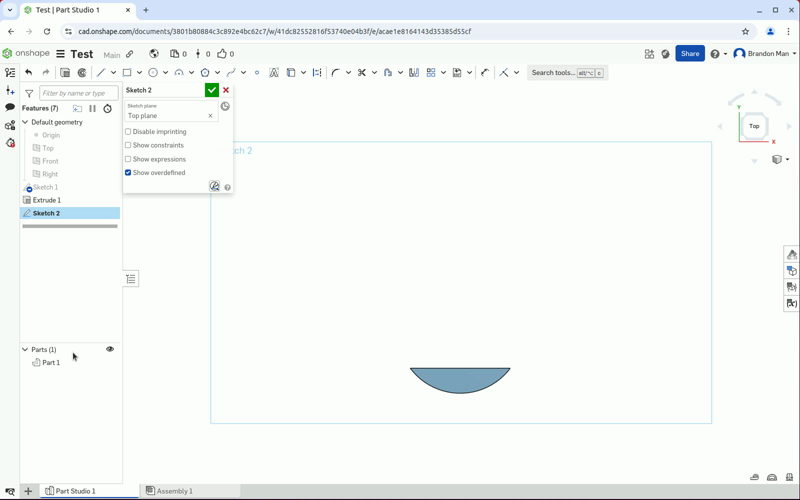
key(y)
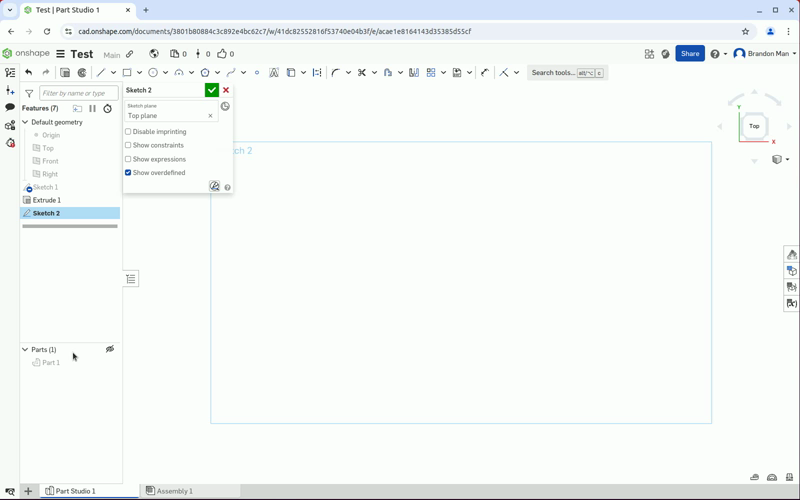
key(l)
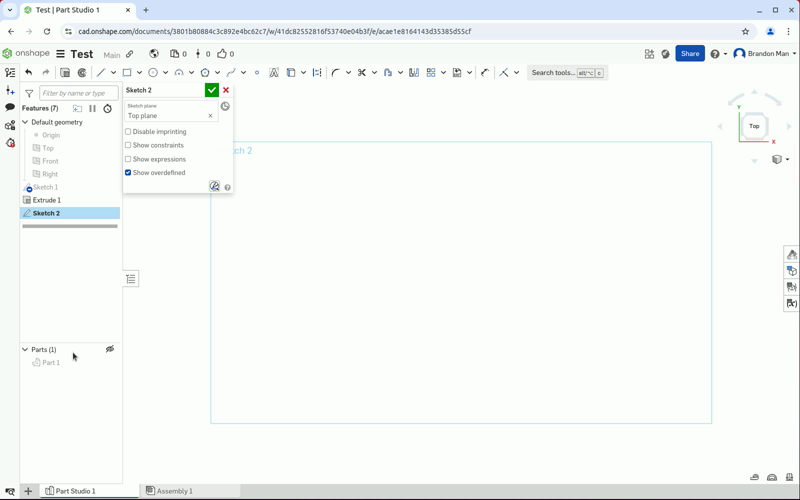
key_down(shift)
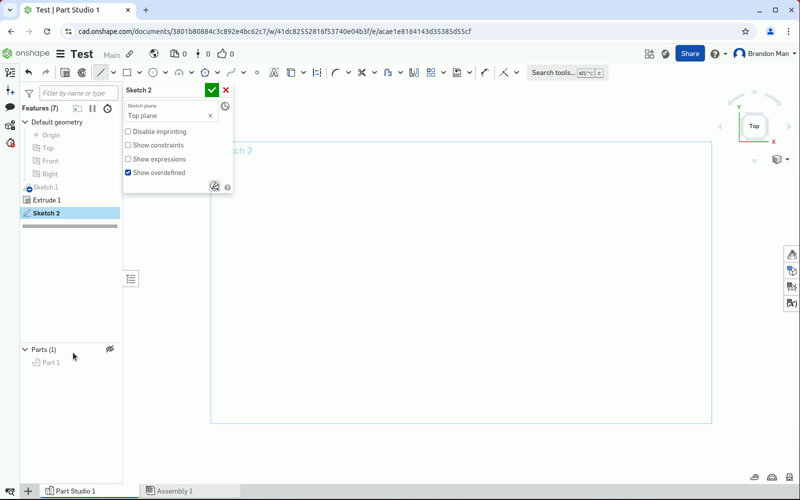
mouse_move(410, 368)
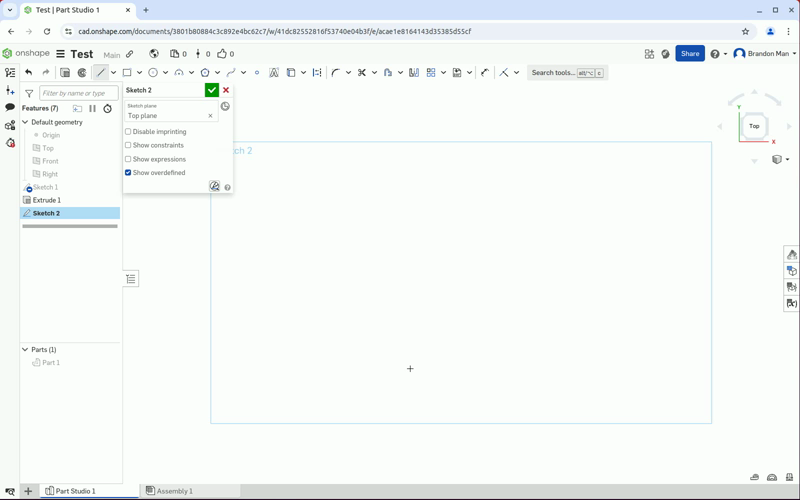
click(410, 368)
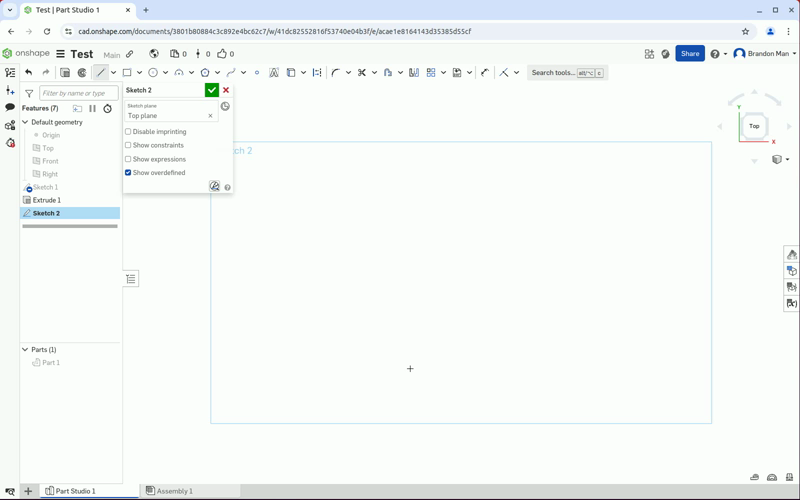
key_up(shift)
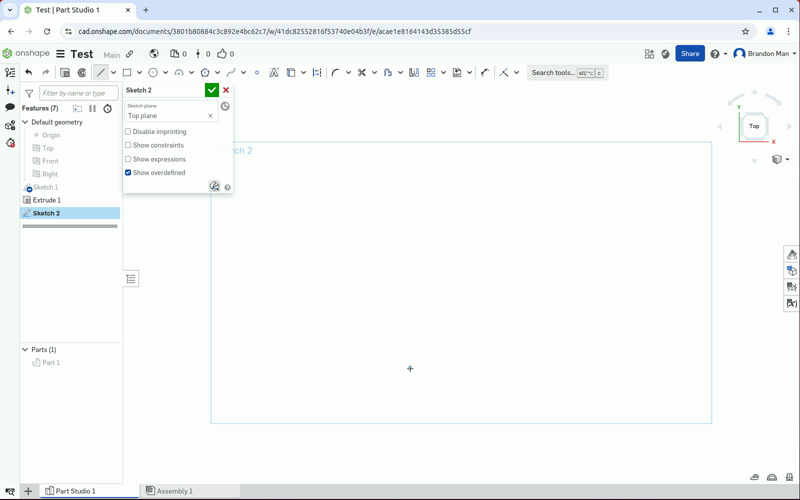
key_down(shift)
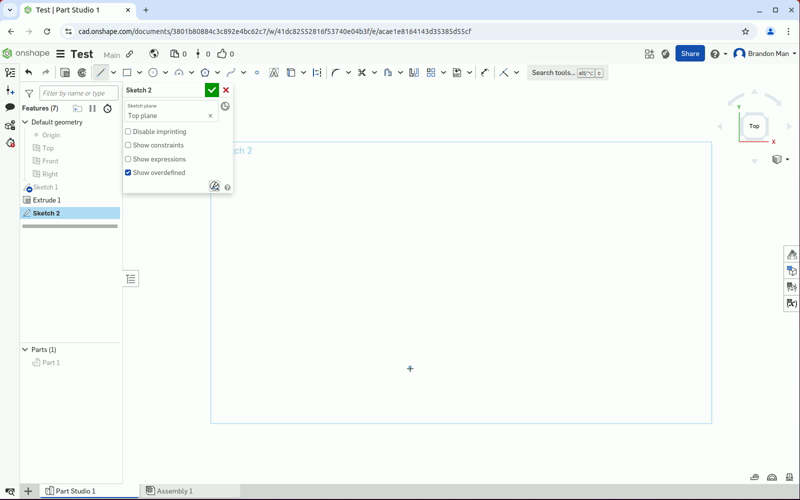
mouse_move(509, 368)
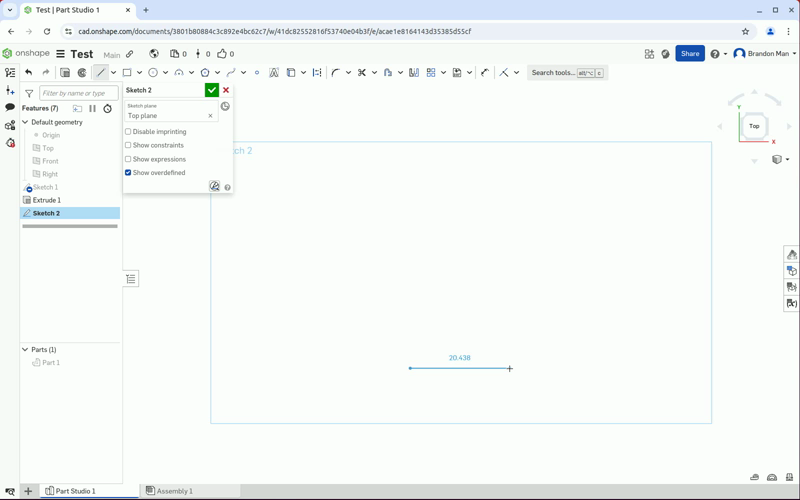
click(509, 368)
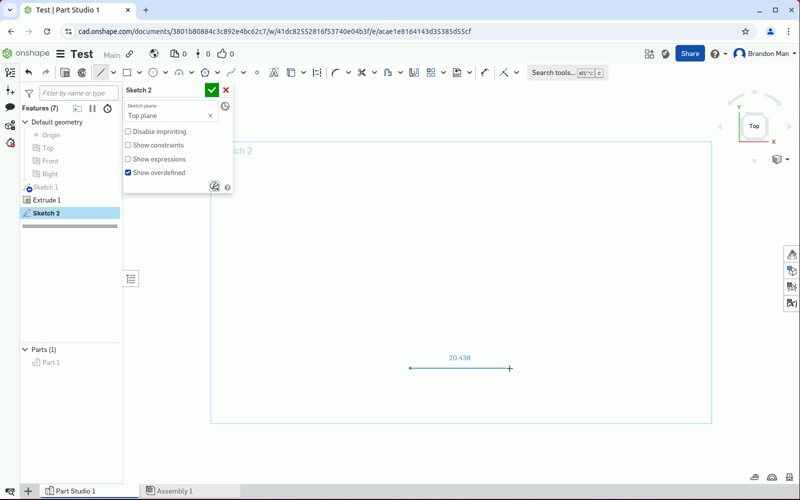
key_up(shift)
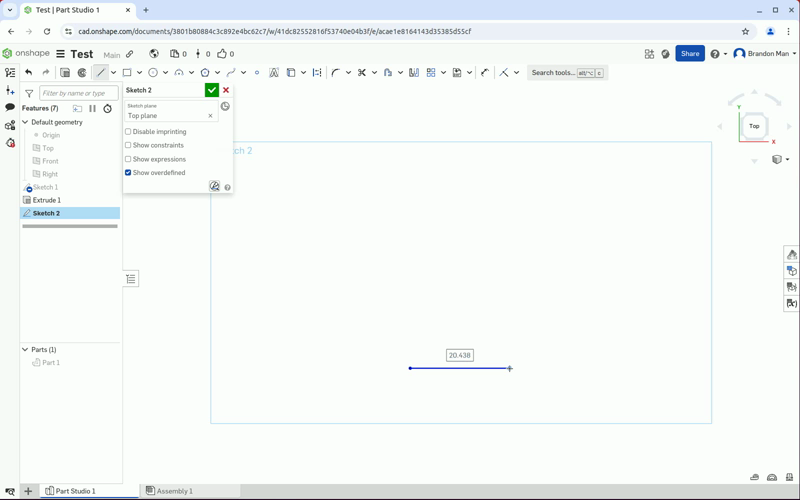
key_down(shift)
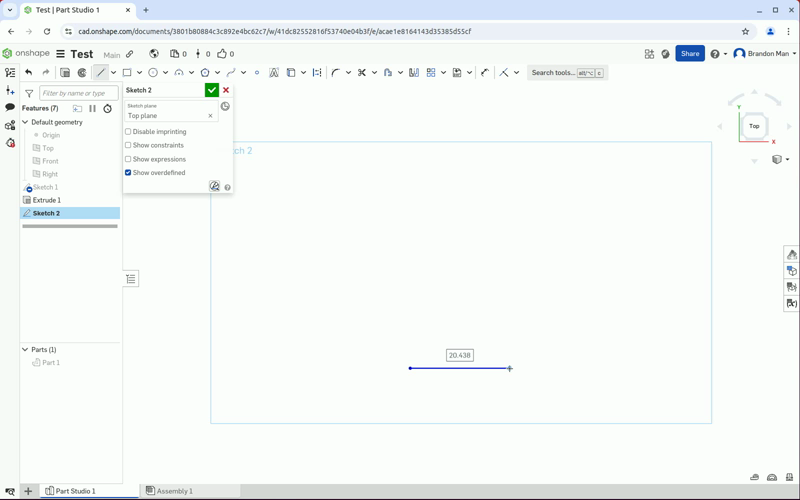
mouse_move(509, 196)
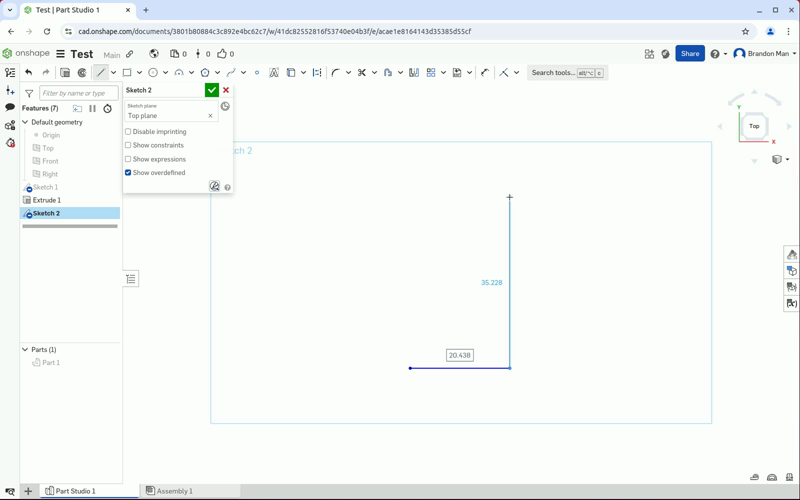
click(509, 196)
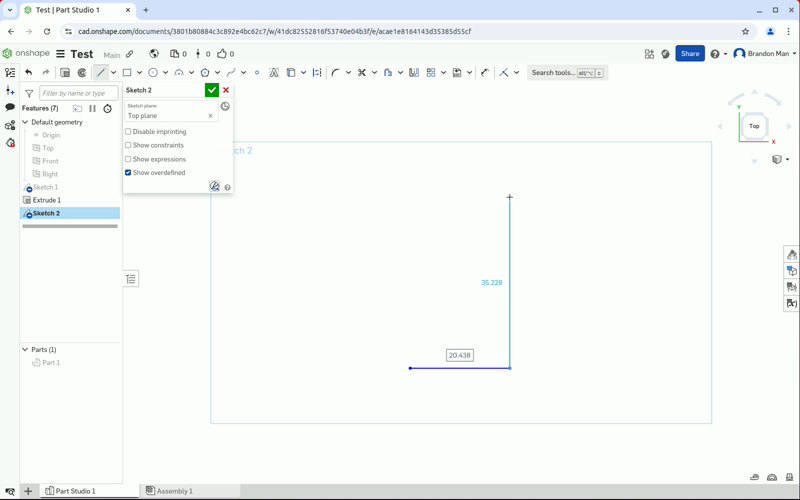
key_up(shift)
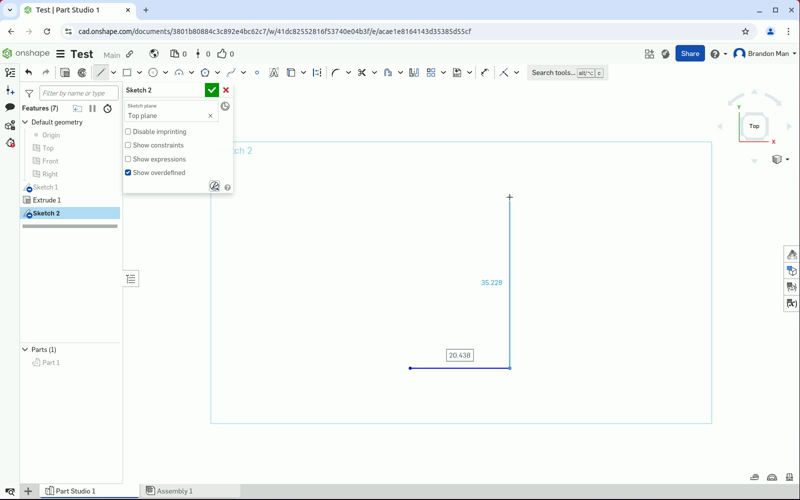
key_down(shift)
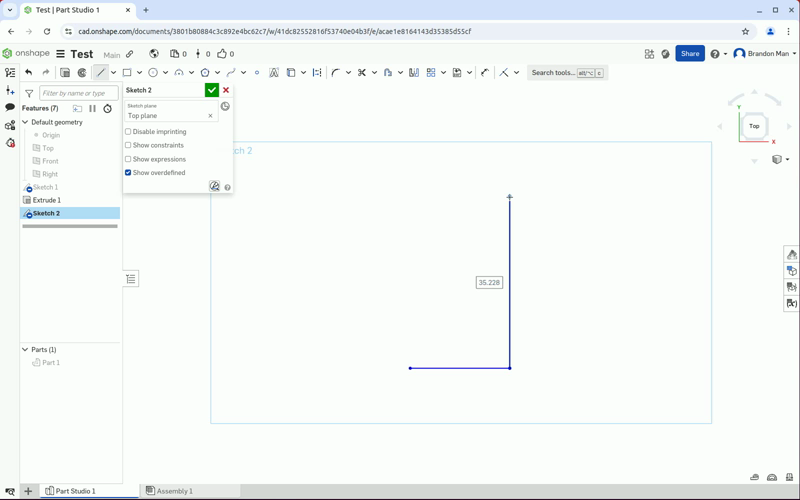
mouse_move(410, 196)
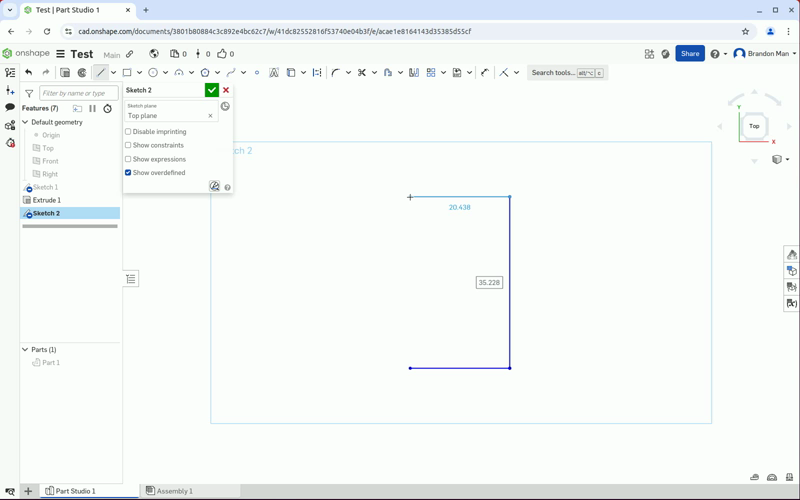
click(410, 196)
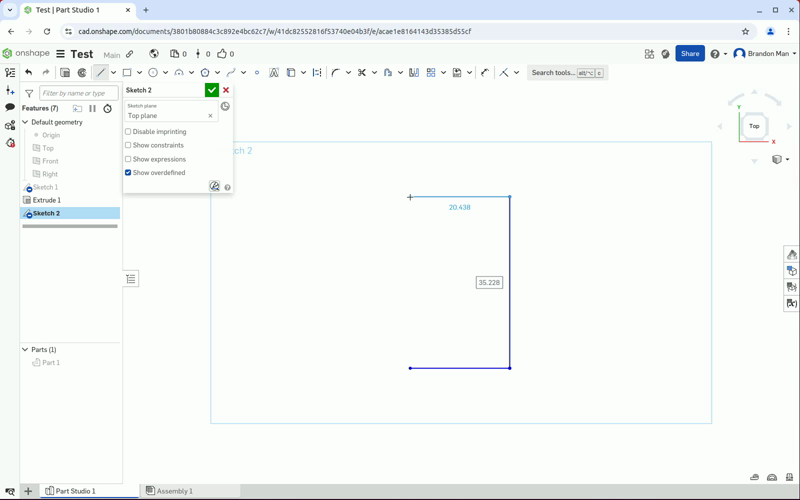
key_up(shift)
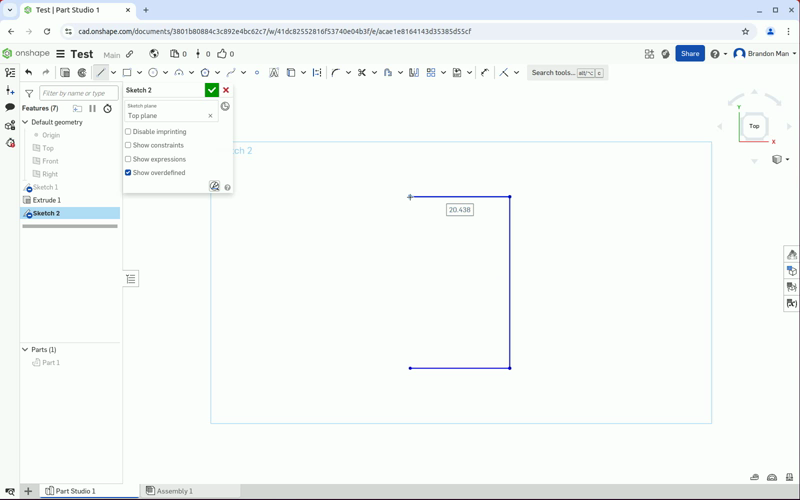
key_down(shift)
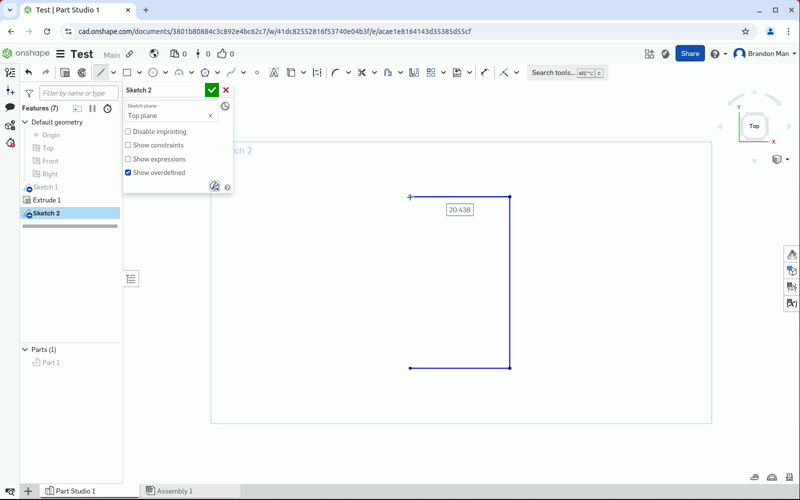
mouse_move(410, 368)
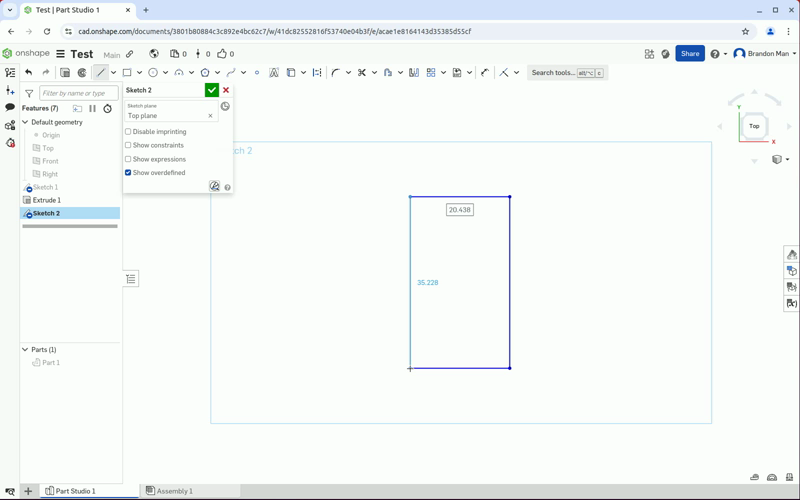
key_up(shift)
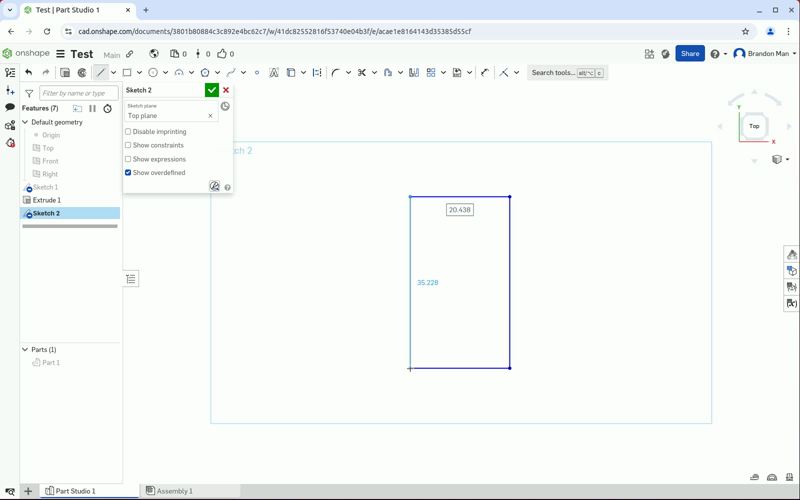
click(410, 368)
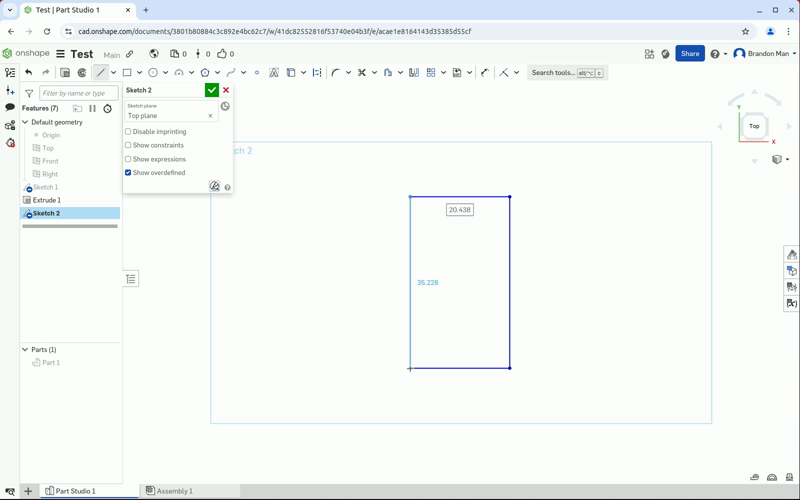
key(esc)
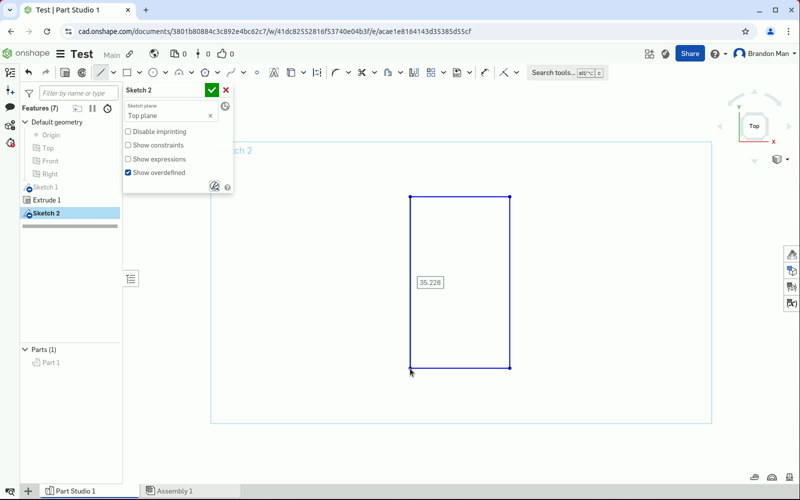
mouse_move(489, 308)
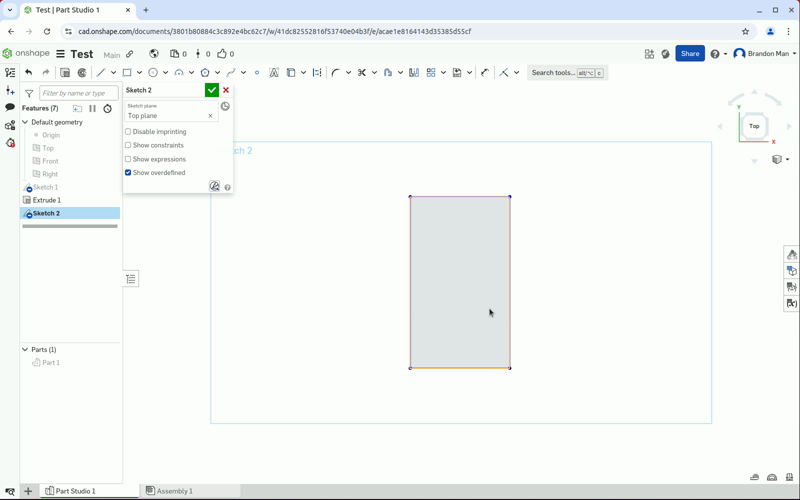
click(489, 308)
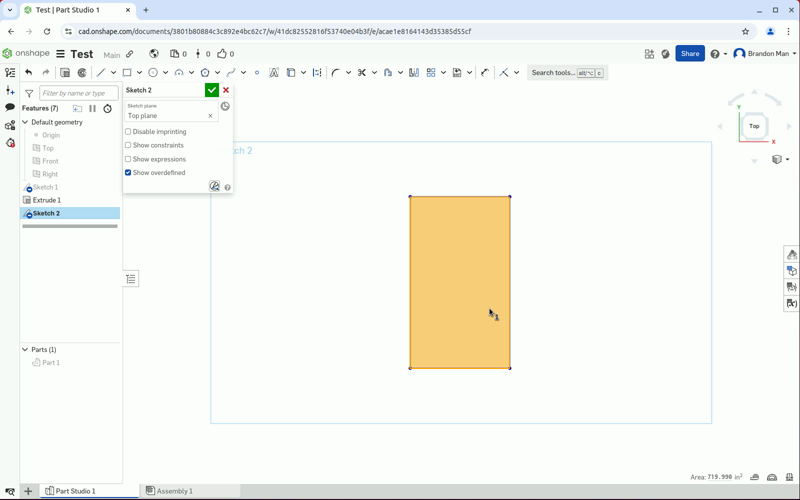
mouse_move(73, 352)
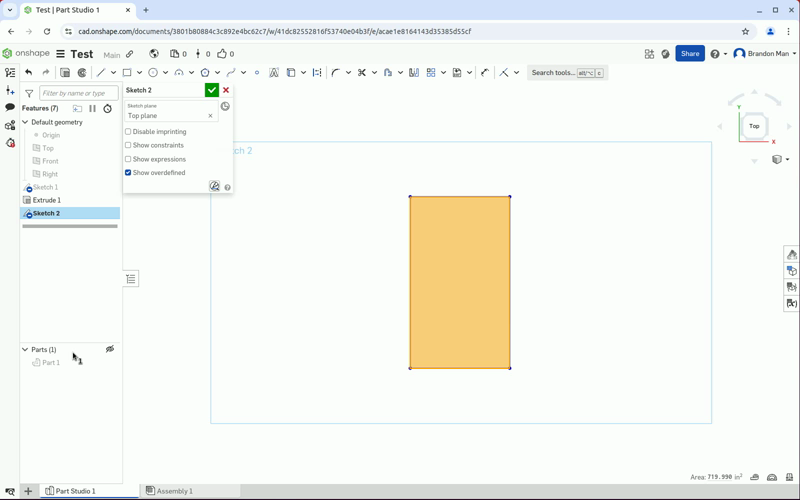
key(shift+y)
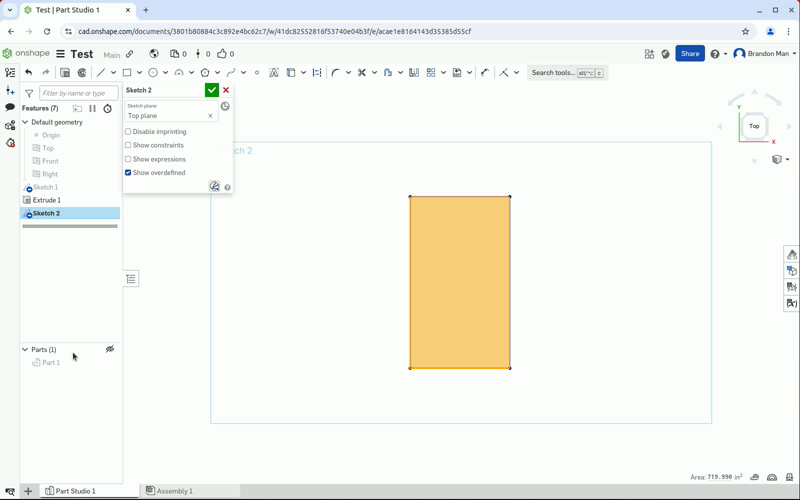
key(shift+e)
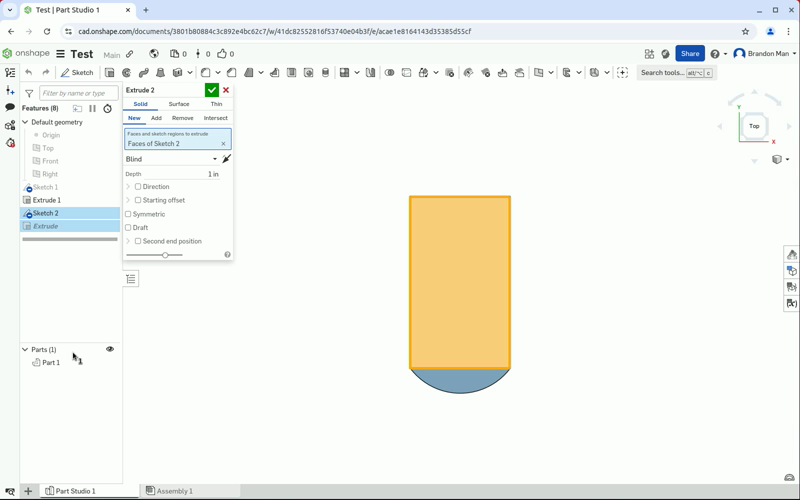
mouse_move(143, 106)
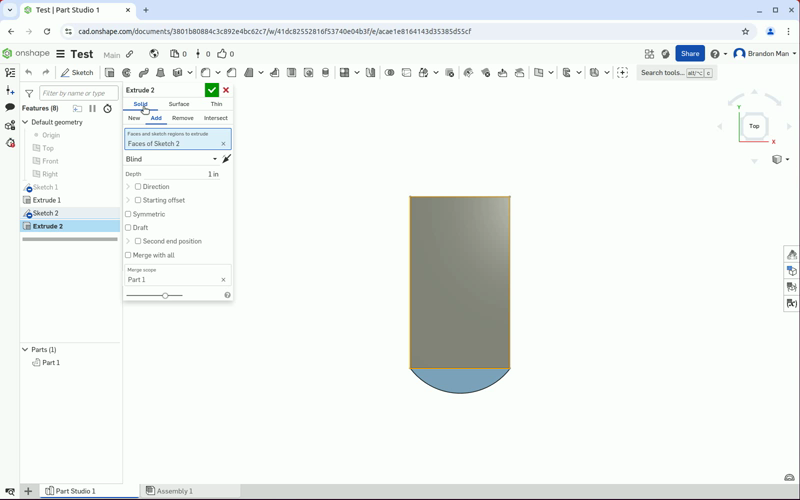
click(143, 106)
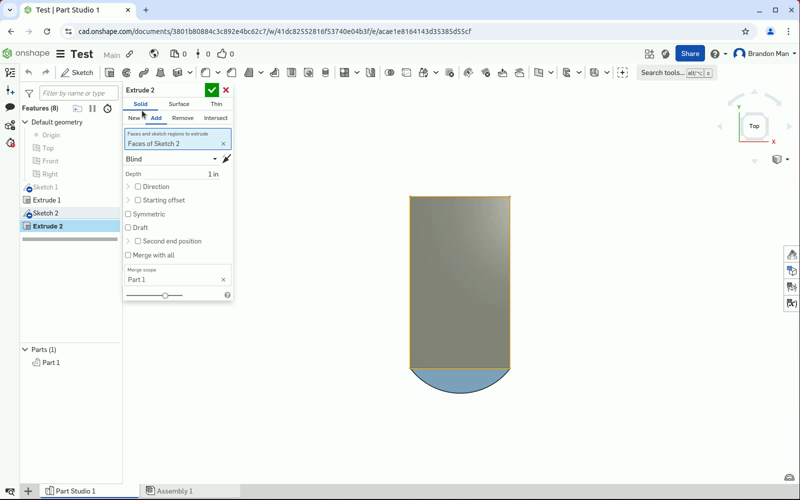
mouse_move(137, 120)
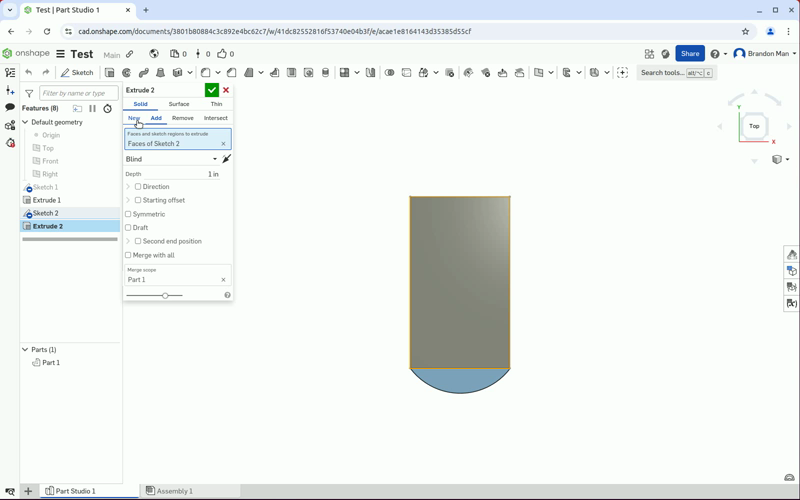
click(137, 120)
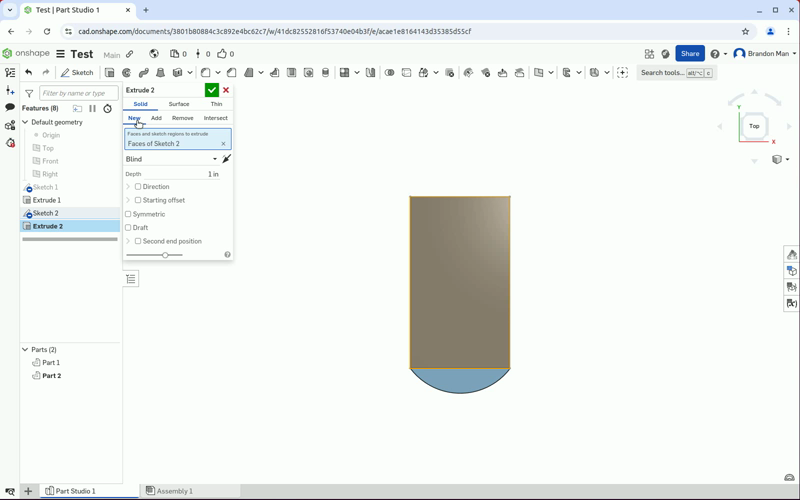
key(tab, 4)
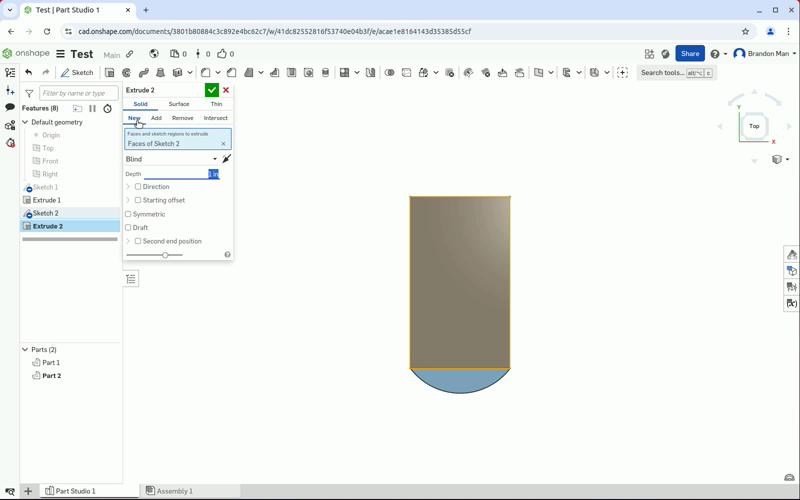
text(10.351)
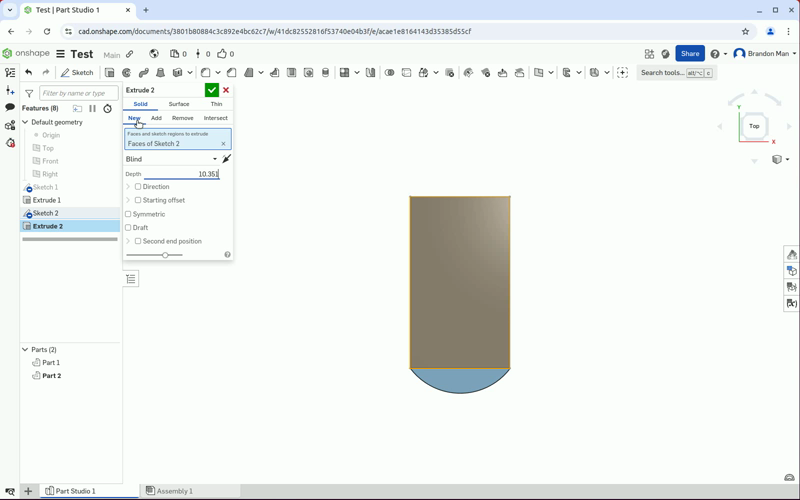
key(enter)
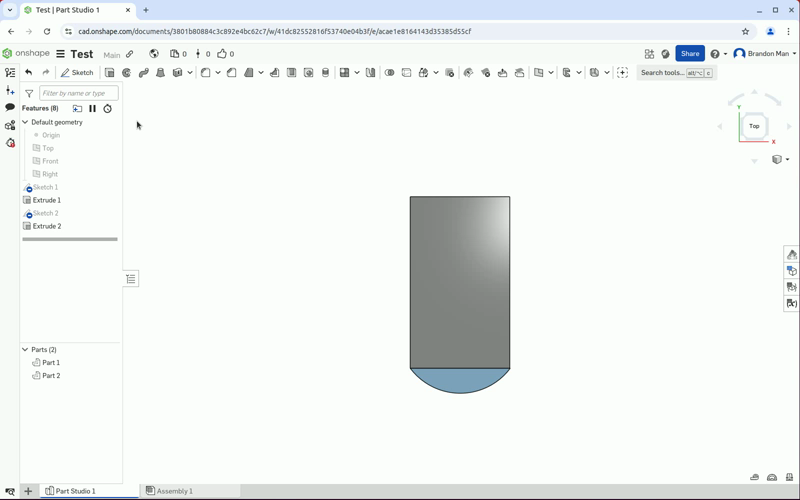
key(shift+h)
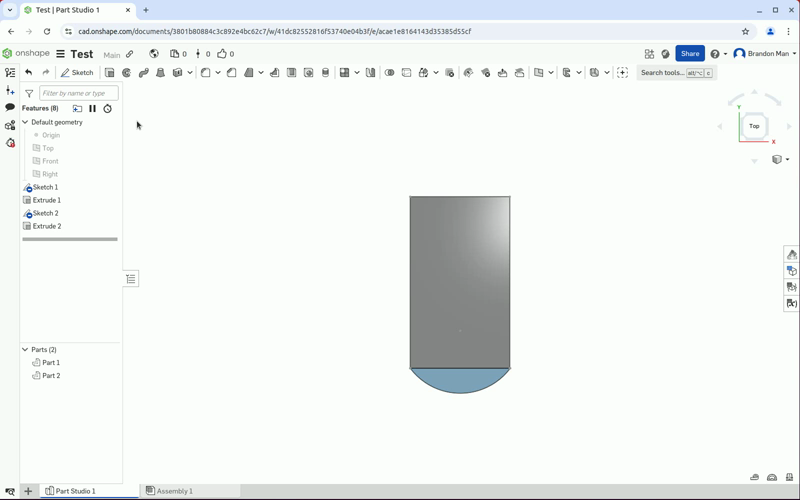
key(shift+h)
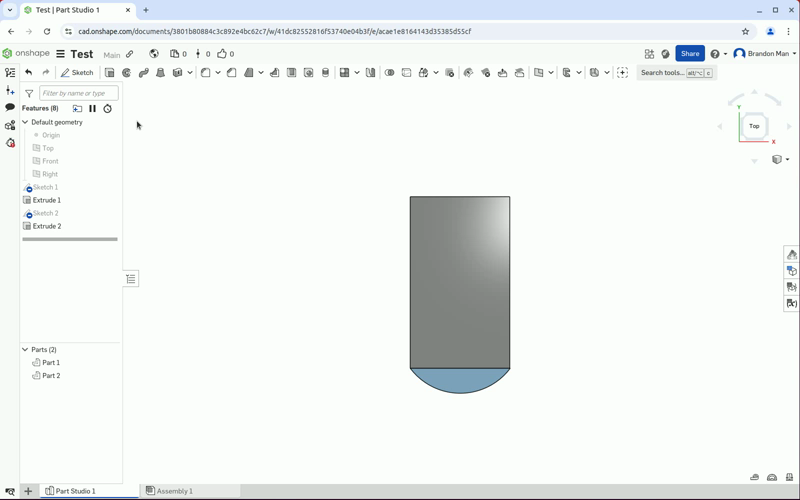
mouse_move(73, 189)
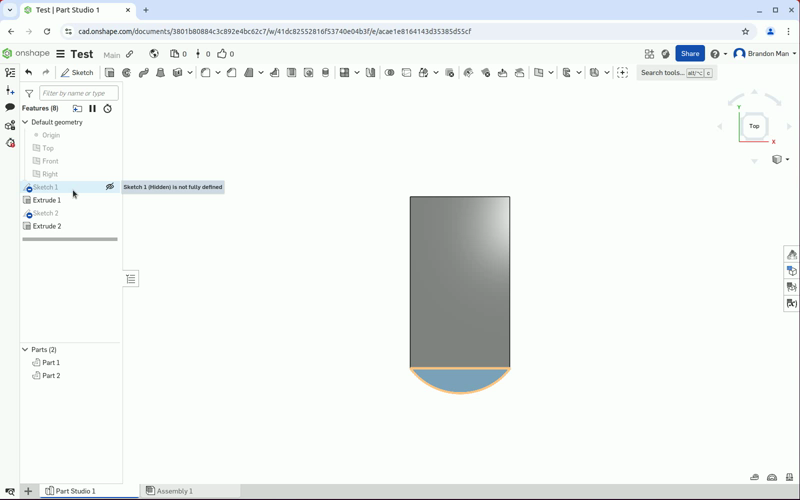
click(73, 189)
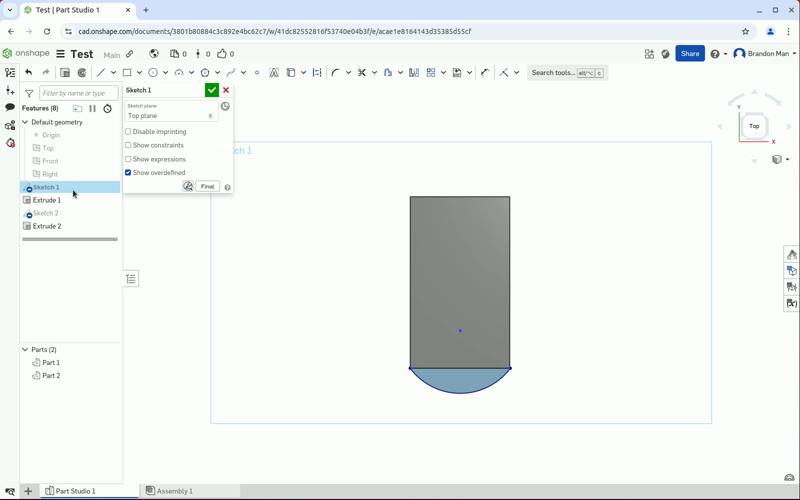
mouse_move(229, 92)
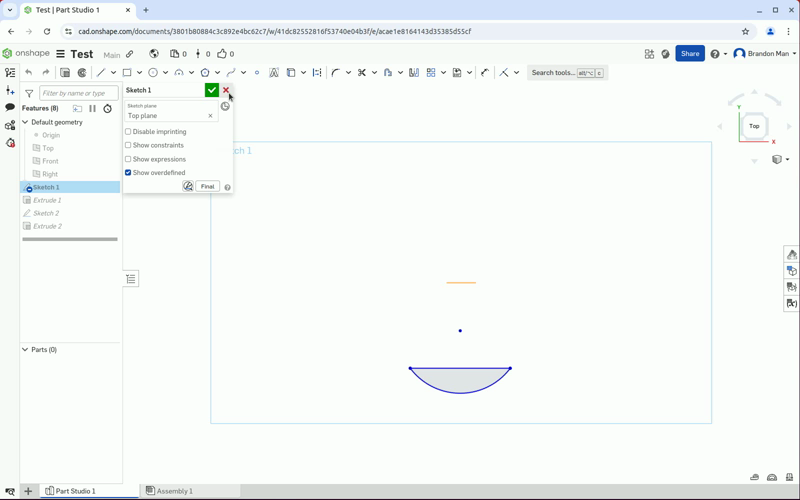
click(229, 92)
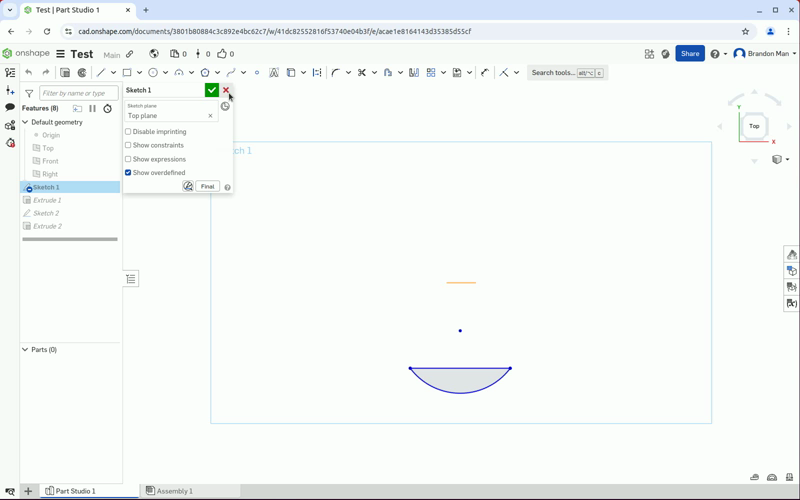
key(shift+s)
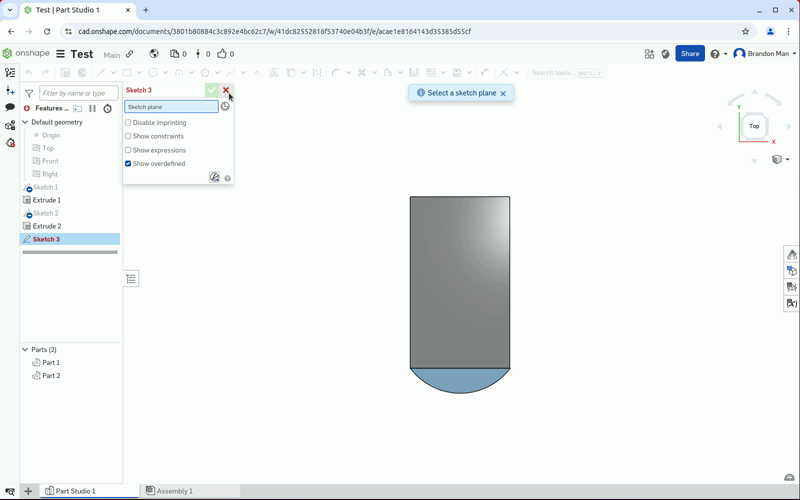
mouse_move(73, 150)
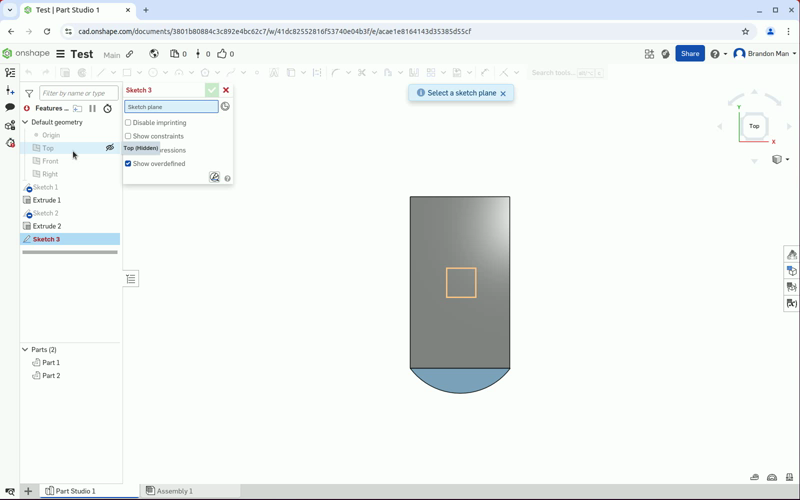
click(73, 150)
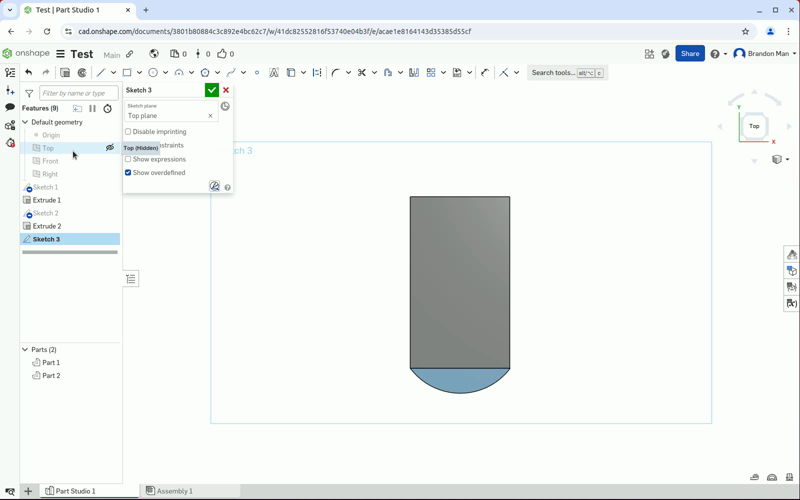
mouse_move(73, 352)
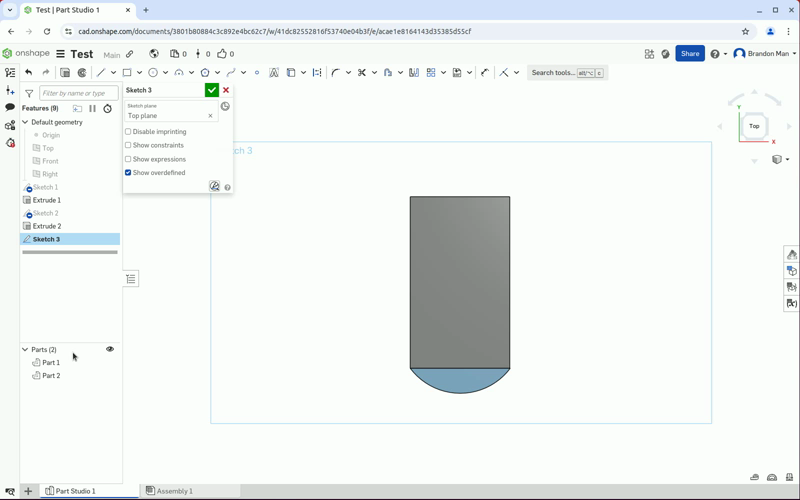
key(y)
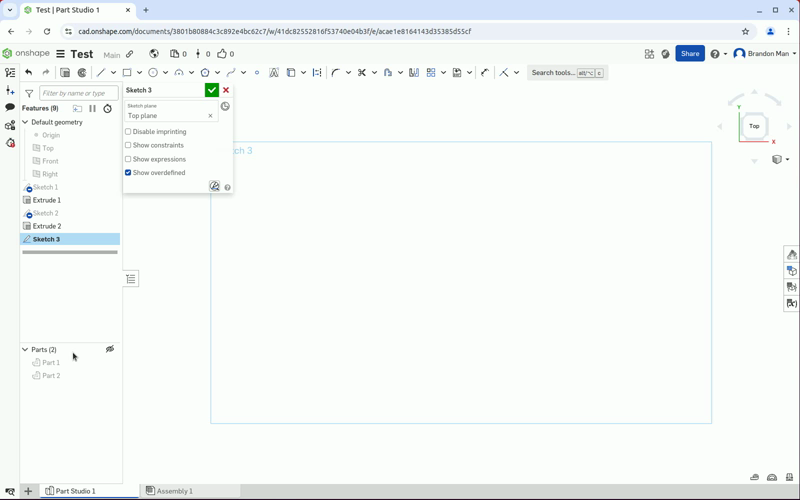
key(l)
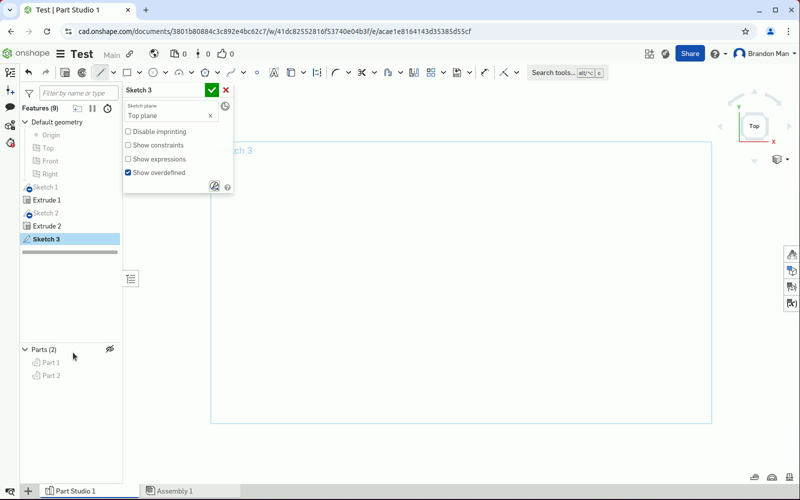
key_down(shift)
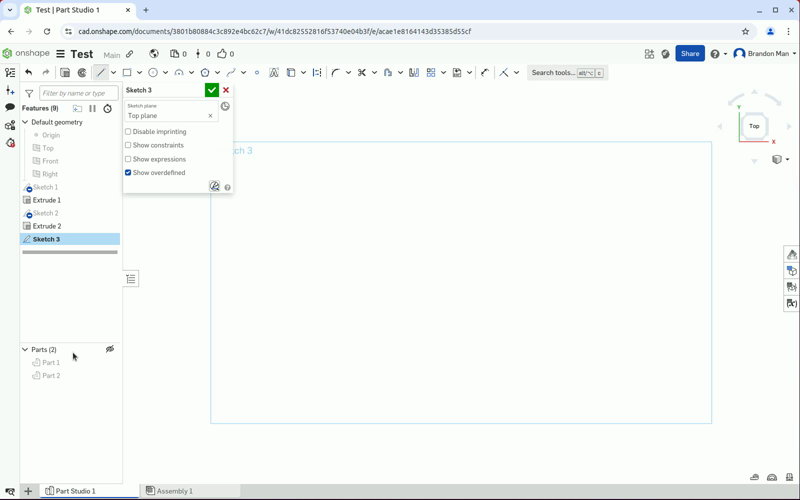
mouse_move(410, 197)
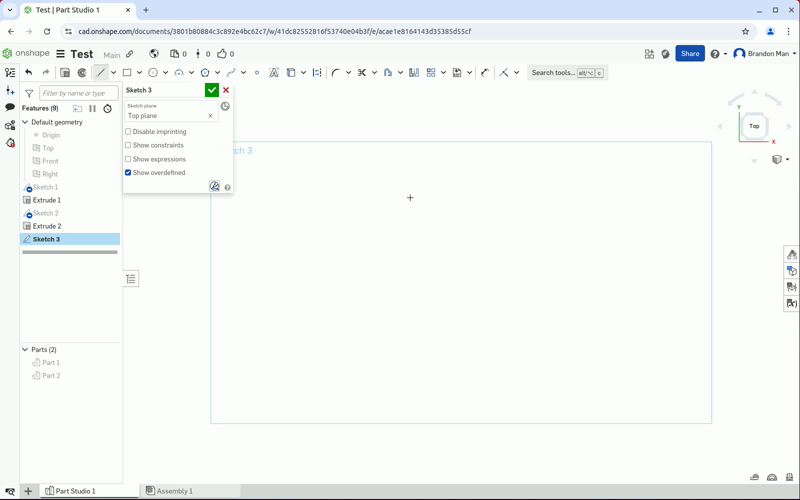
click(410, 197)
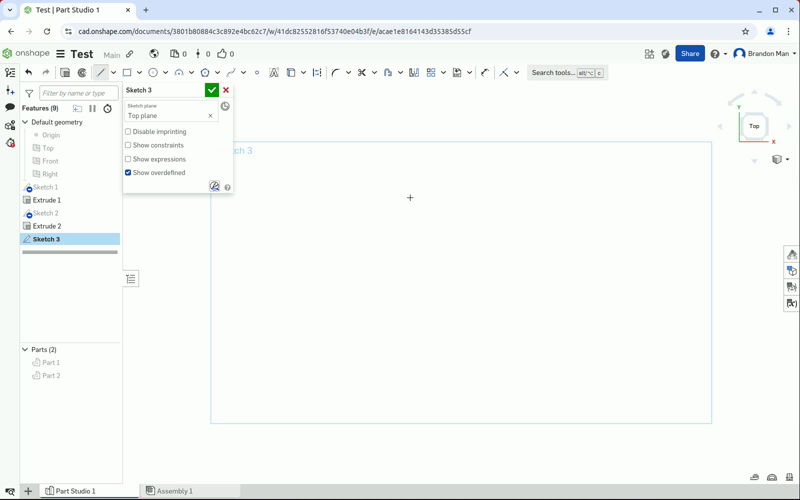
key_up(shift)
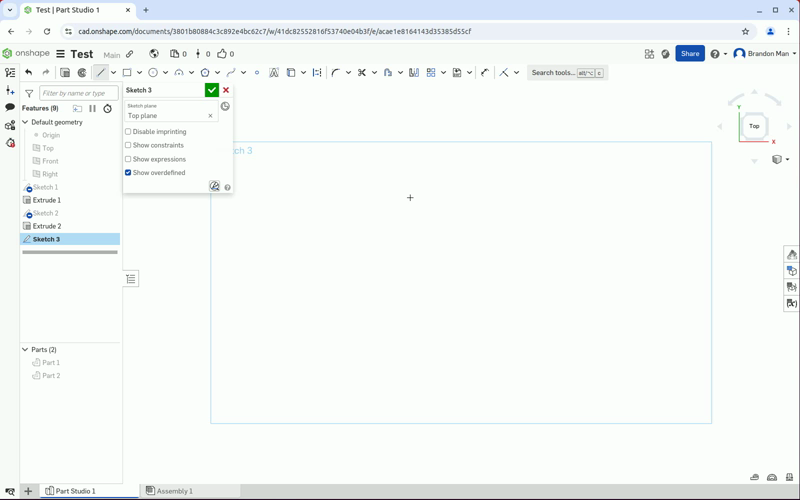
key_down(shift)
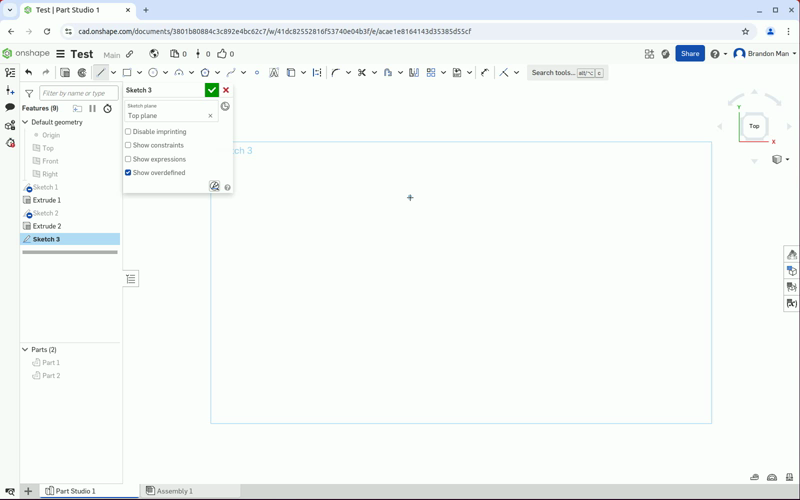
mouse_move(510, 197)
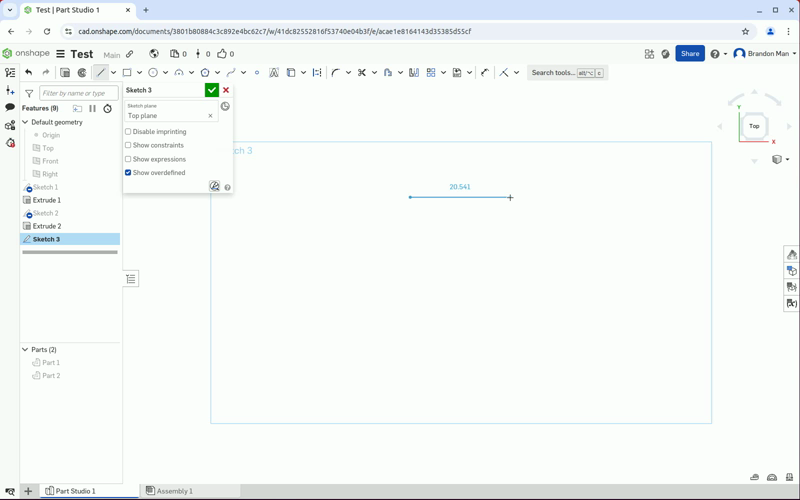
click(510, 197)
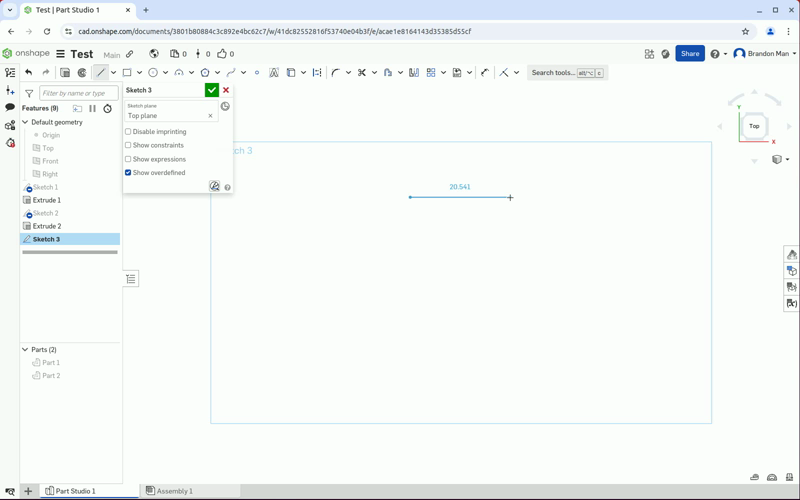
key_up(shift)
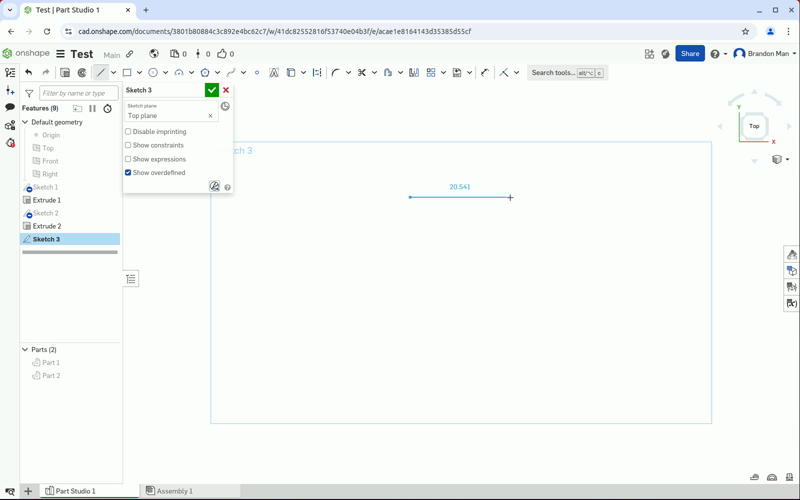
key(esc)
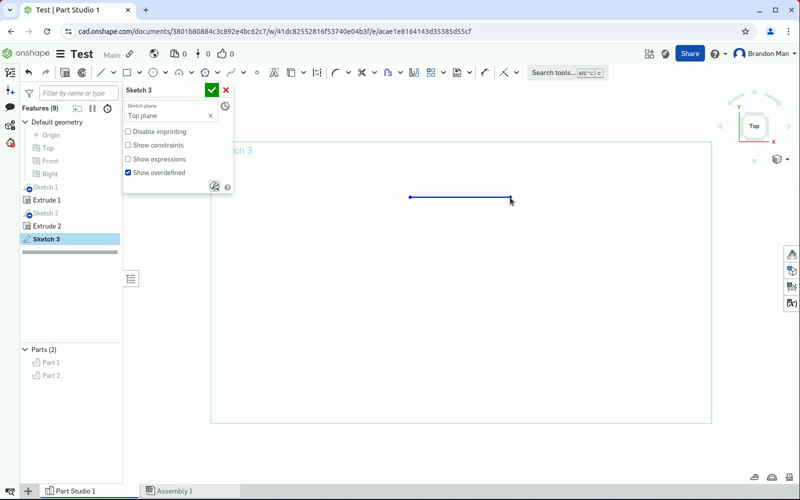
key(a)
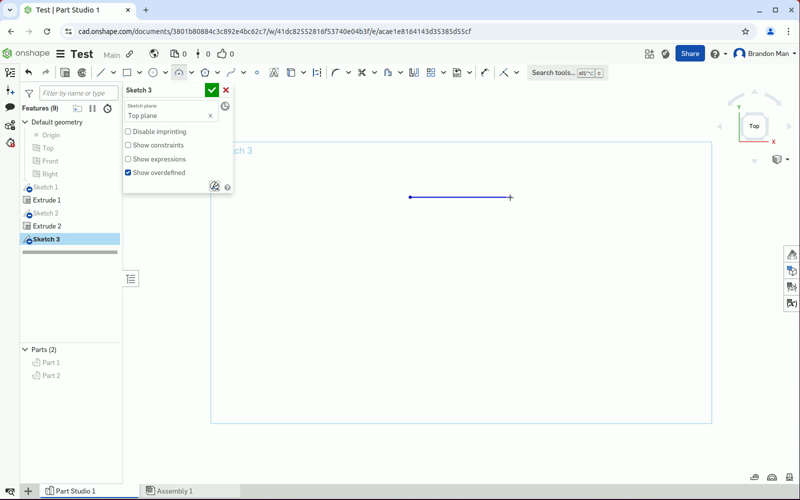
mouse_move(510, 197)
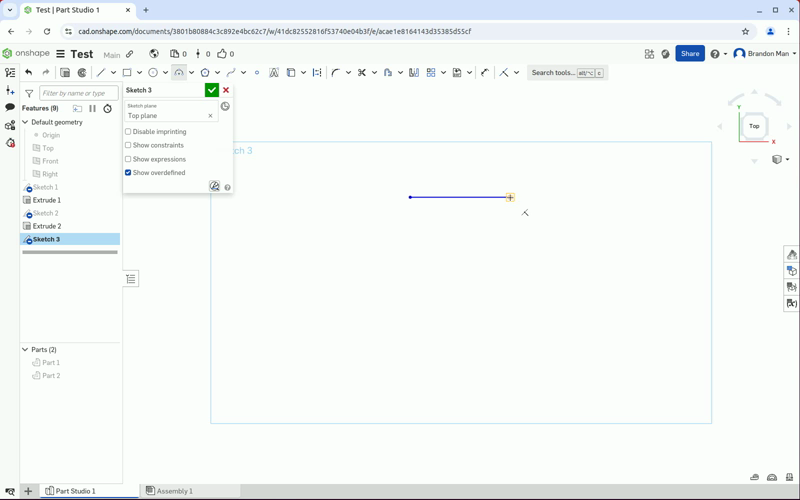
click(510, 197)
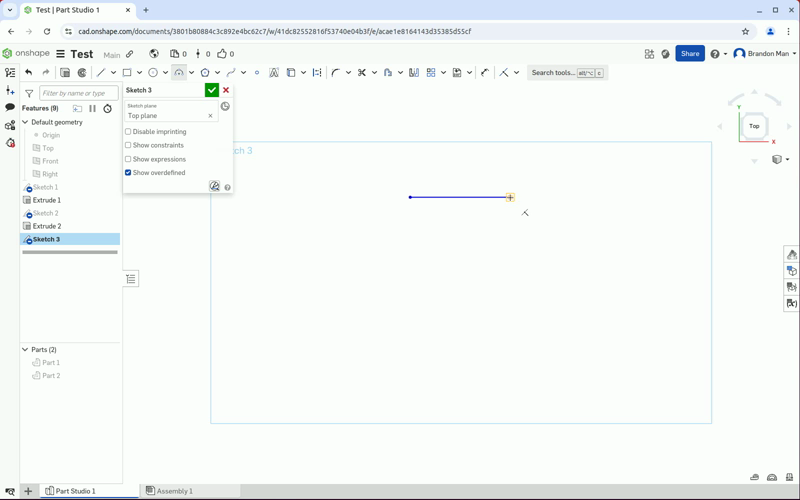
mouse_move(410, 197)
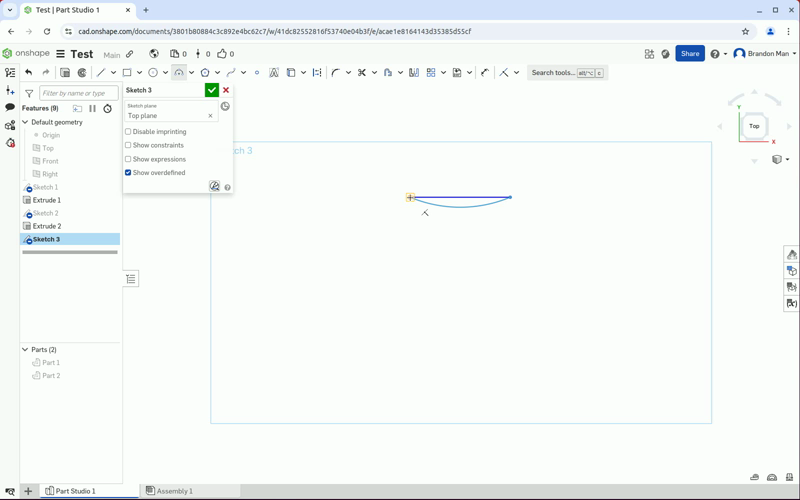
click(410, 197)
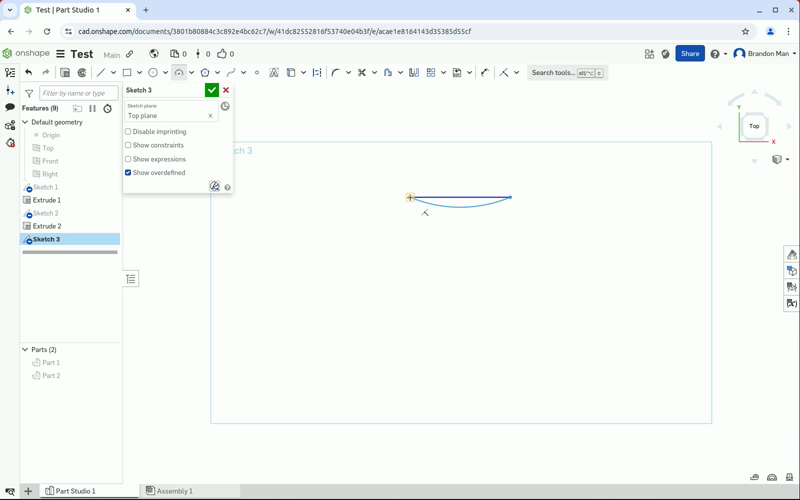
key_down(shift)
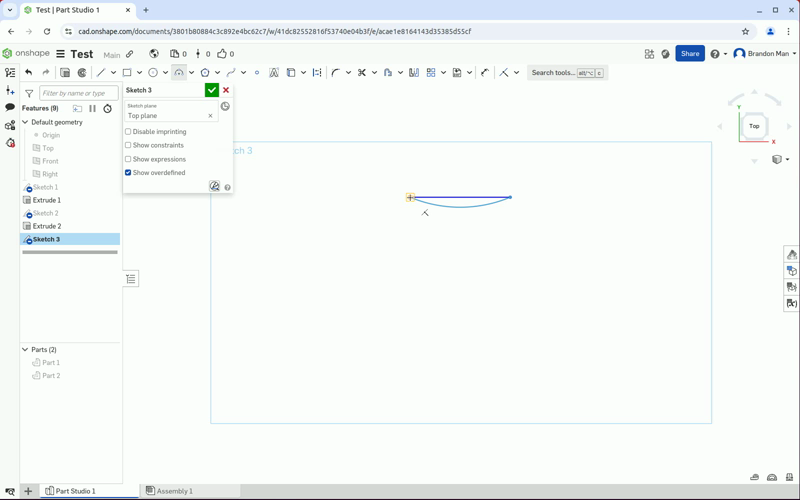
mouse_move(460, 171)
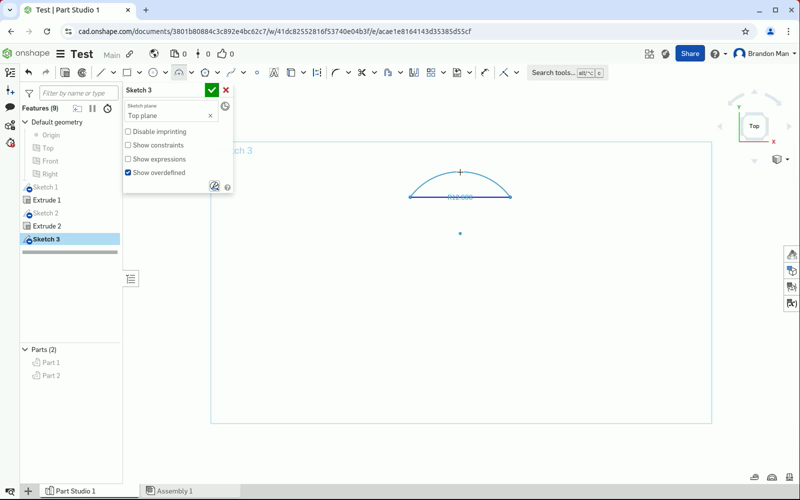
click(460, 171)
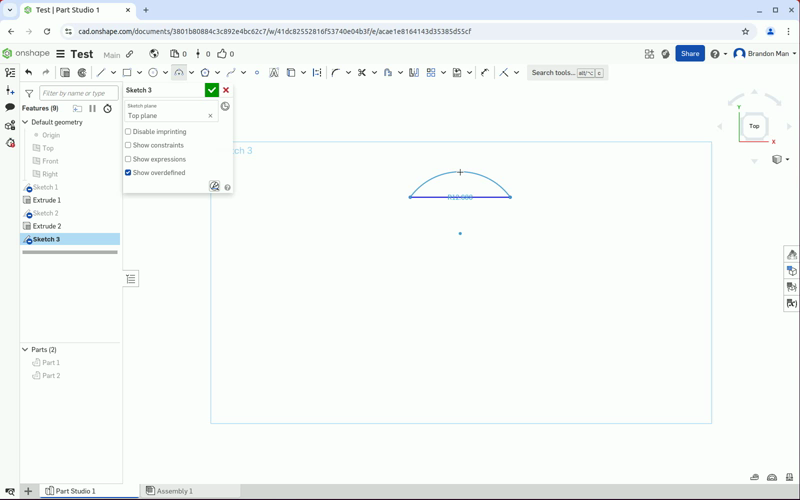
key_up(shift)
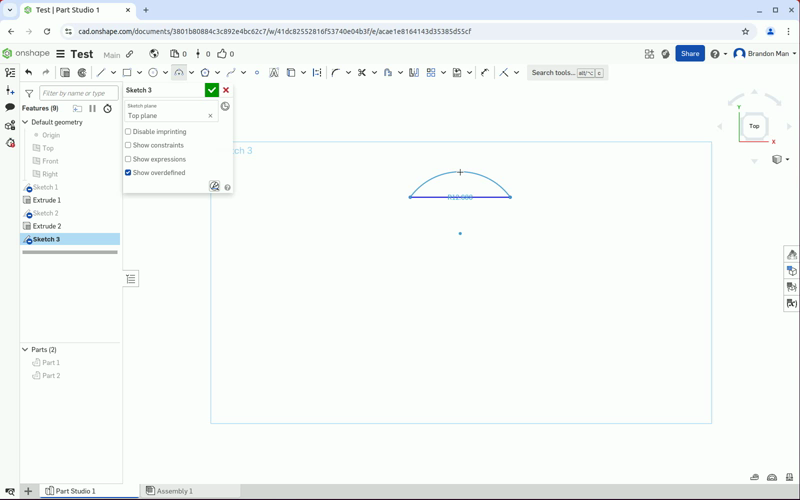
key(esc)
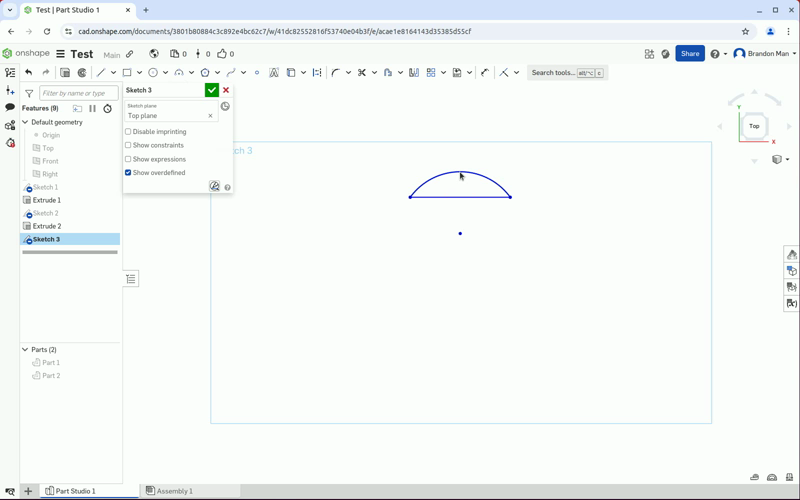
mouse_move(473, 180)
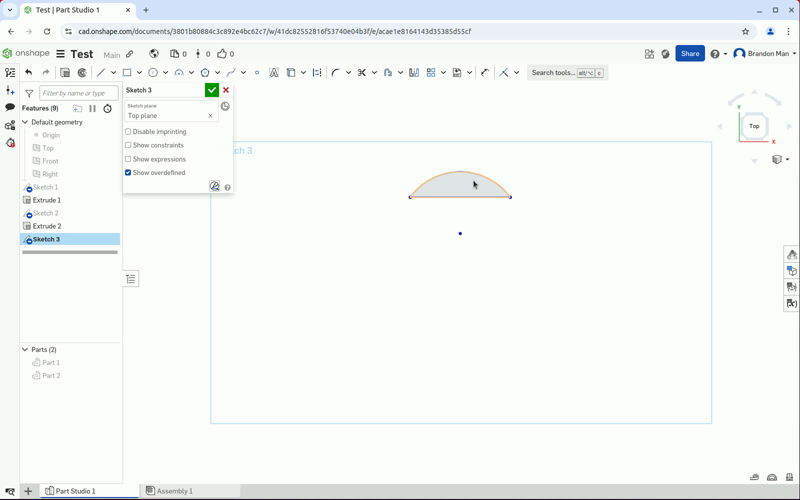
scroll(6)
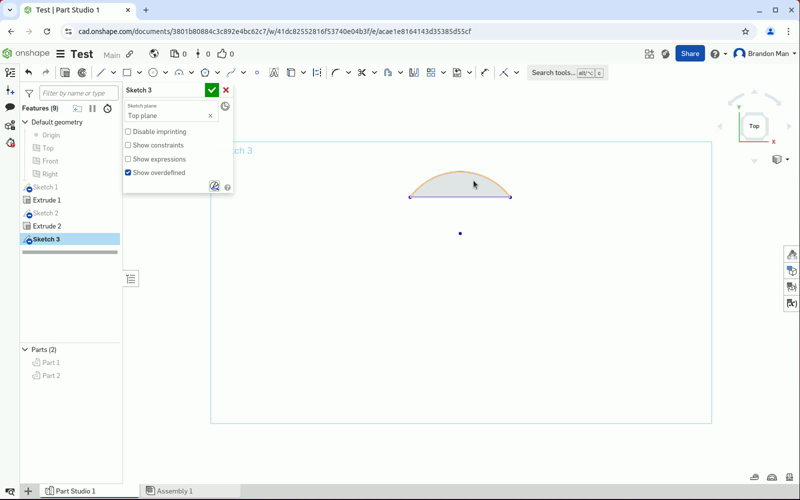
scroll(6)
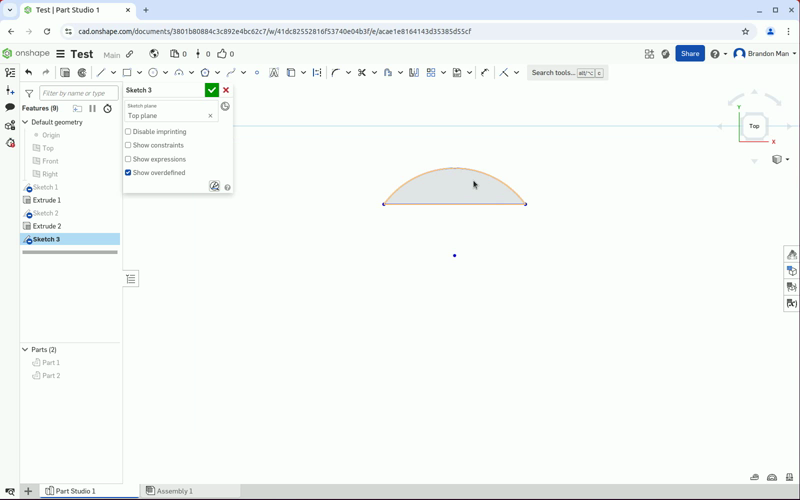
scroll(6)
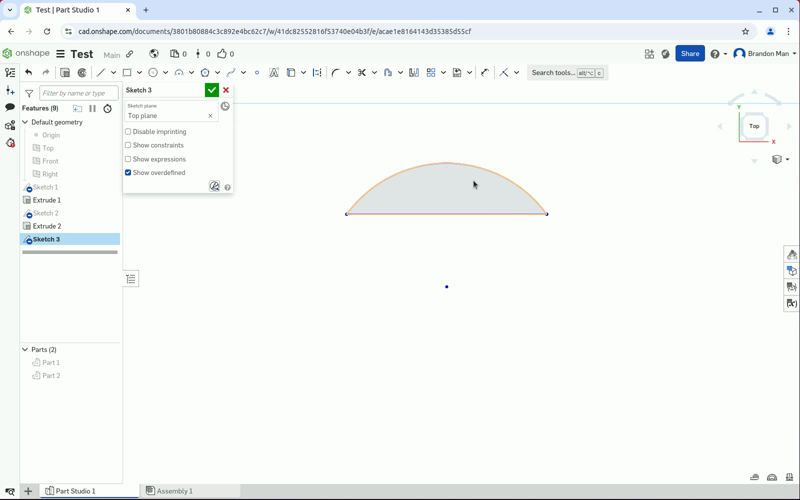
scroll(6)
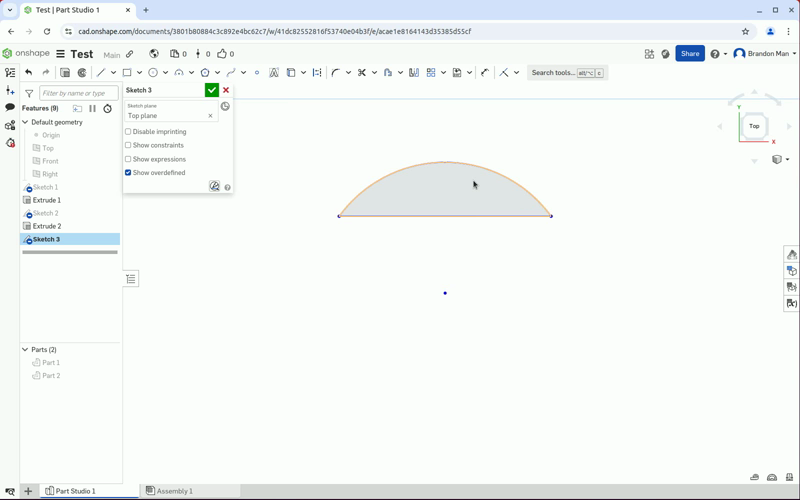
scroll(6)
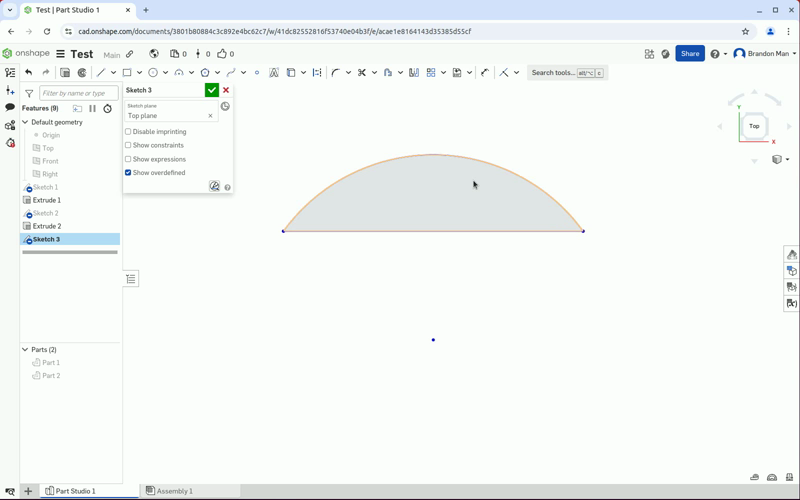
scroll(6)
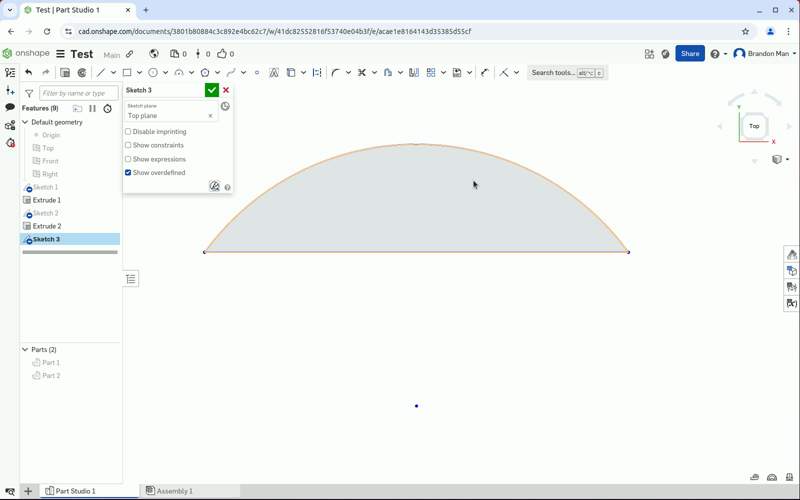
scroll(6)
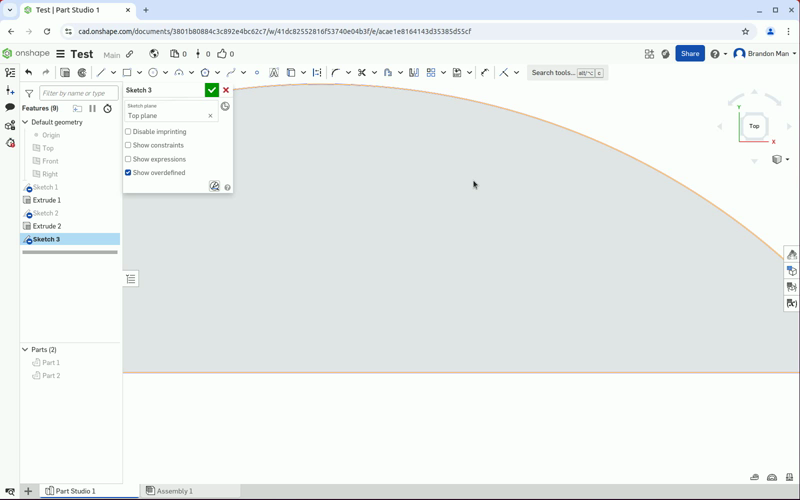
click(473, 180)
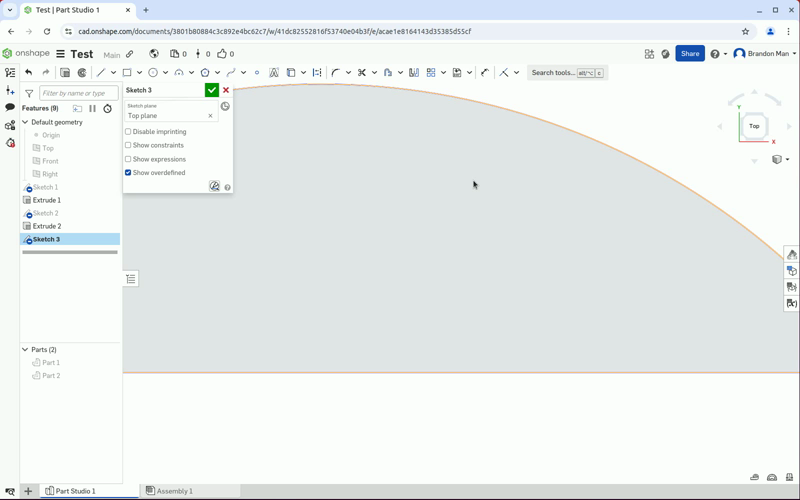
scroll(-6)
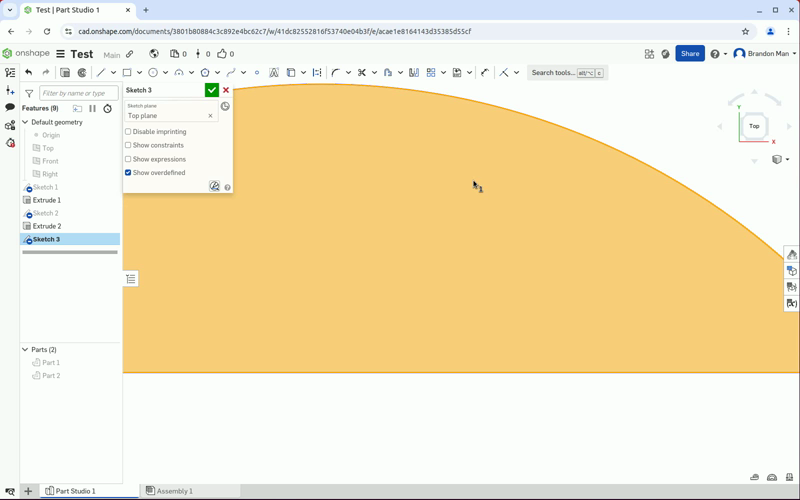
scroll(-6)
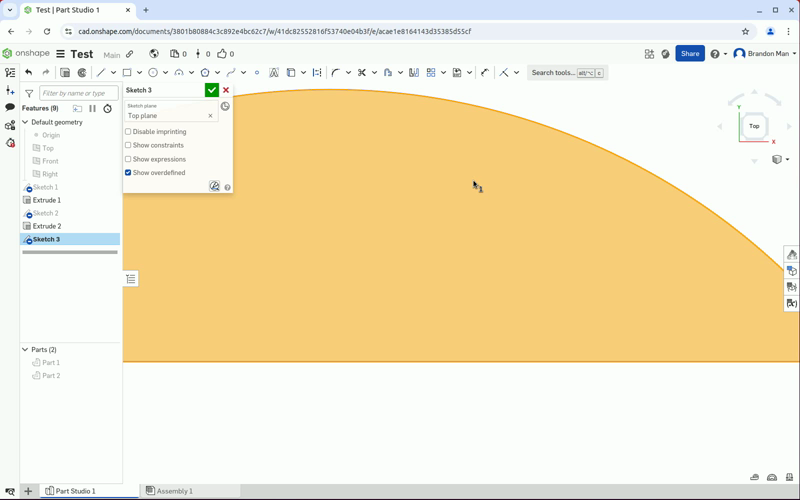
scroll(-6)
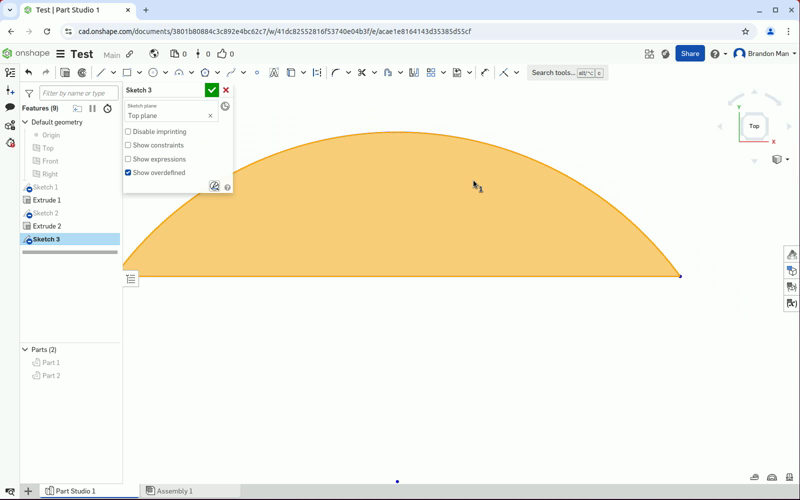
scroll(-6)
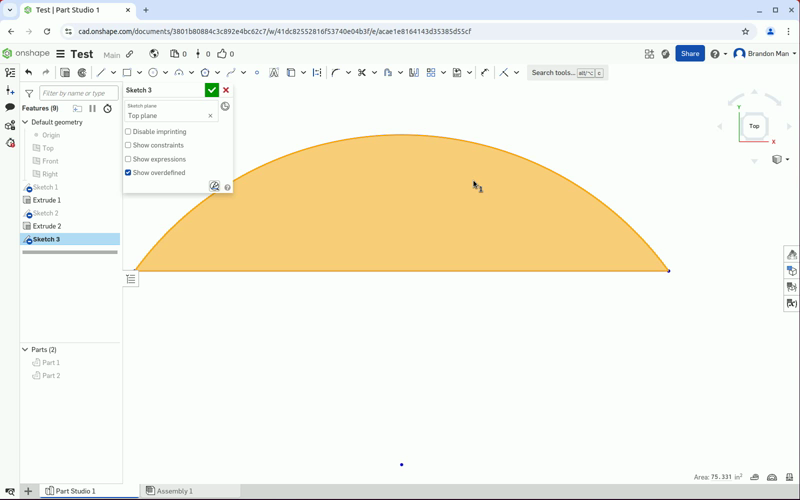
scroll(-6)
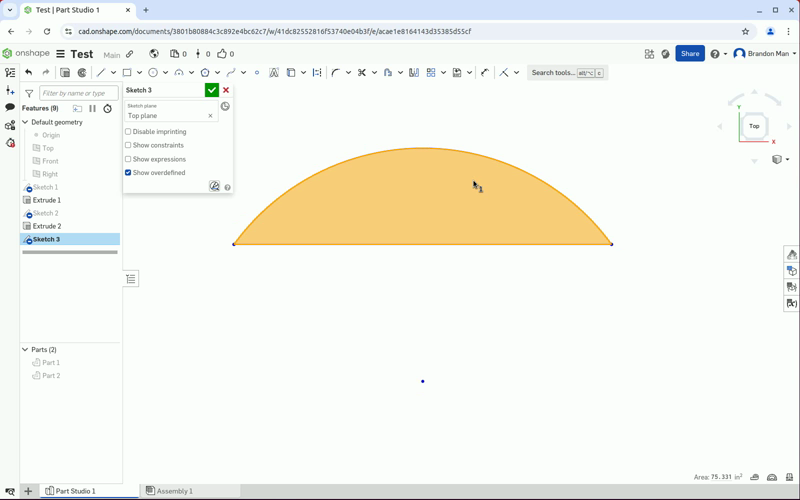
scroll(-6)
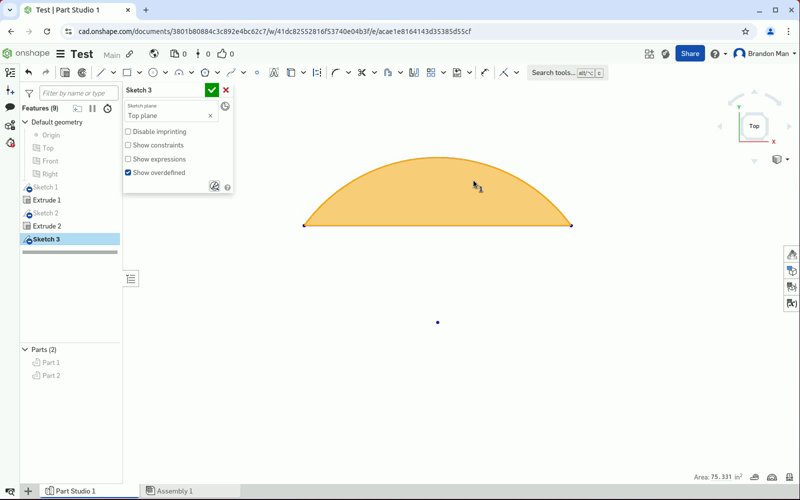
scroll(-6)
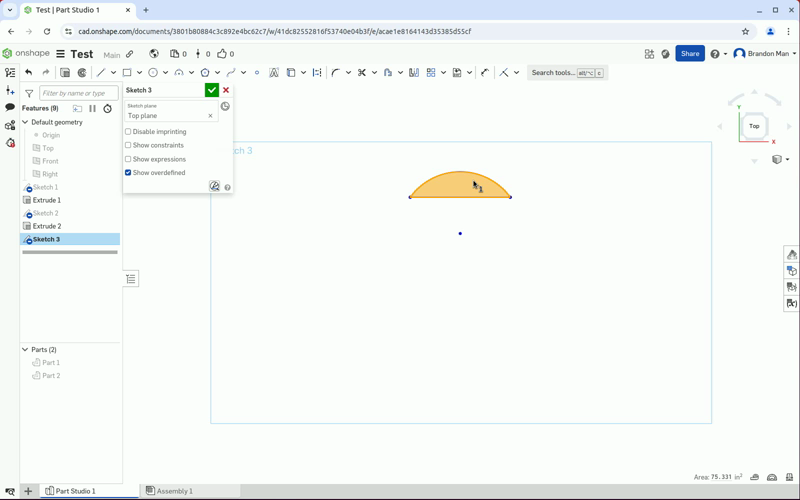
mouse_move(73, 352)
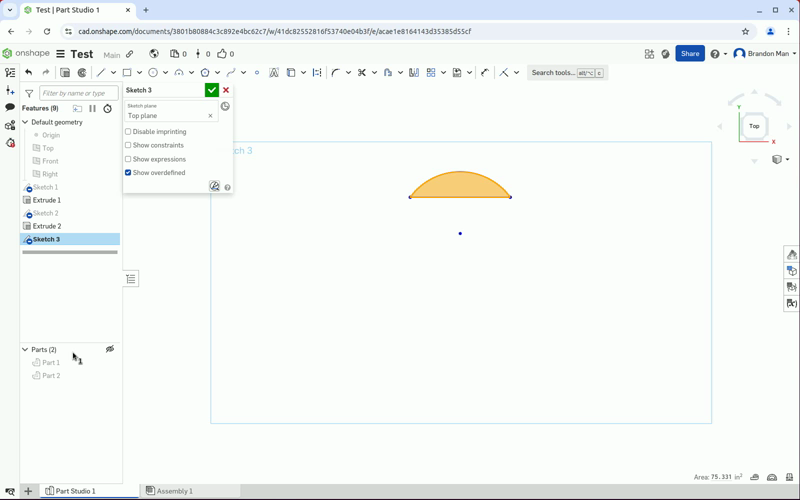
key(shift+y)
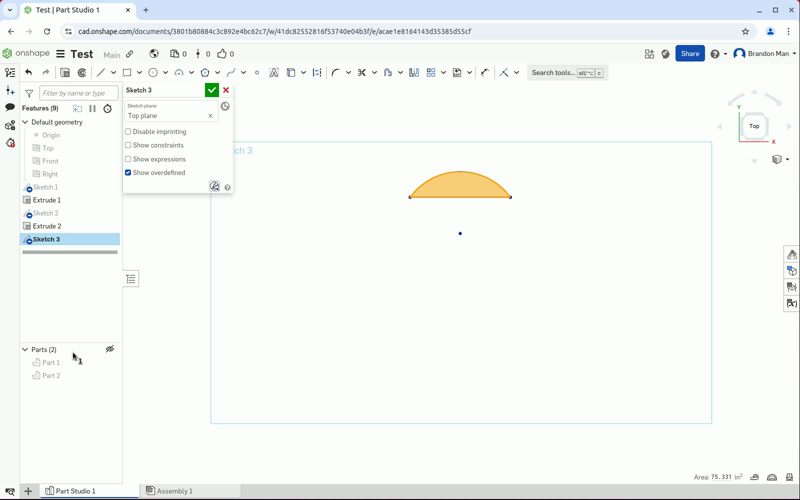
key(shift+e)
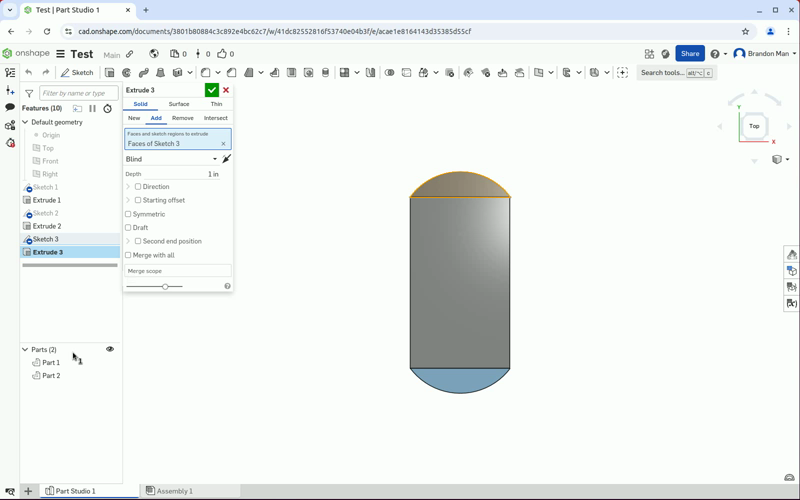
mouse_move(143, 106)
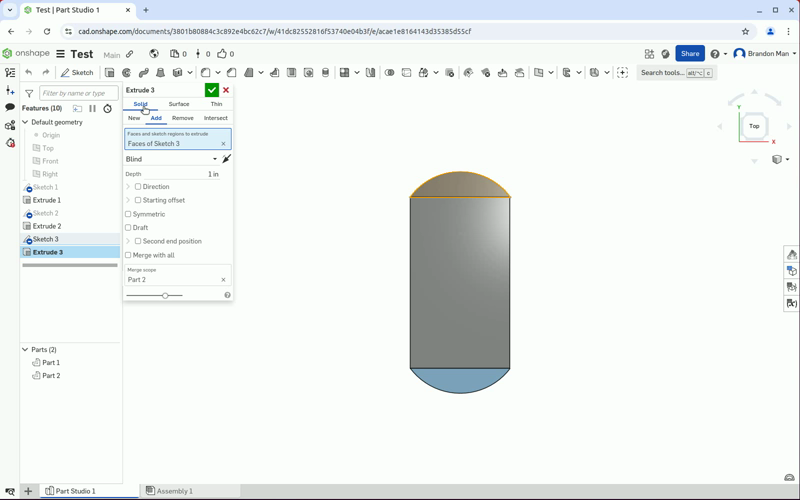
click(143, 106)
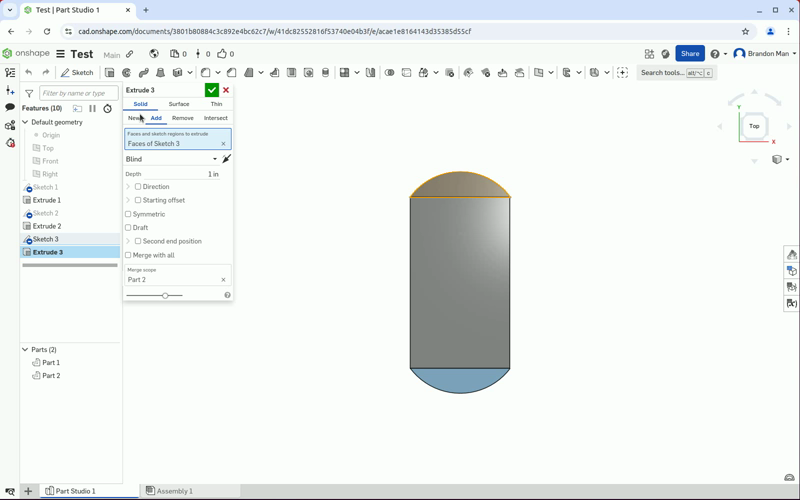
mouse_move(137, 120)
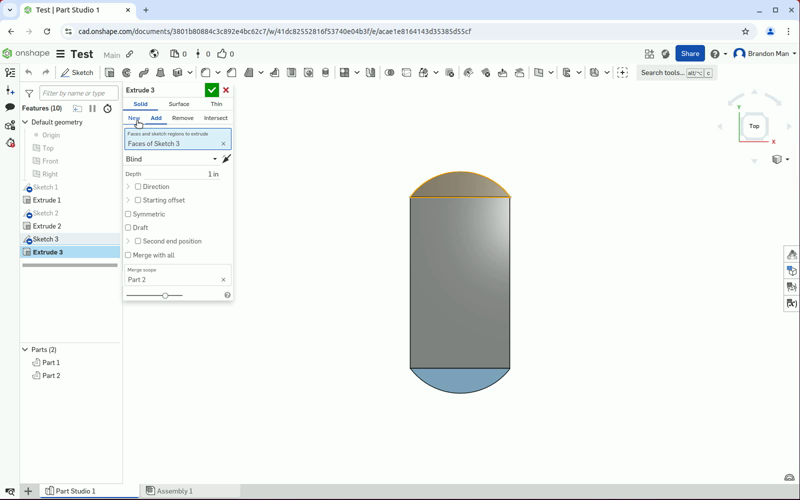
click(137, 120)
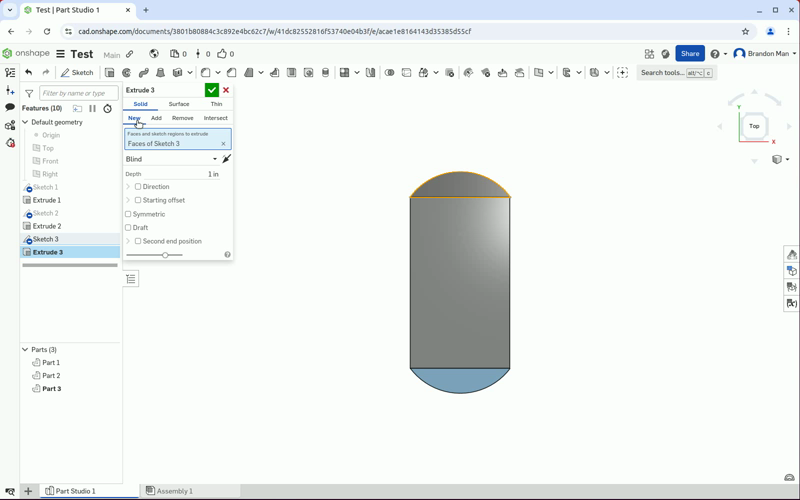
key(tab, 4)
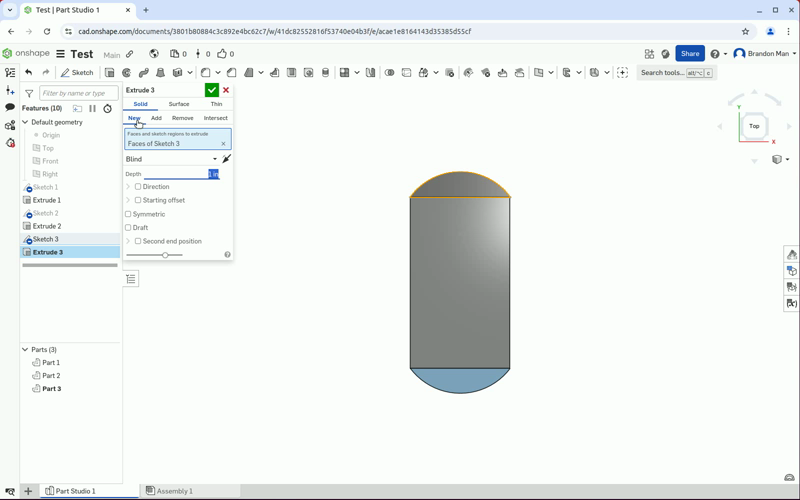
text(10.351)
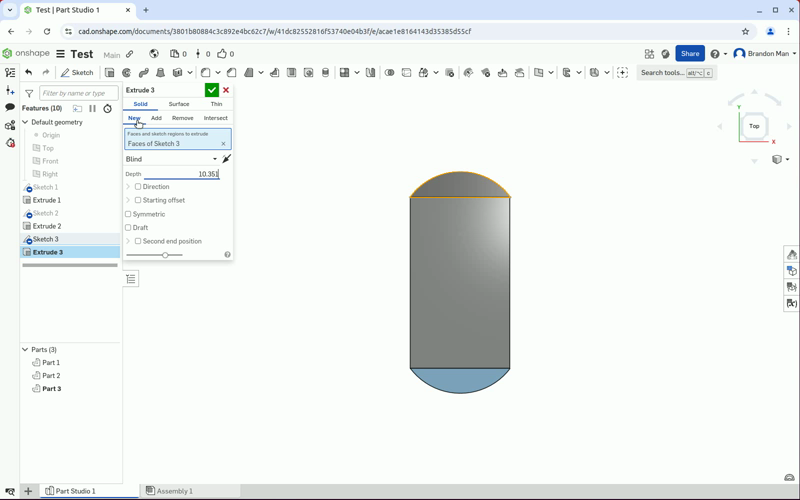
key(enter)
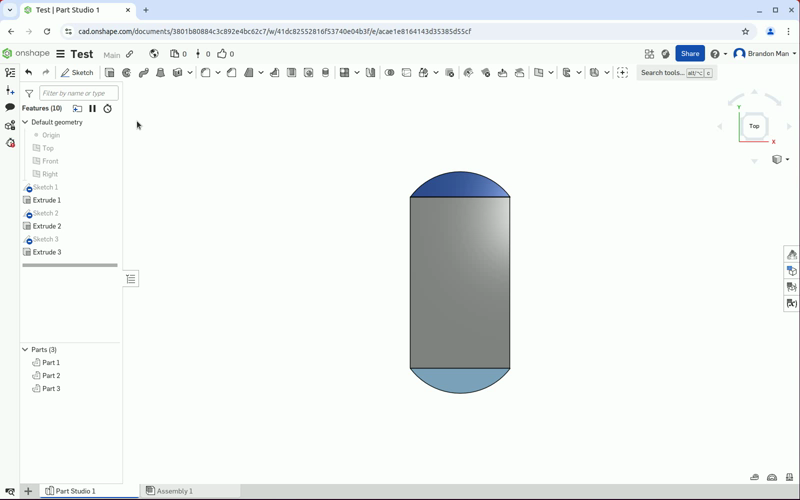
key(shift+h)
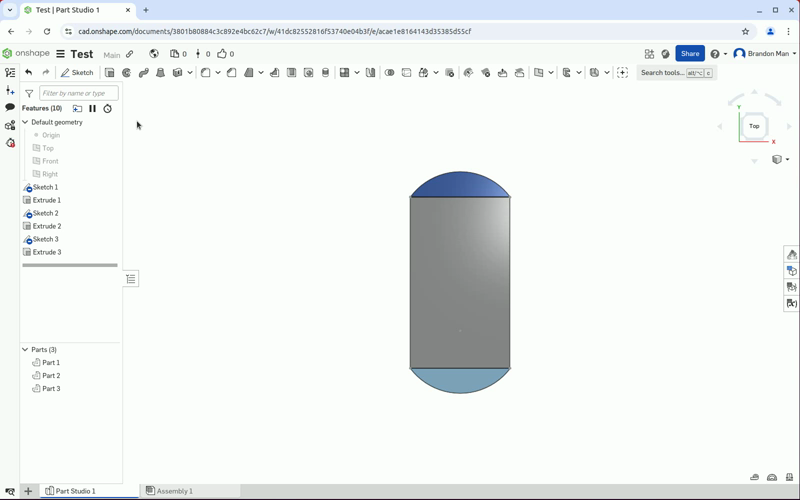
key(shift+h)
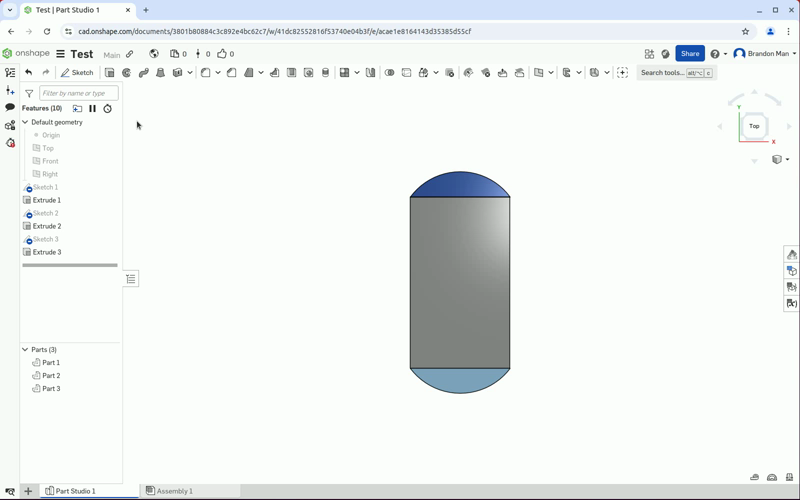
mouse_move(73, 189)
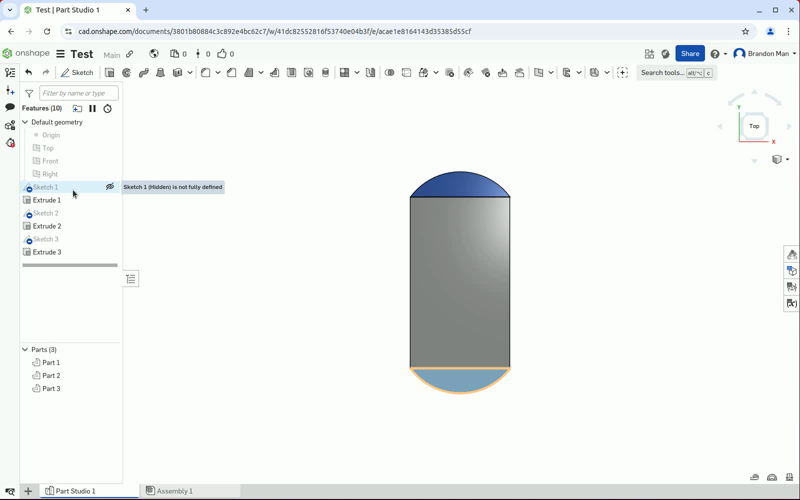
click(73, 189)
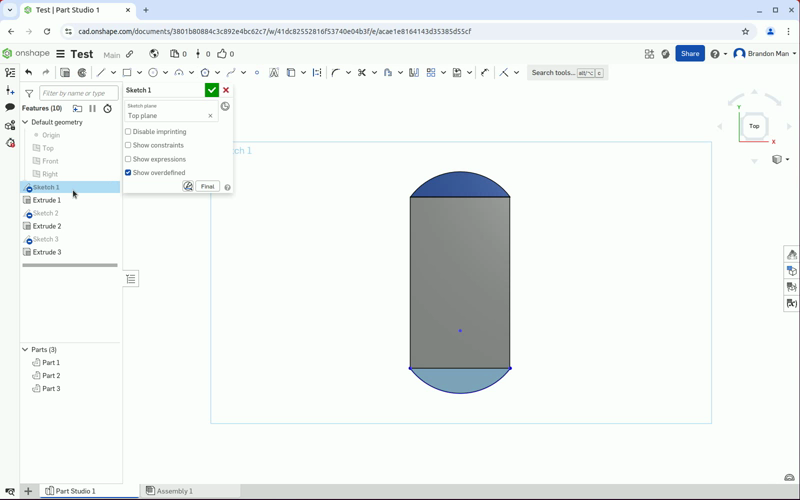
mouse_move(229, 92)
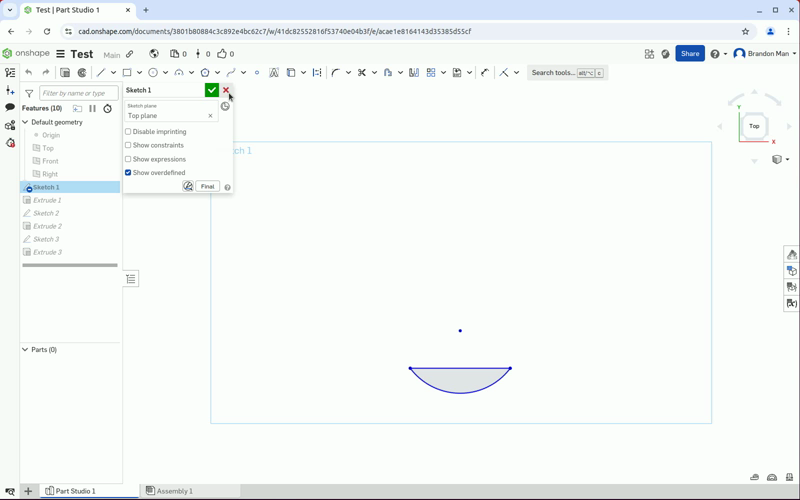
click(229, 92)
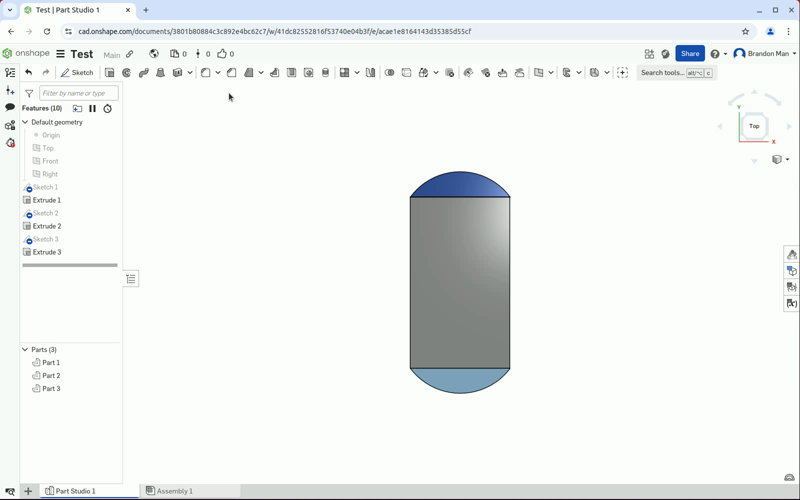
mouse_move(541, 75)
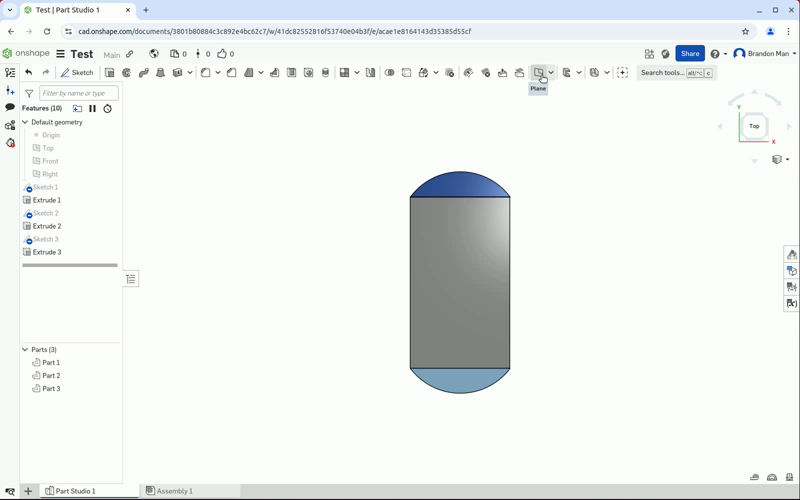
click(541, 75)
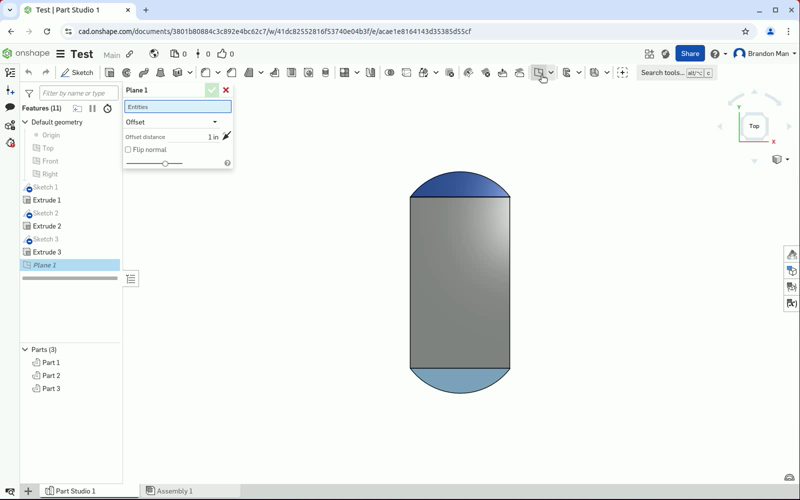
mouse_move(73, 150)
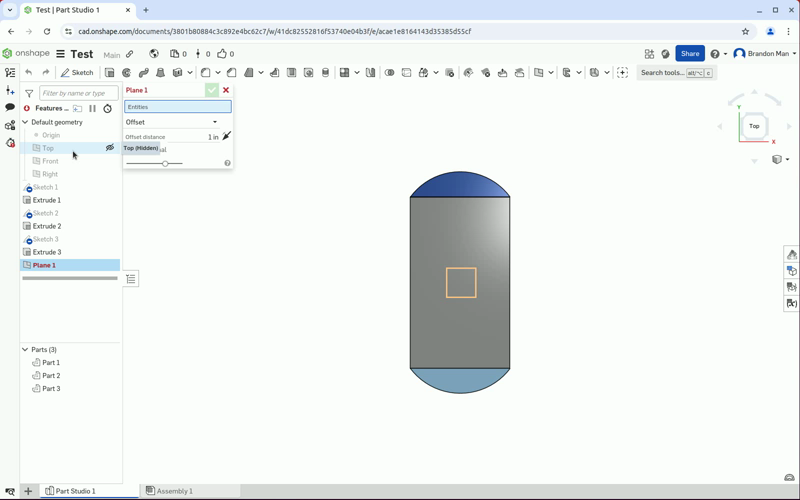
click(73, 150)
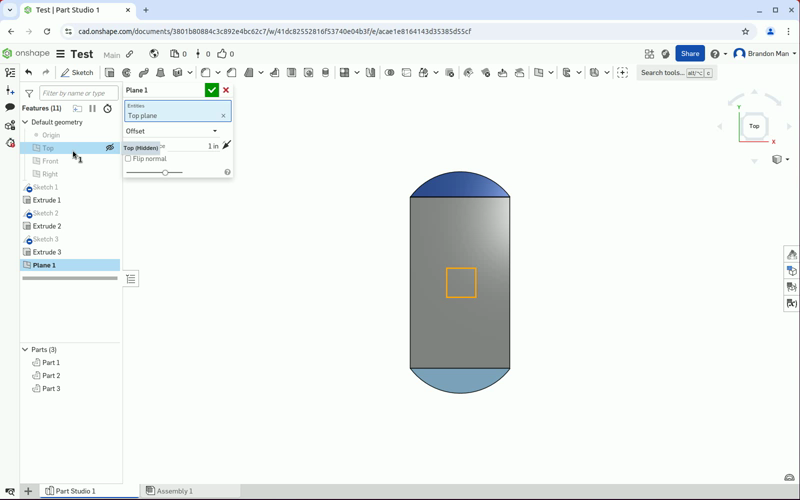
key(tab, 2)
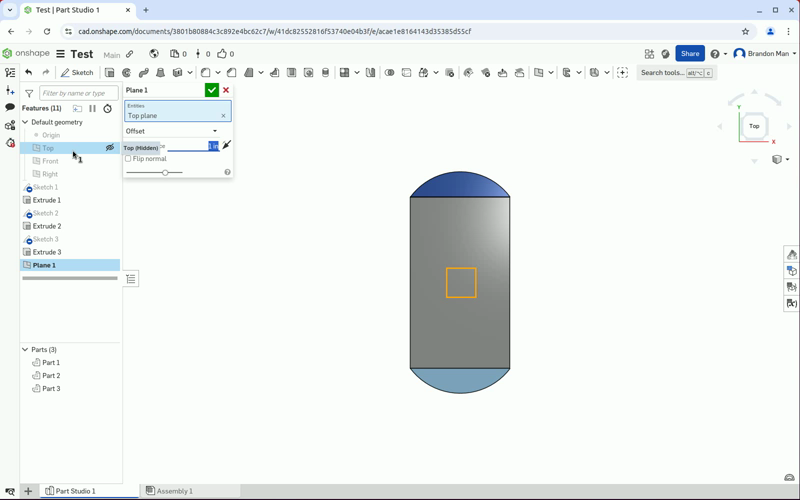
text(10.352)
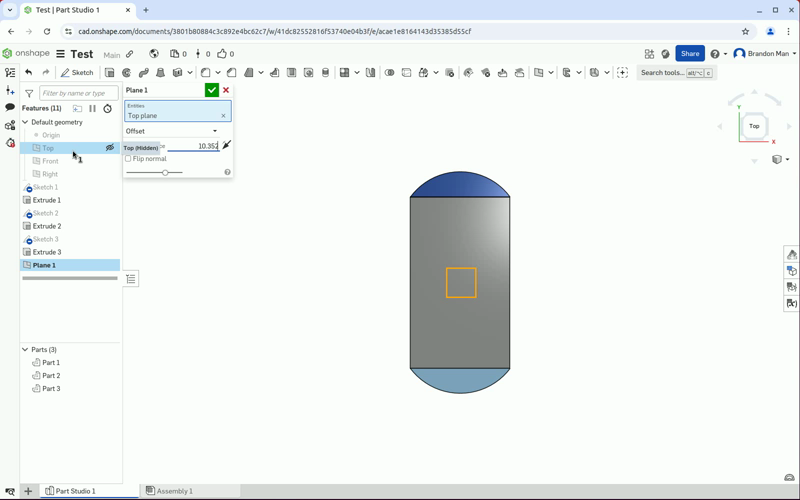
key(enter, 2)
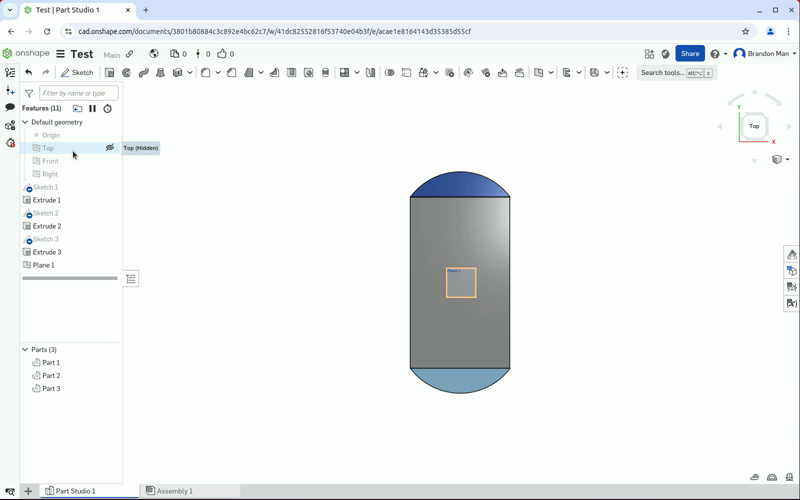
key(shift+s)
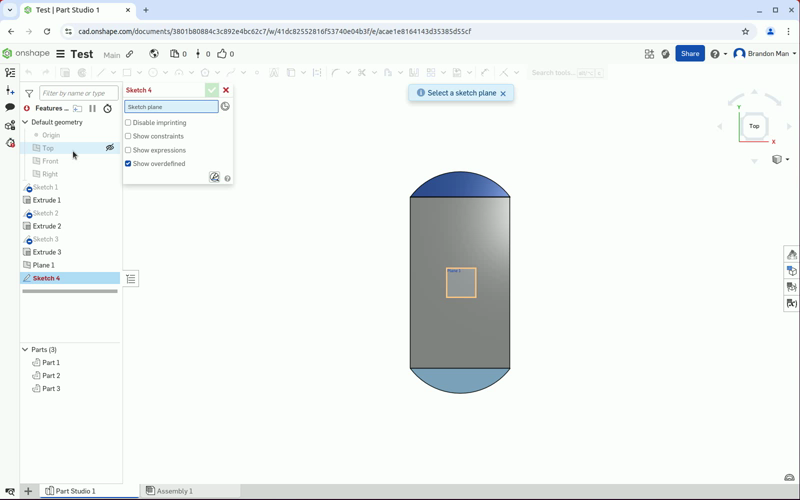
mouse_move(73, 267)
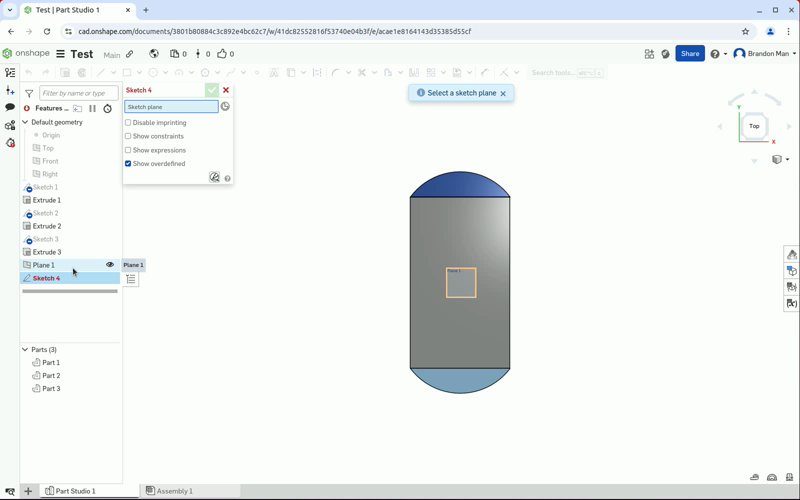
click(73, 267)
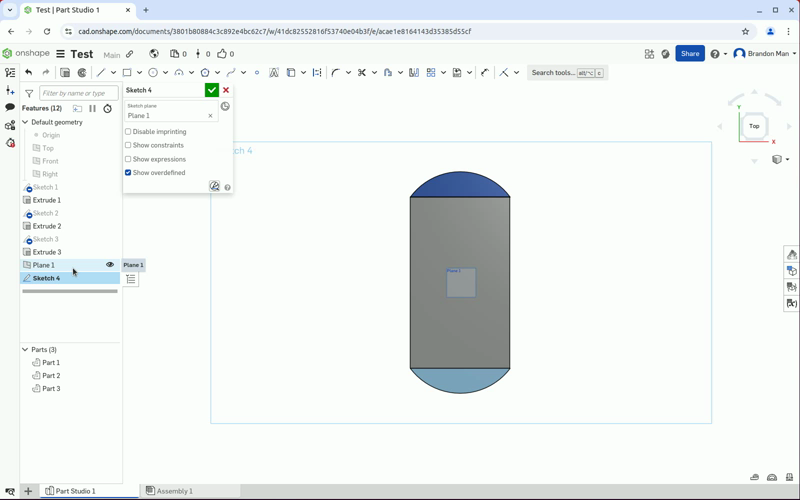
mouse_move(73, 352)
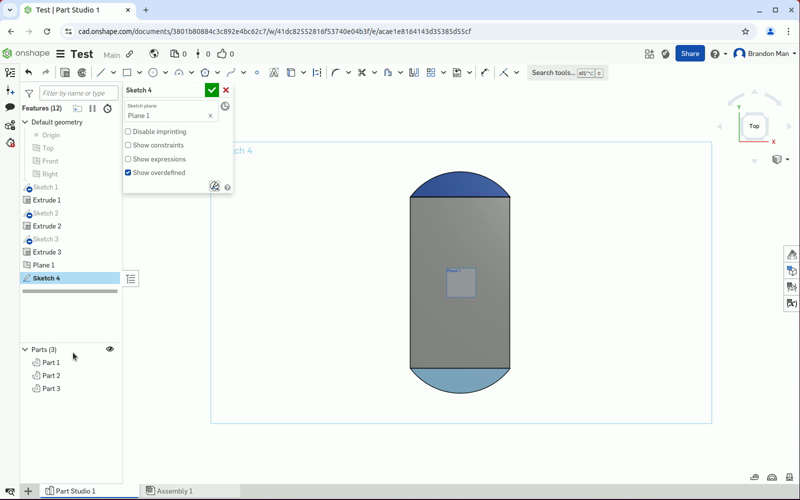
key(y)
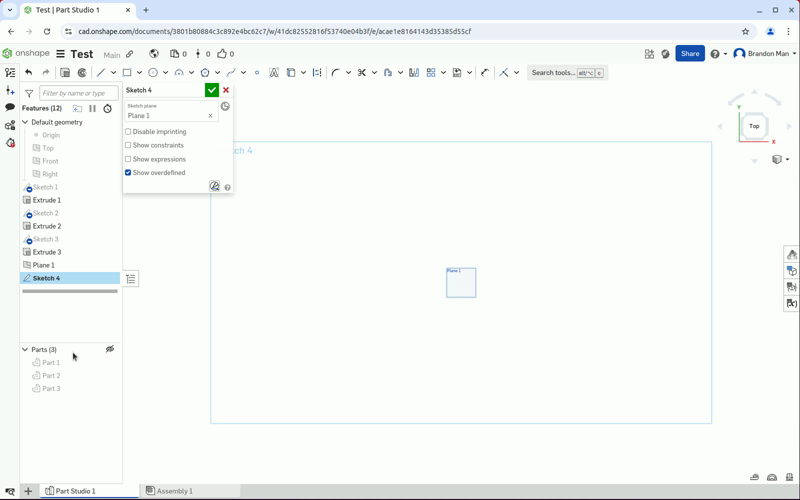
key(c)
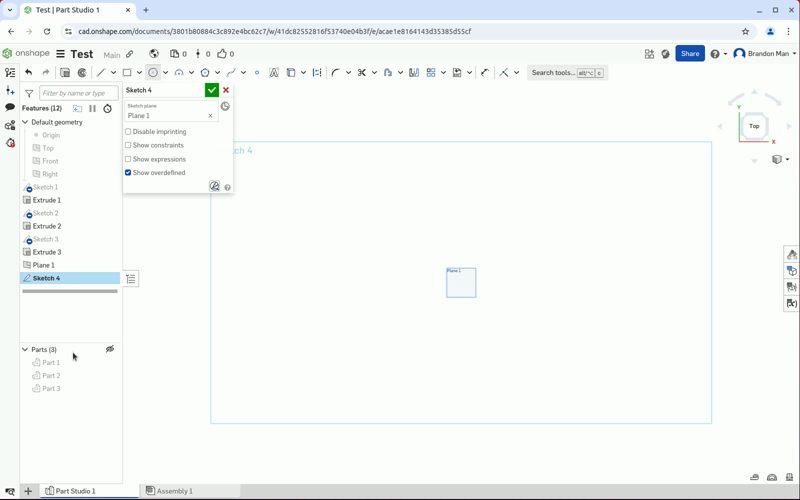
key_down(shift)
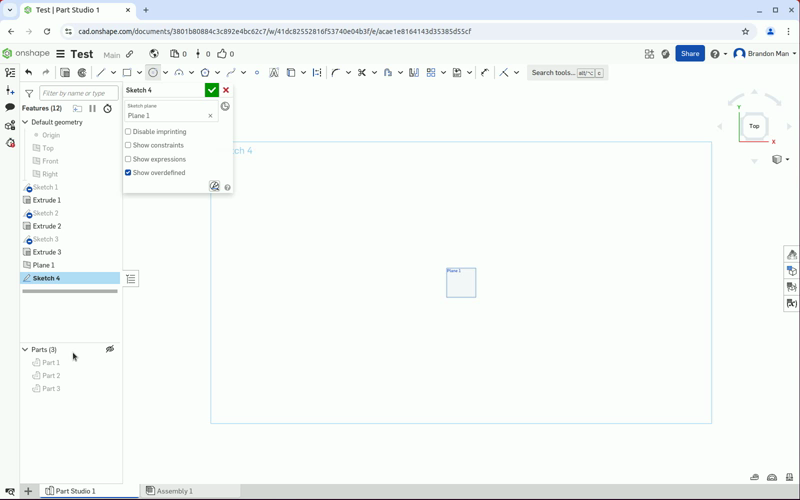
mouse_move(461, 198)
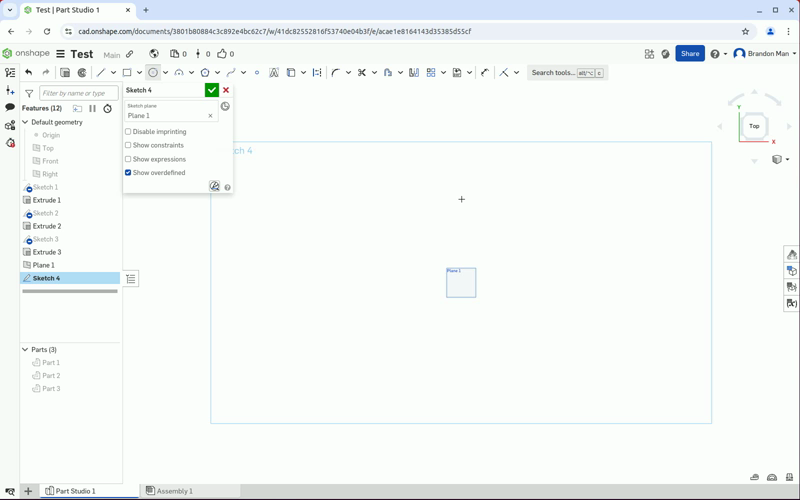
click(461, 198)
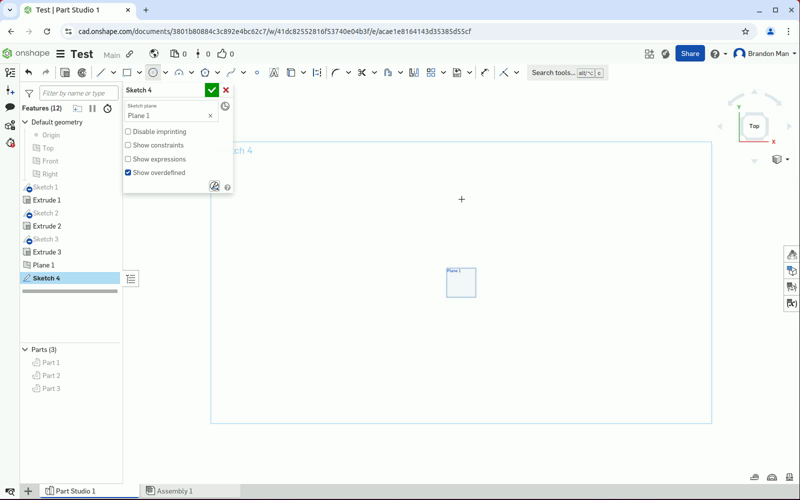
key_up(shift)
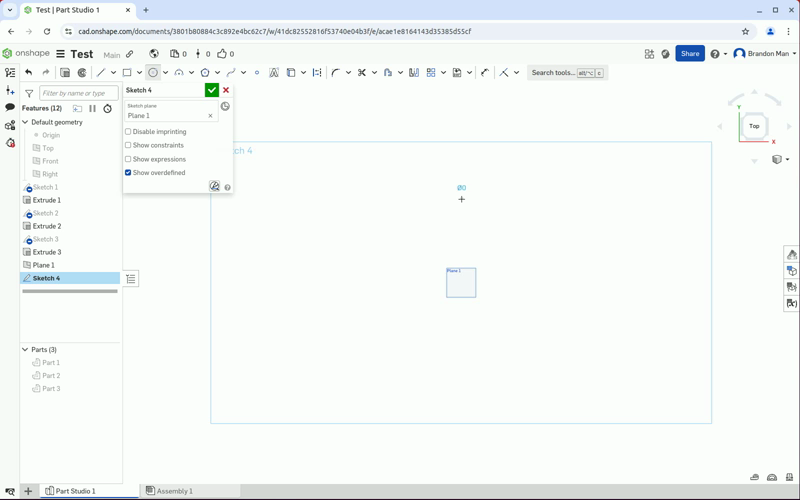
mouse_move(485, 198)
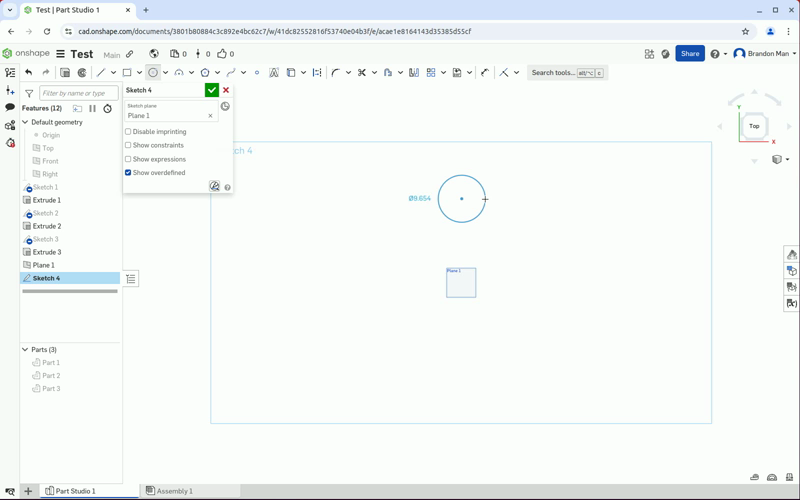
click(485, 198)
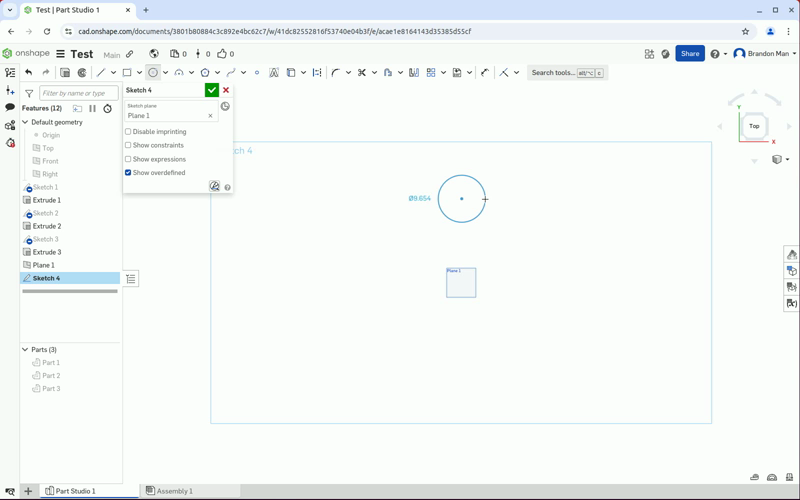
key(esc)
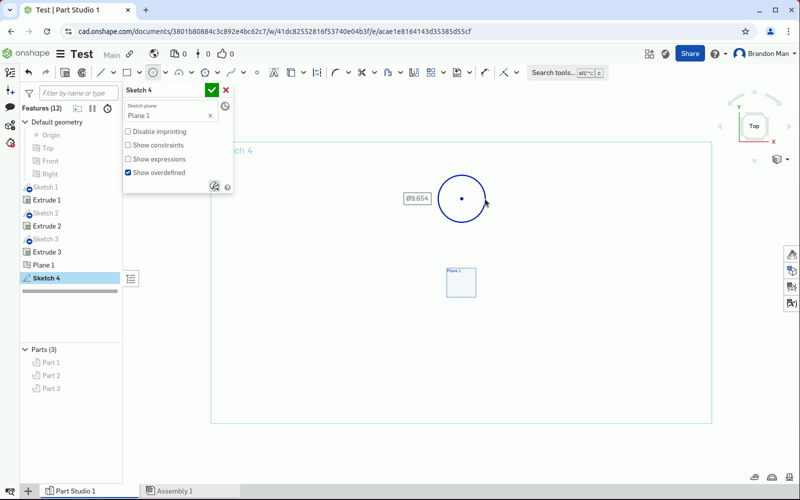
mouse_move(477, 206)
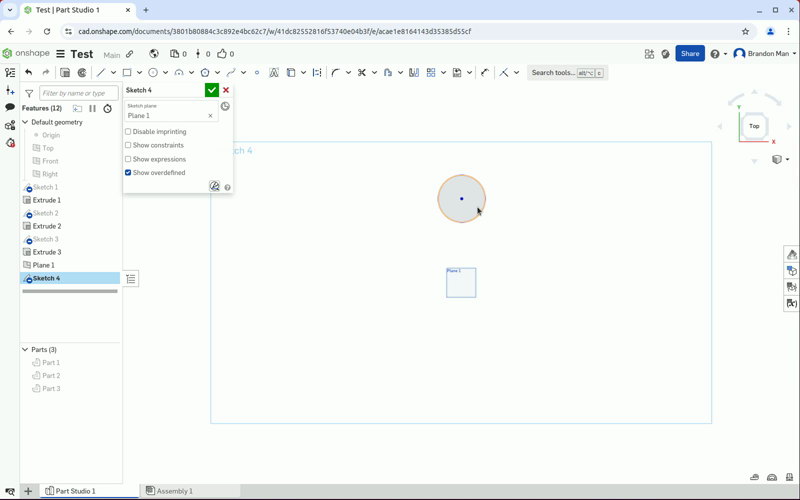
scroll(6)
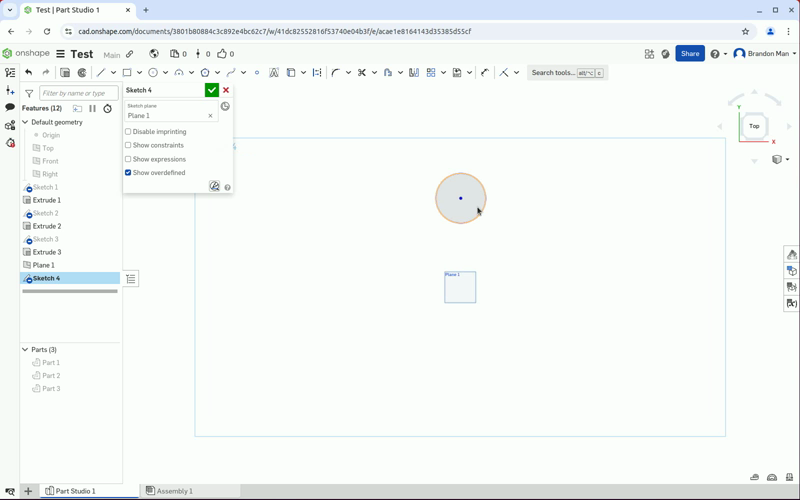
scroll(6)
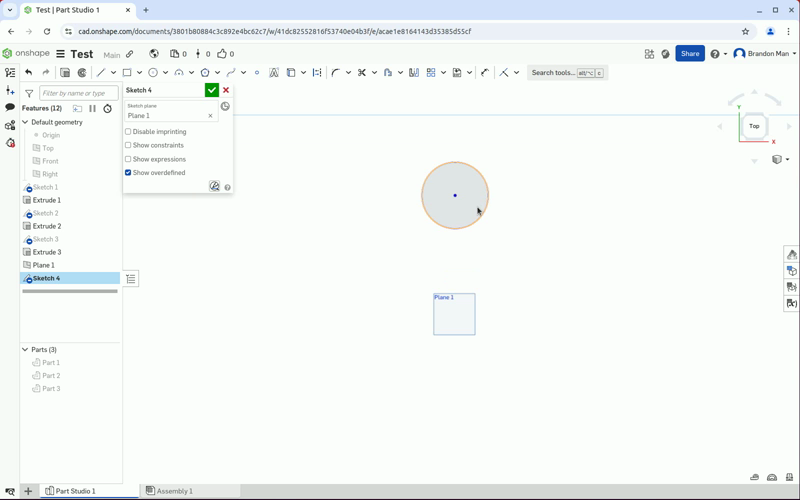
scroll(6)
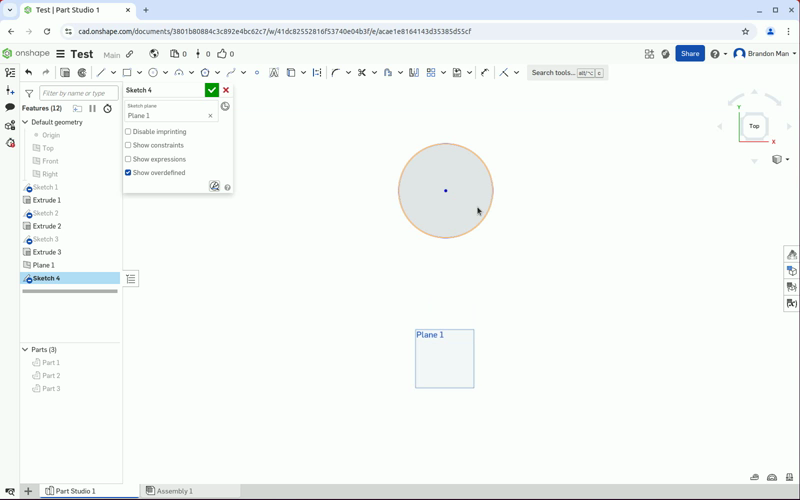
scroll(6)
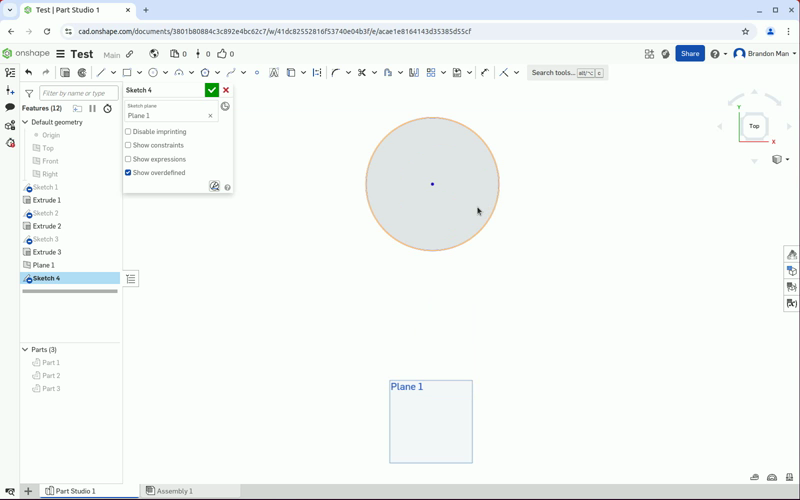
scroll(6)
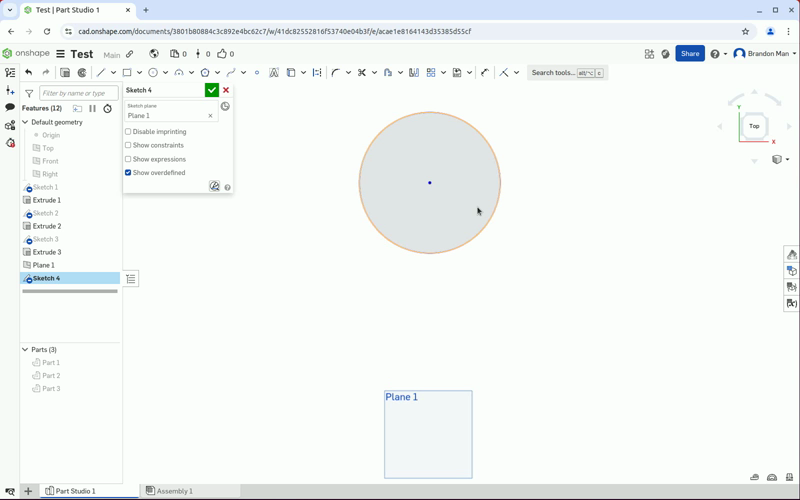
scroll(6)
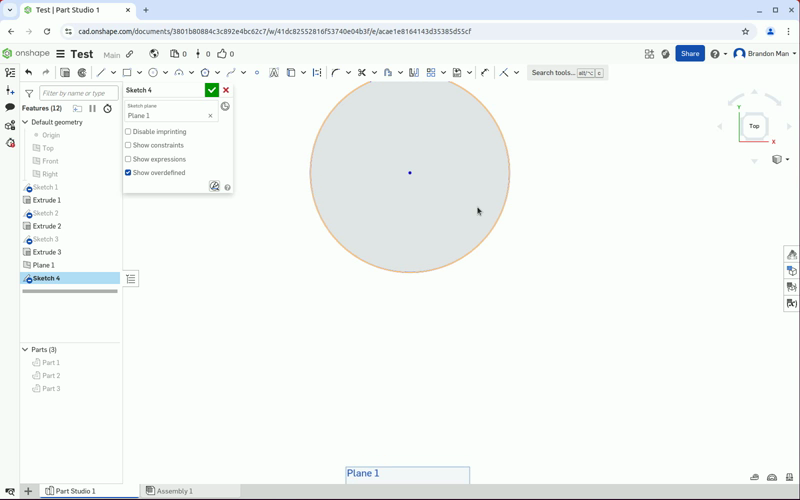
scroll(6)
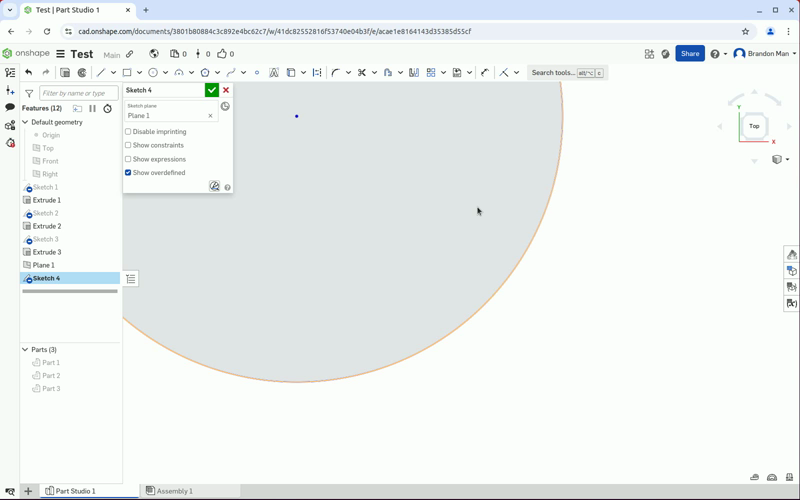
click(477, 206)
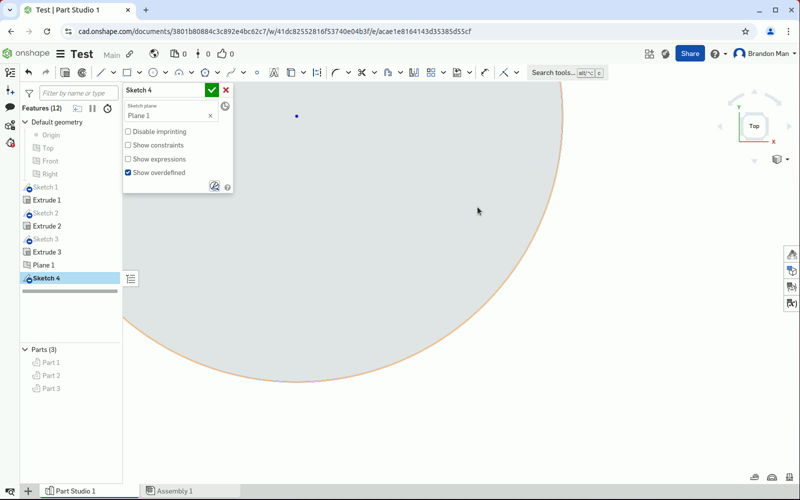
scroll(-6)
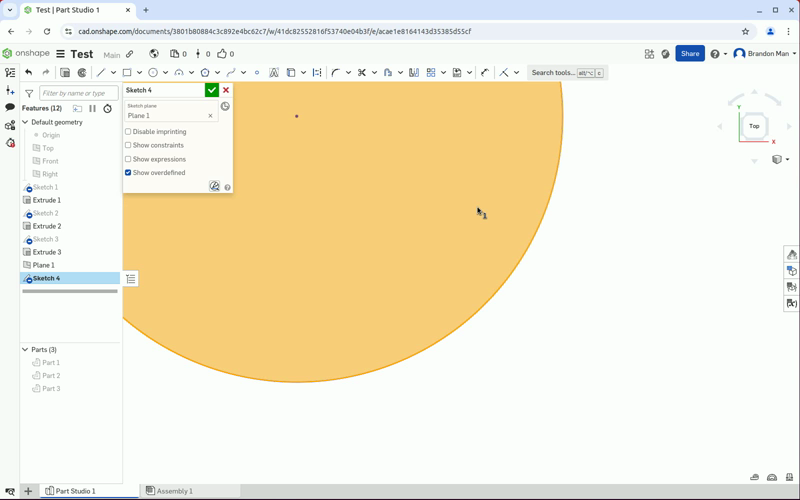
scroll(-6)
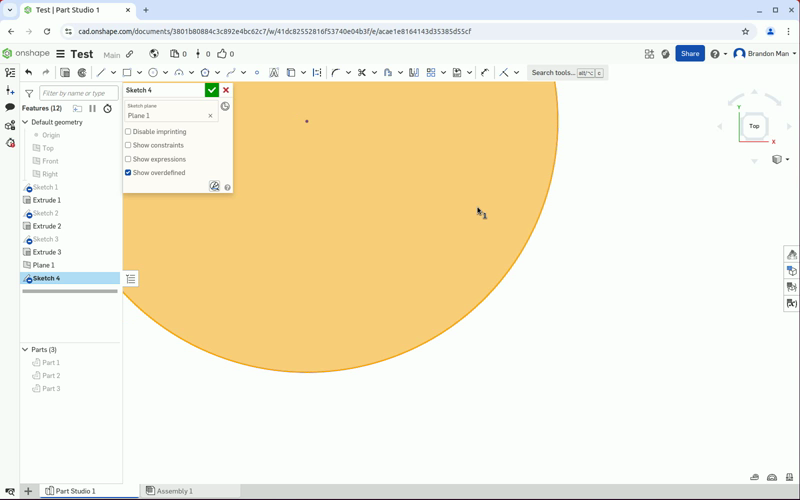
scroll(-6)
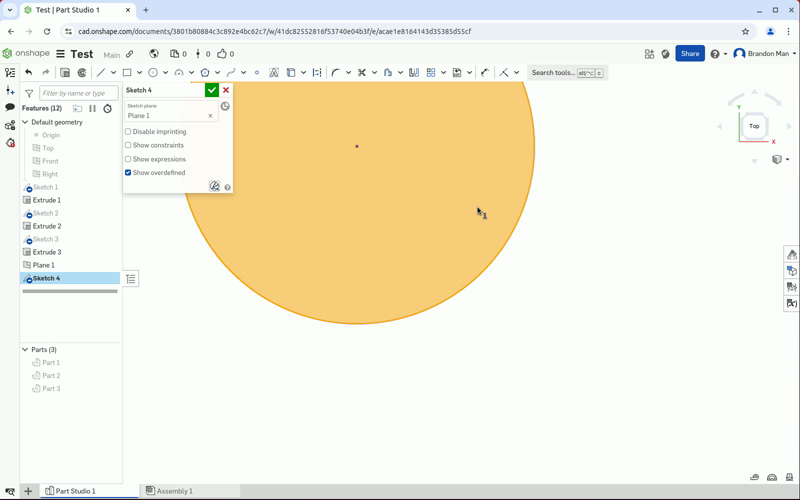
scroll(-6)
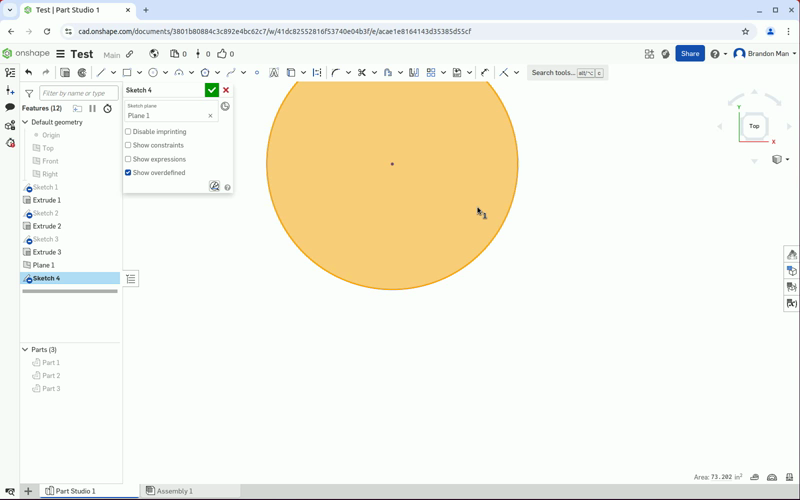
scroll(-6)
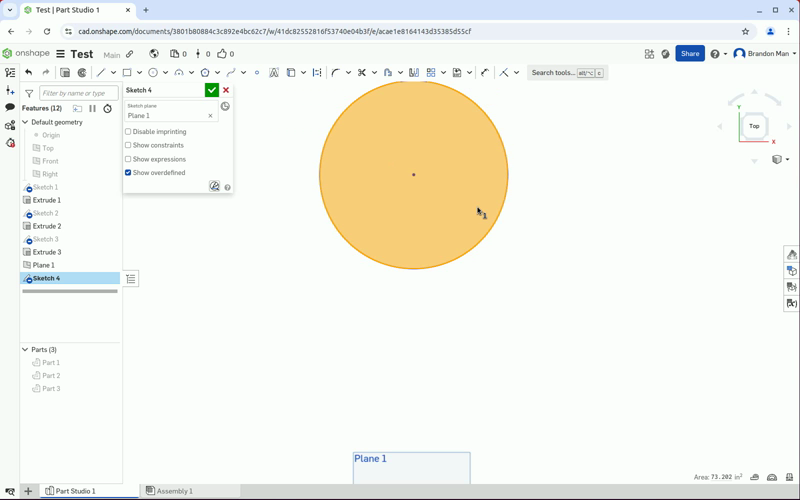
scroll(-6)
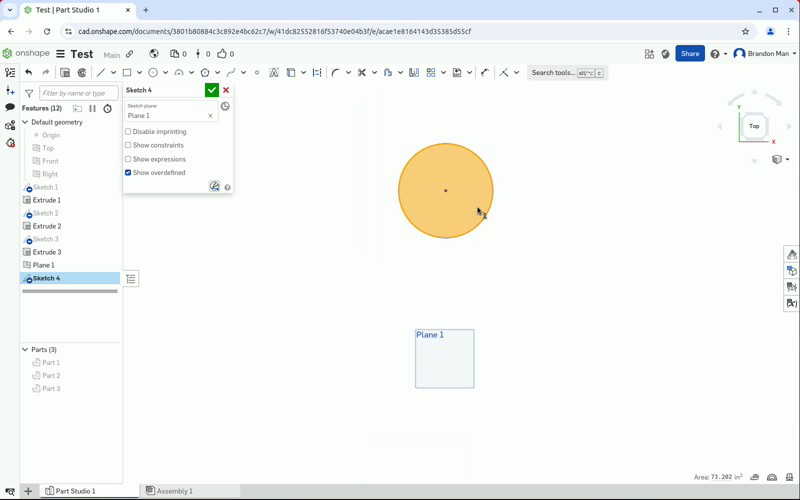
scroll(-6)
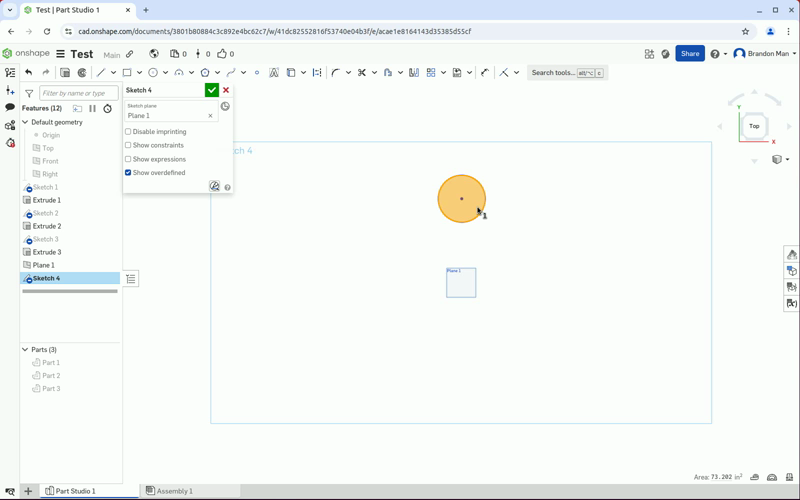
mouse_move(73, 352)
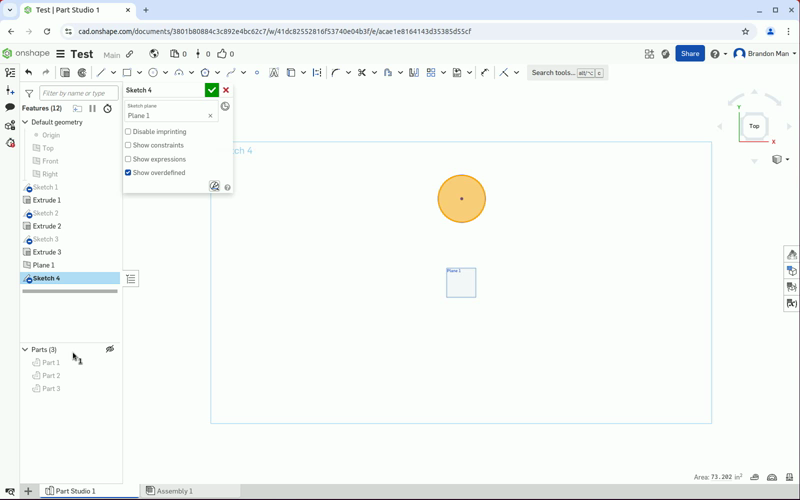
key(shift+y)
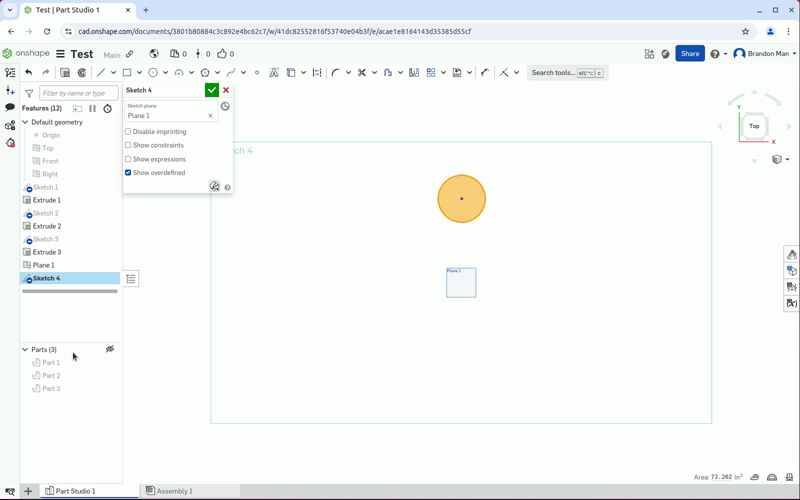
key(shift+e)
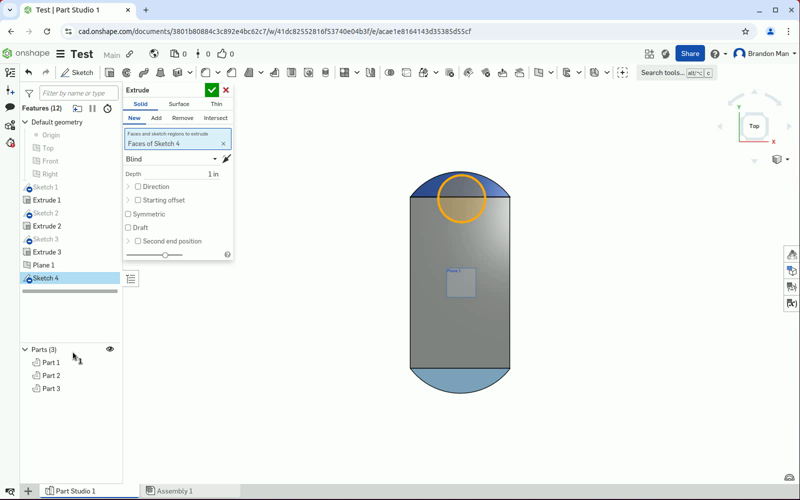
mouse_move(143, 106)
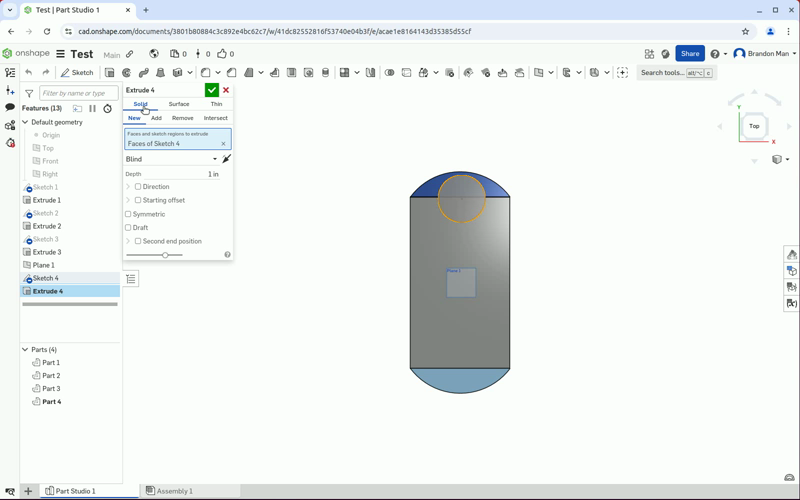
click(143, 106)
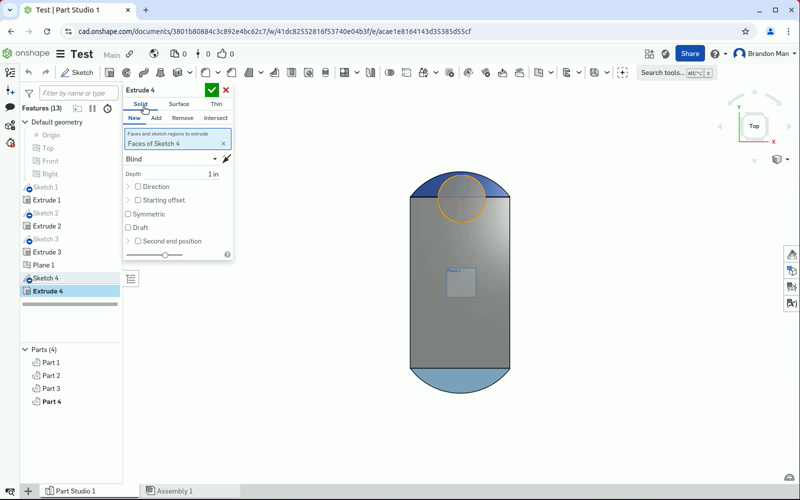
mouse_move(186, 120)
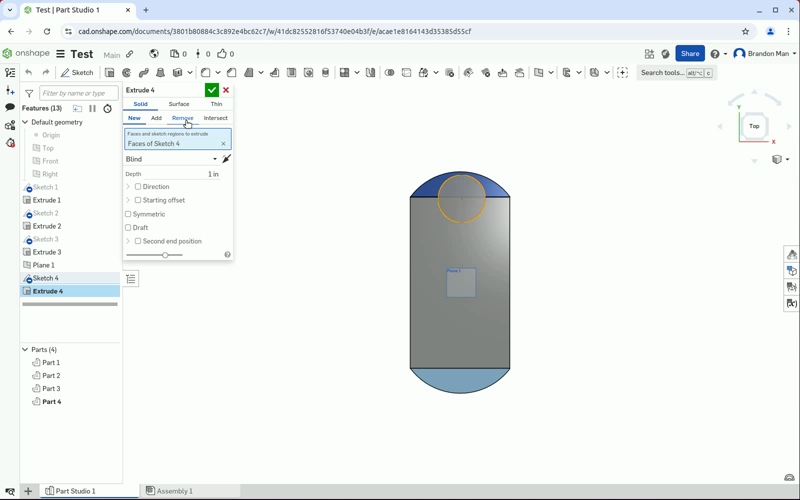
click(186, 120)
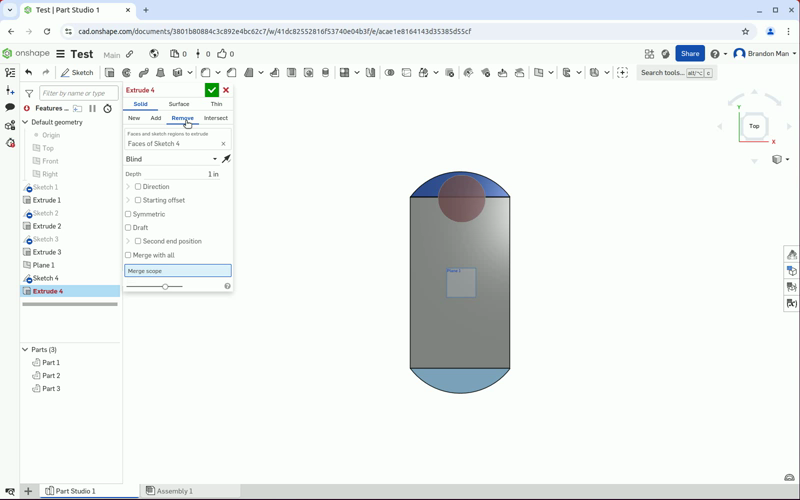
key(tab, 4)
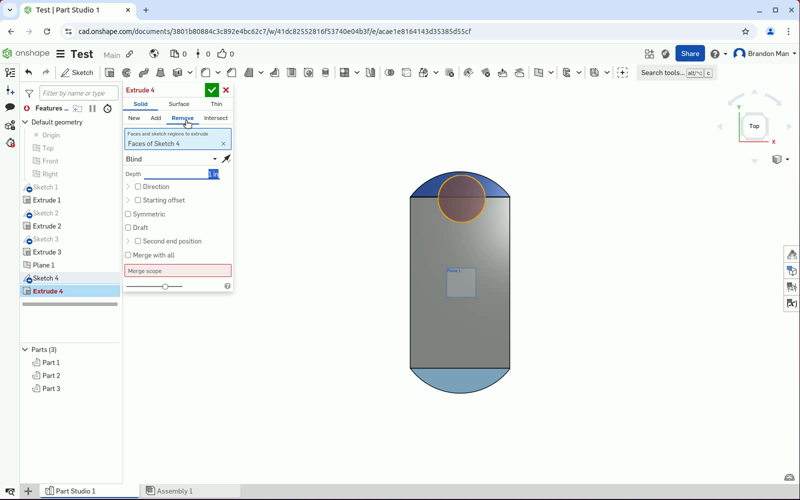
text(10.351)
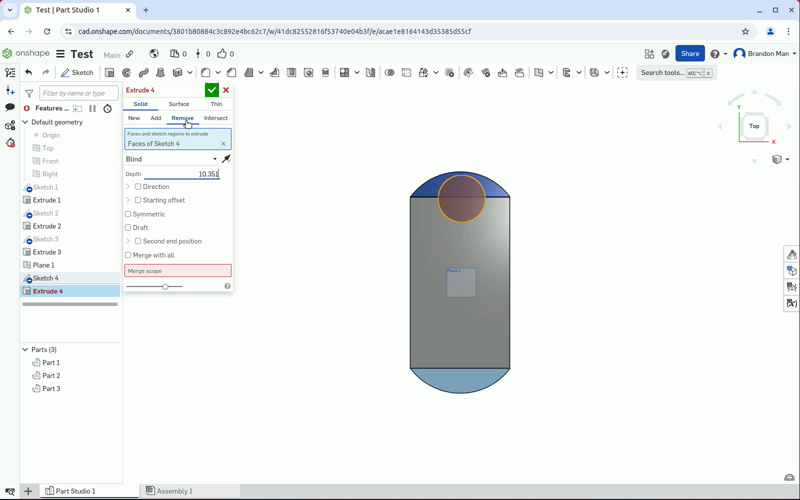
key(tab, 6)
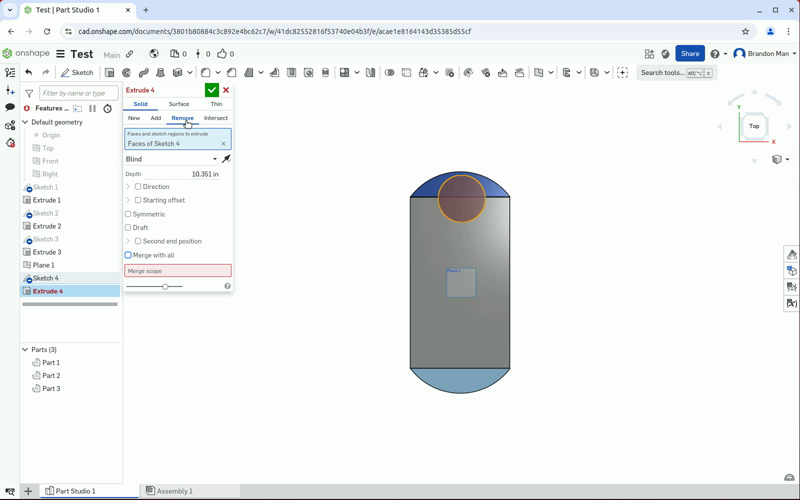
key(space)
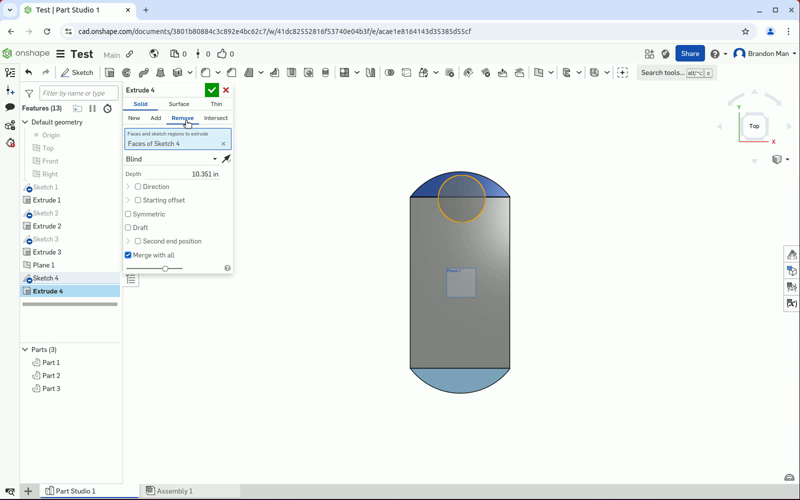
key(enter)
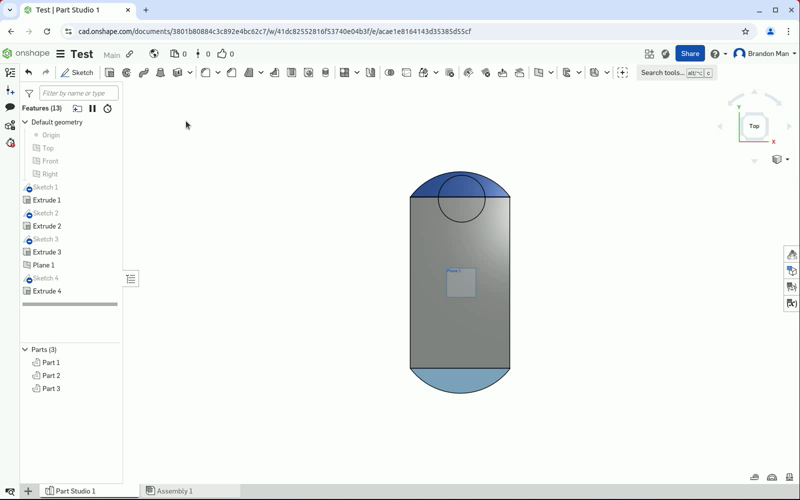
key(shift+h)
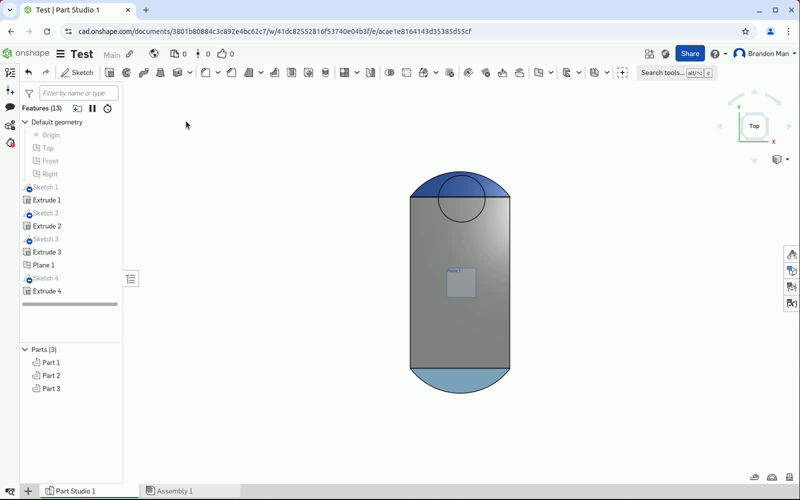
key(shift+h)
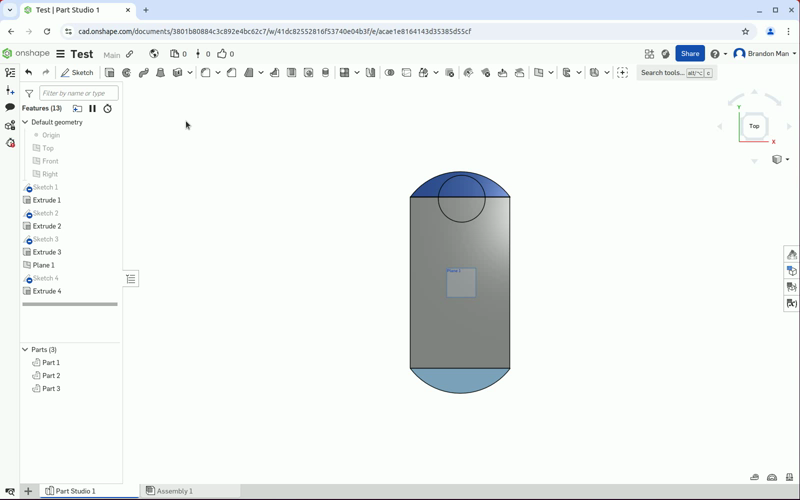
mouse_move(73, 189)
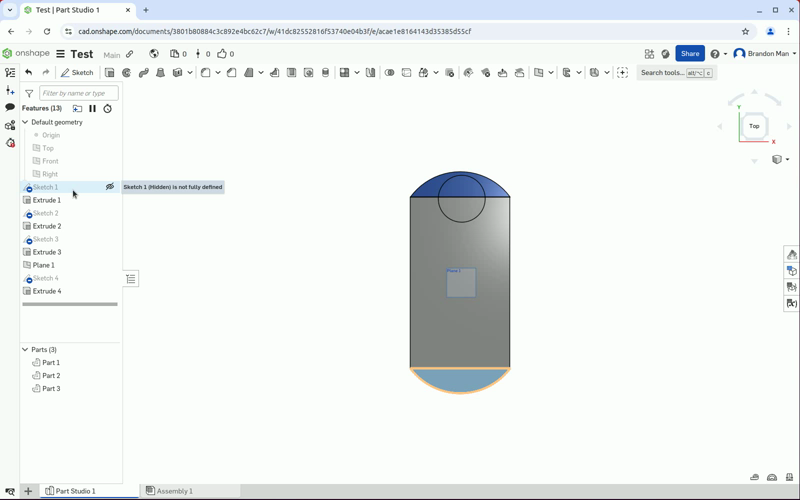
click(73, 189)
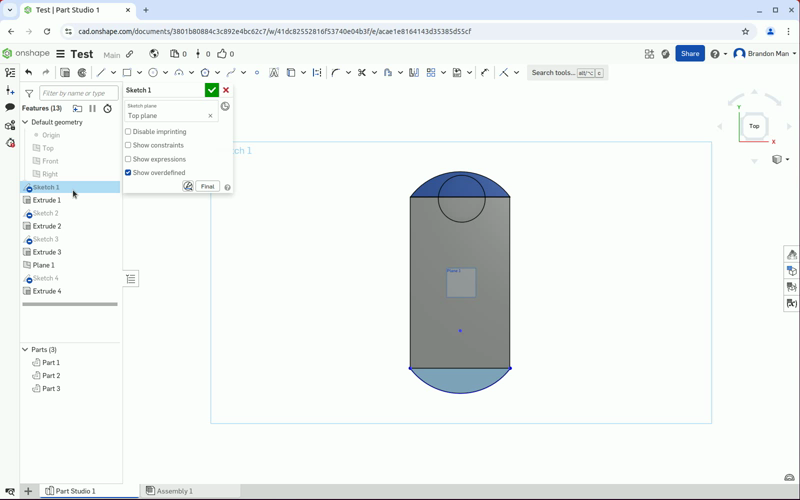
mouse_move(229, 92)
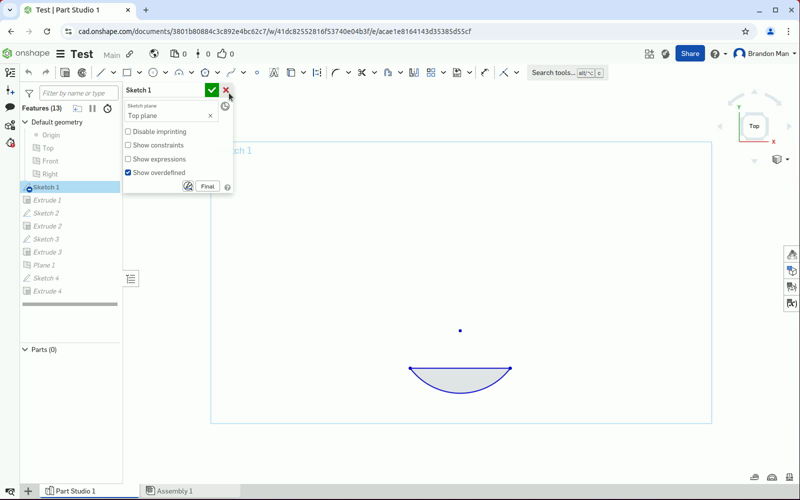
click(229, 92)
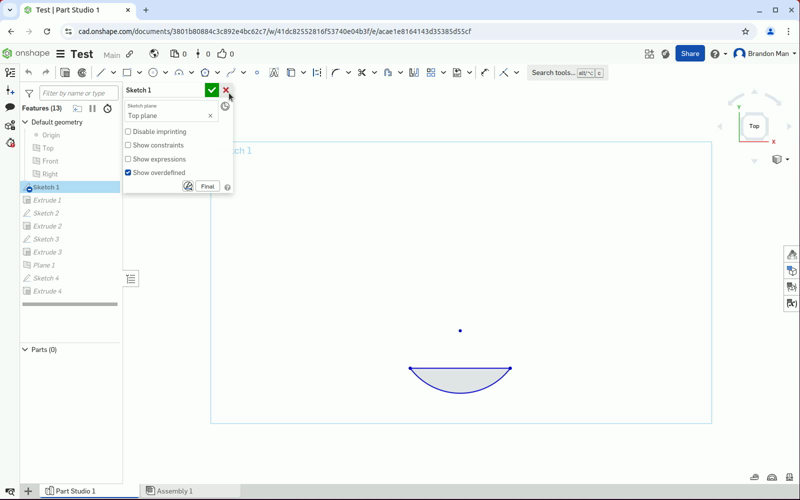
key(shift+s)
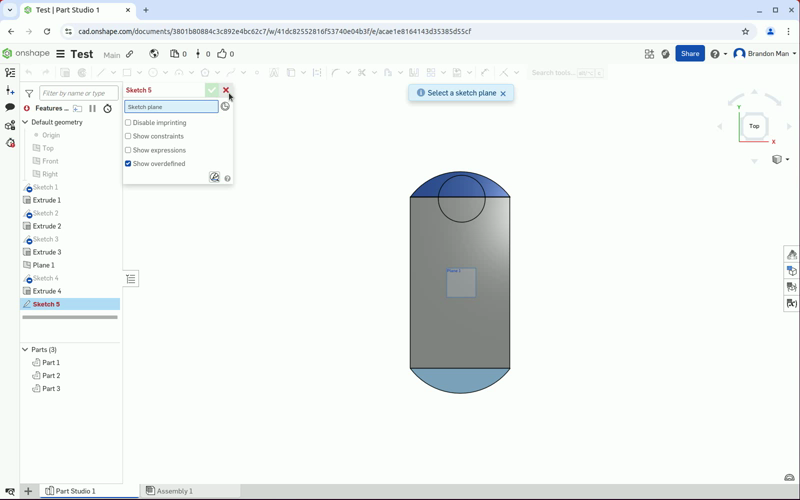
mouse_move(73, 267)
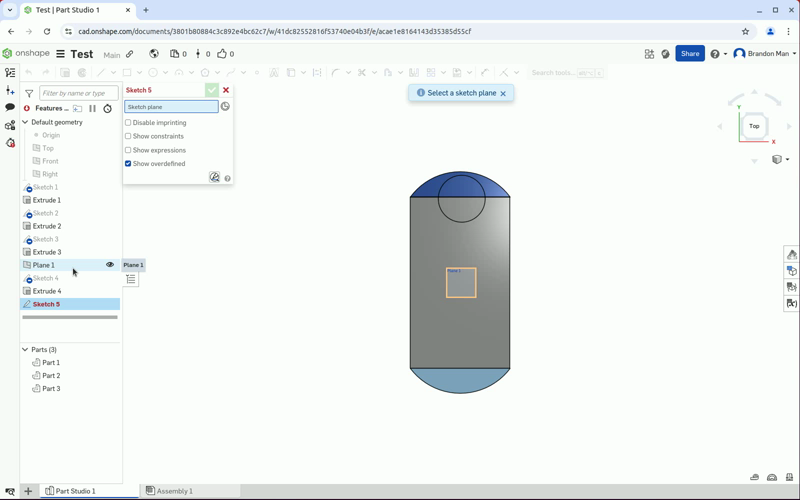
click(73, 267)
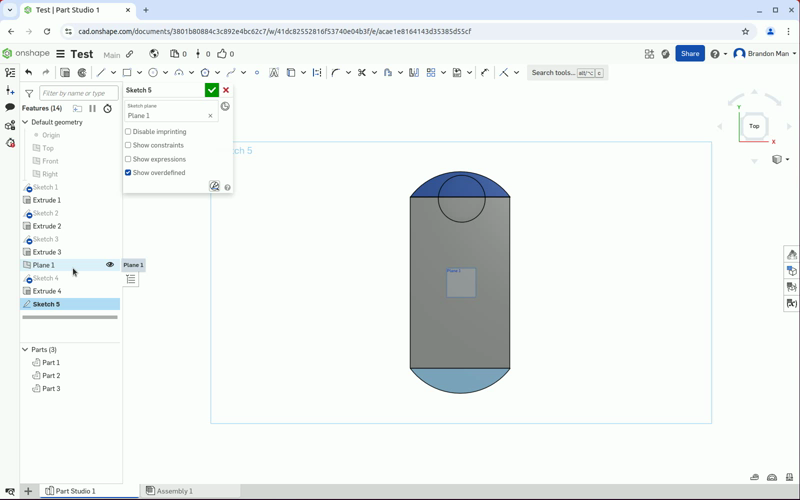
mouse_move(73, 352)
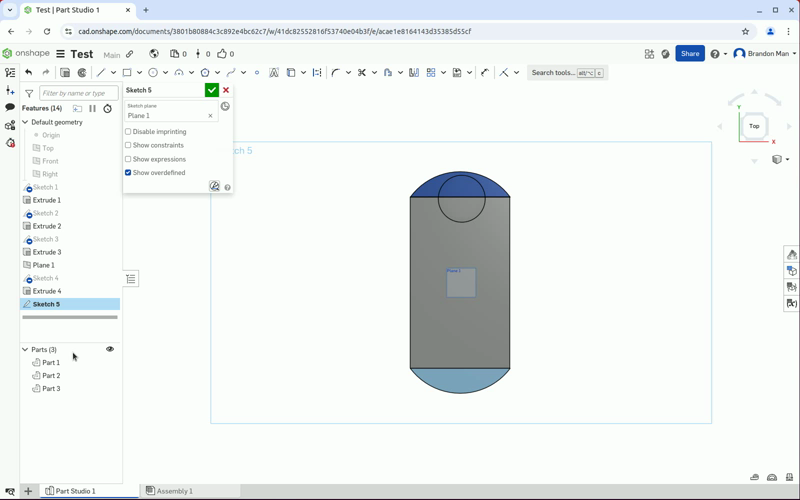
key(y)
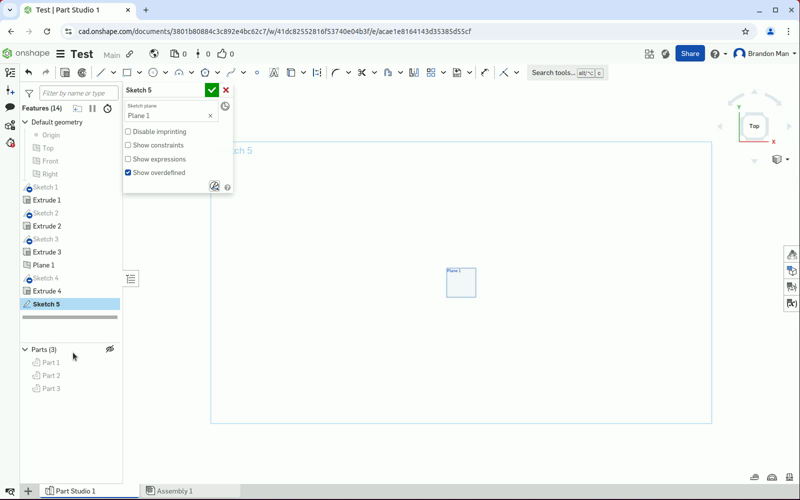
key(c)
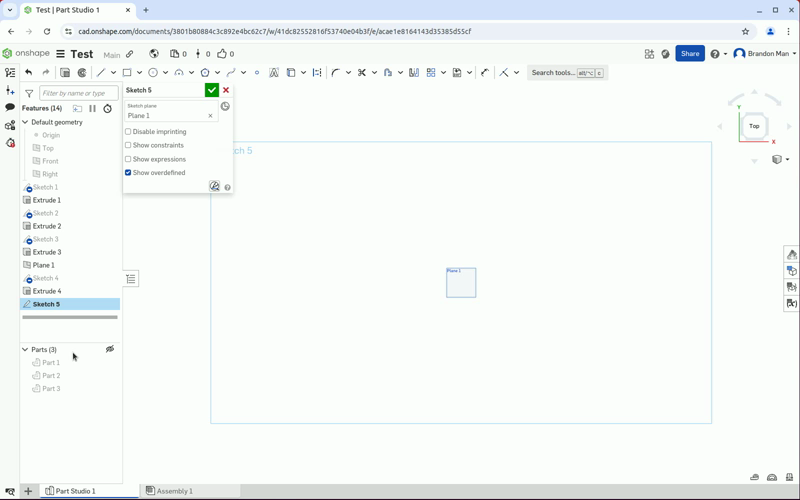
key_down(shift)
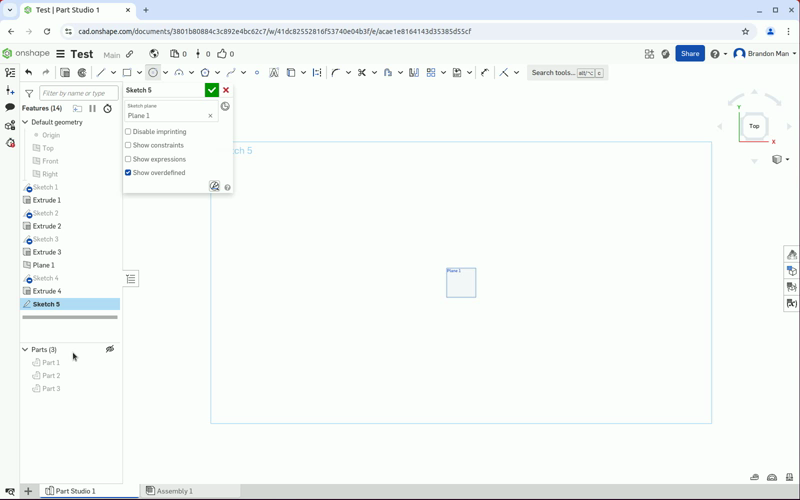
mouse_move(461, 356)
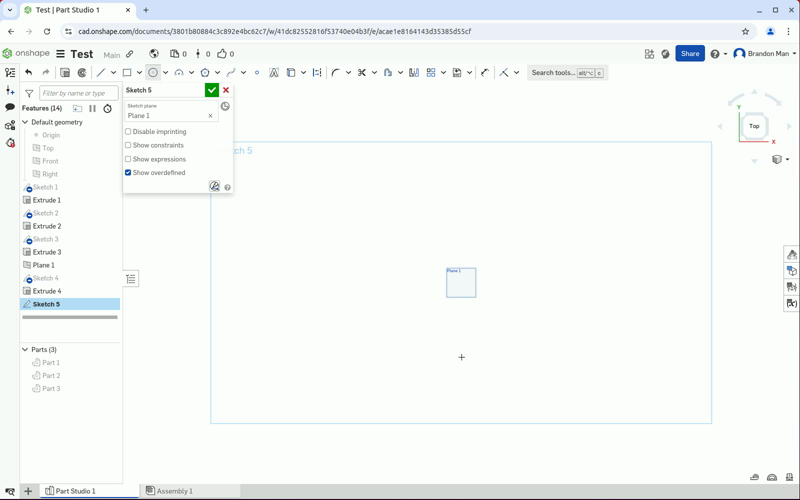
click(461, 356)
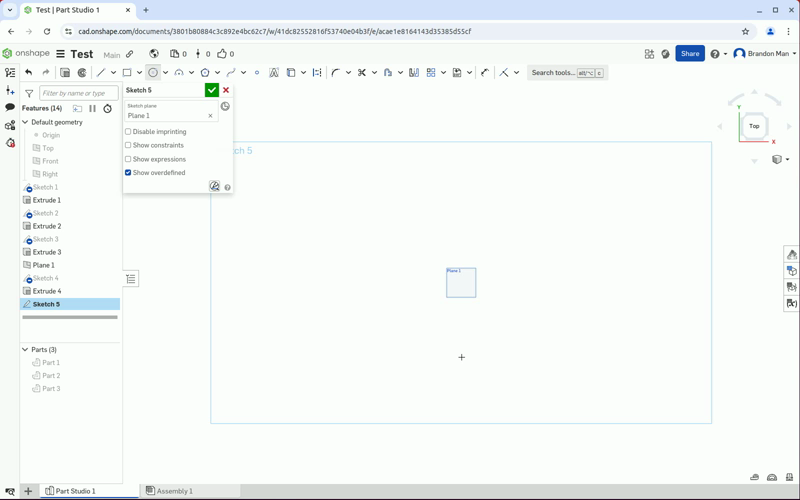
key_up(shift)
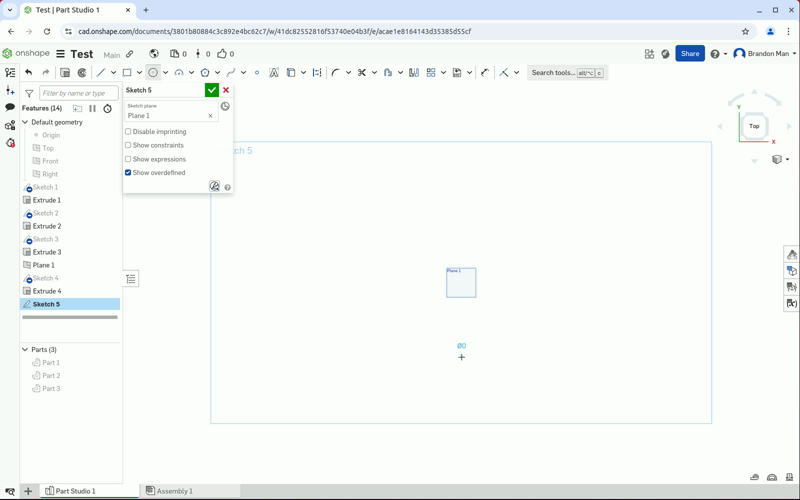
mouse_move(482, 356)
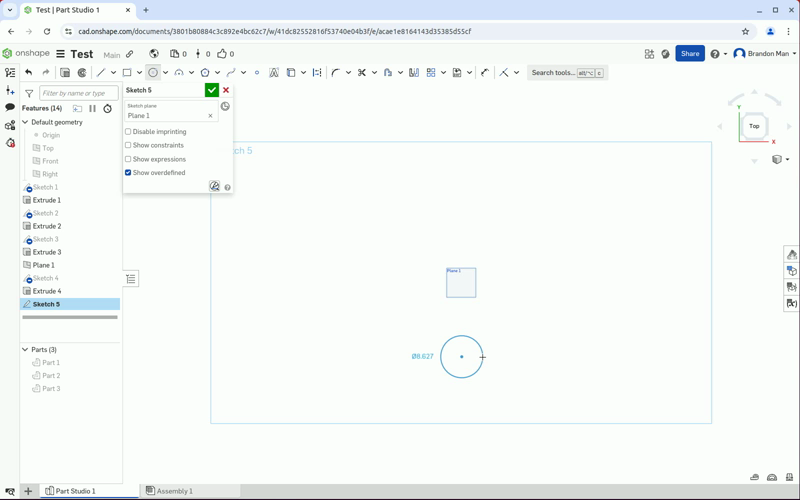
click(482, 356)
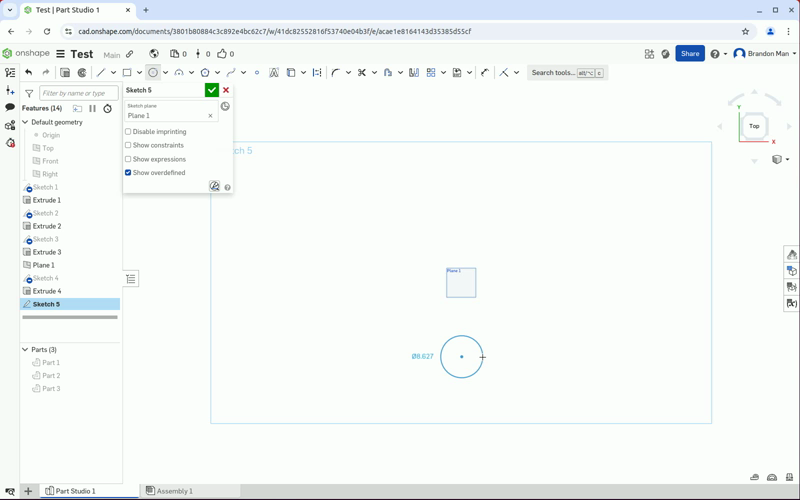
key(esc)
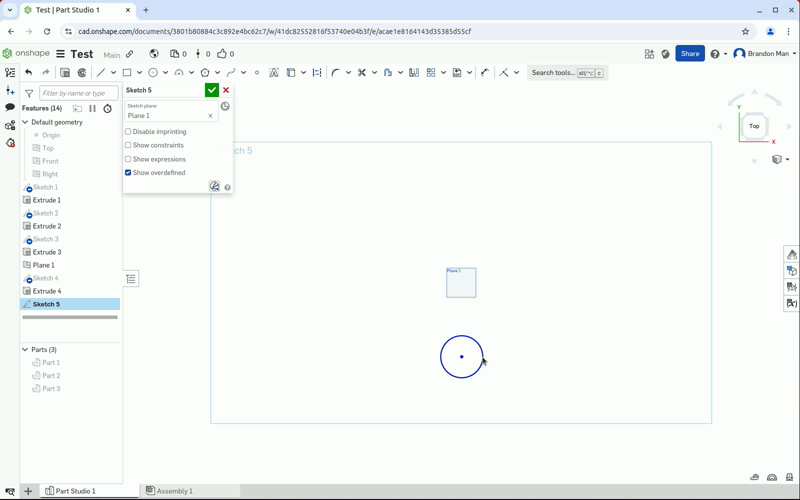
mouse_move(452, 370)
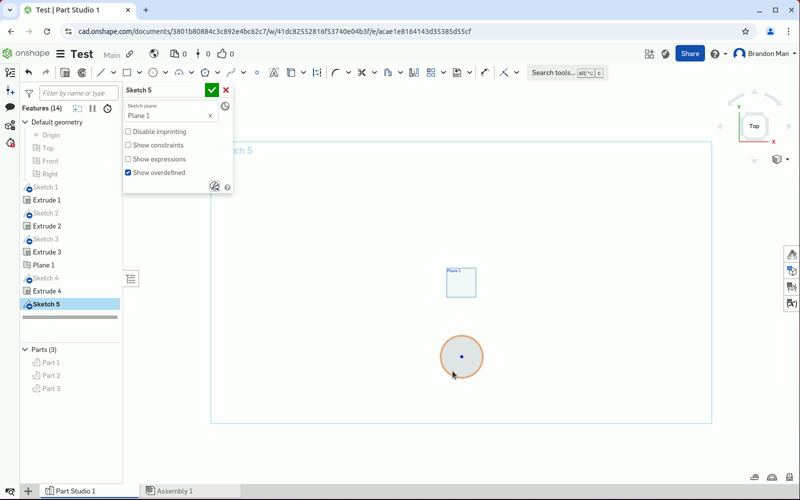
scroll(6)
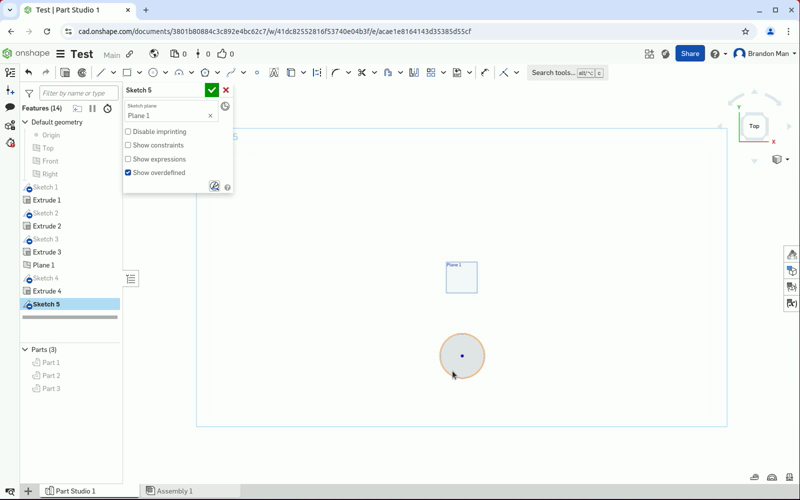
scroll(6)
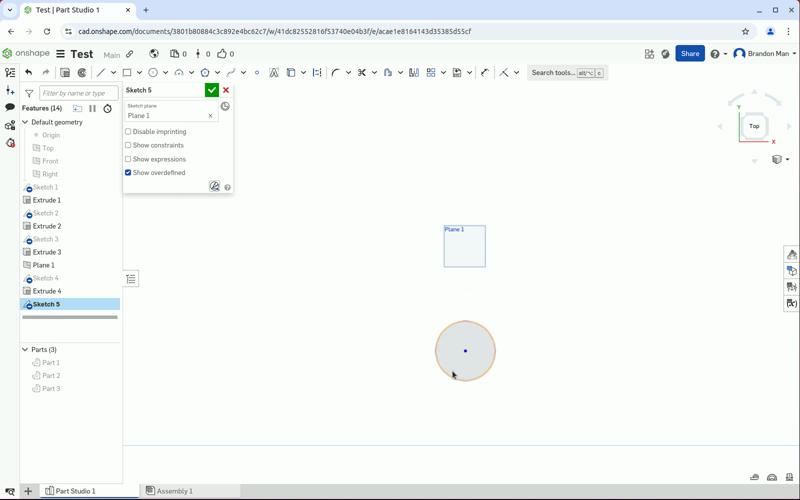
scroll(6)
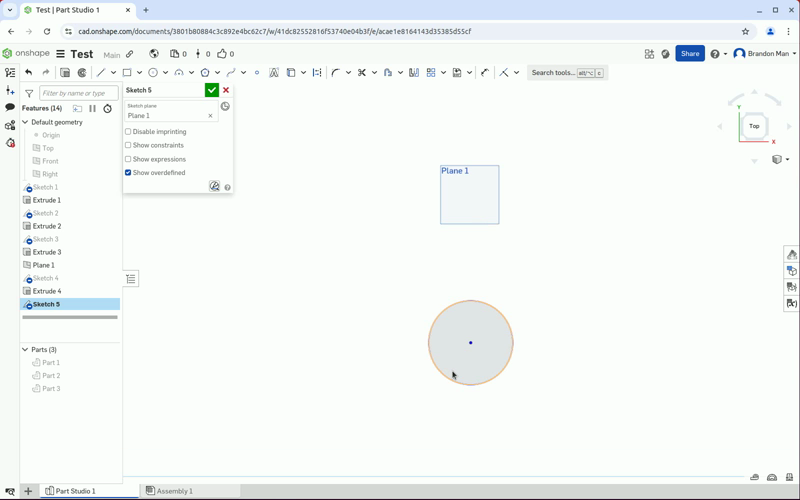
scroll(6)
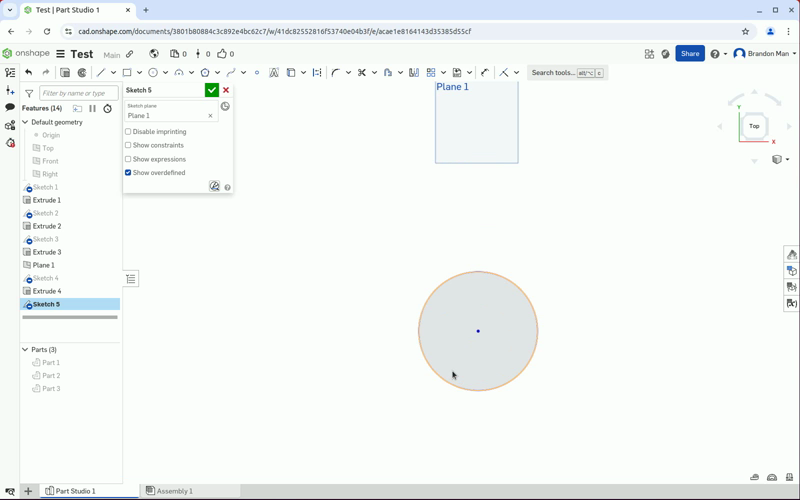
scroll(6)
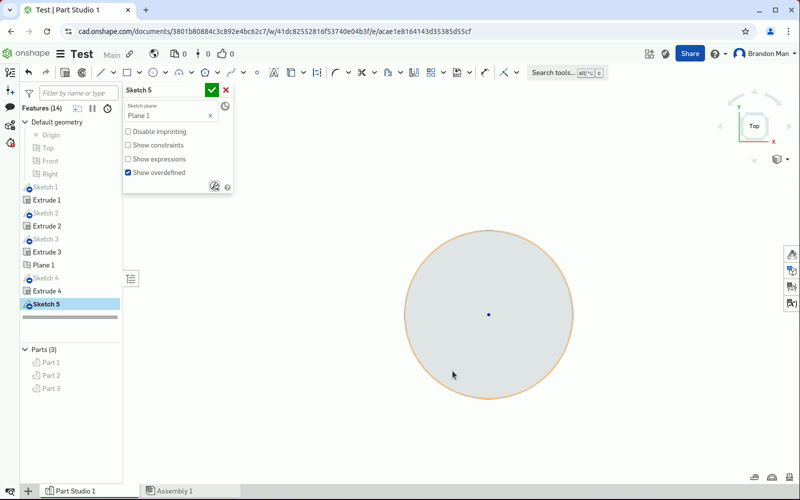
scroll(6)
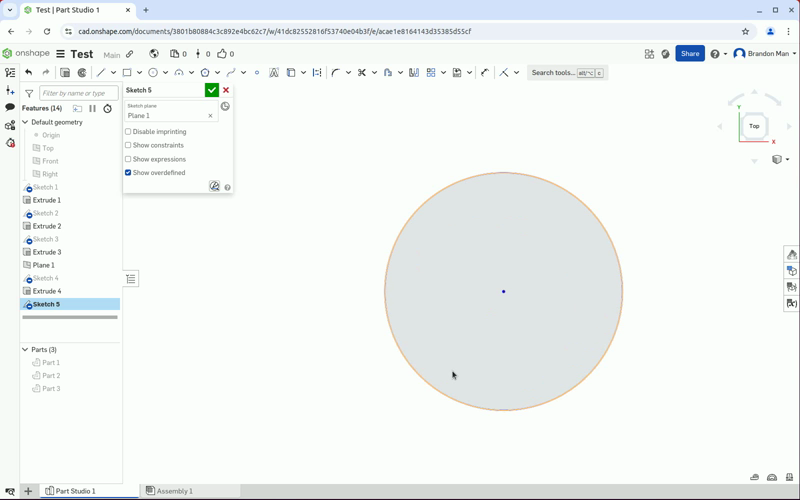
scroll(6)
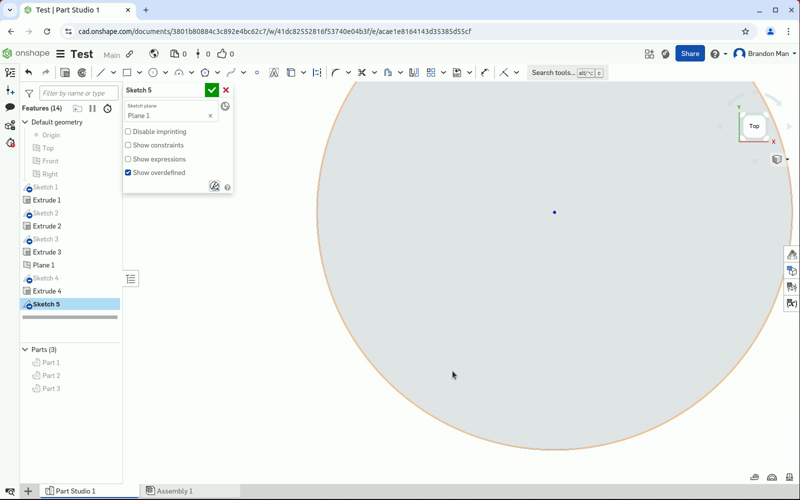
click(452, 370)
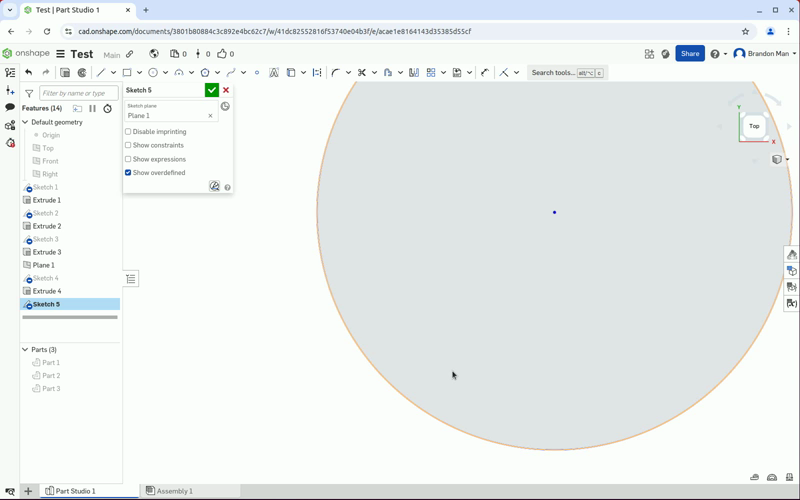
scroll(-6)
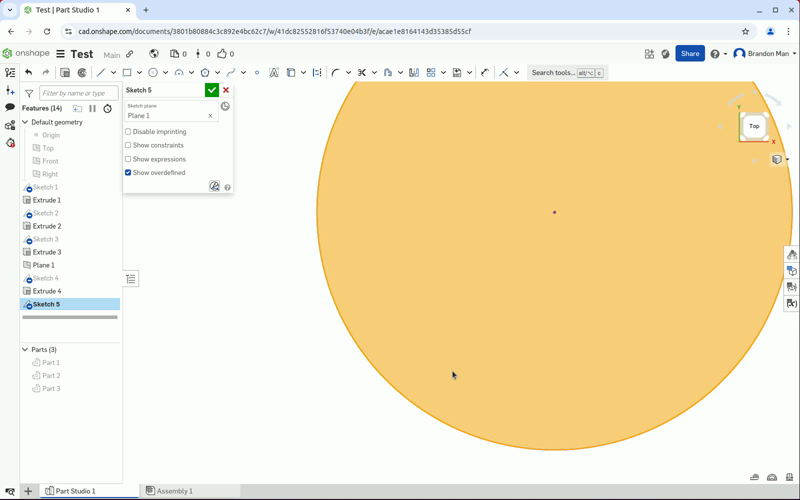
scroll(-6)
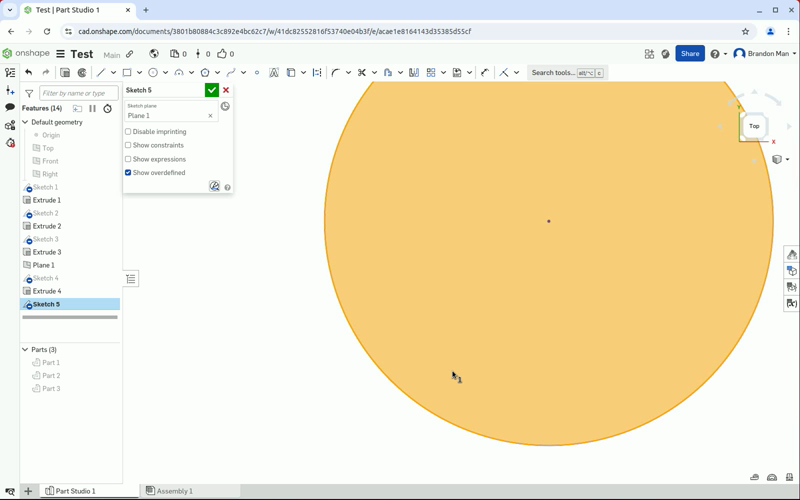
scroll(-6)
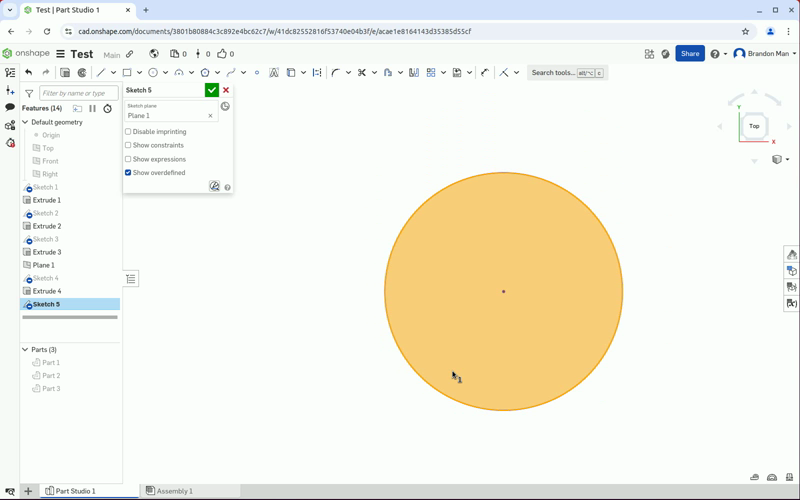
scroll(-6)
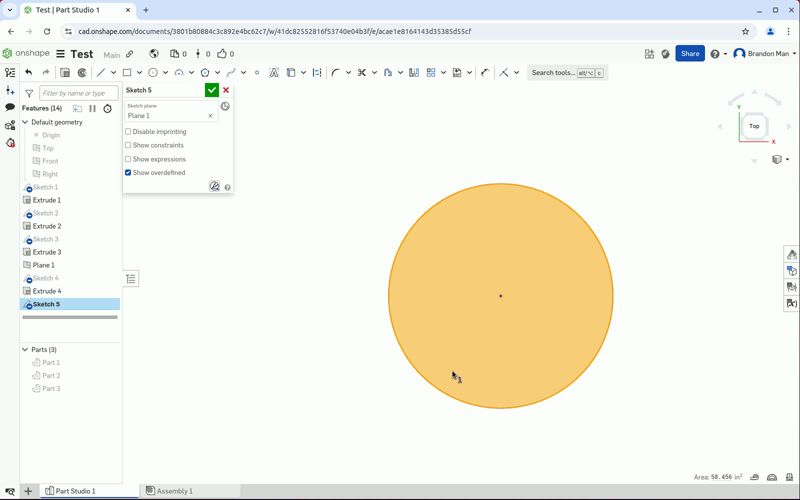
scroll(-6)
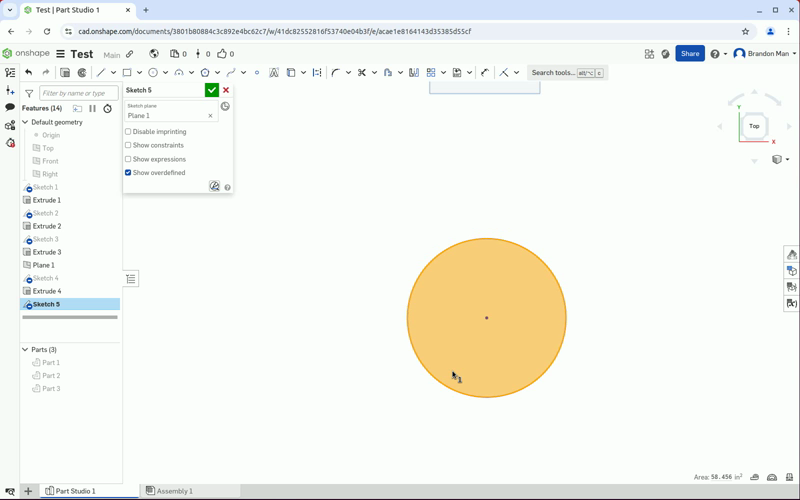
scroll(-6)
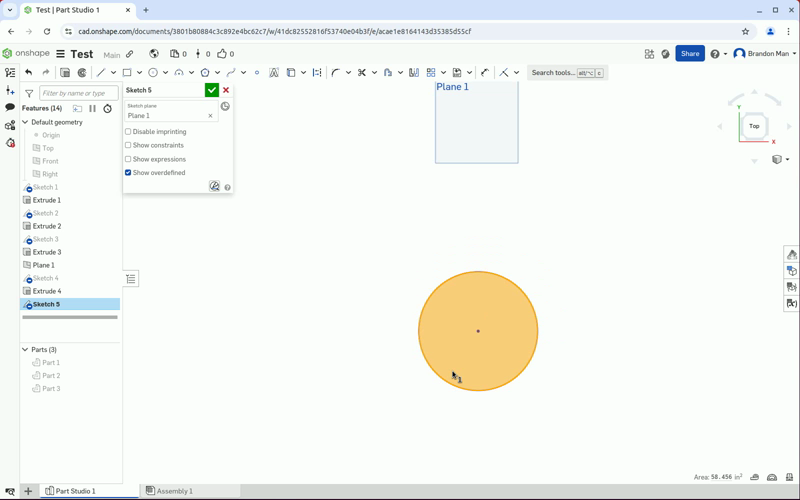
scroll(-6)
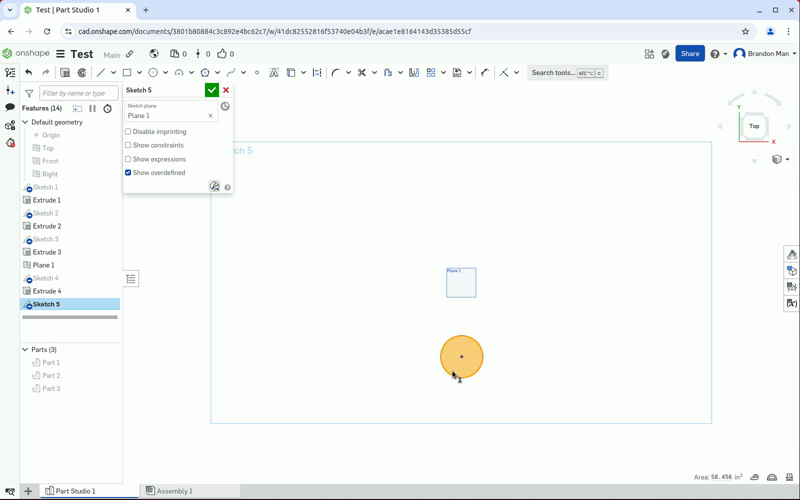
mouse_move(73, 352)
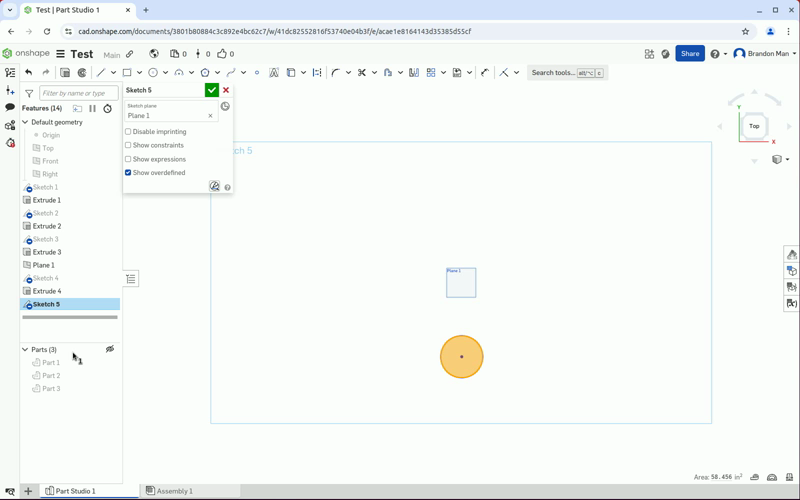
key(shift+y)
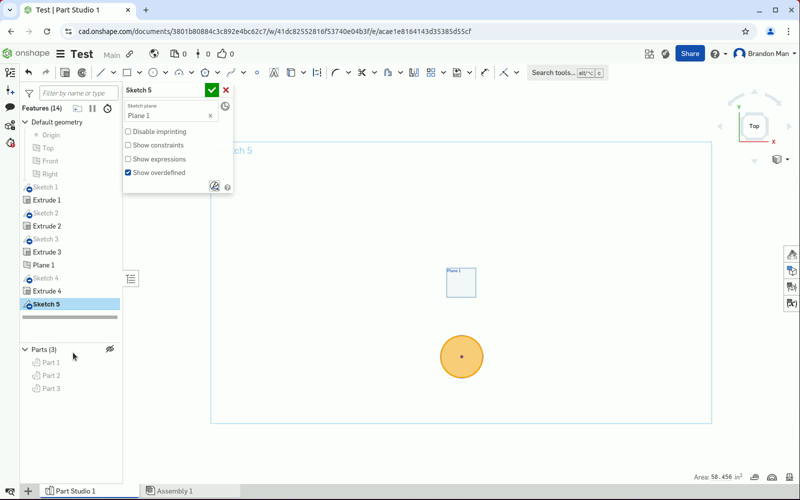
key(shift+e)
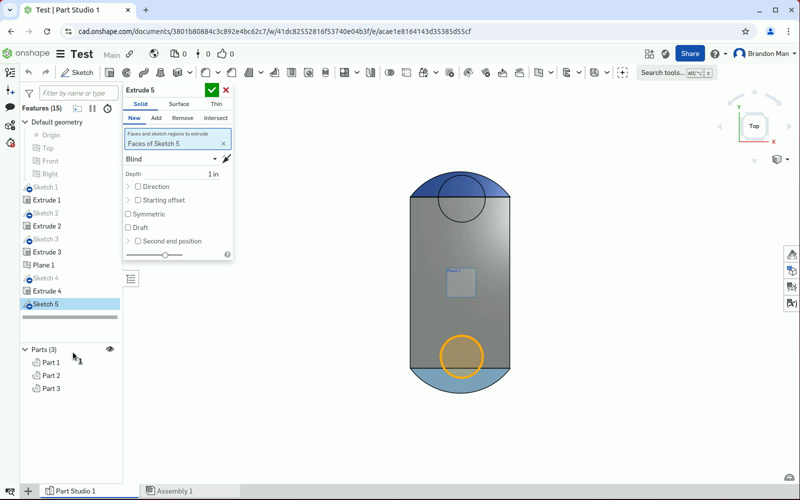
mouse_move(143, 106)
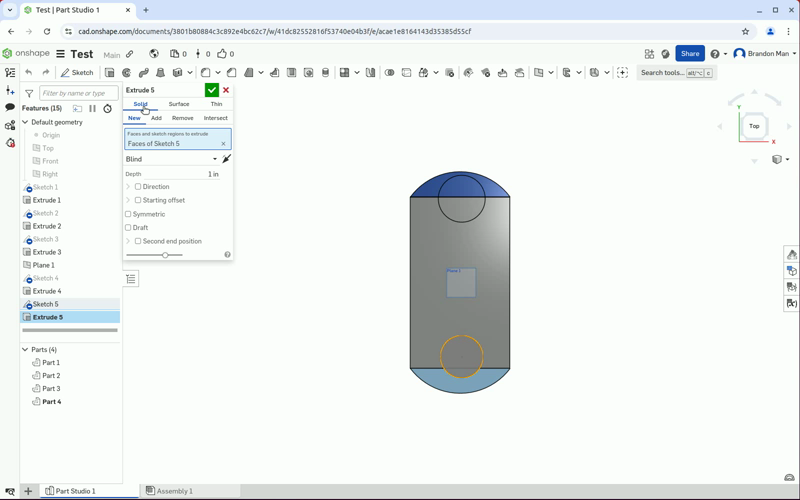
click(143, 106)
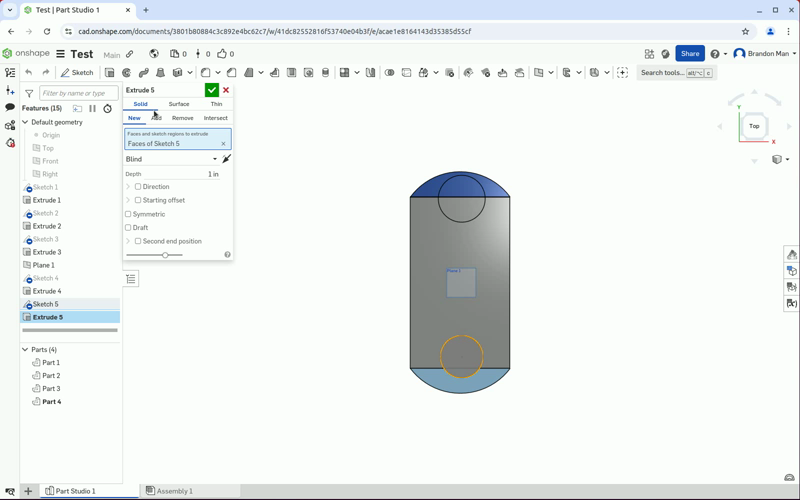
mouse_move(186, 120)
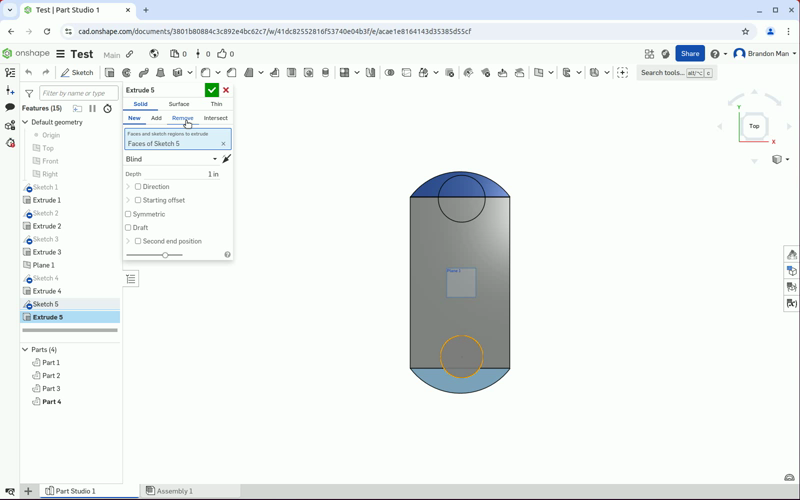
click(186, 120)
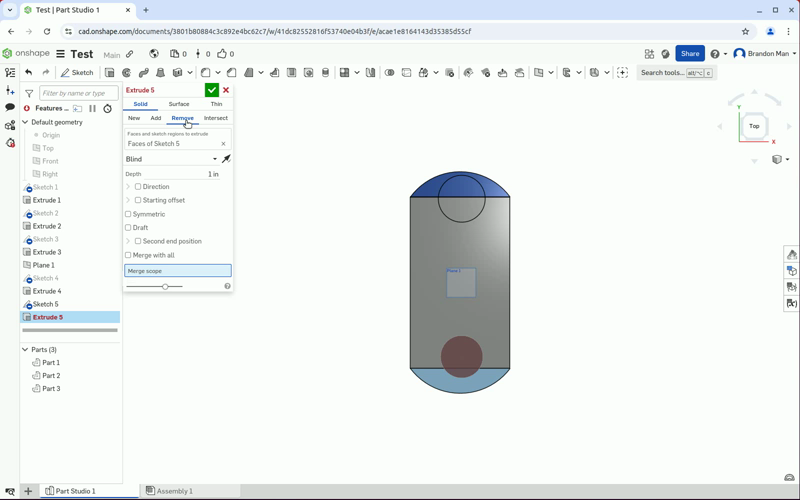
key(tab, 4)
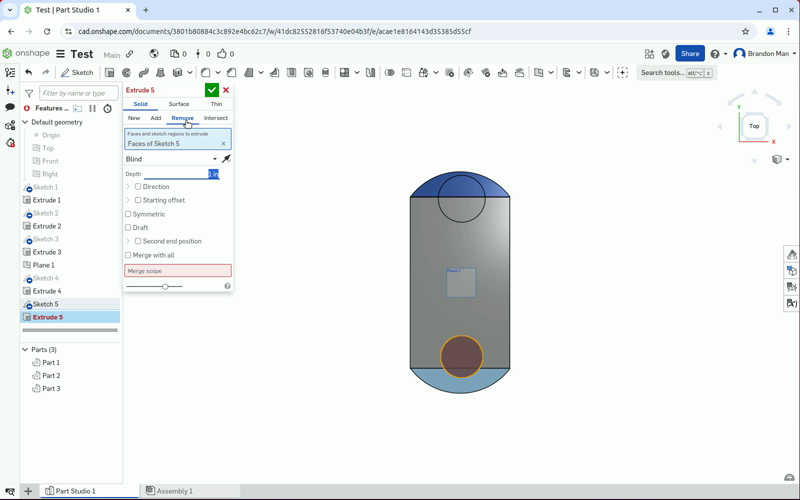
text(10.351)
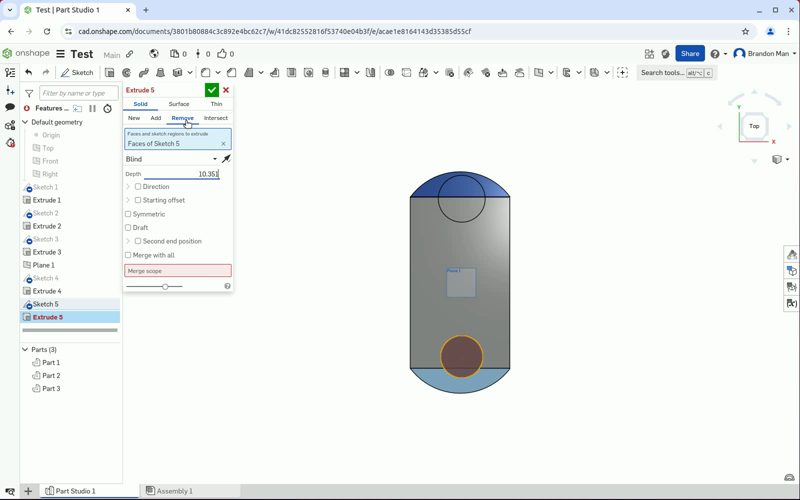
key(tab, 6)
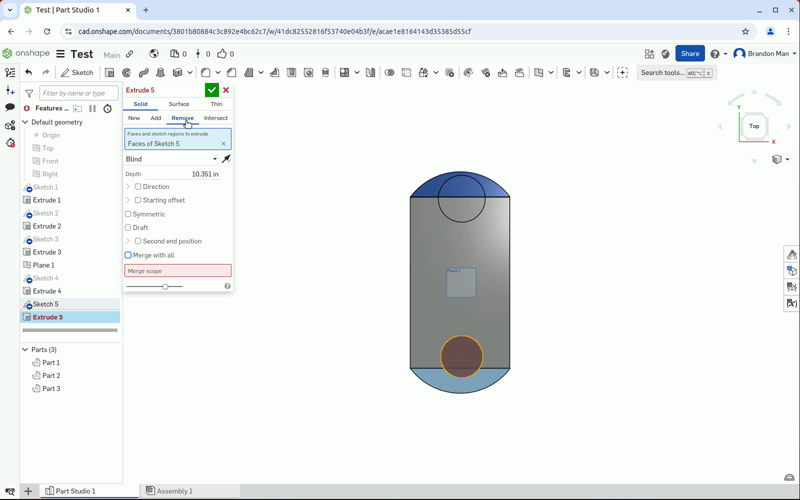
key(space)
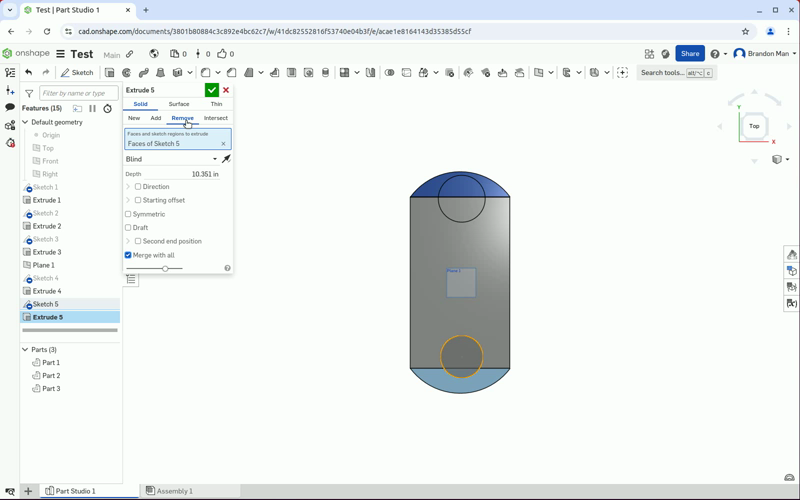
key(enter)
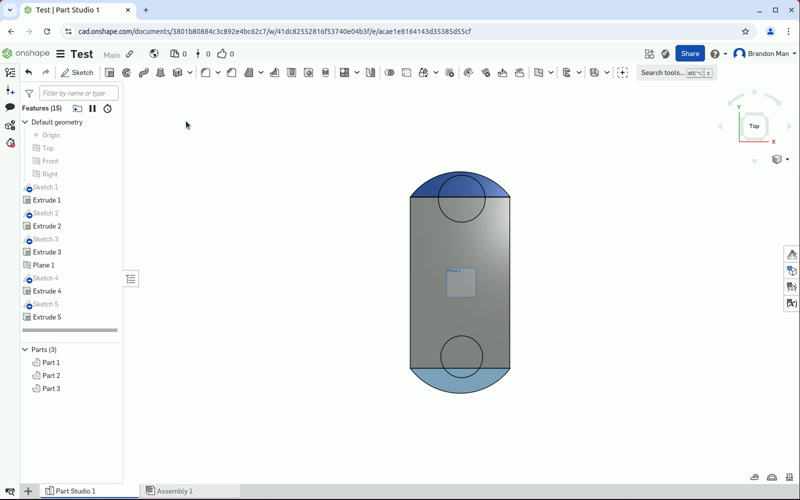
key(shift+h)
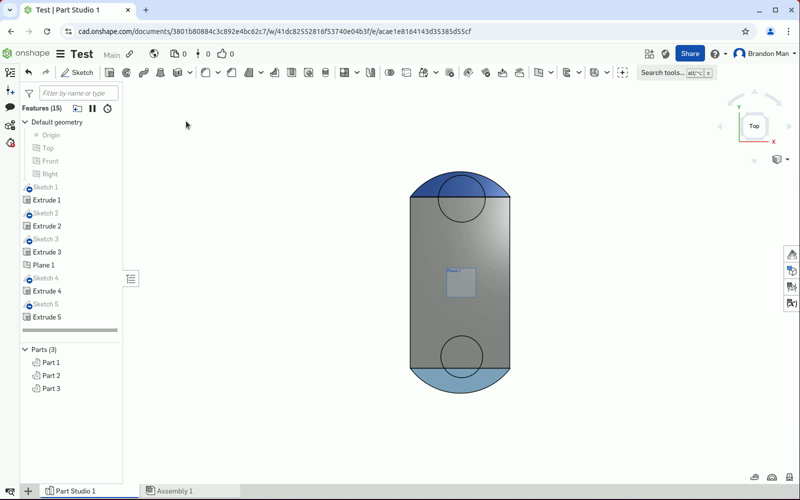
key(shift+h)
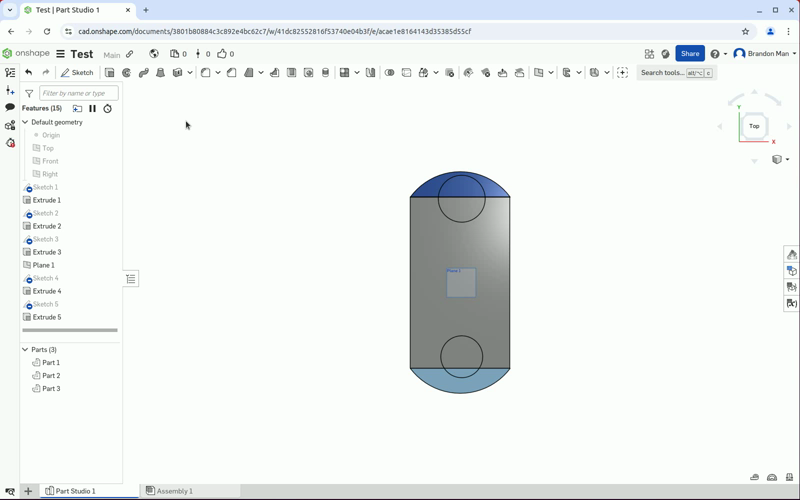
mouse_move(73, 189)
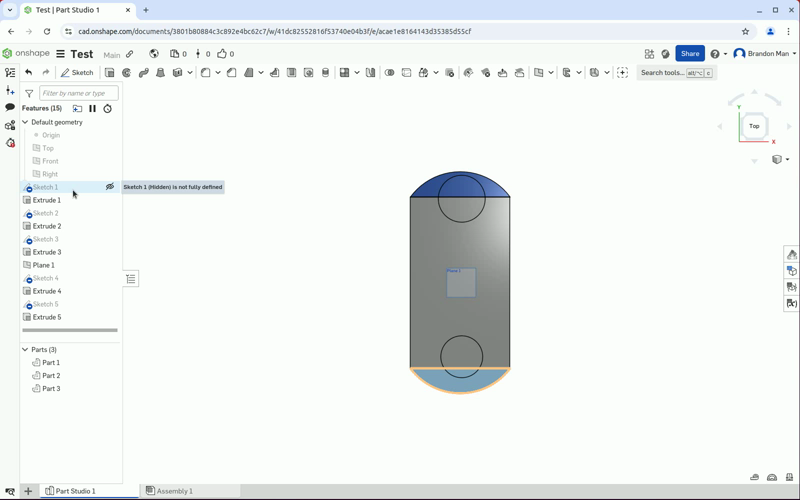
click(73, 189)
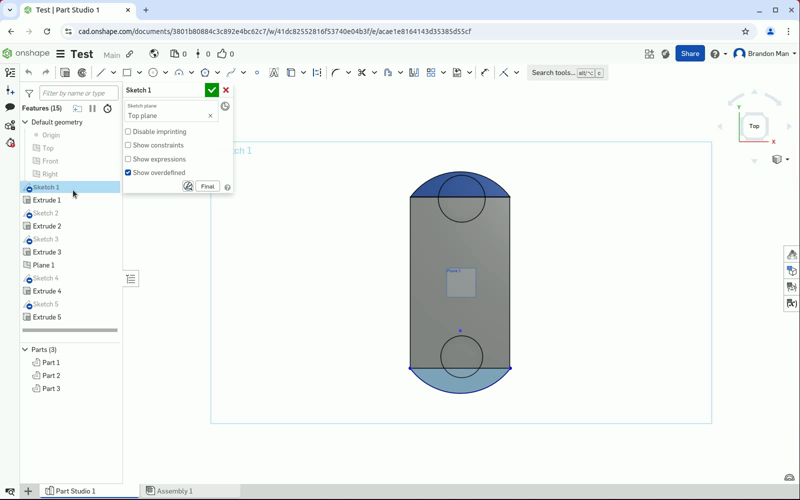
mouse_move(229, 92)
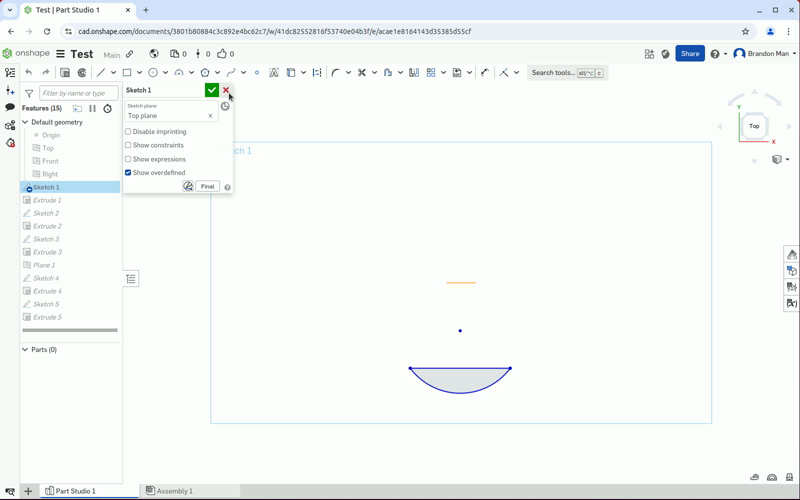
click(229, 92)
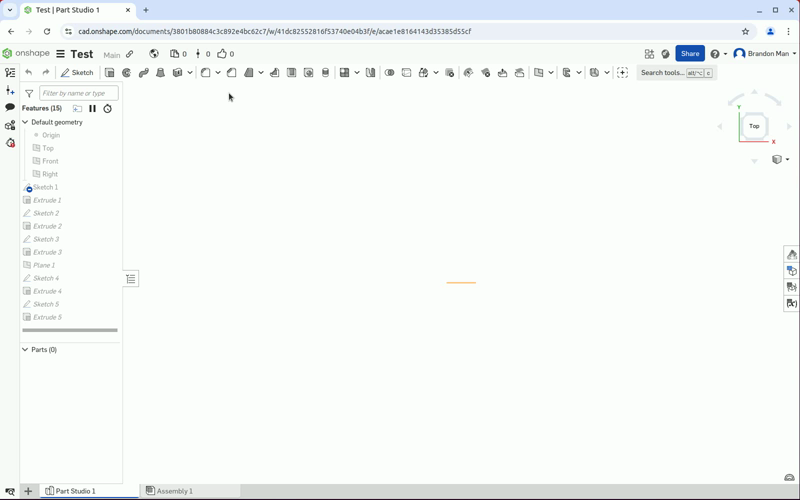
key(shift+s)
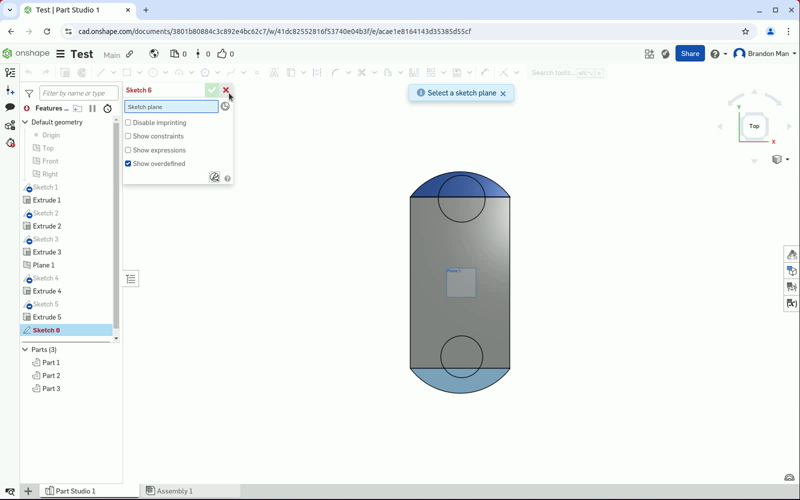
mouse_move(69, 267)
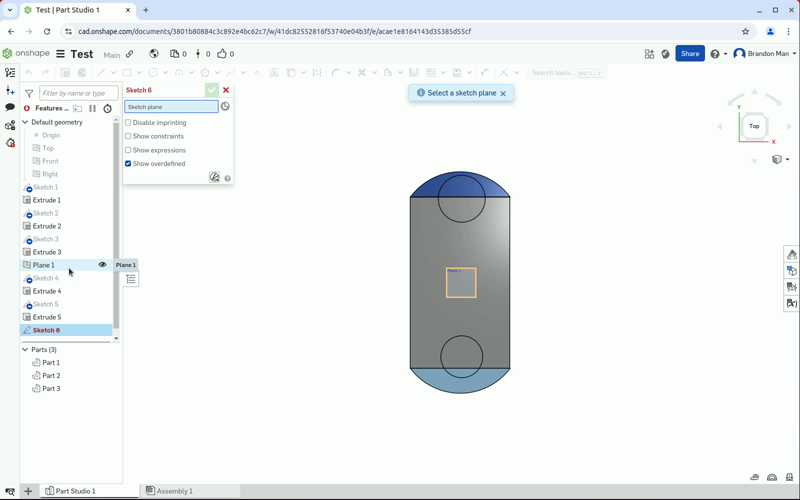
click(69, 267)
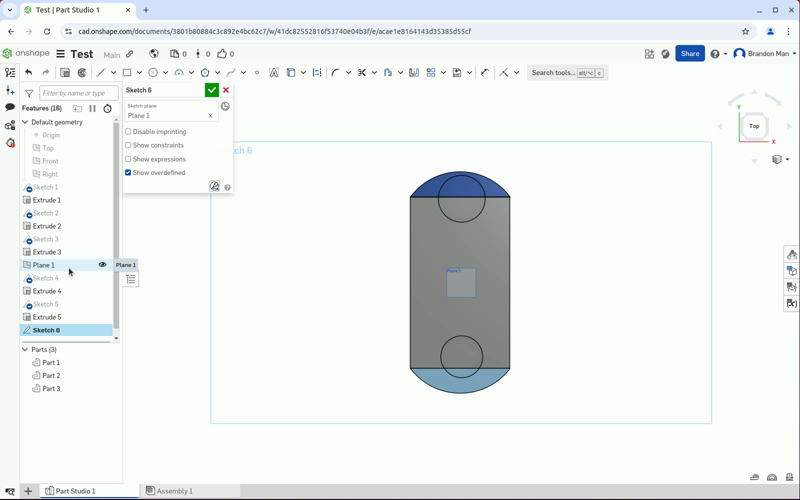
mouse_move(73, 352)
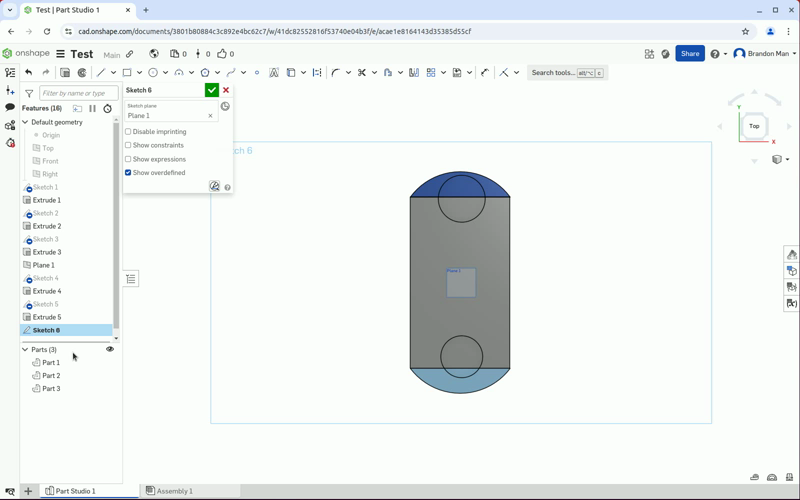
key(y)
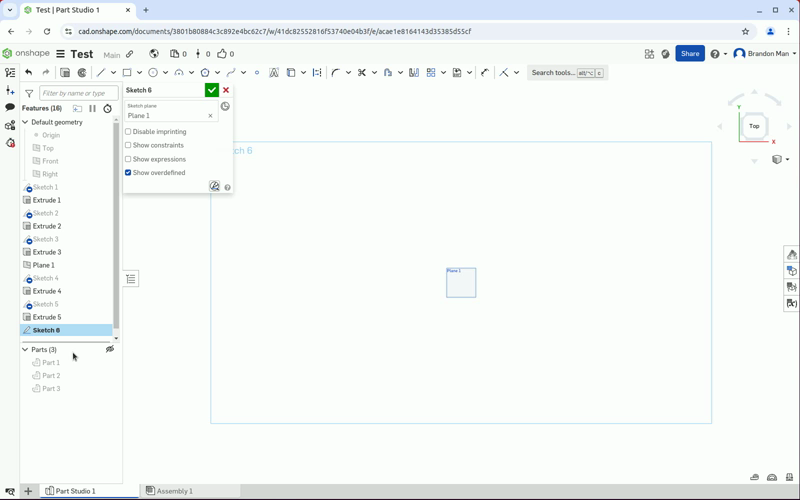
key(l)
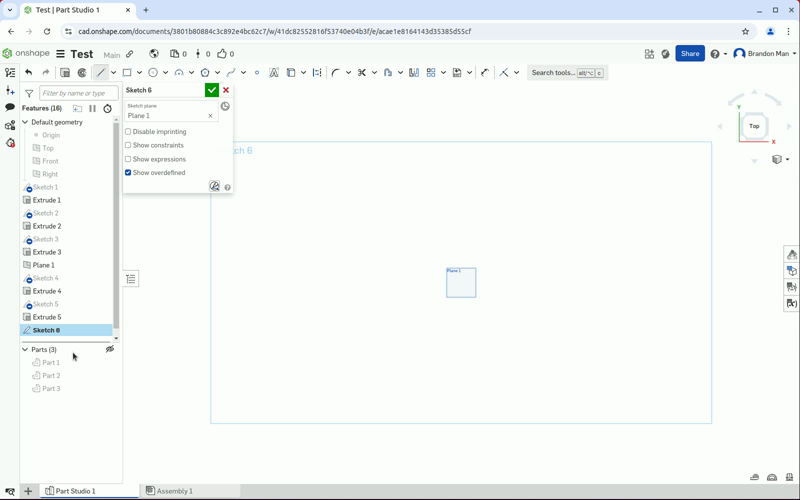
key_down(shift)
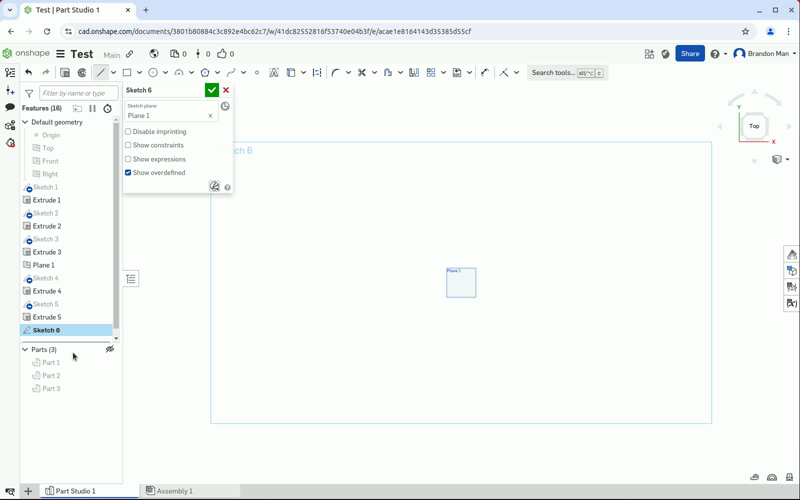
mouse_move(439, 321)
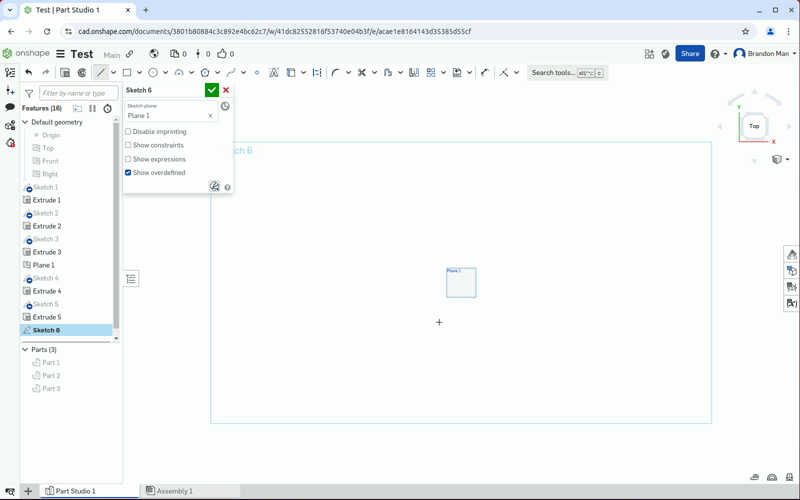
click(439, 321)
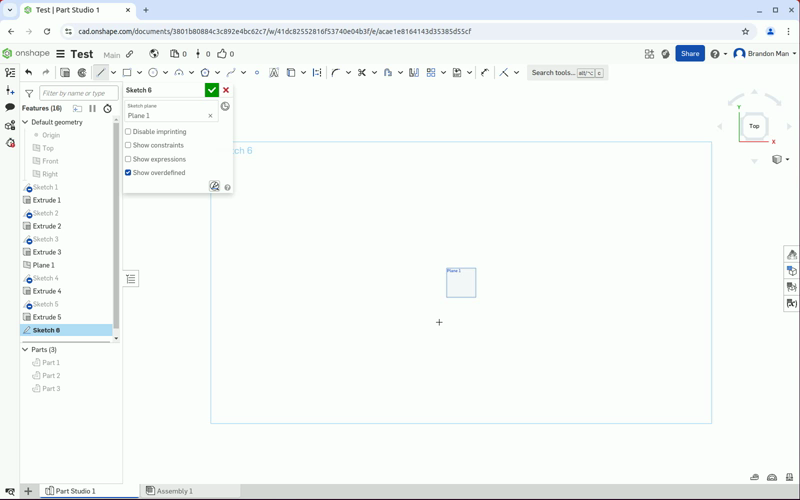
key_up(shift)
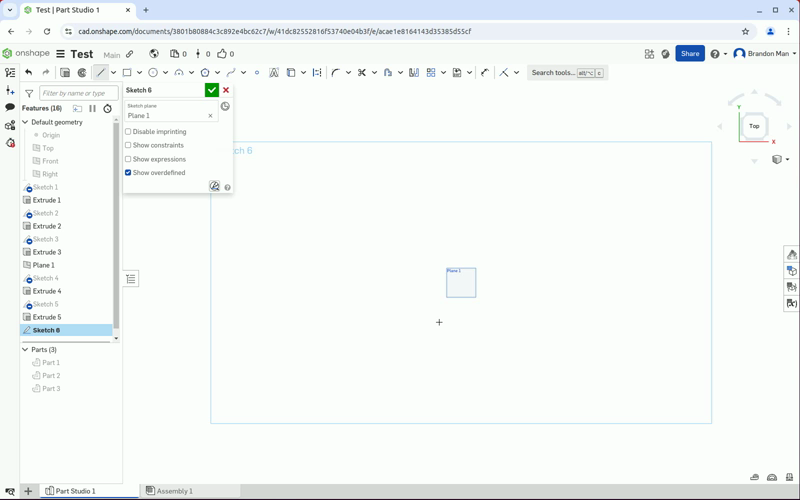
key_down(shift)
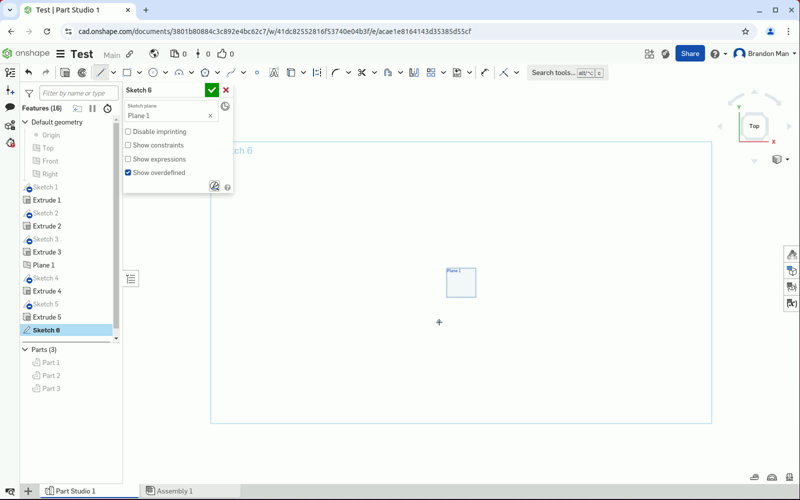
mouse_move(469, 321)
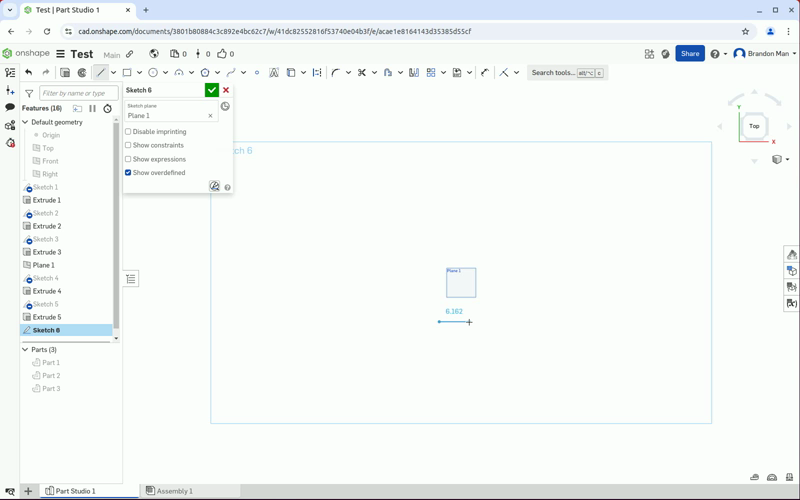
mouse_move(482, 321)
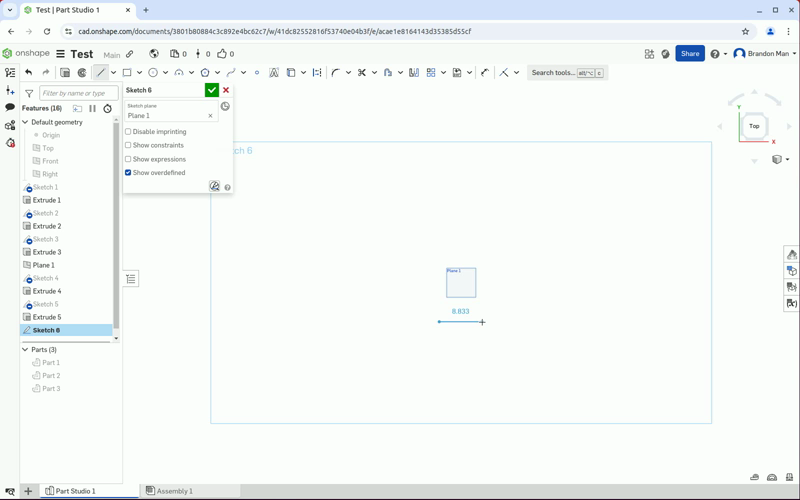
click(482, 321)
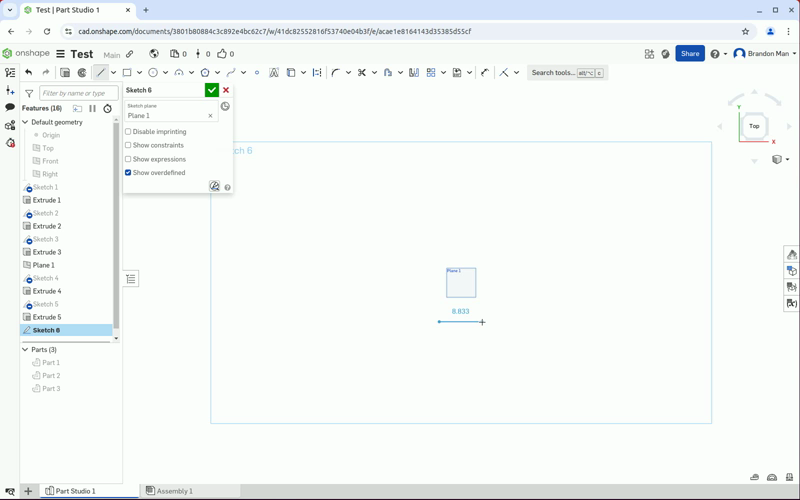
key_up(shift)
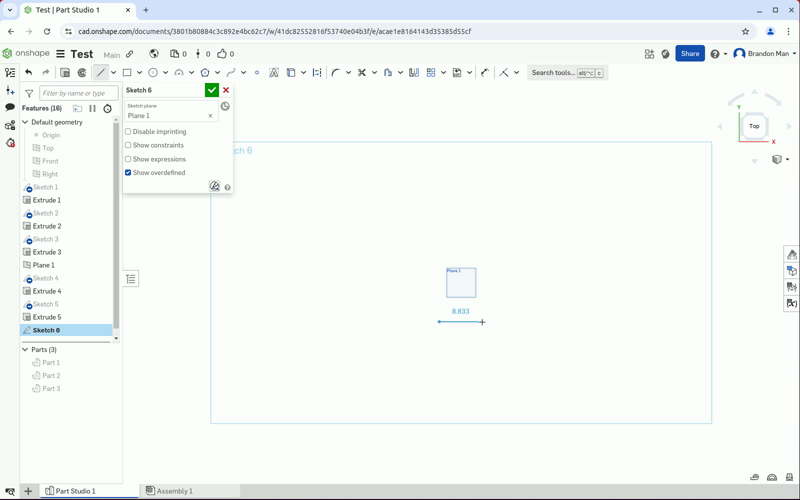
key_down(shift)
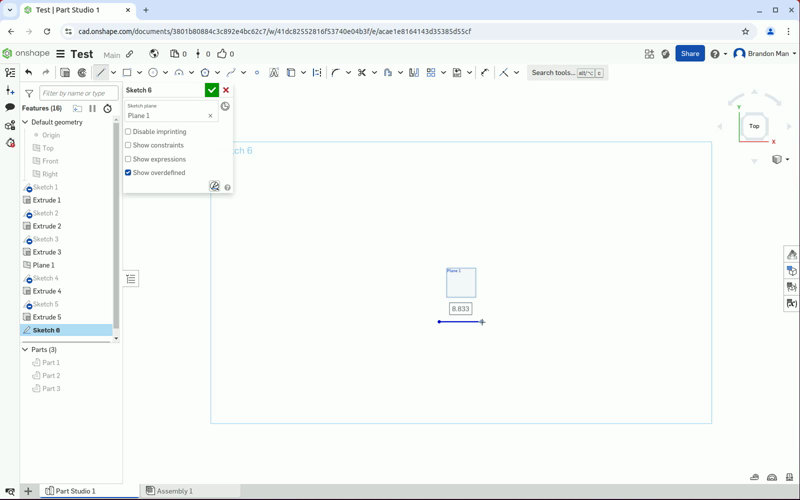
mouse_move(482, 242)
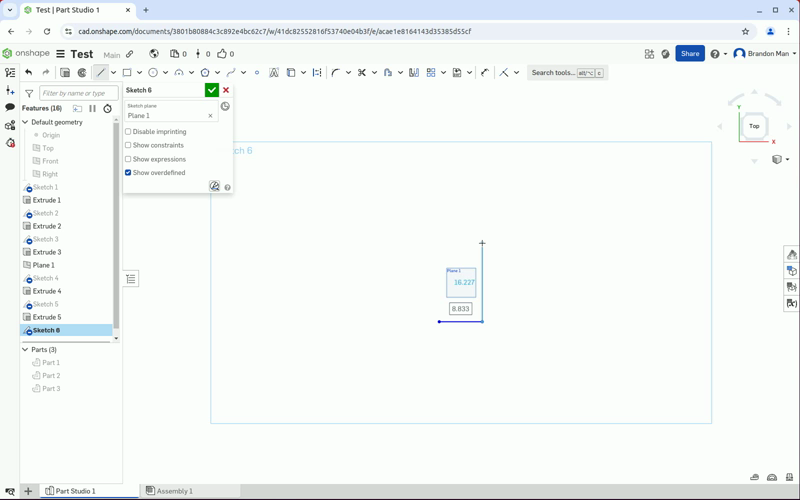
click(482, 242)
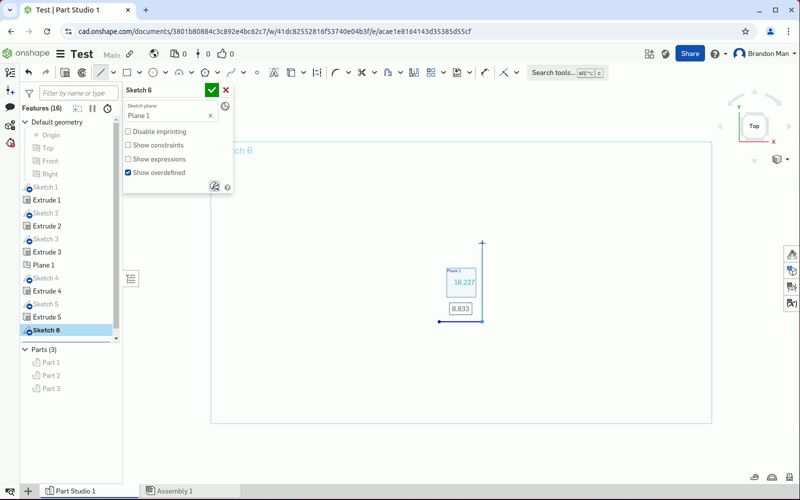
key_up(shift)
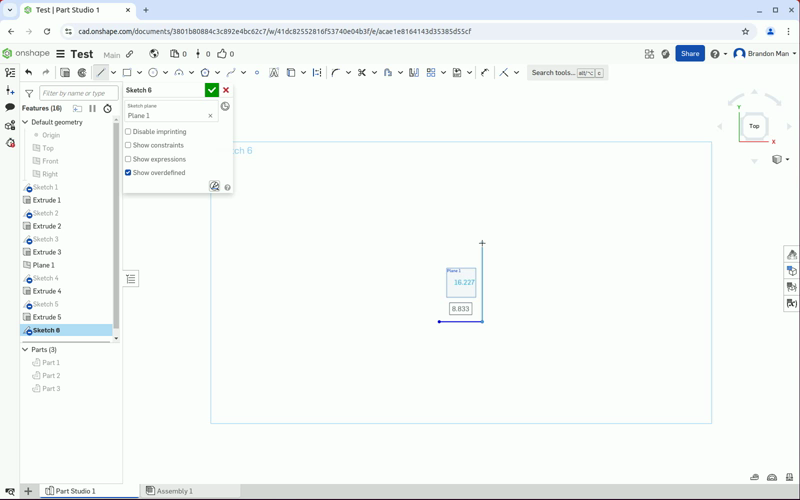
key_down(shift)
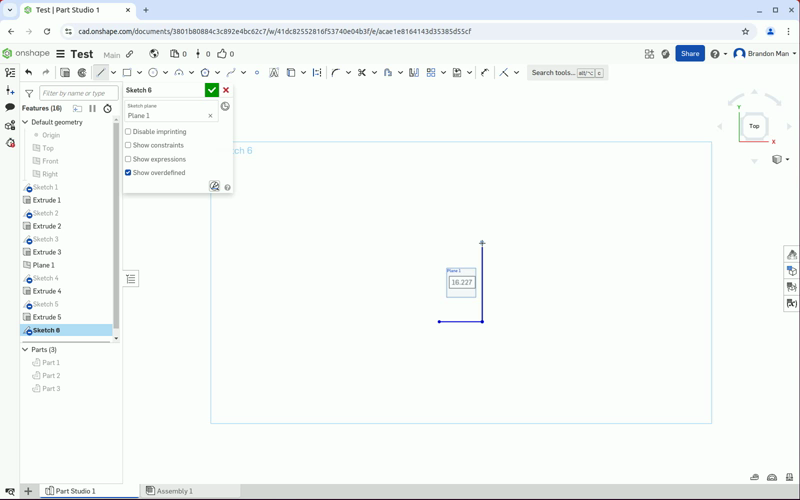
mouse_move(512, 242)
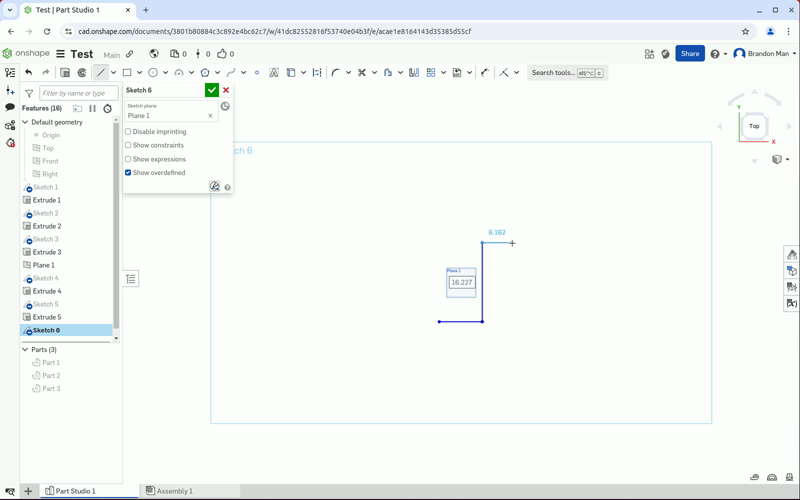
mouse_move(439, 242)
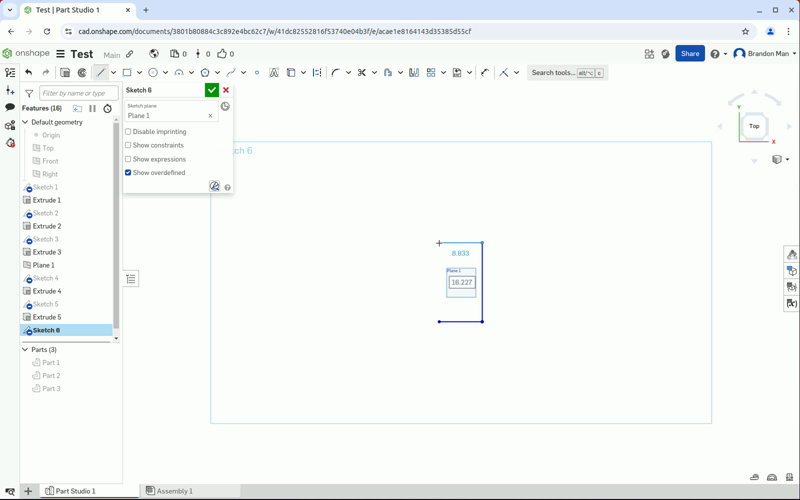
click(439, 242)
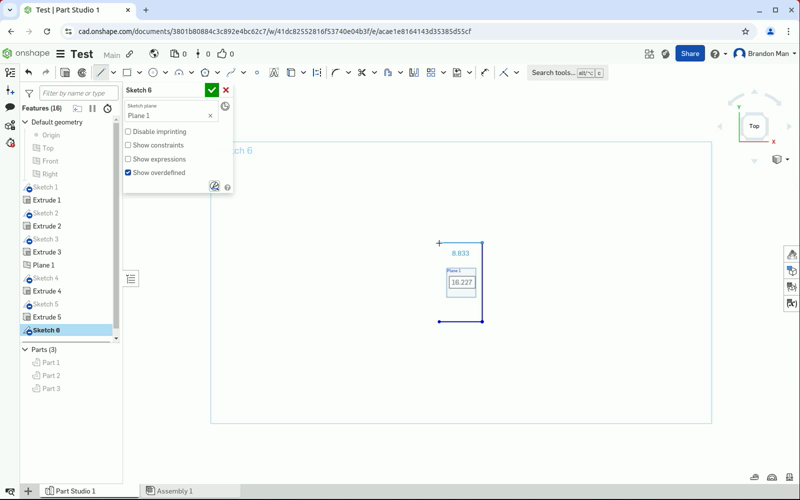
key_up(shift)
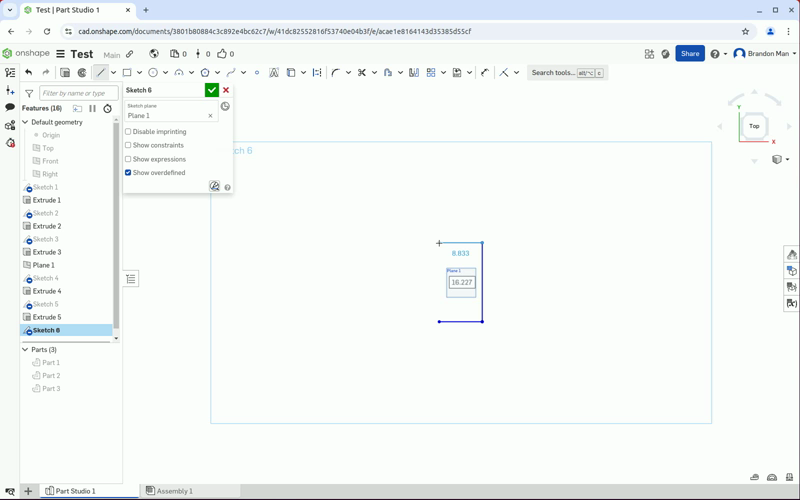
key_down(shift)
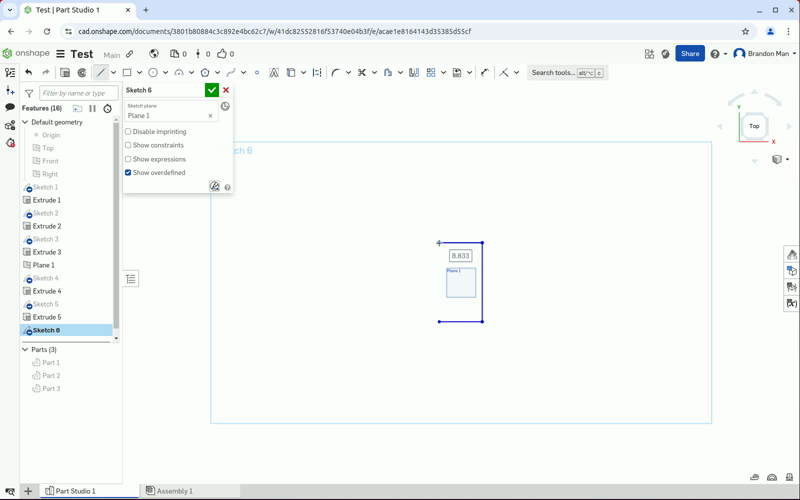
mouse_move(439, 321)
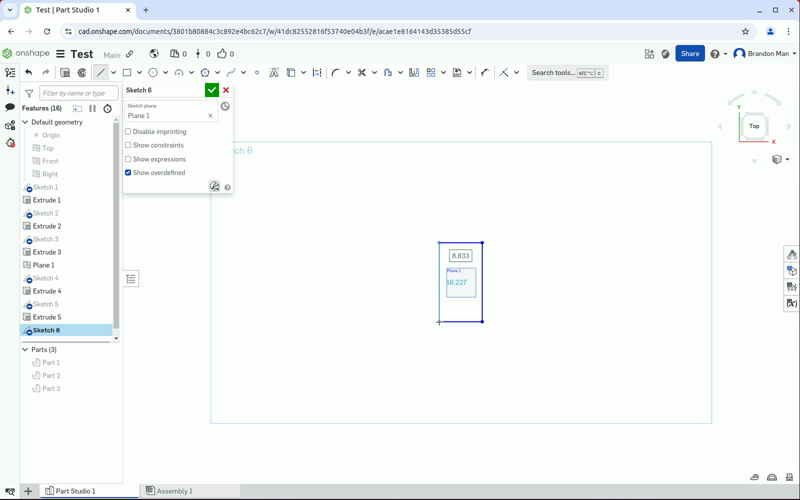
key_up(shift)
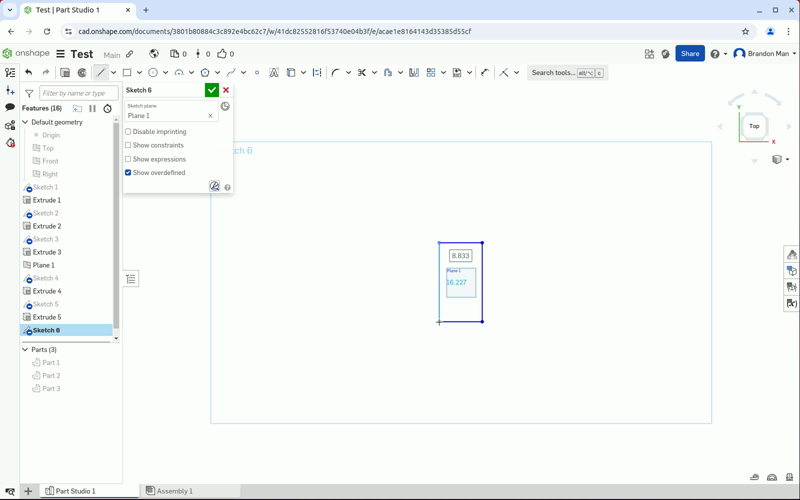
click(439, 321)
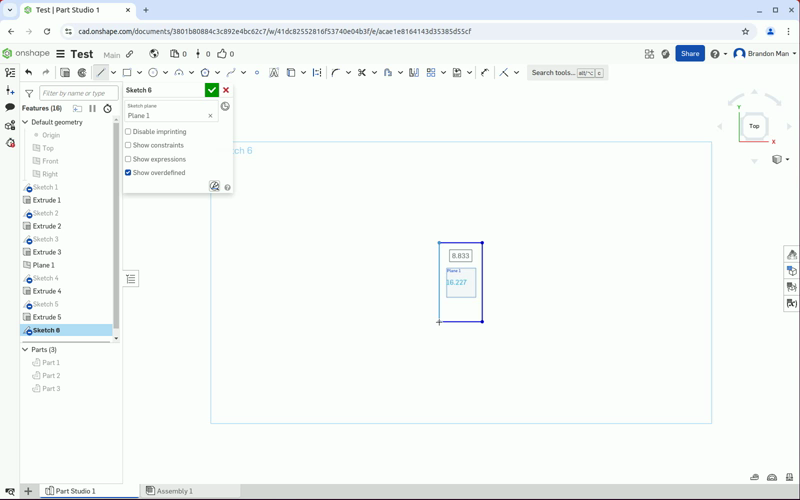
key(esc)
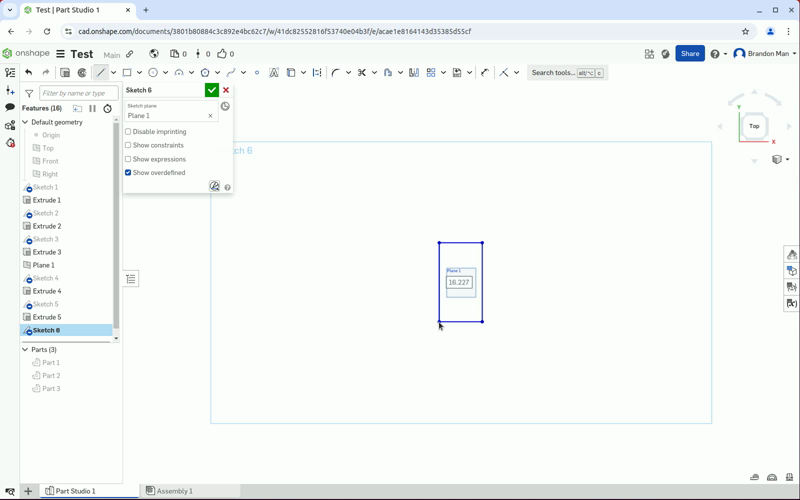
mouse_move(445, 307)
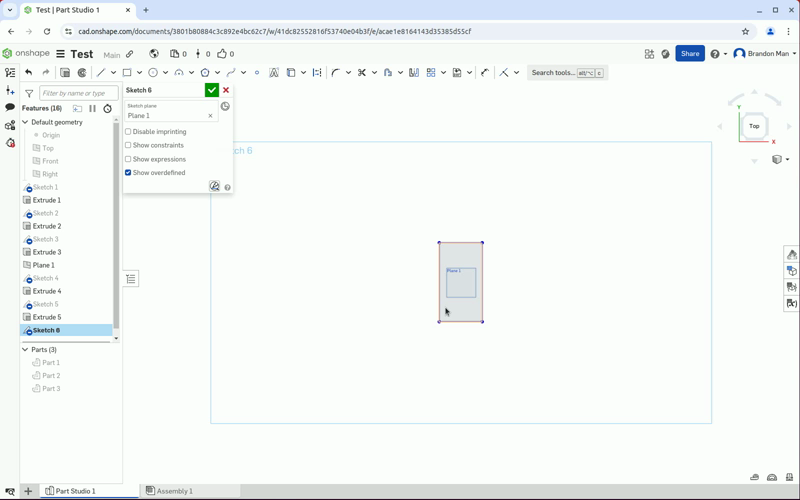
click(445, 307)
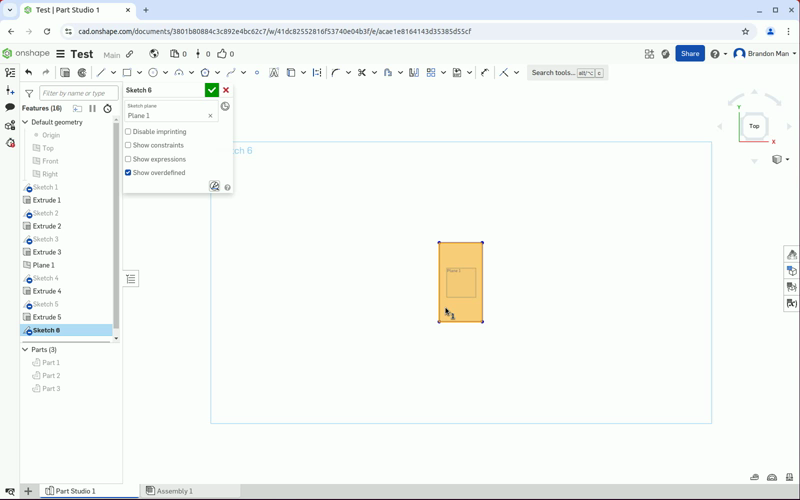
mouse_move(73, 352)
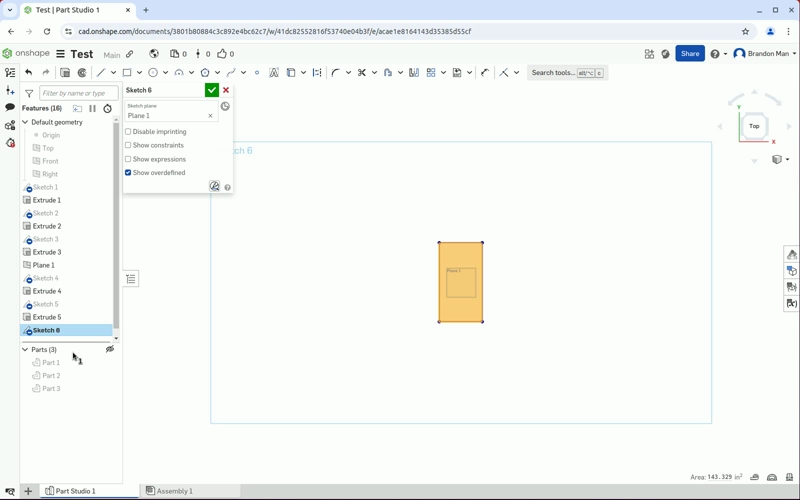
key(shift+y)
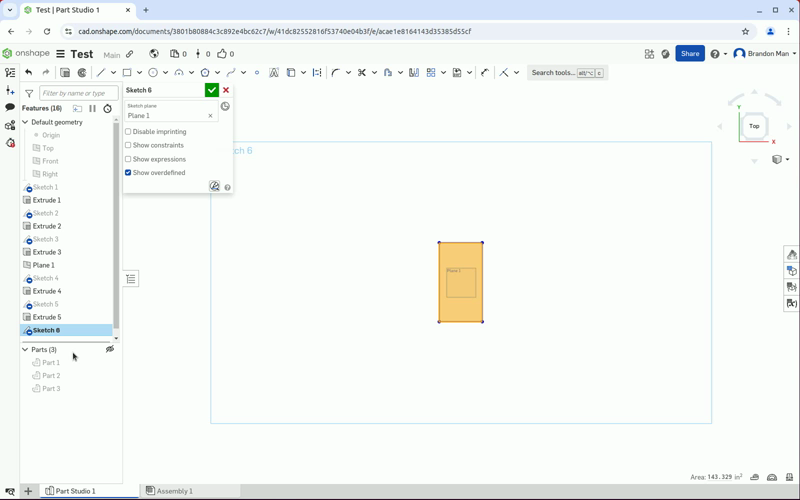
key(shift+e)
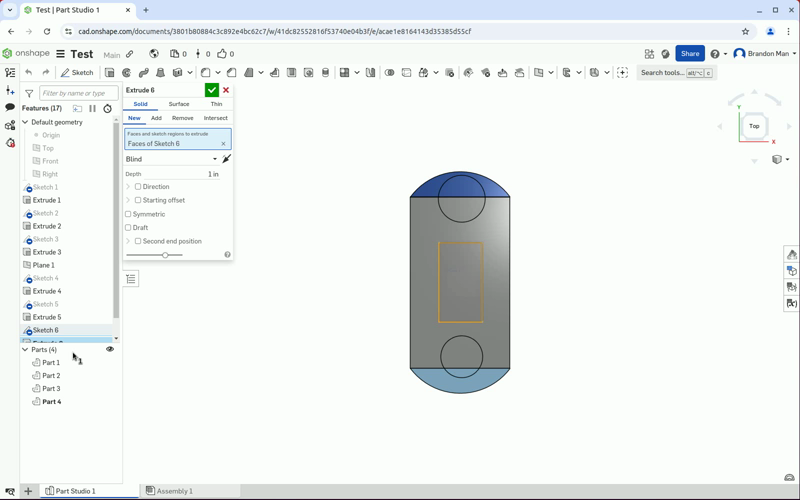
mouse_move(143, 106)
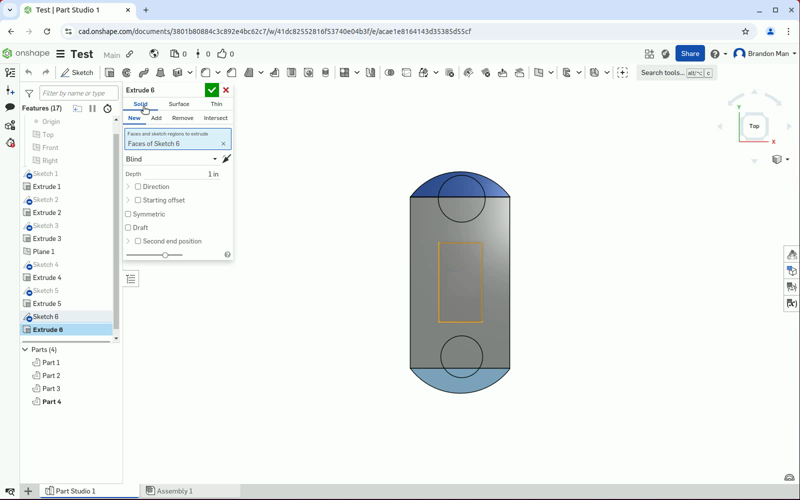
click(143, 106)
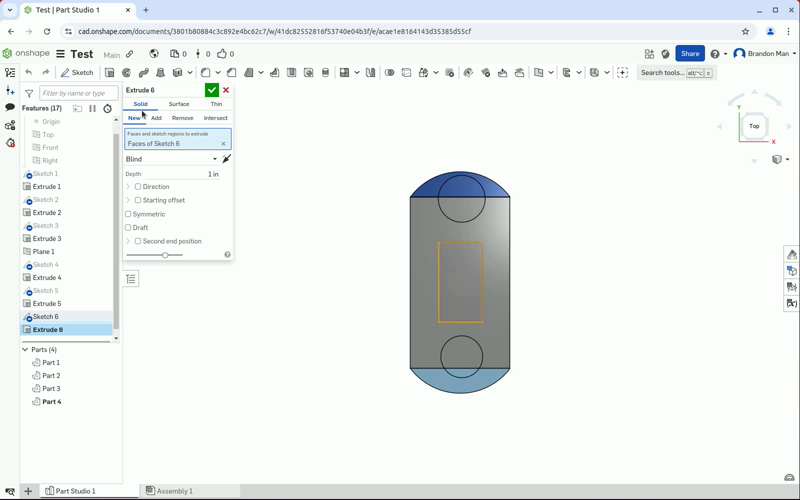
mouse_move(137, 120)
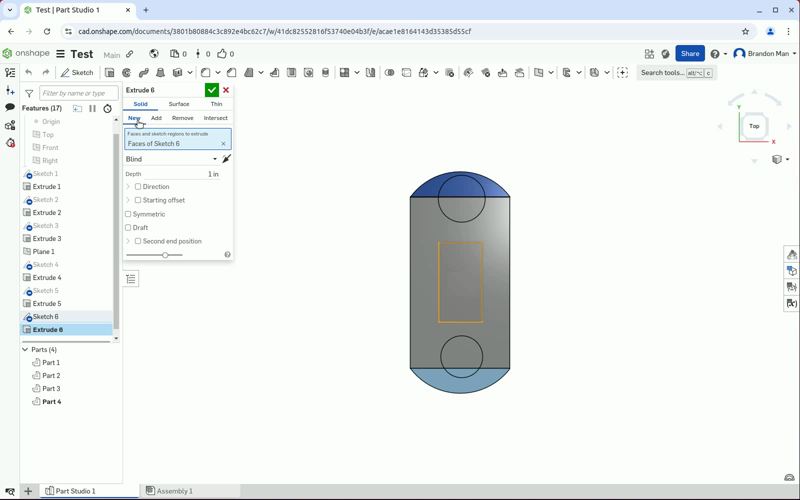
click(137, 120)
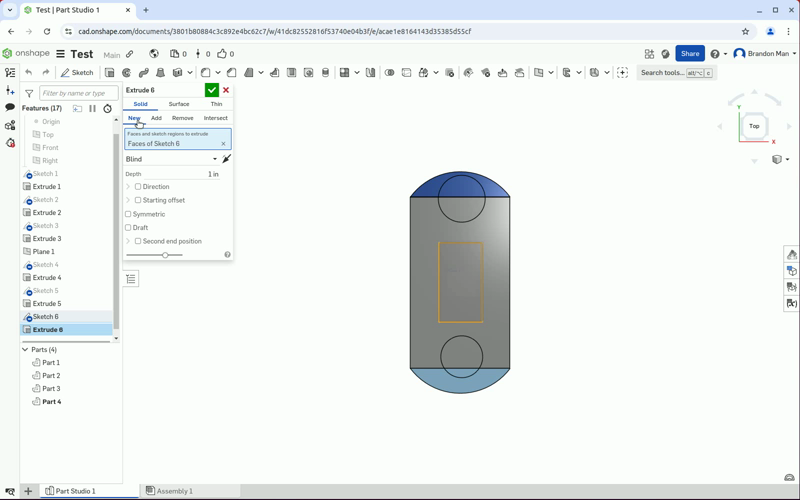
key(tab, 4)
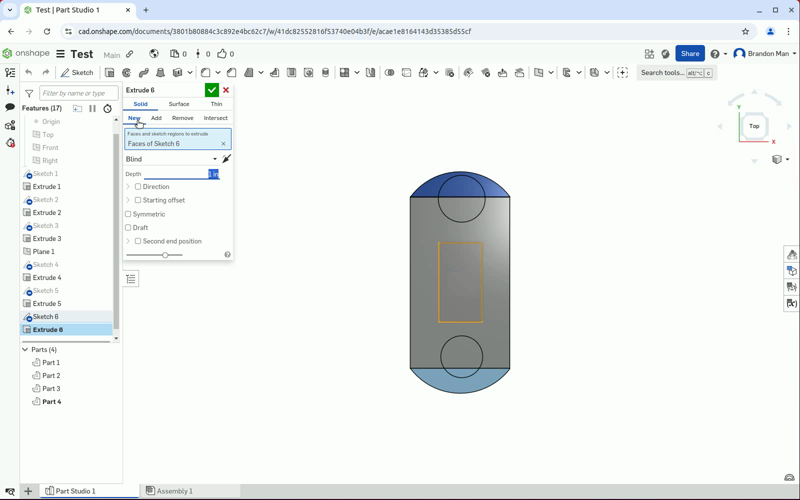
text(8.425)
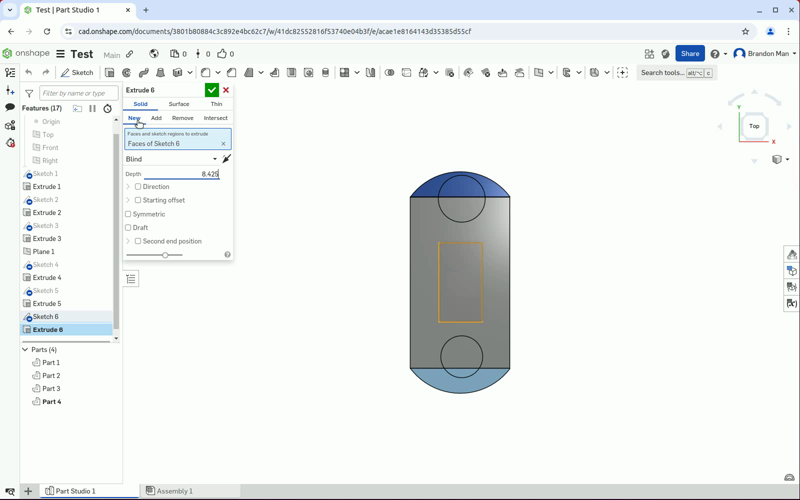
key(enter)
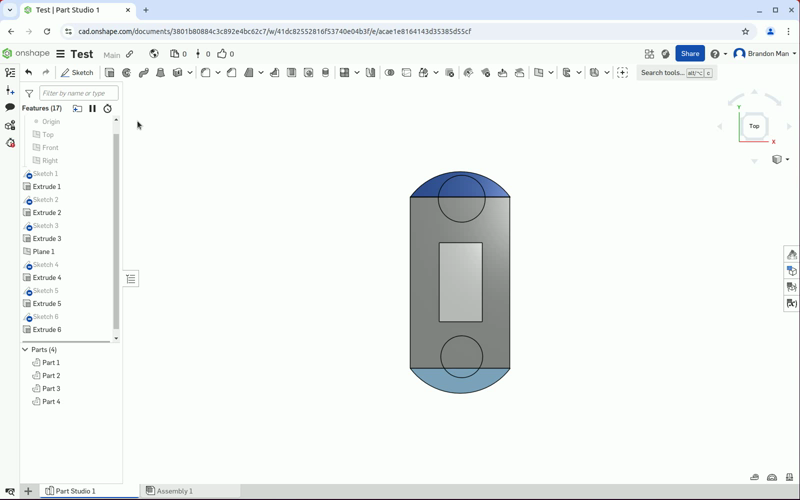
key(shift+h)
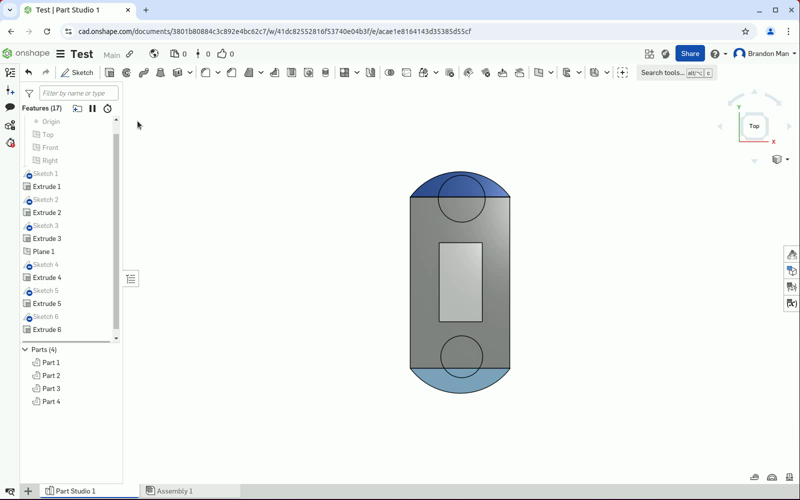
key(shift+h)
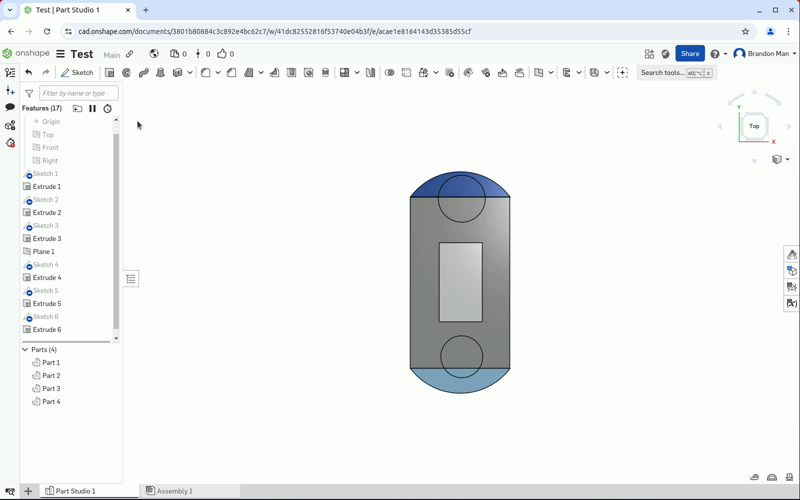
mouse_move(69, 176)
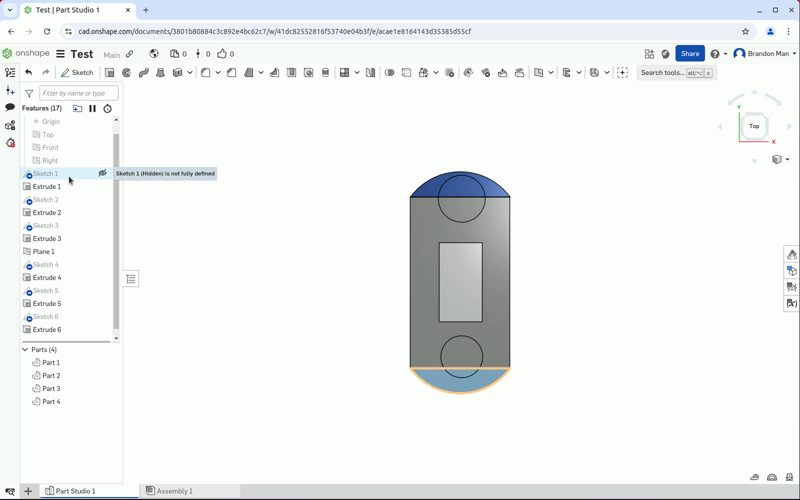
click(69, 176)
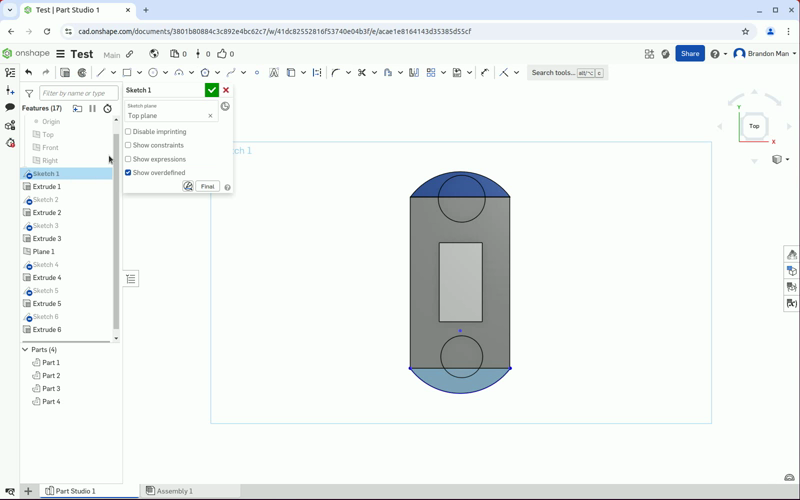
mouse_move(229, 92)
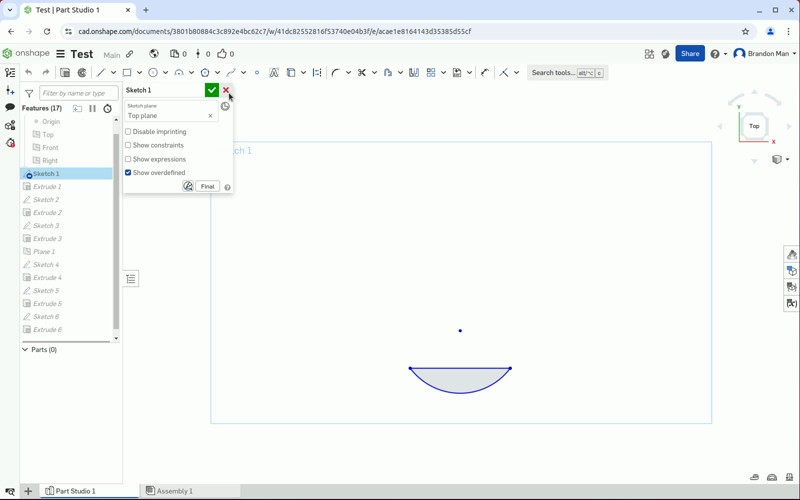
click(229, 92)
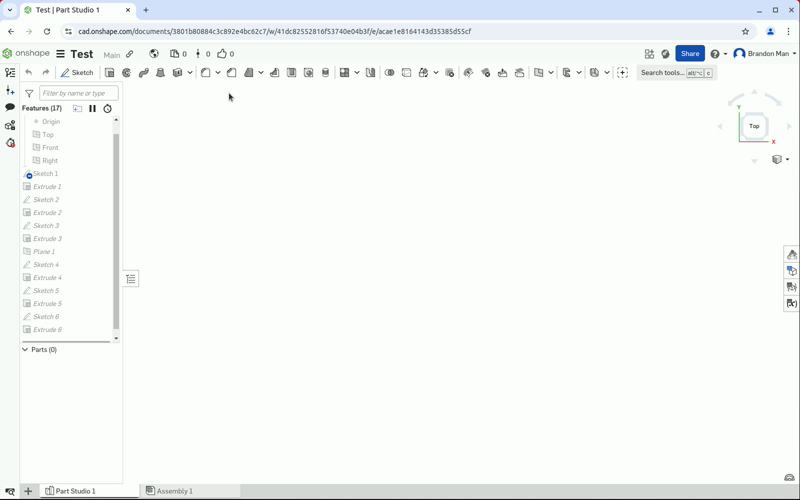
mouse_move(541, 75)
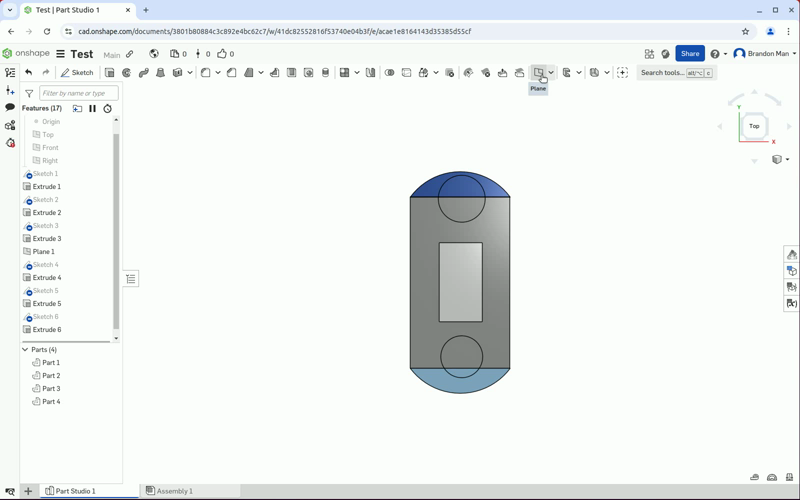
click(541, 75)
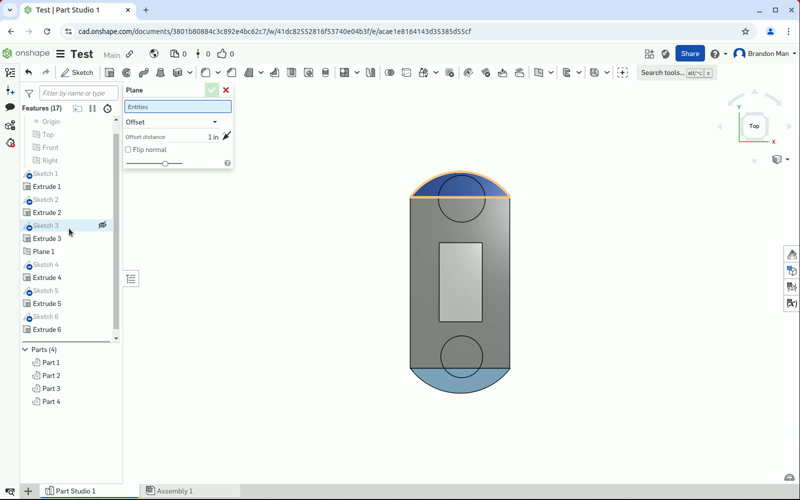
scroll(3)
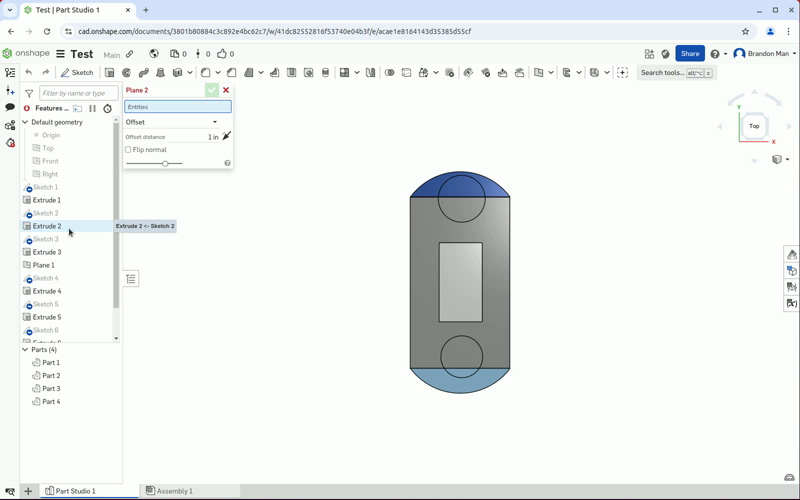
mouse_move(69, 150)
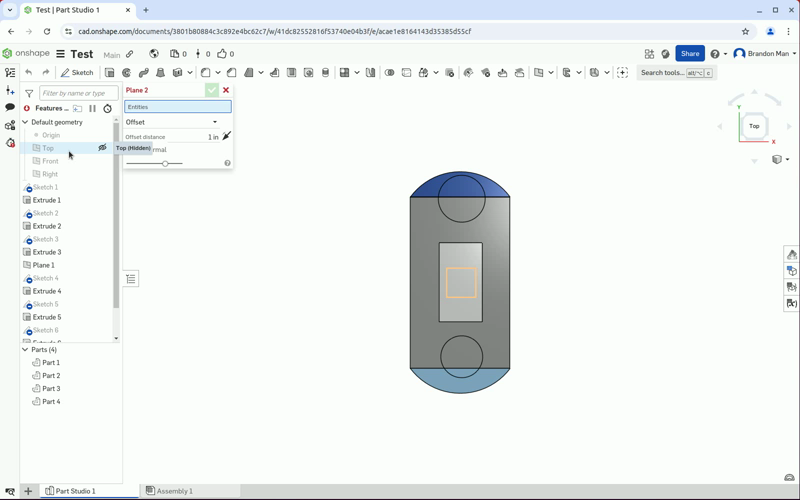
click(69, 150)
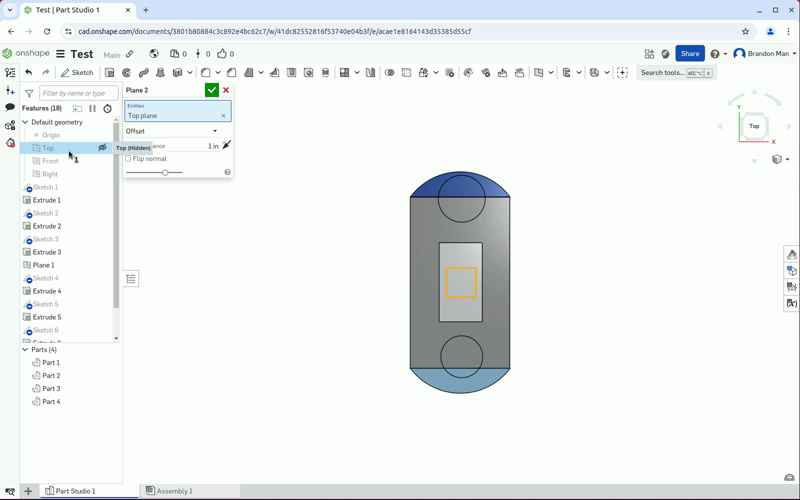
key(tab, 2)
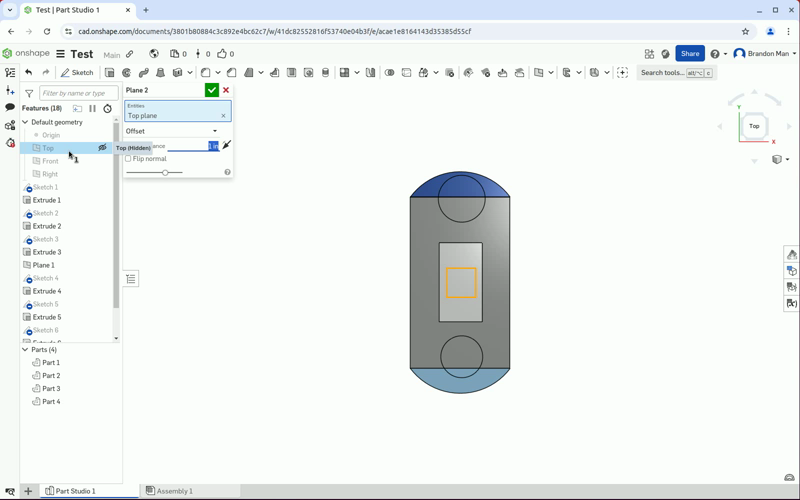
text(18.764)
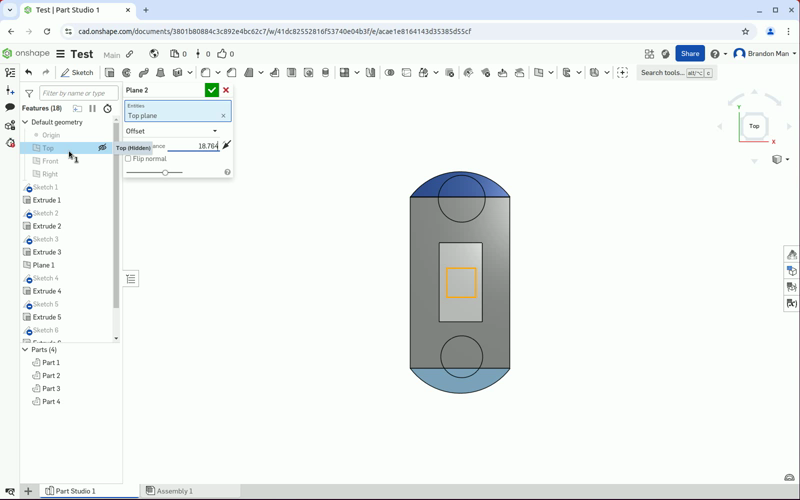
key(enter, 2)
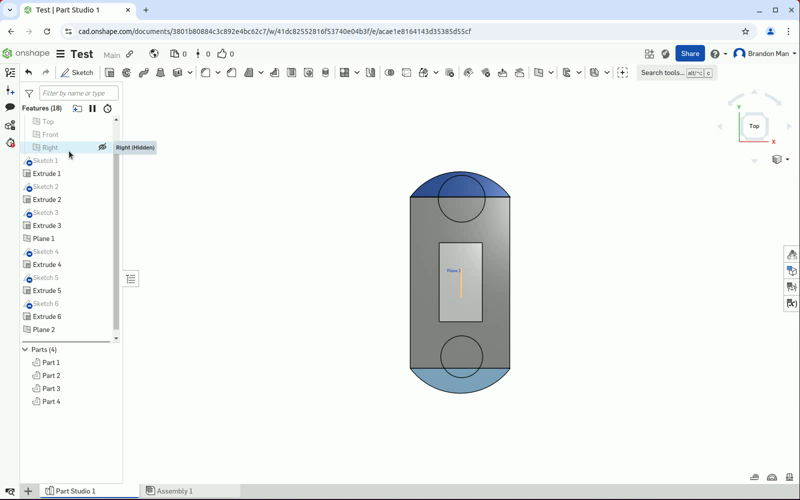
key(shift+s)
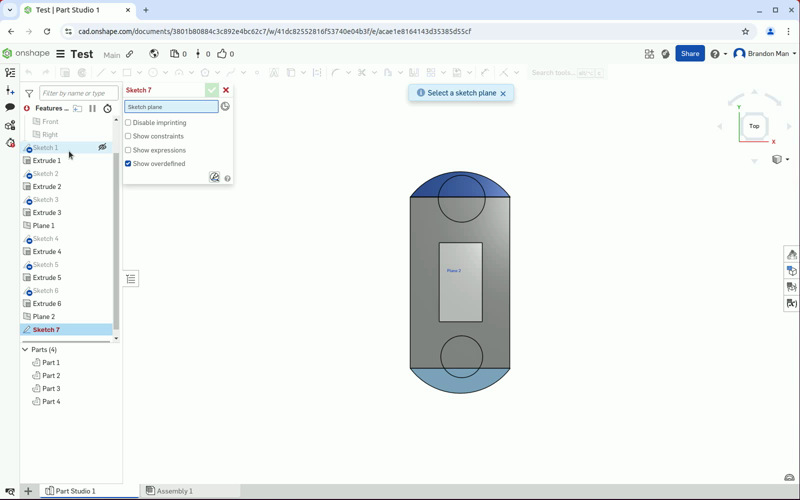
mouse_move(69, 319)
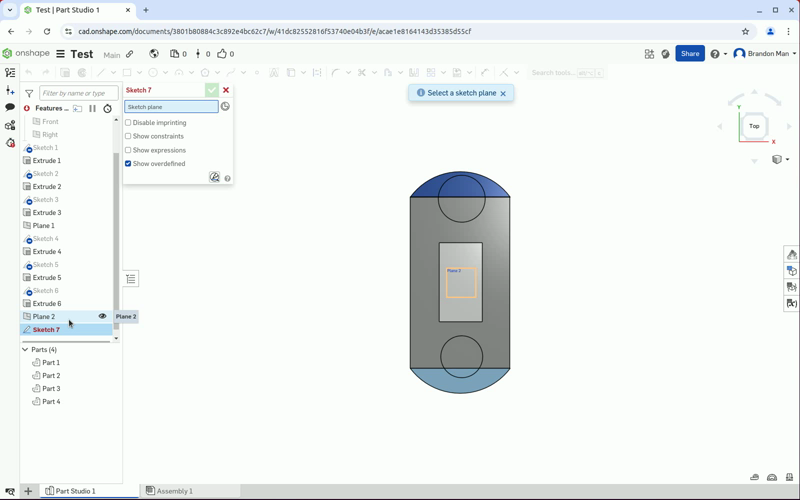
click(69, 319)
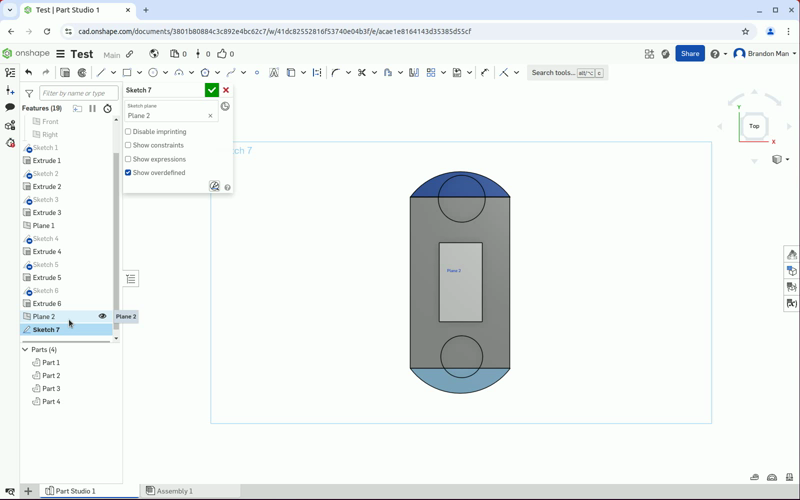
mouse_move(73, 352)
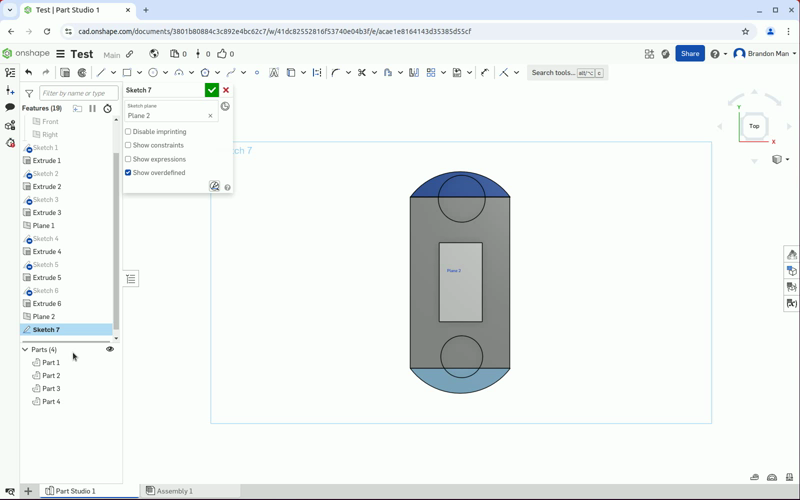
key(y)
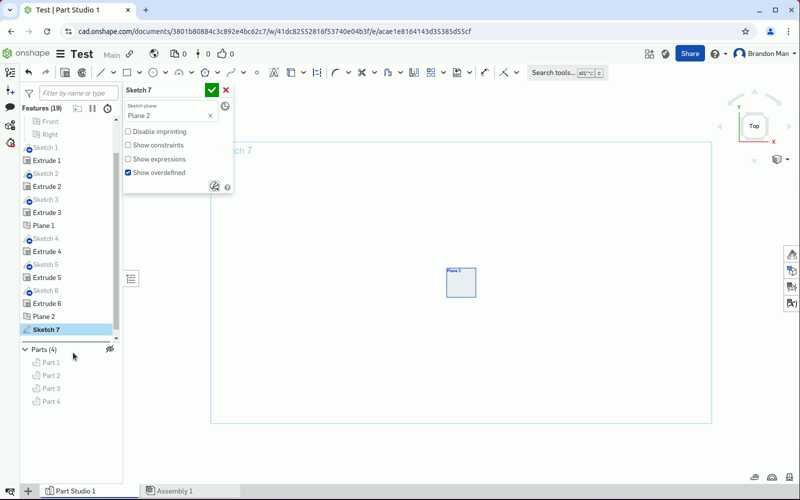
key(l)
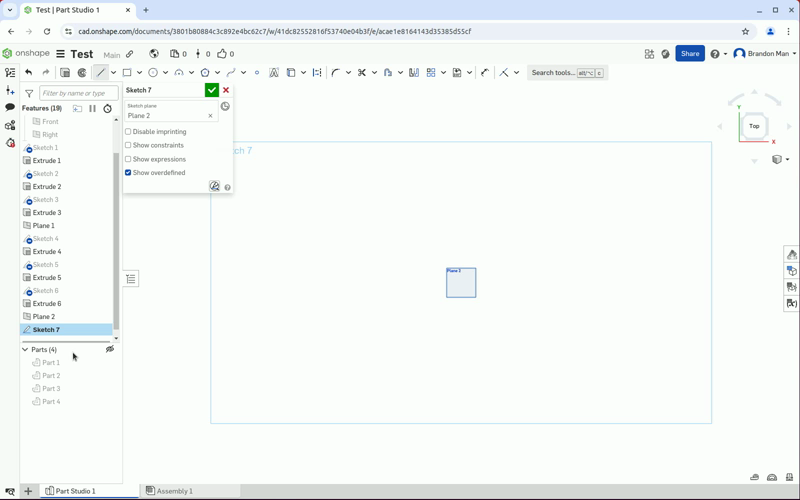
key_down(shift)
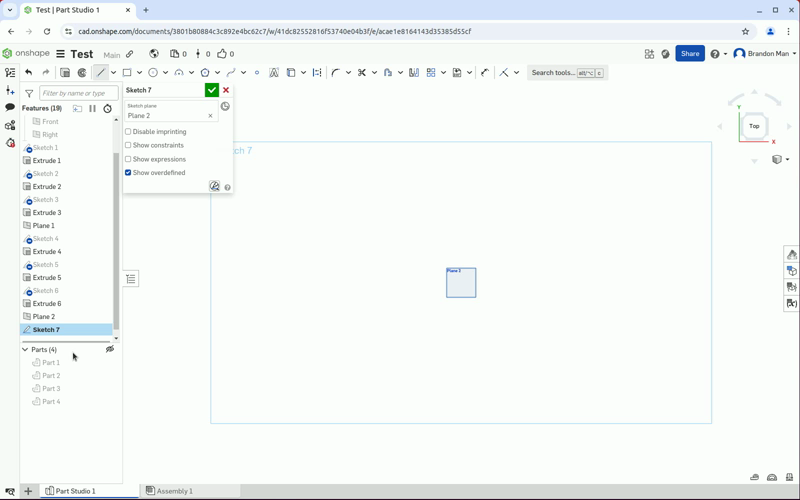
mouse_move(439, 301)
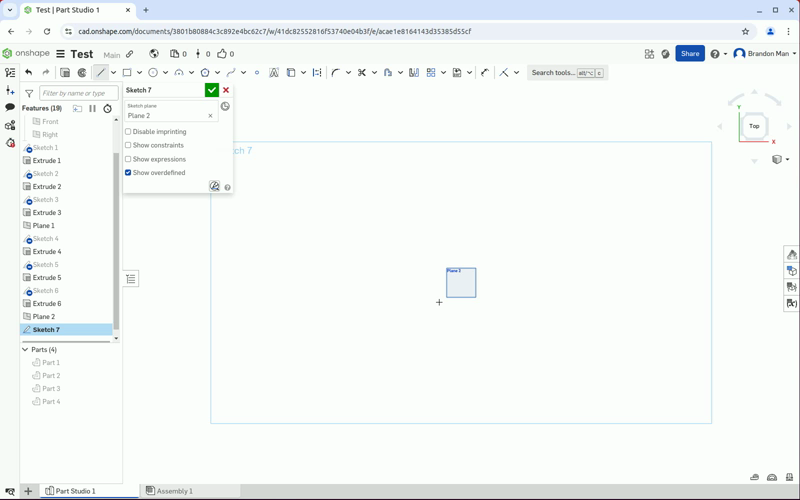
click(439, 301)
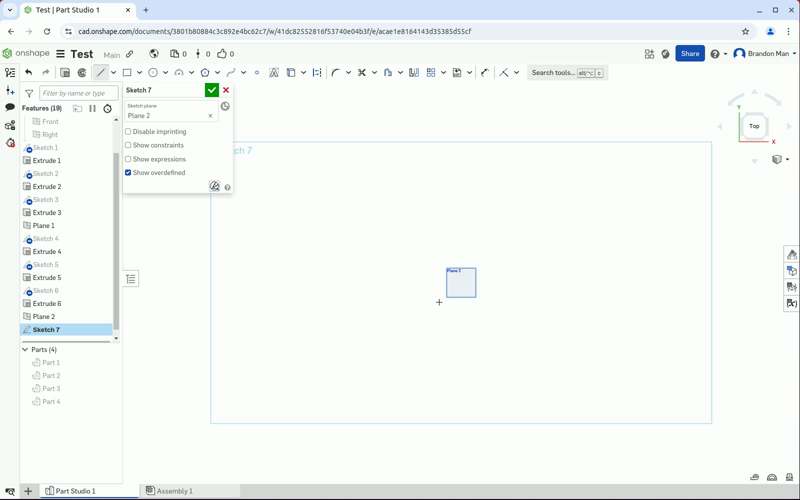
key_up(shift)
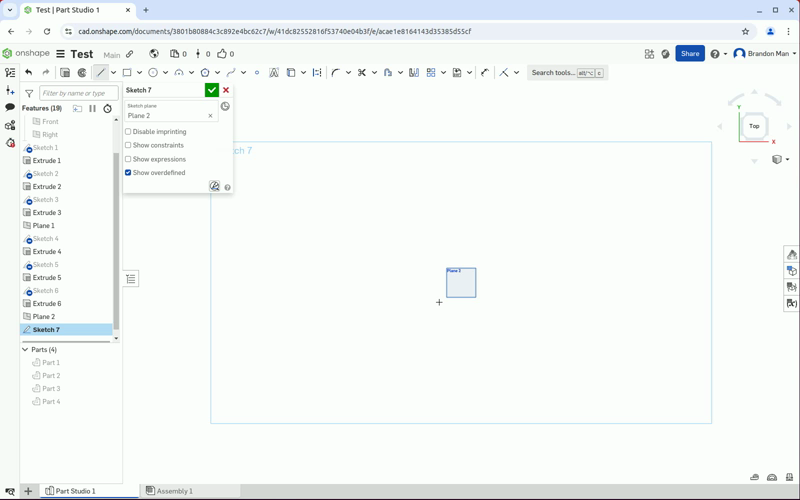
key_down(shift)
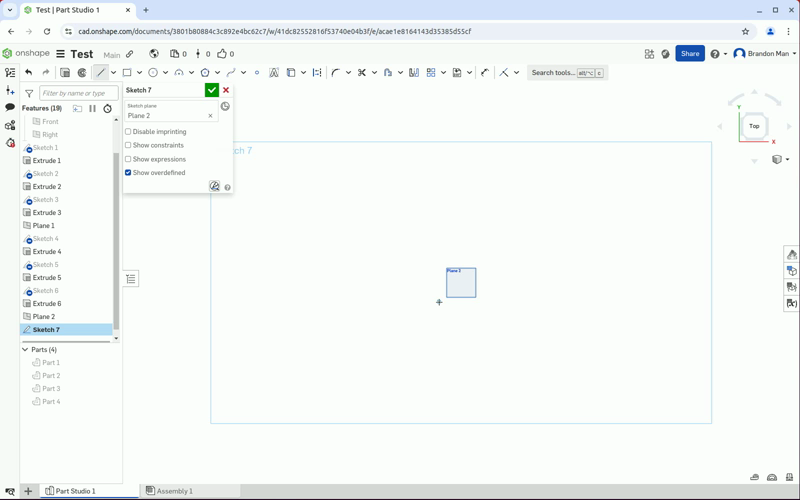
mouse_move(469, 301)
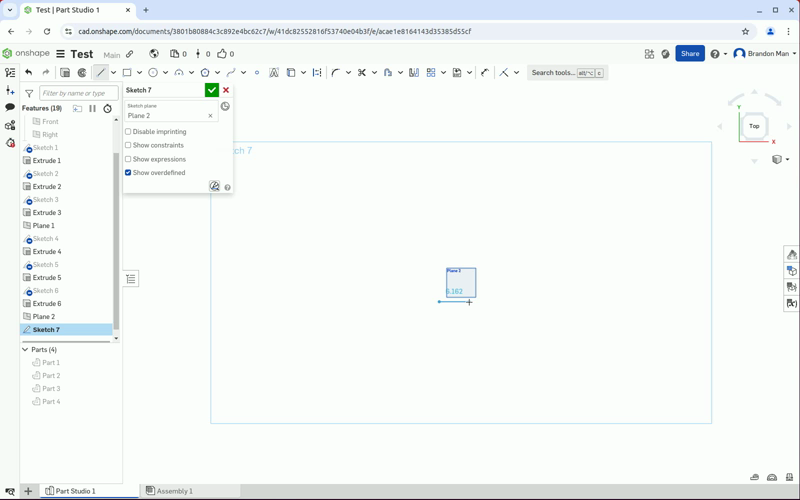
mouse_move(482, 301)
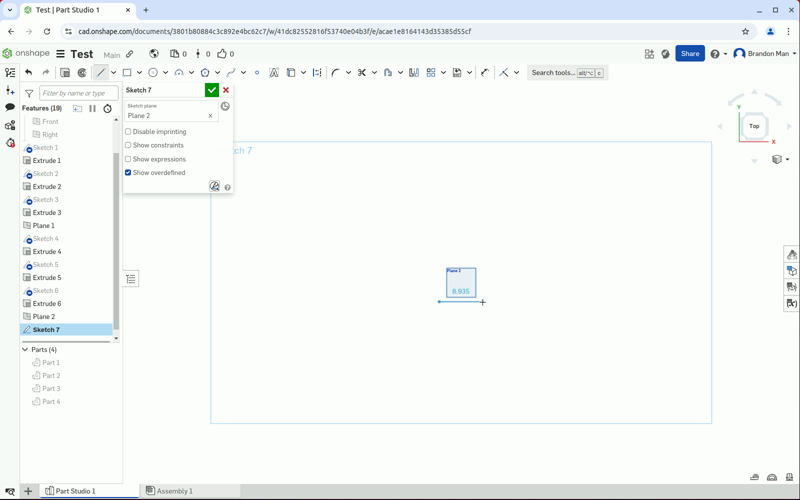
click(482, 301)
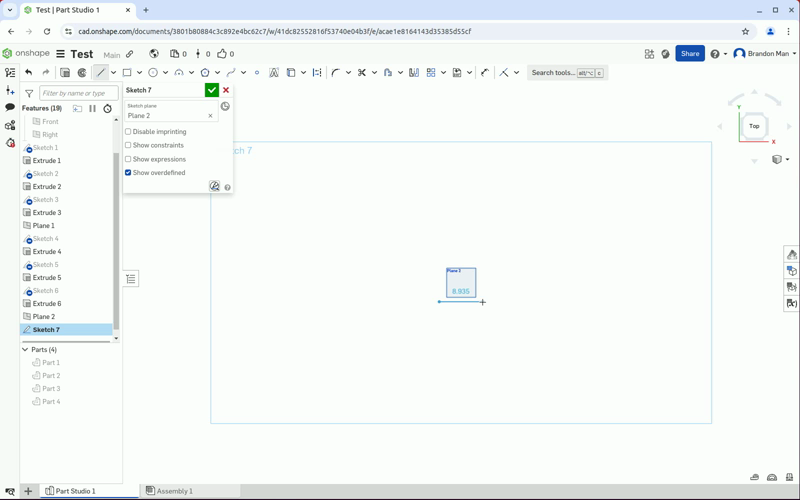
key_up(shift)
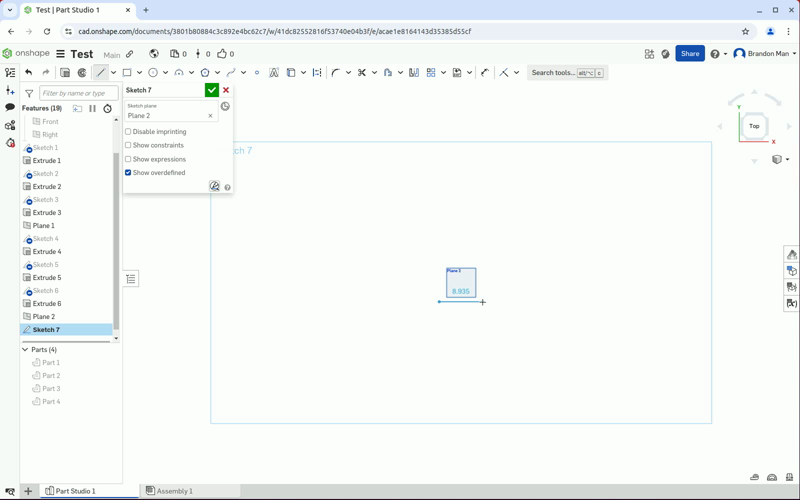
key_down(shift)
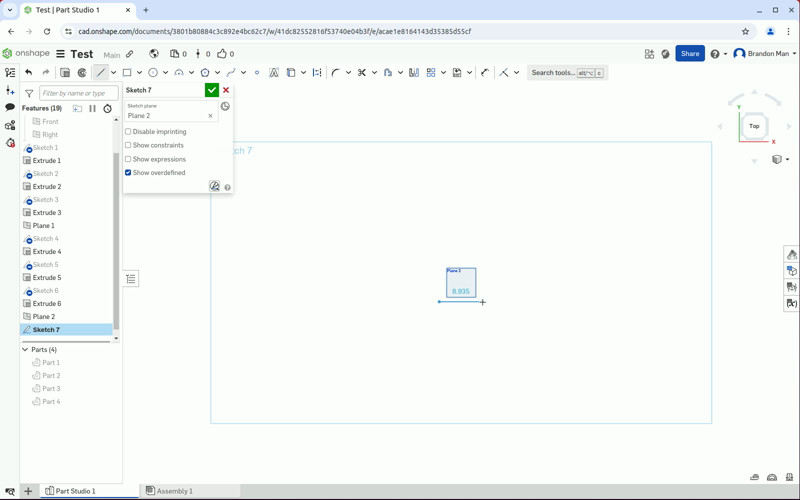
mouse_move(512, 301)
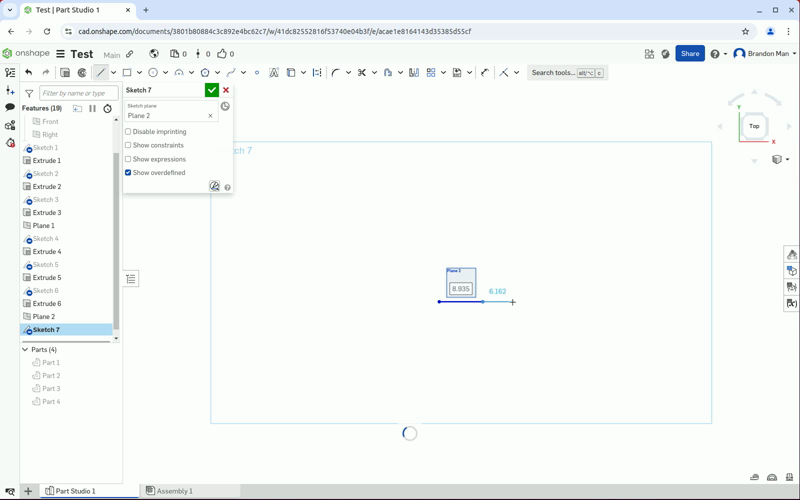
mouse_move(482, 263)
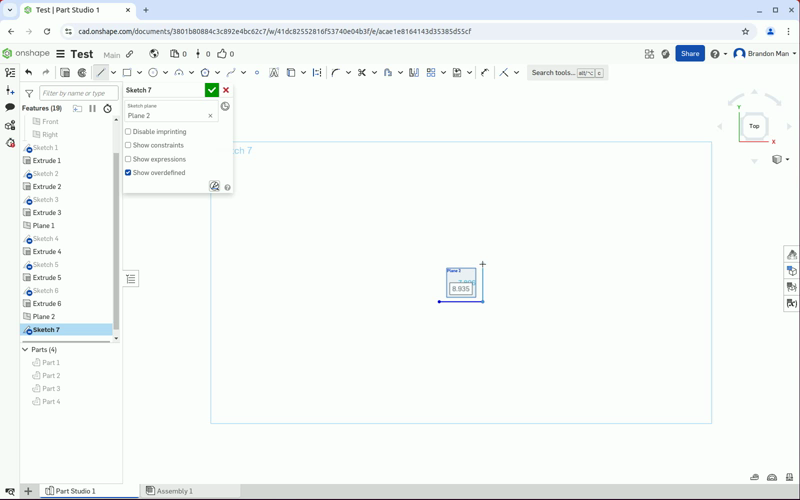
click(482, 263)
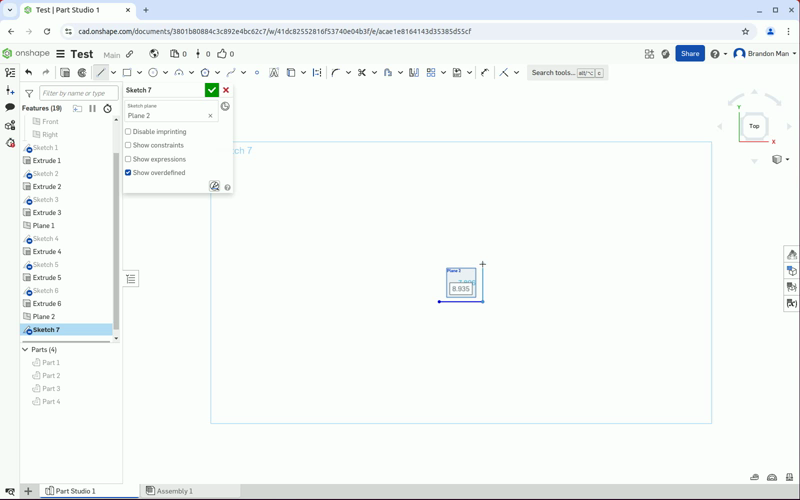
key_up(shift)
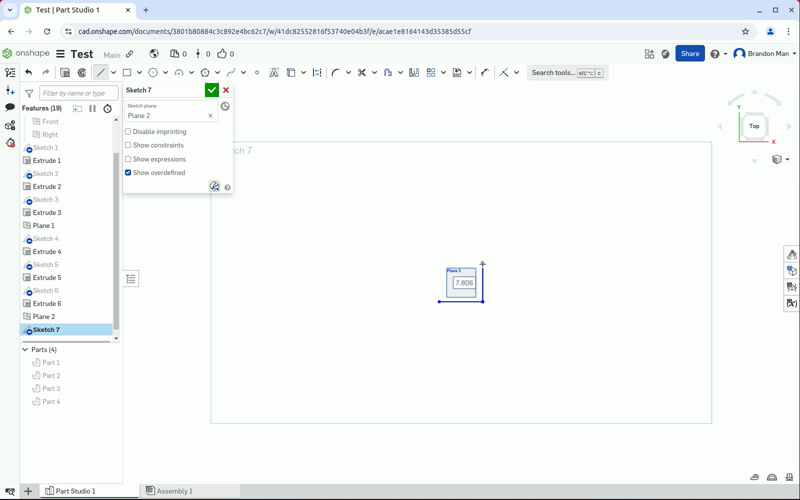
key_down(shift)
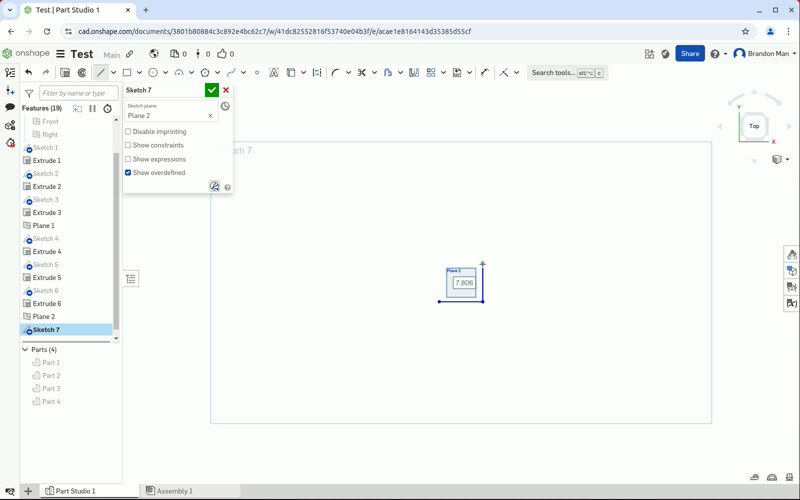
mouse_move(512, 263)
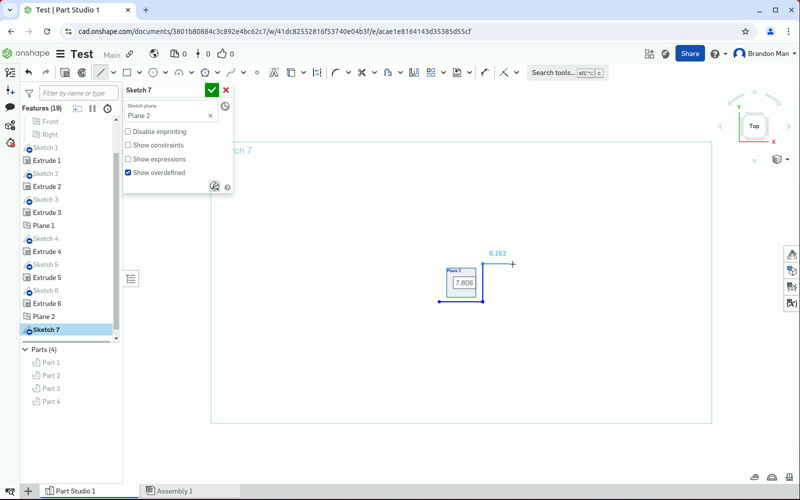
mouse_move(439, 263)
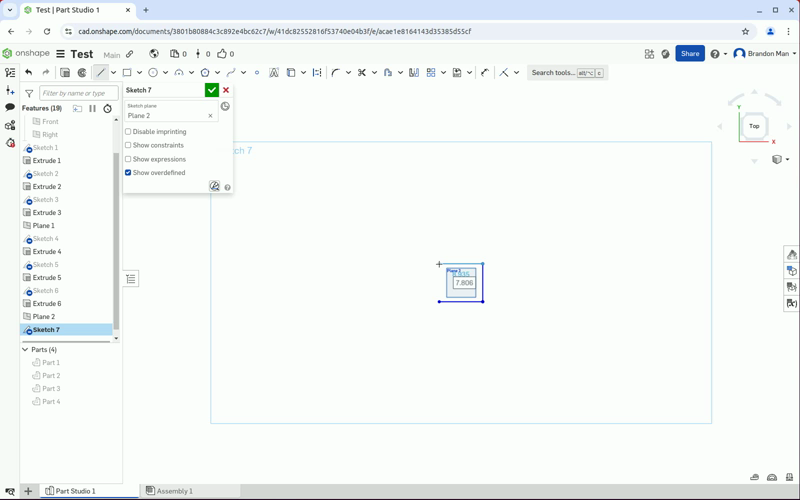
click(439, 263)
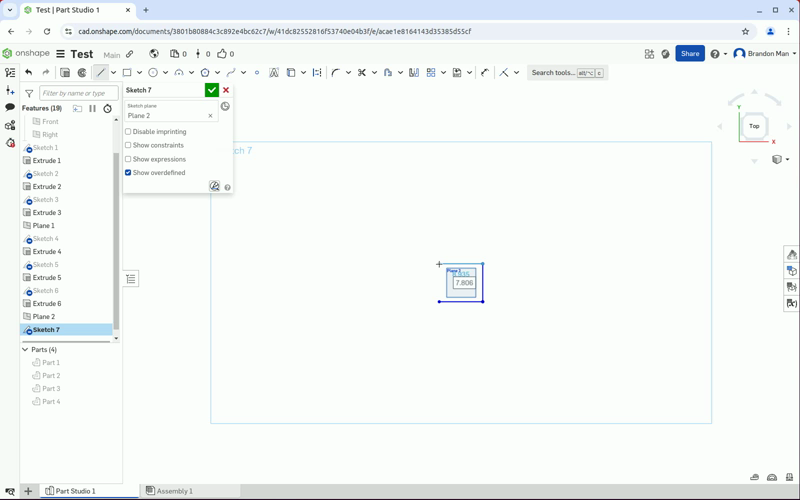
key_up(shift)
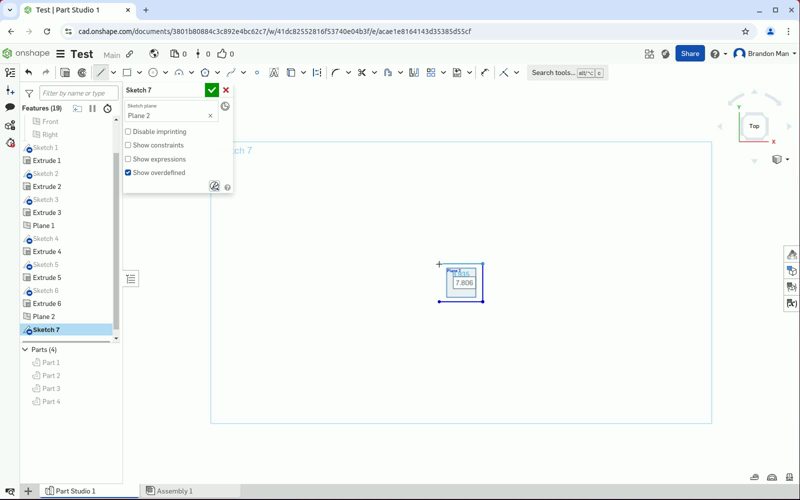
mouse_move(469, 263)
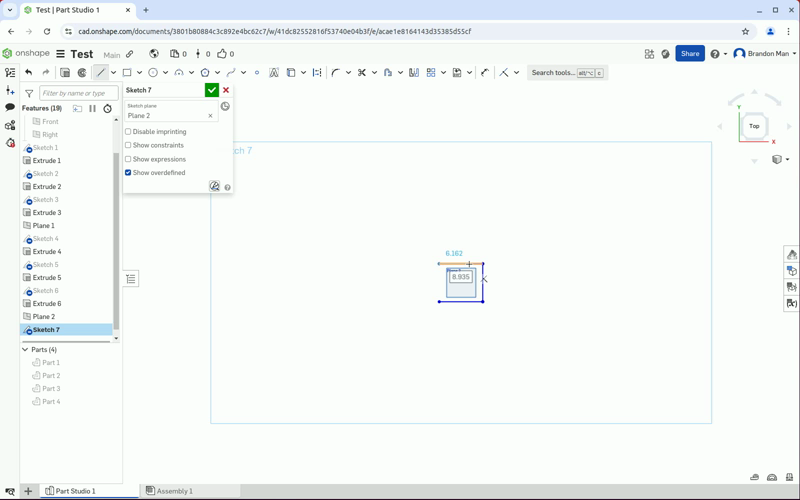
key_down(shift)
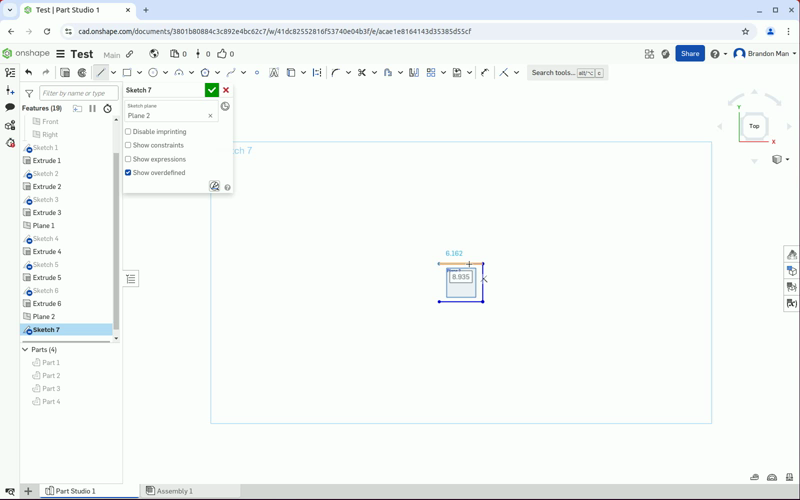
mouse_move(439, 301)
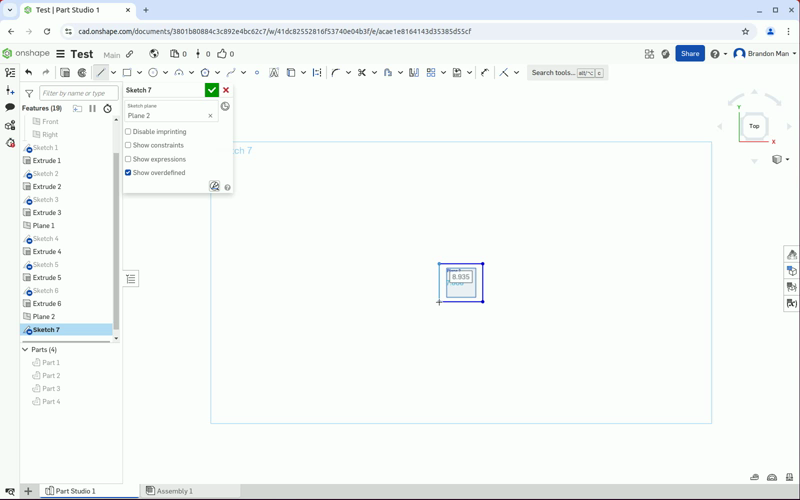
key_up(shift)
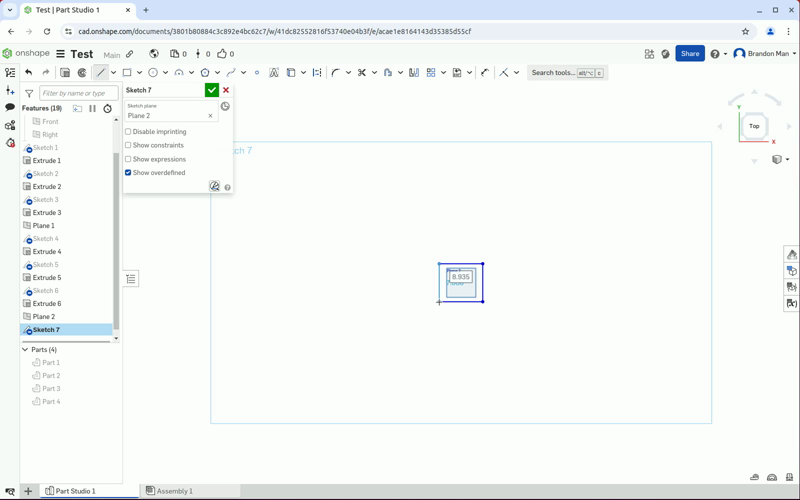
click(439, 301)
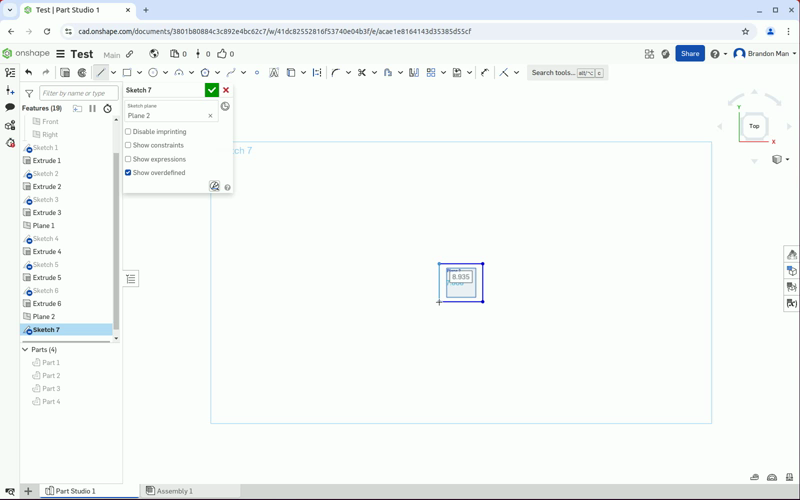
key(esc)
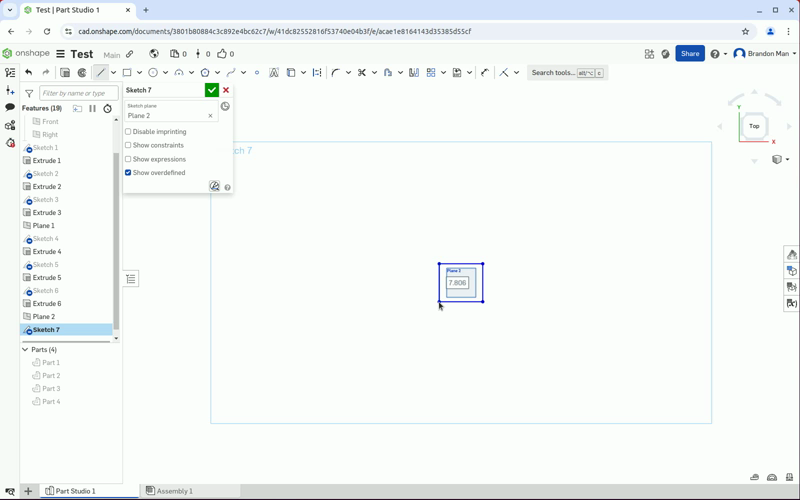
mouse_move(461, 271)
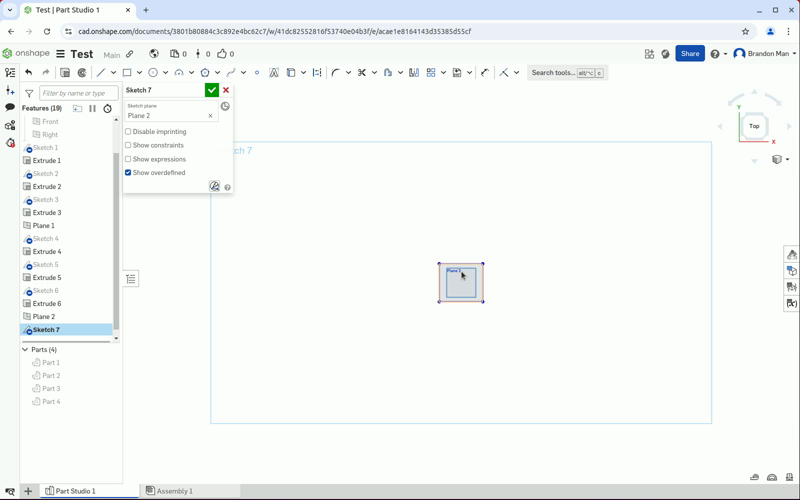
scroll(6)
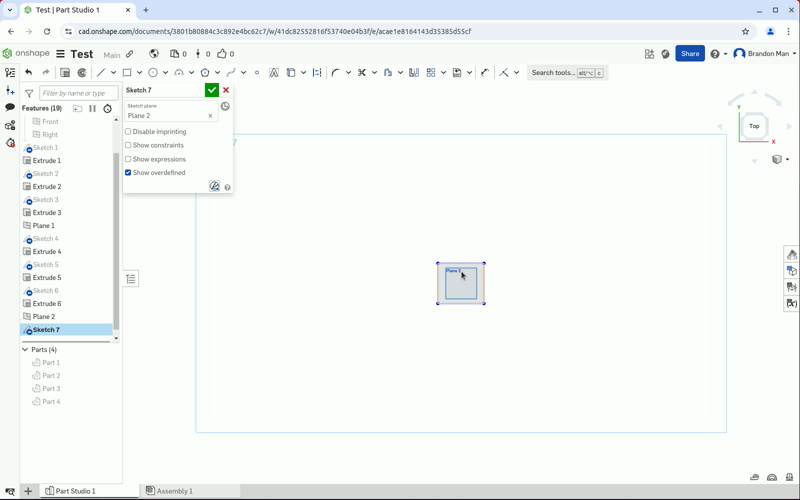
scroll(6)
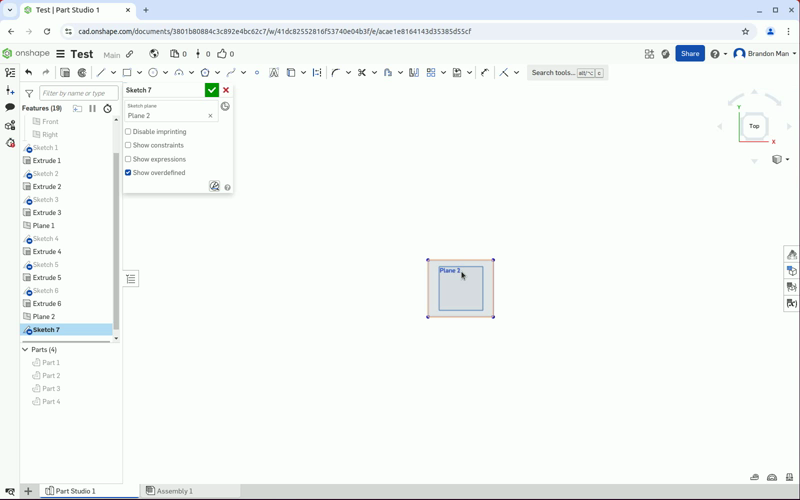
scroll(6)
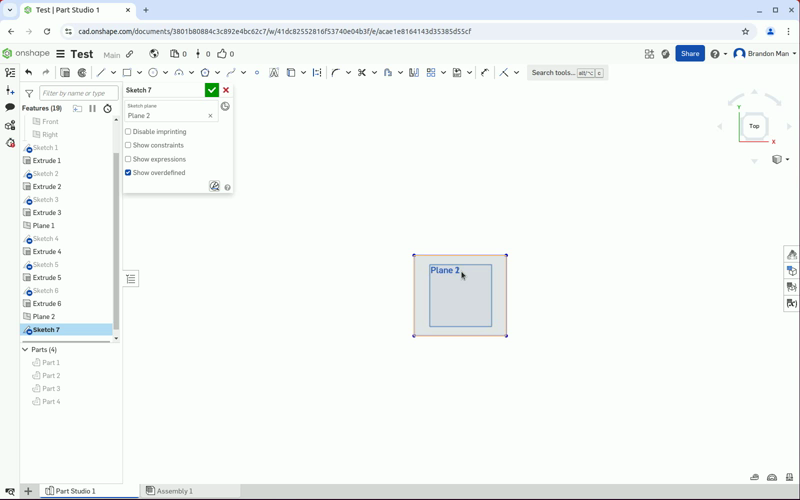
scroll(6)
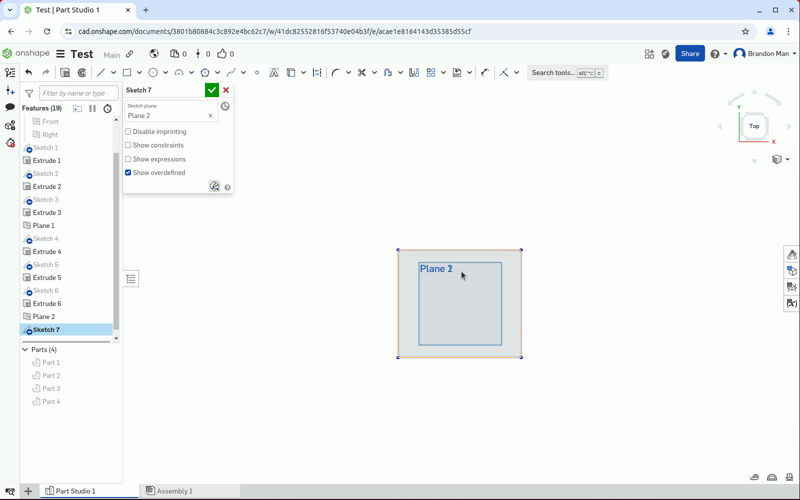
scroll(6)
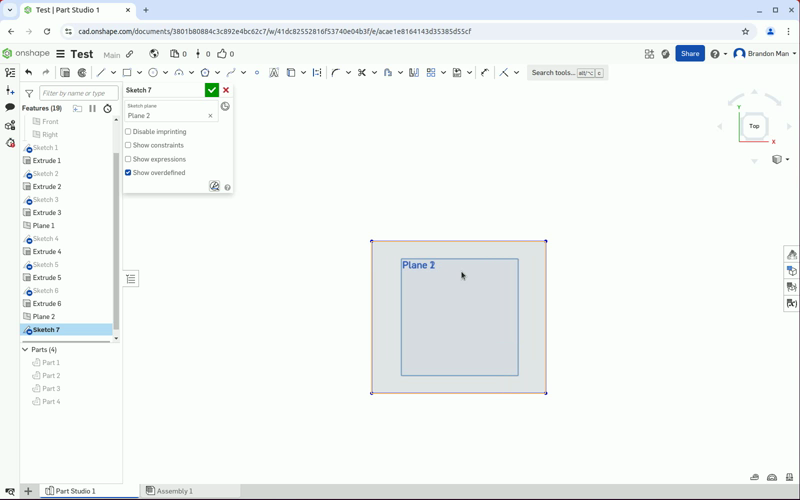
scroll(6)
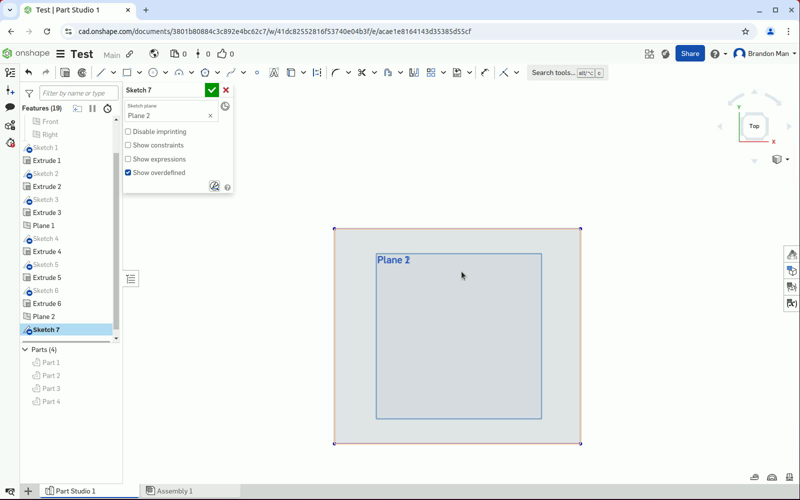
scroll(6)
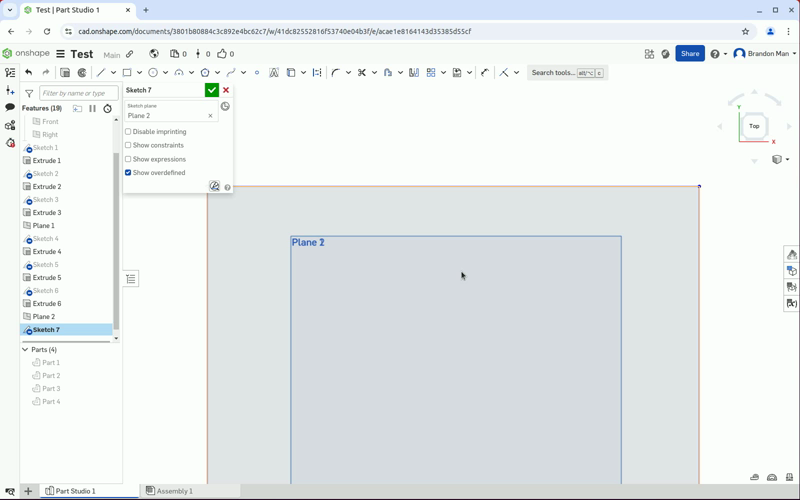
click(461, 271)
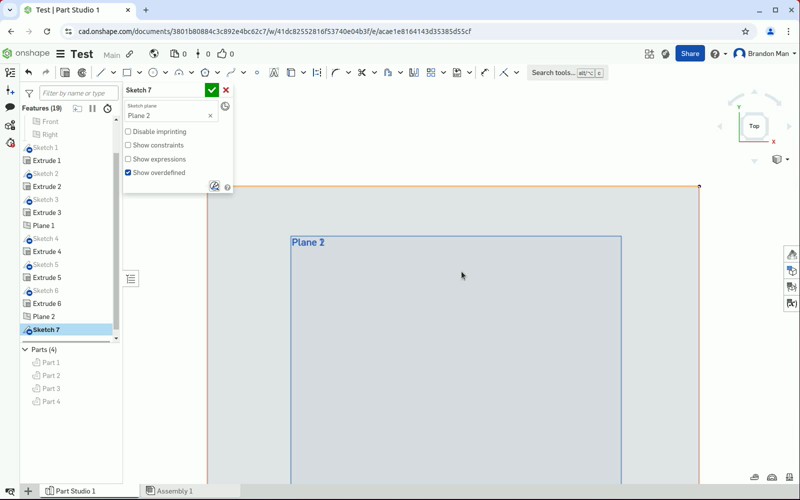
scroll(-6)
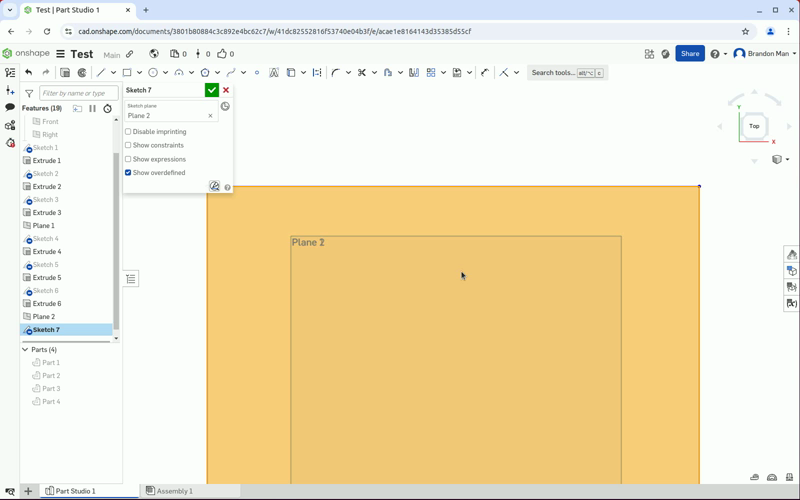
scroll(-6)
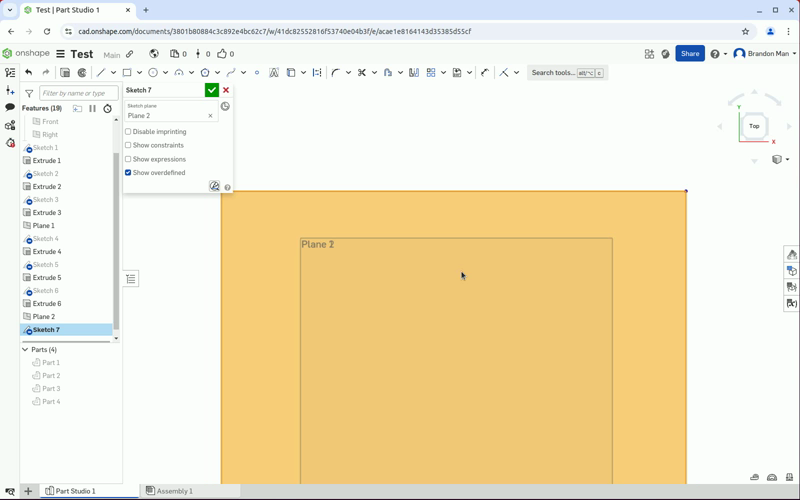
scroll(-6)
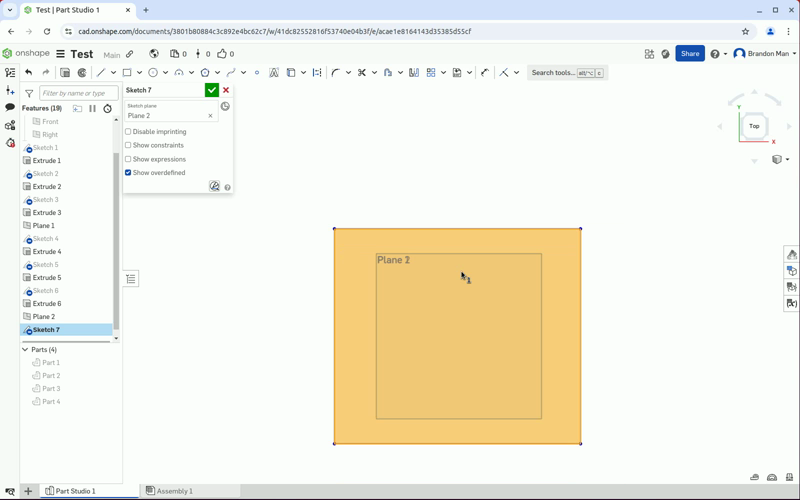
scroll(-6)
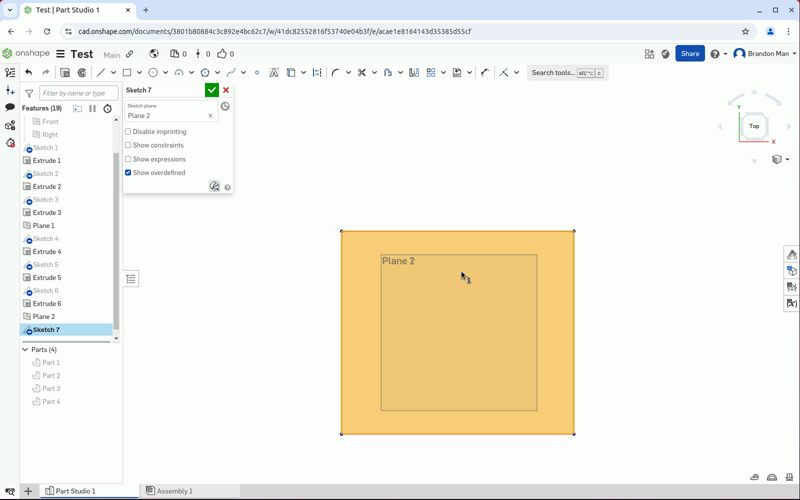
scroll(-6)
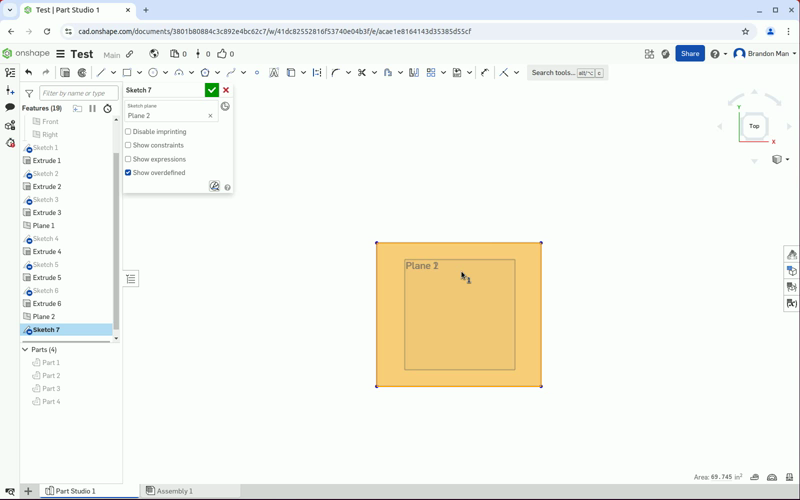
scroll(-6)
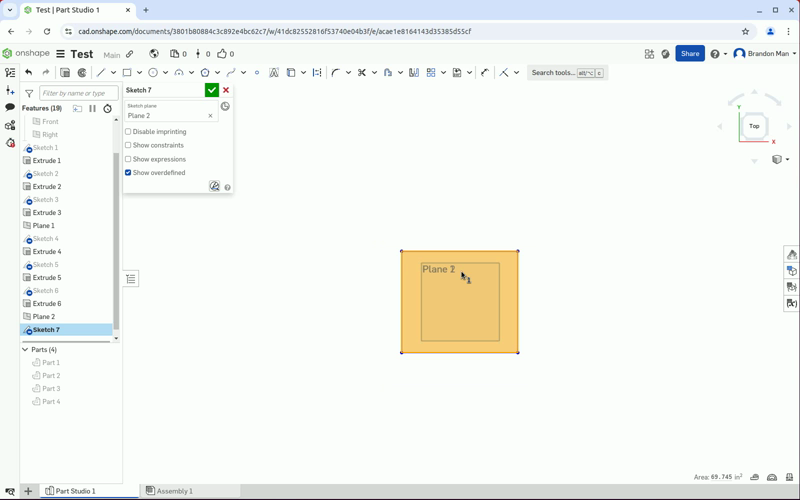
scroll(-6)
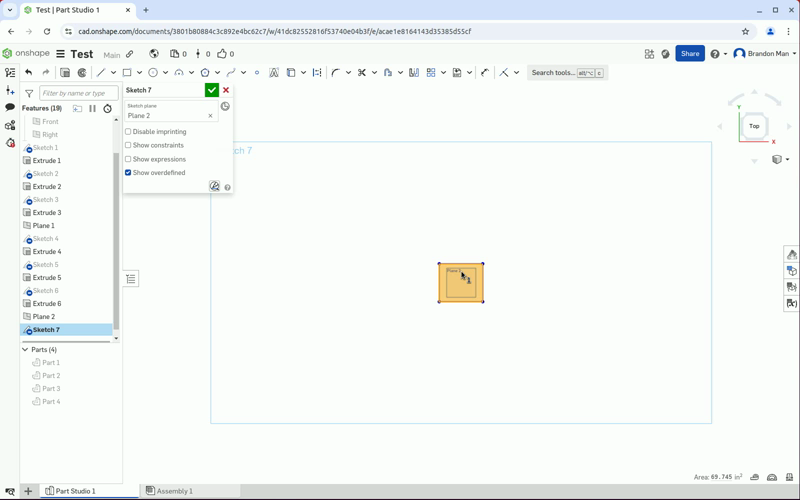
mouse_move(73, 352)
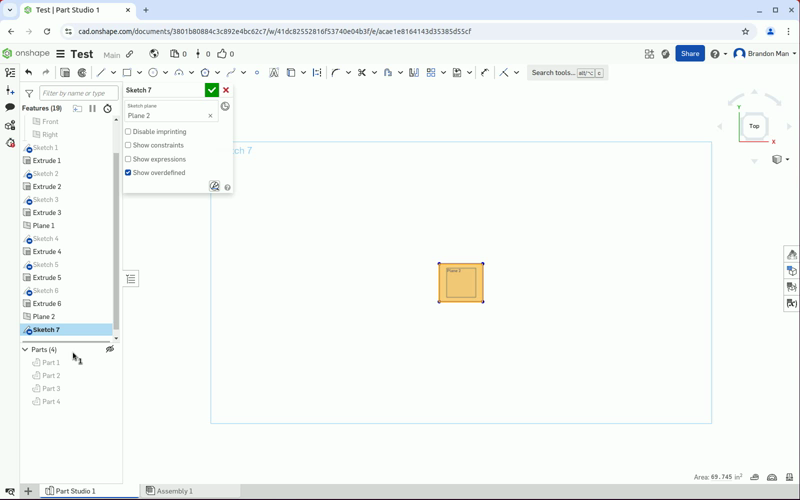
key(shift+y)
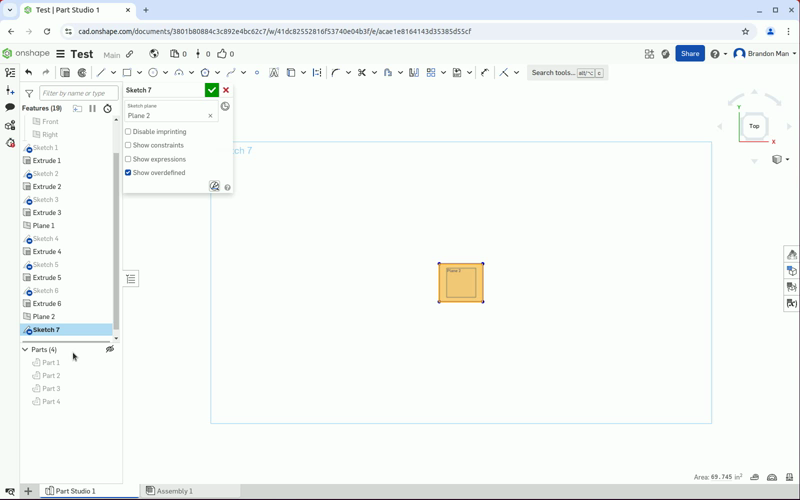
key(shift+e)
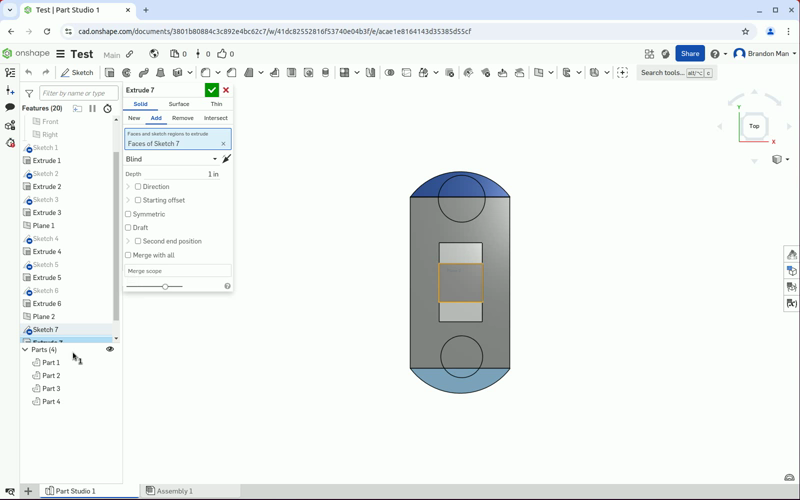
mouse_move(143, 106)
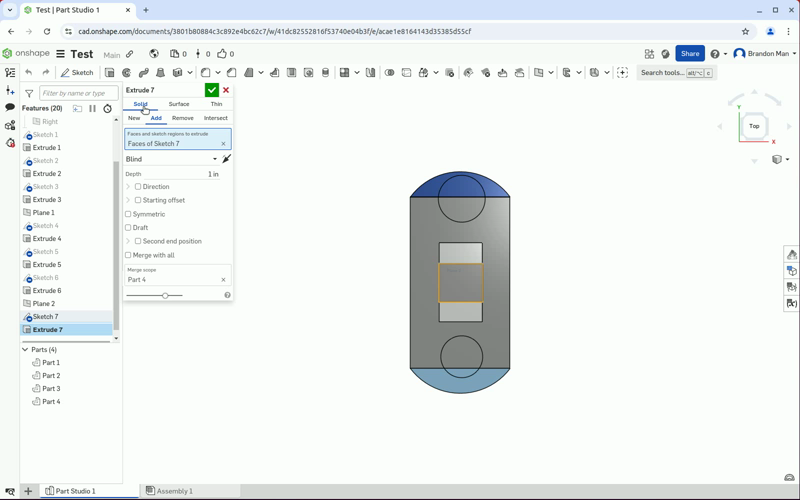
click(143, 106)
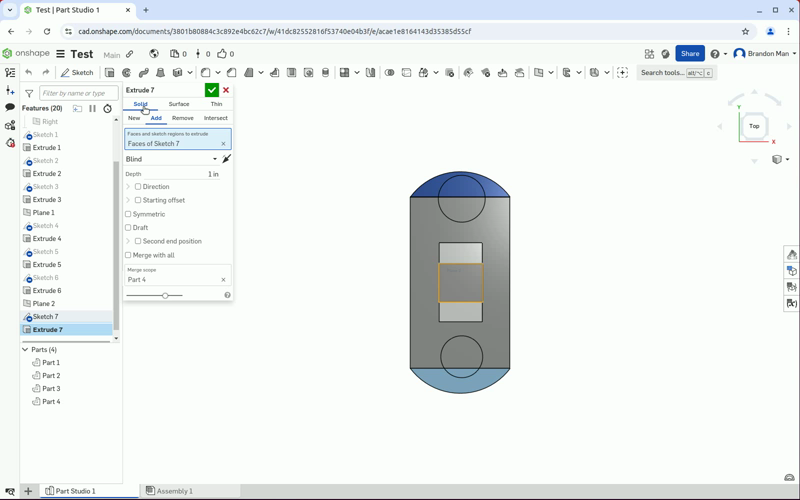
mouse_move(186, 120)
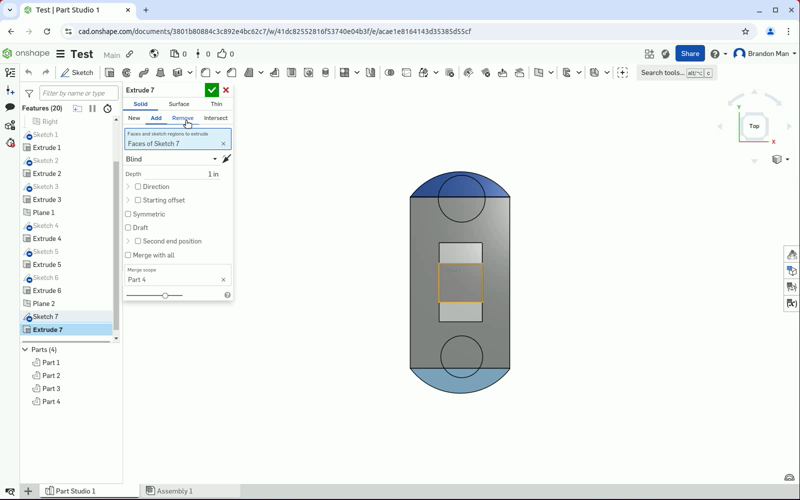
click(186, 120)
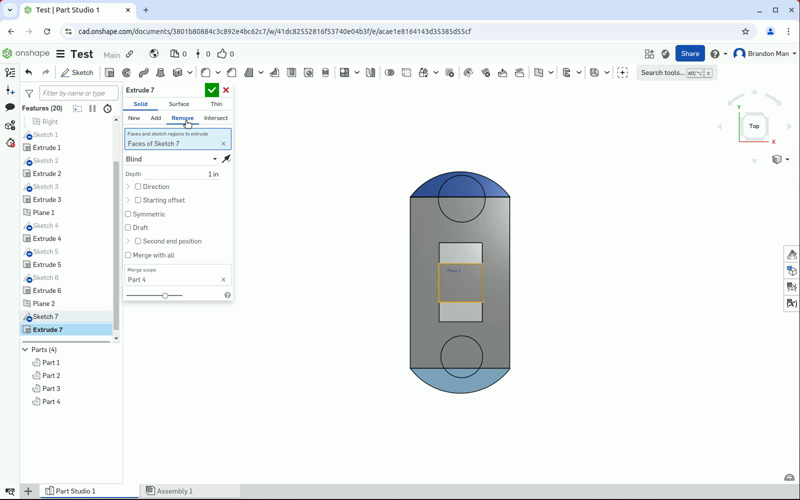
key(tab, 4)
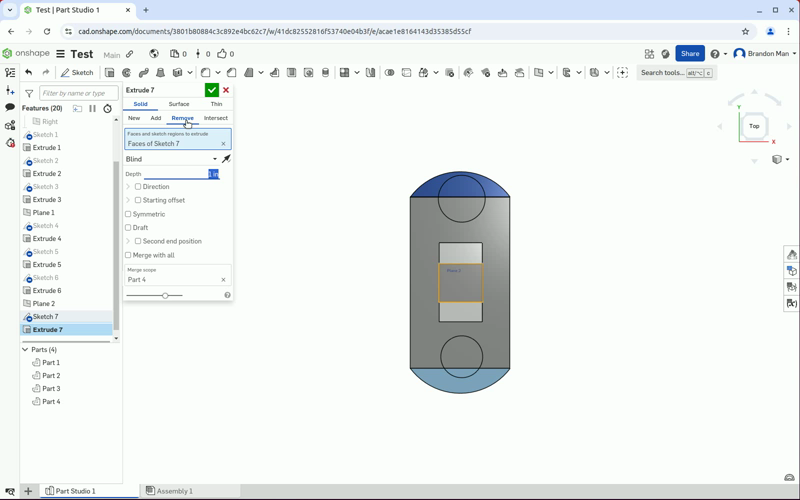
text(10.351)
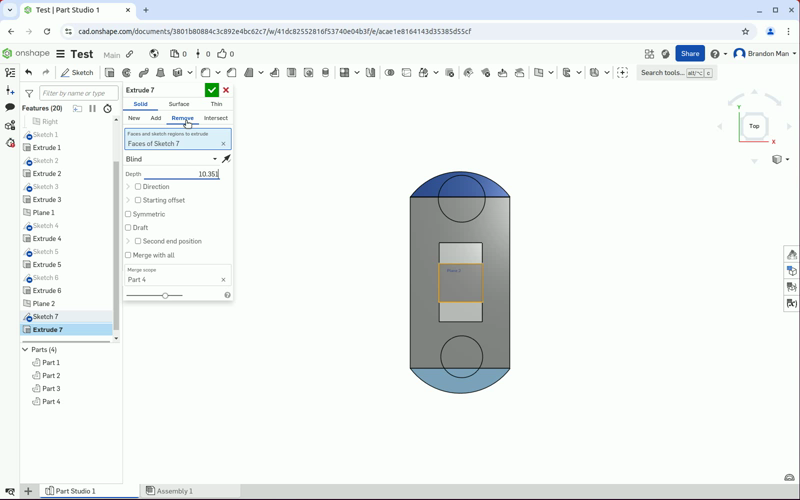
key(tab, 6)
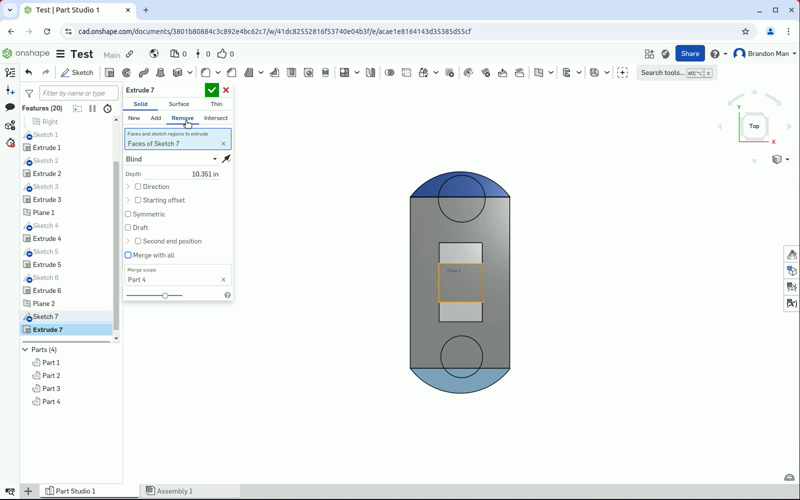
key(space)
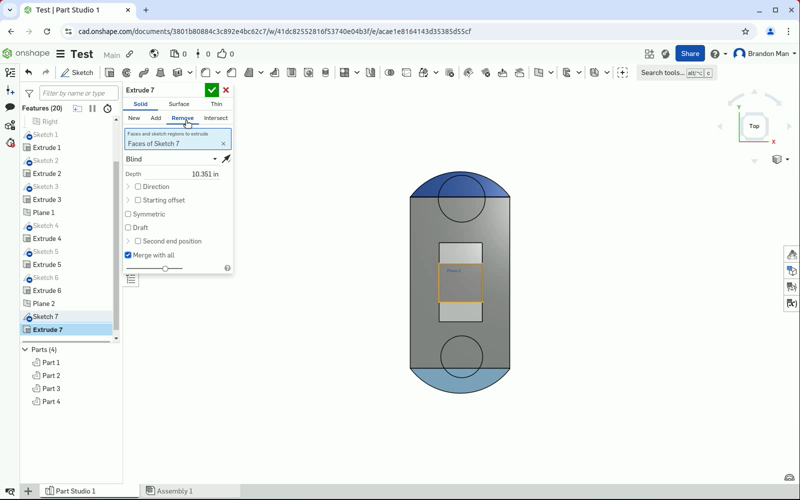
key(enter)
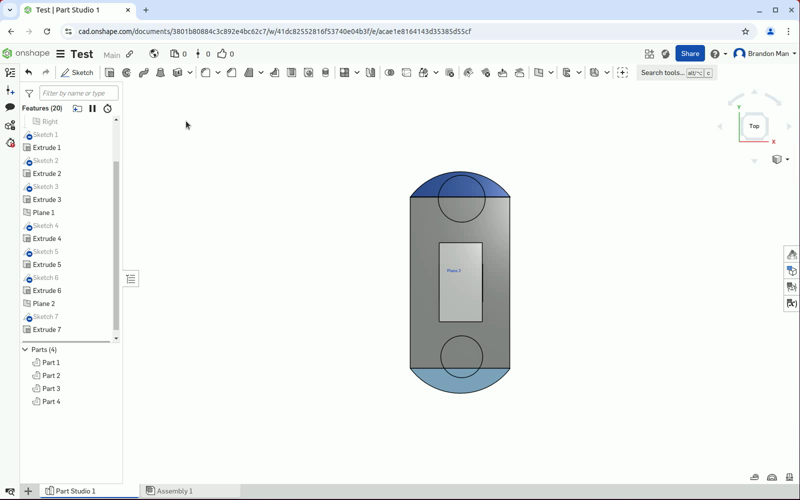
key(shift+h)
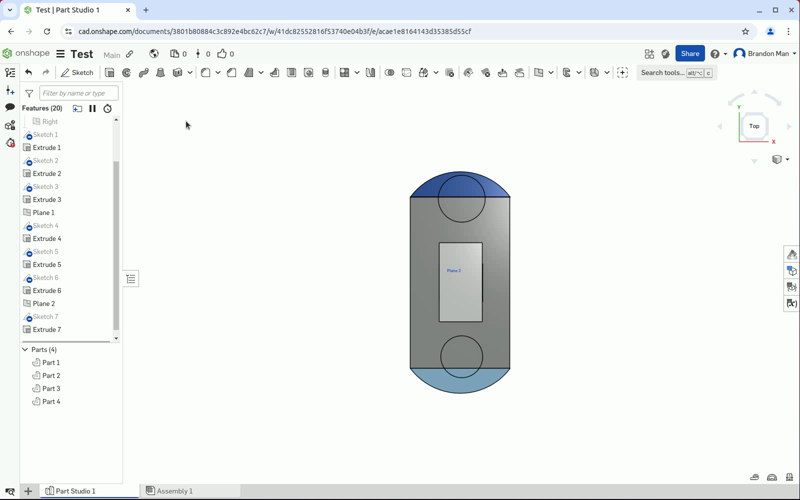
key(shift+h)
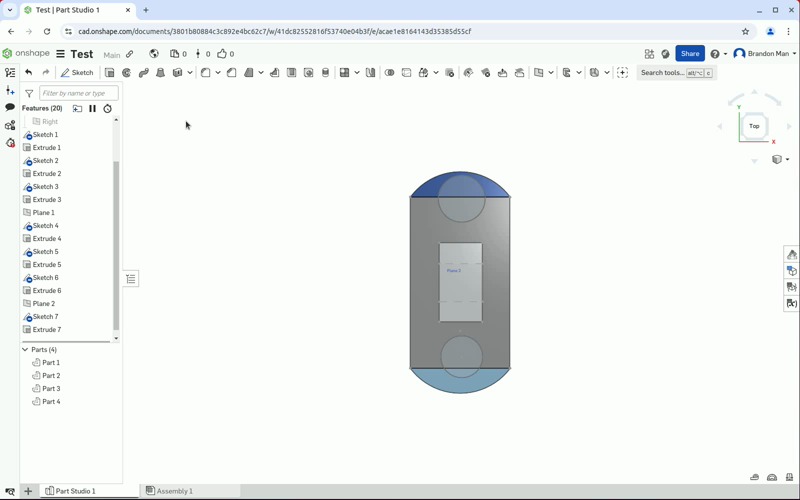
key(shift+7)
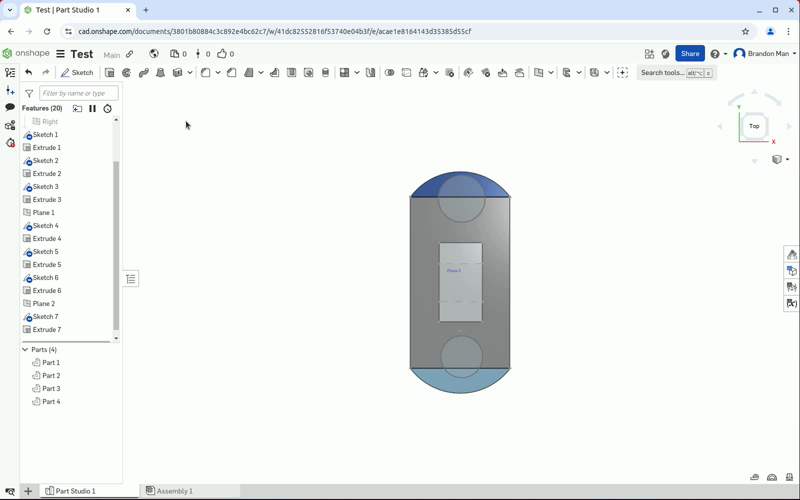
key(up, 3)
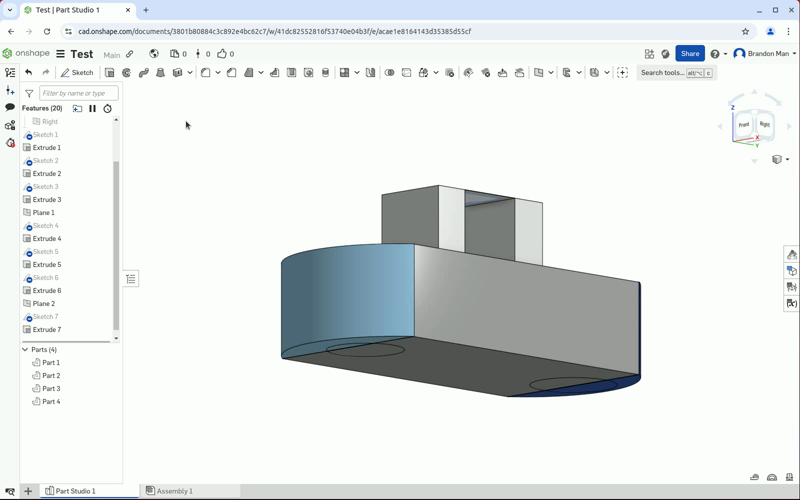
key(left, 3)
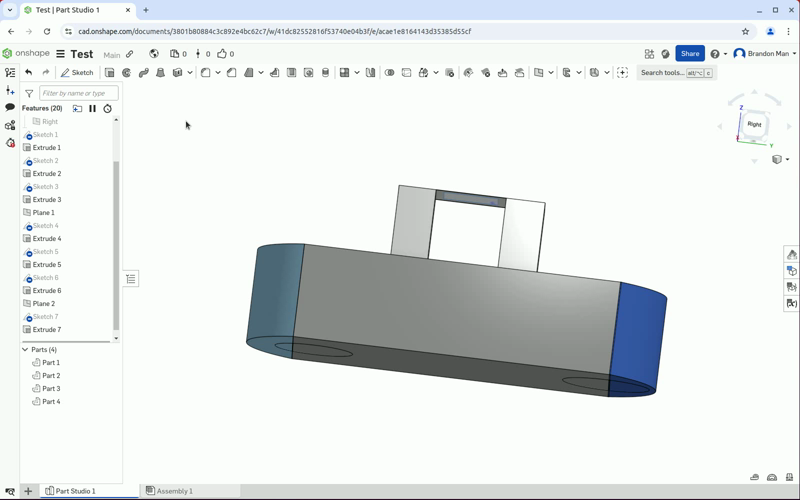
key(right, 3)
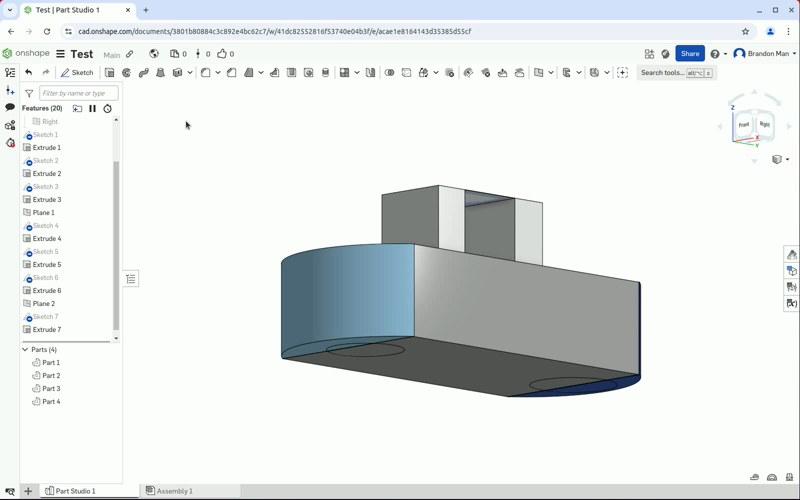
key(down, 3)
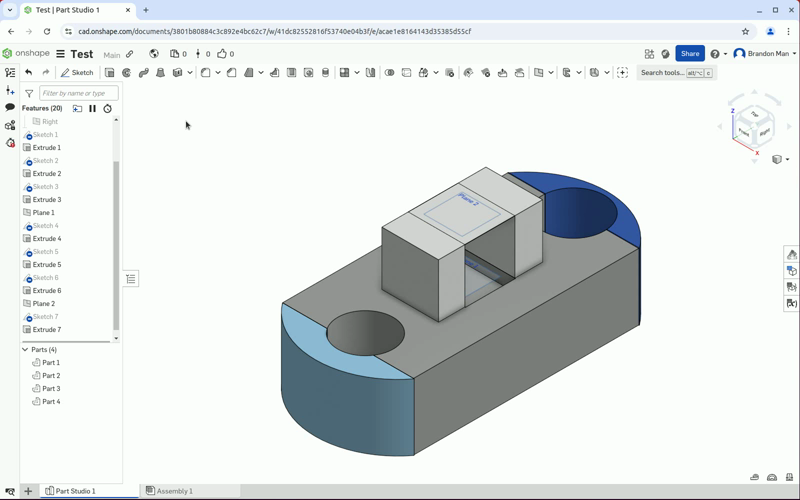
mouse_move(69, 137)
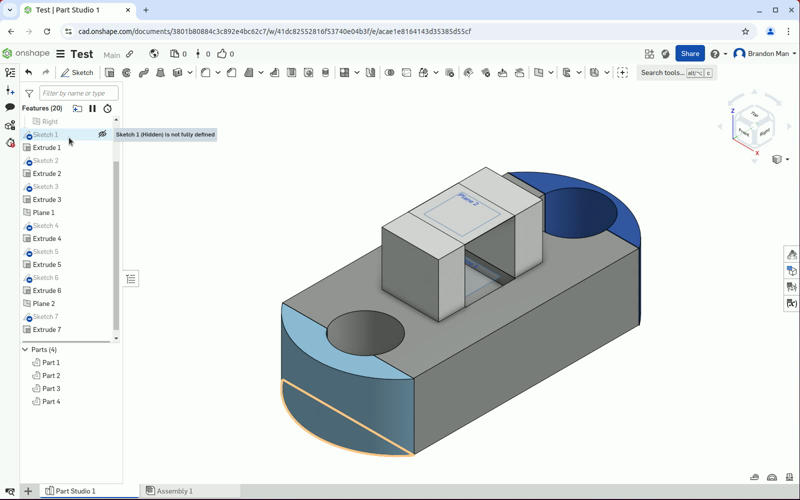
click(69, 137)